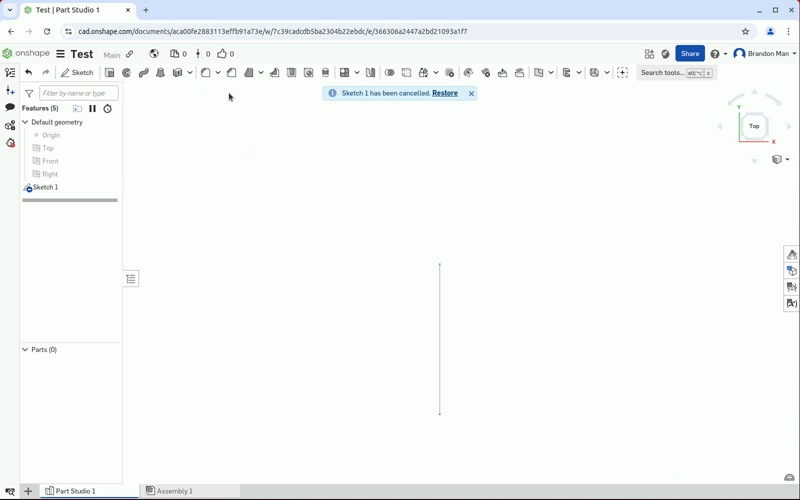
key(shift+h)
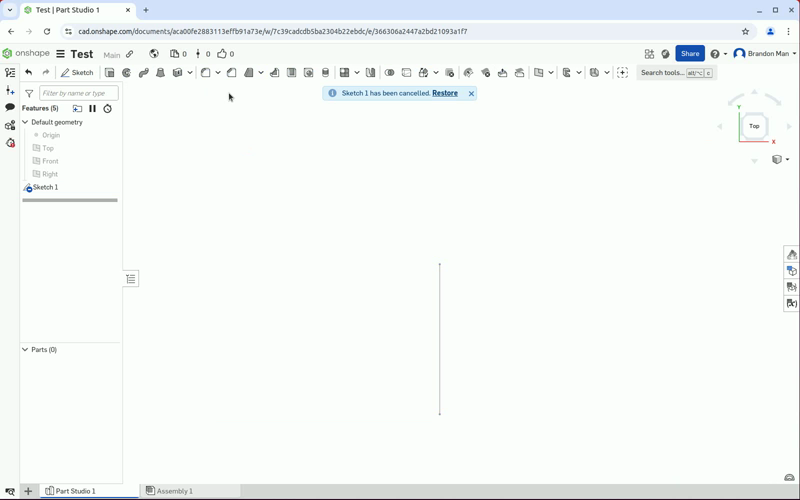
key(shift+s)
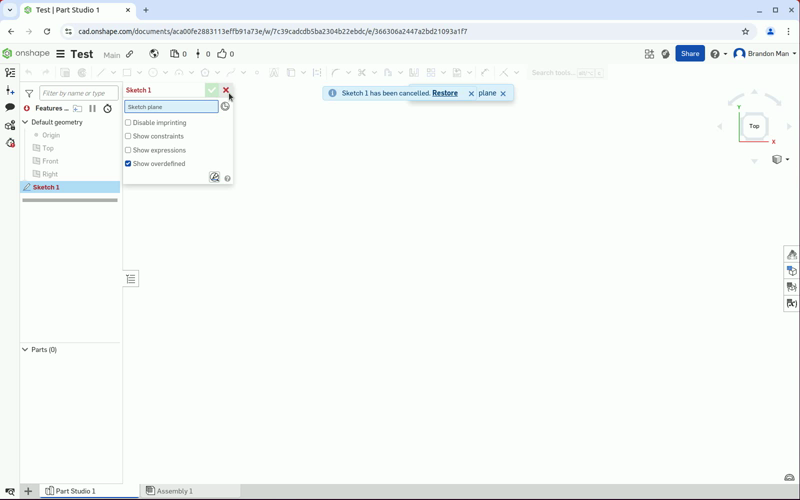
mouse_move(73, 150)
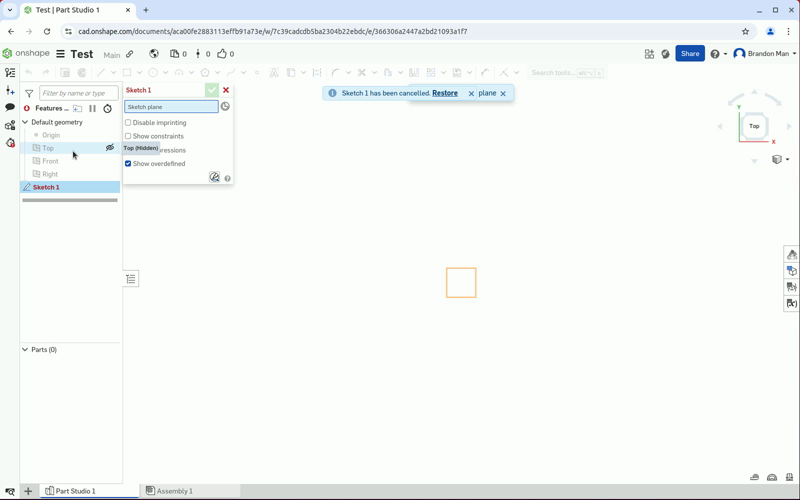
click(73, 150)
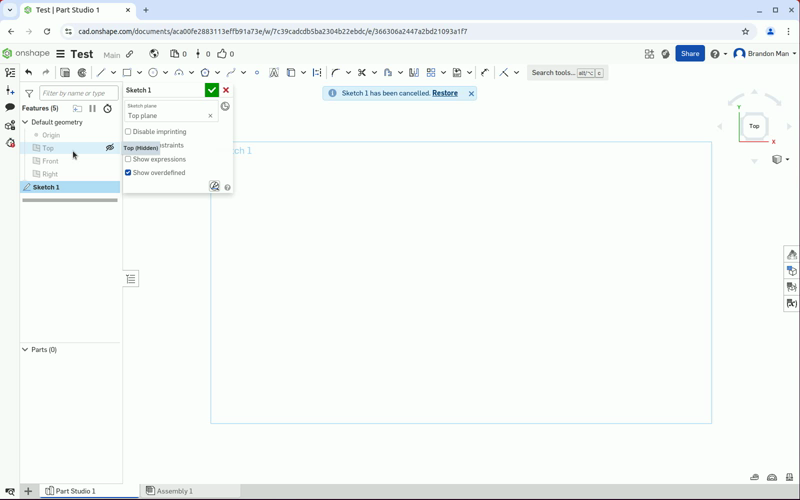
mouse_move(73, 352)
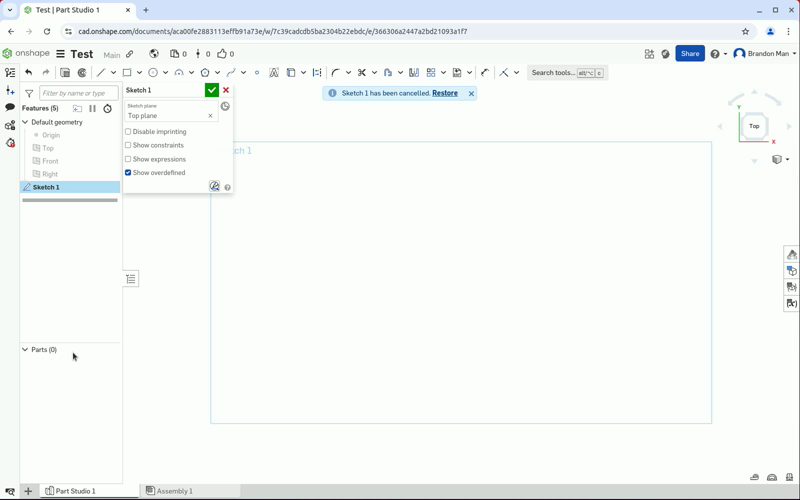
key(y)
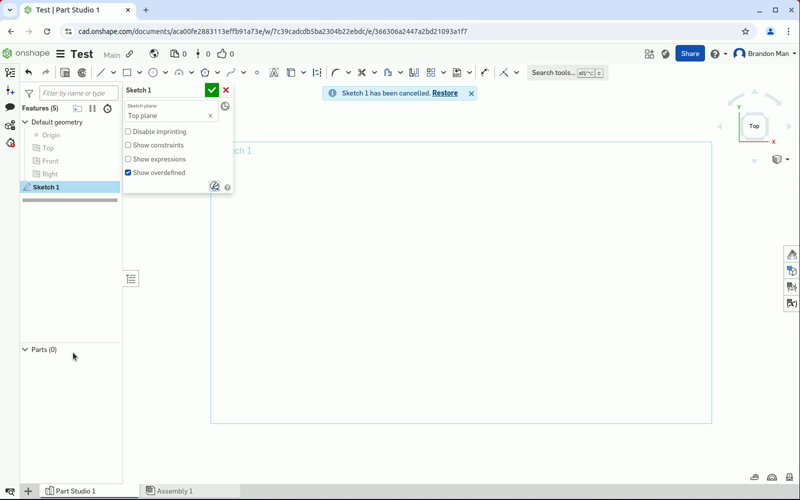
key(l)
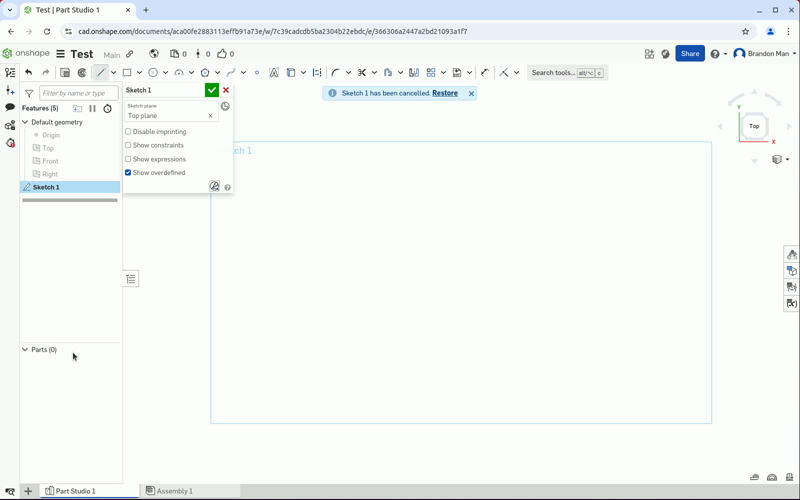
key_down(shift)
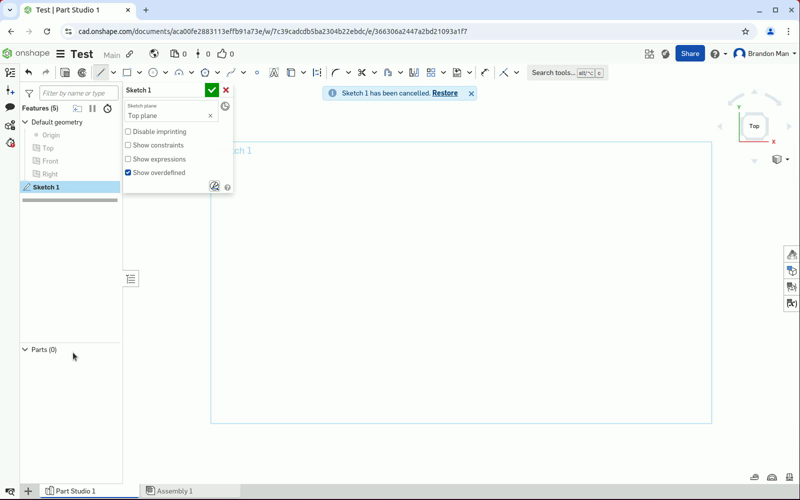
mouse_move(351, 335)
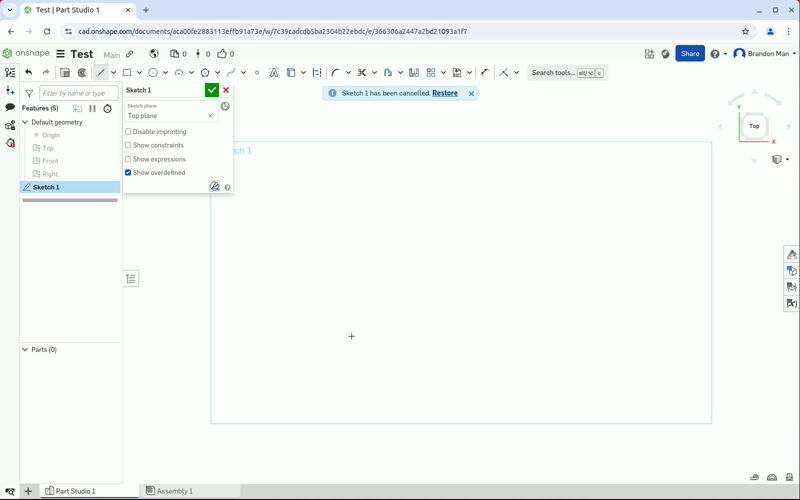
click(351, 335)
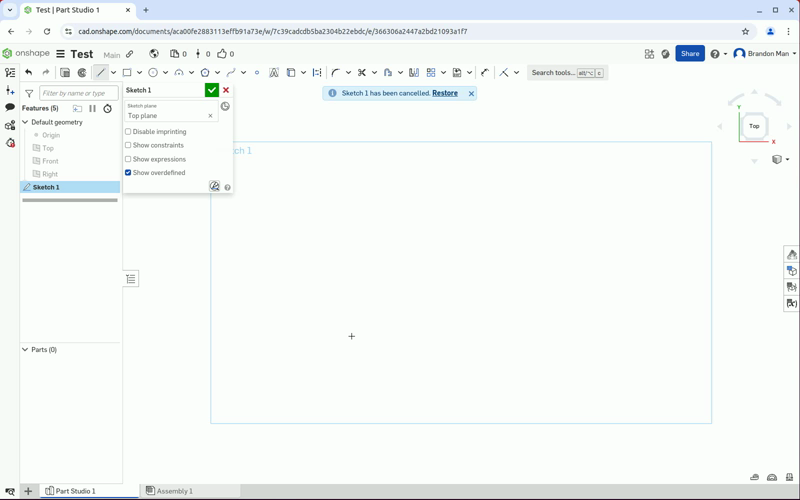
key_up(shift)
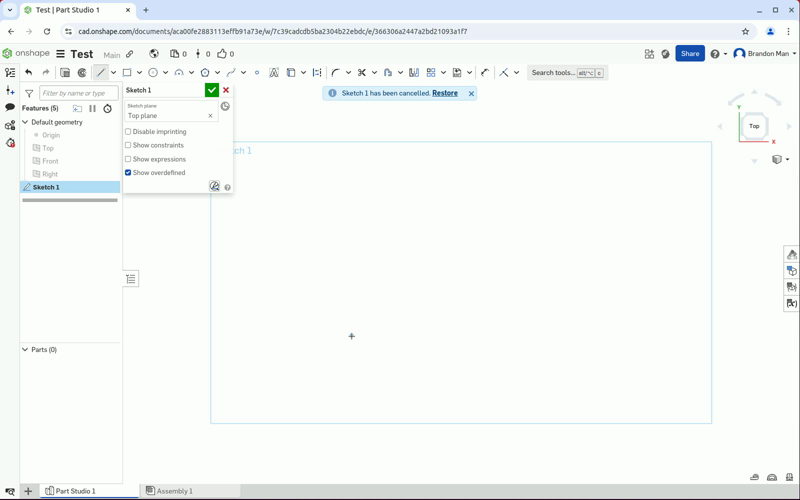
key_down(shift)
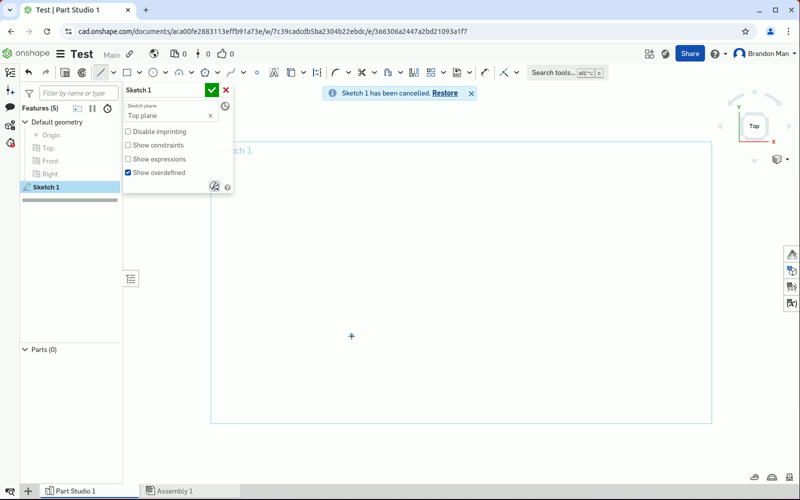
mouse_move(569, 335)
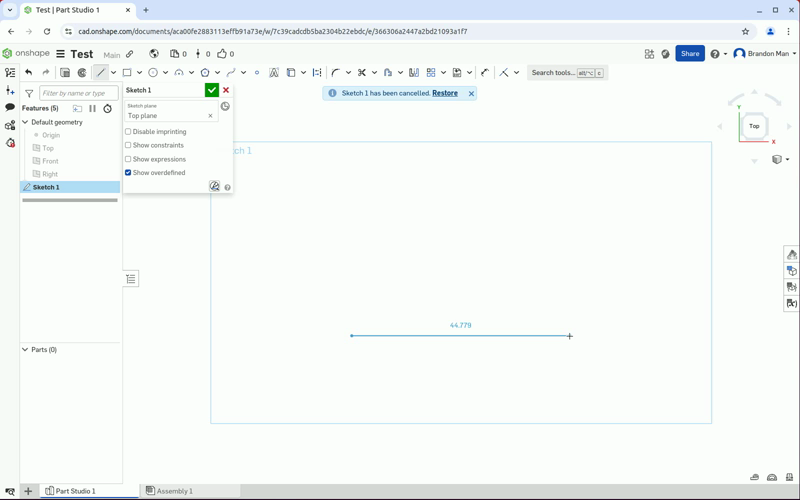
click(569, 335)
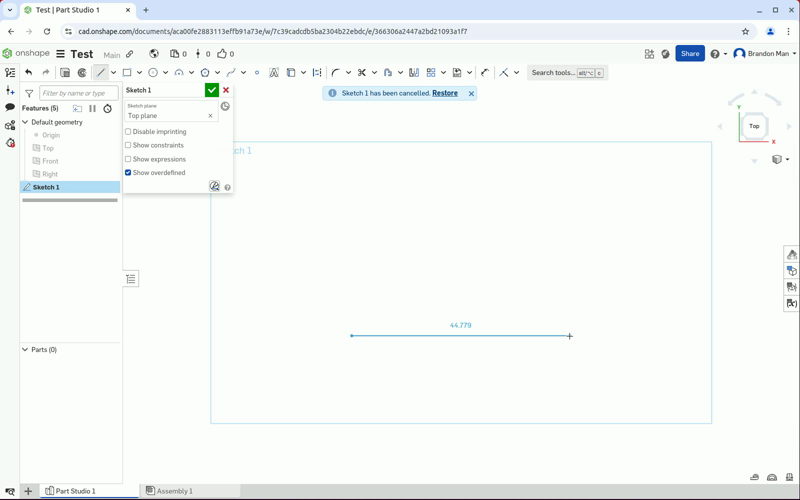
key_up(shift)
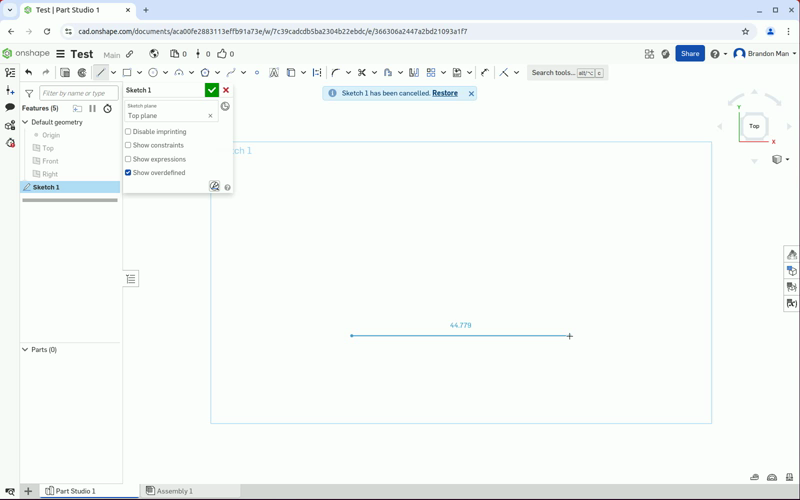
key_down(shift)
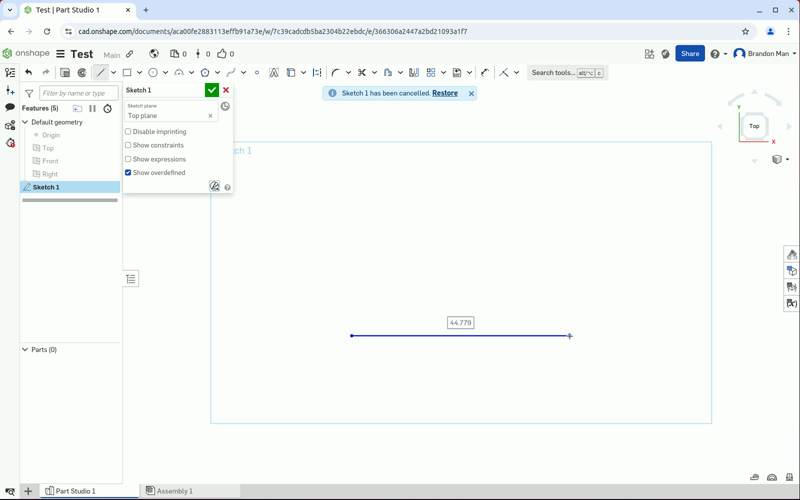
mouse_move(569, 230)
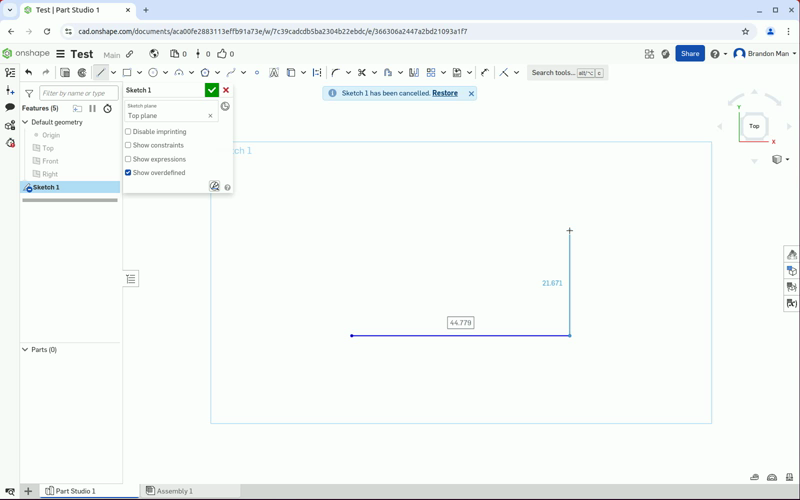
click(569, 230)
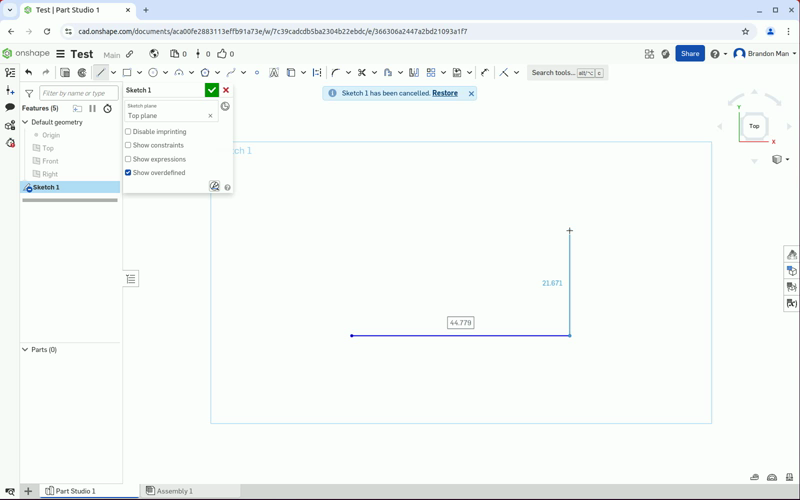
key_up(shift)
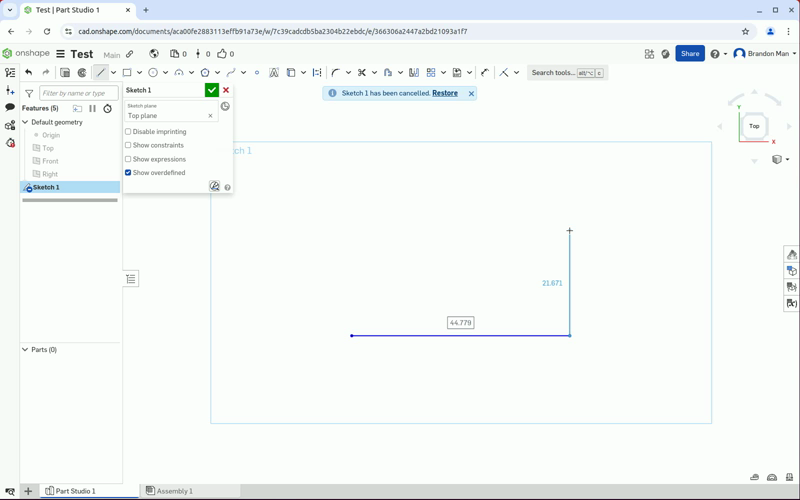
key_down(shift)
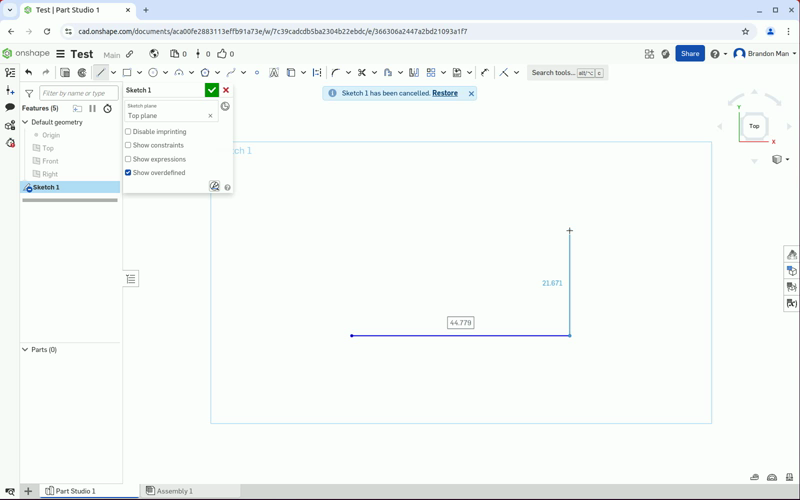
mouse_move(351, 230)
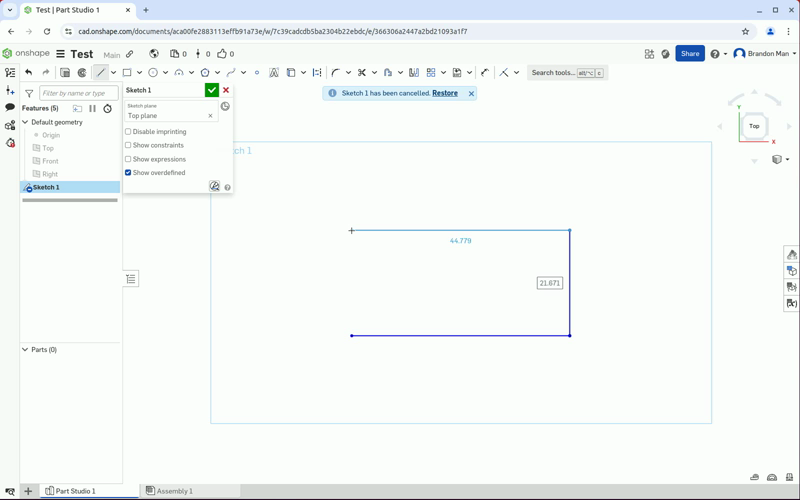
click(351, 230)
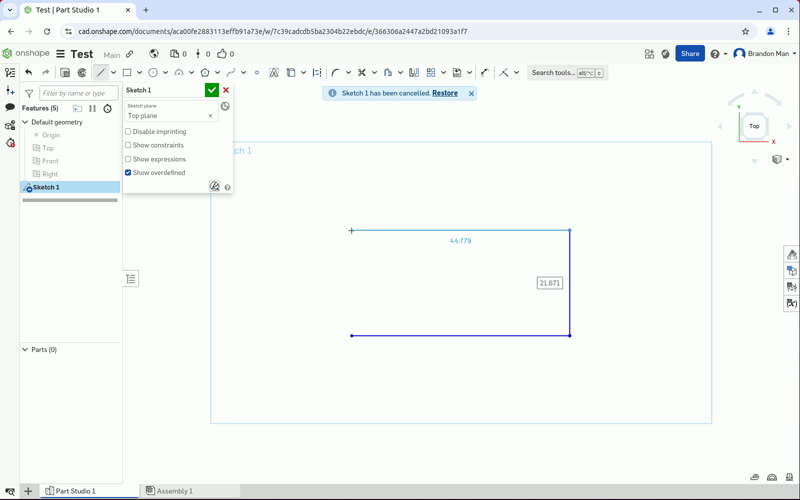
key_up(shift)
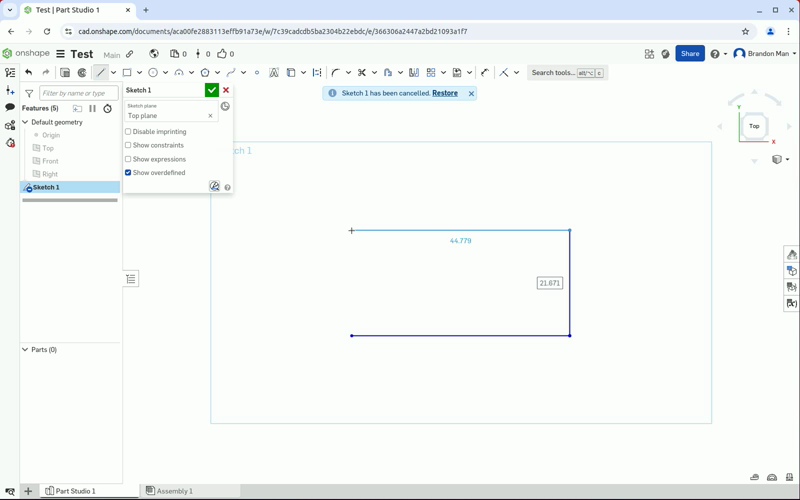
key_down(shift)
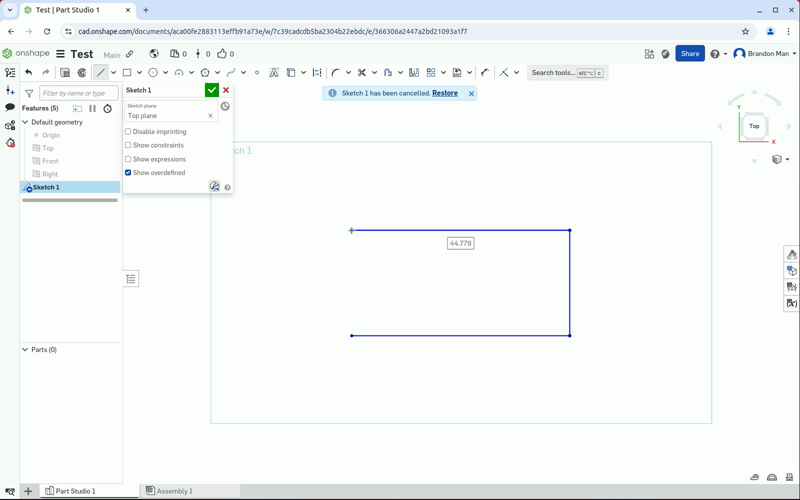
mouse_move(351, 335)
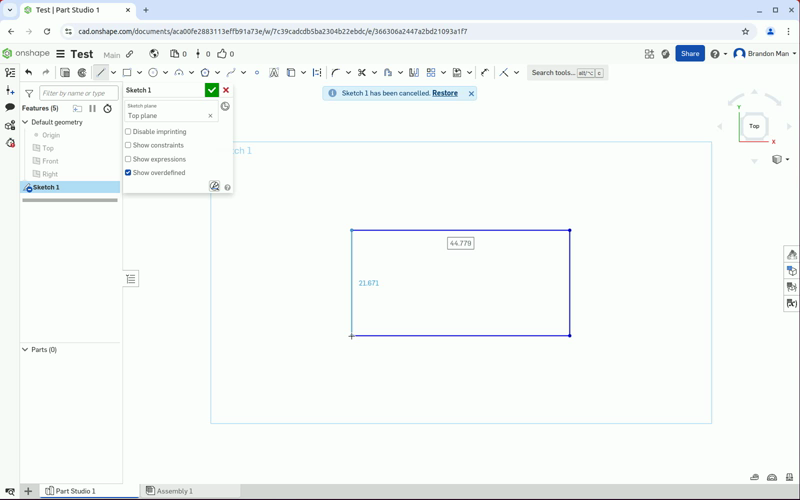
key_up(shift)
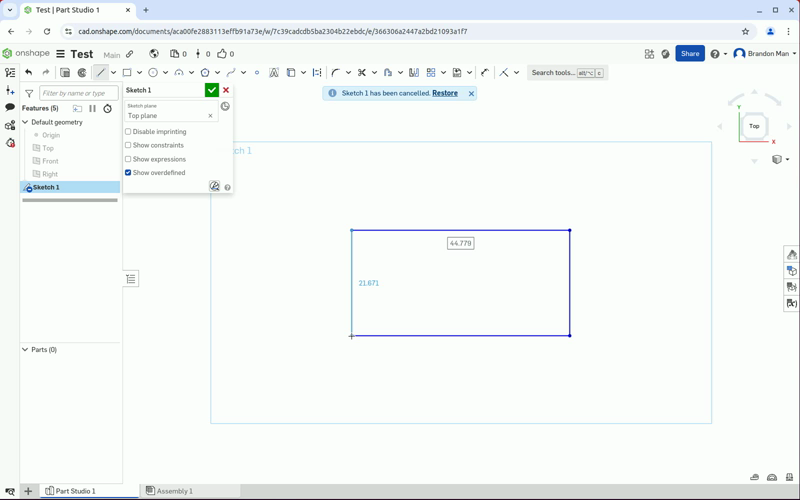
click(351, 335)
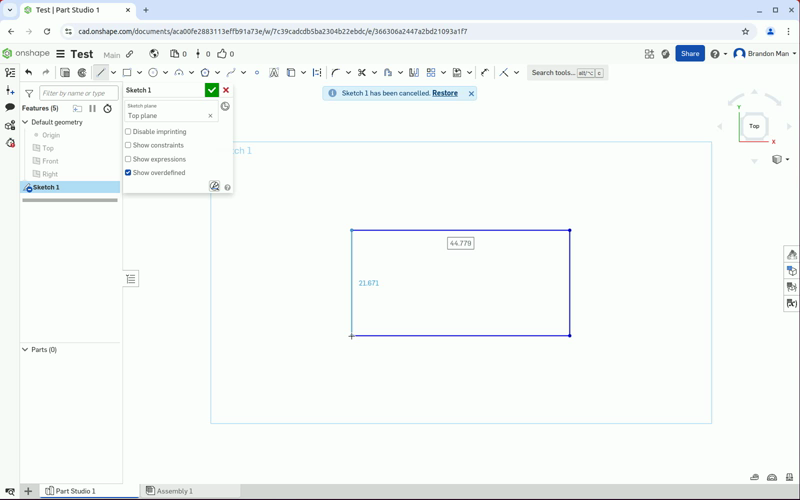
key(esc)
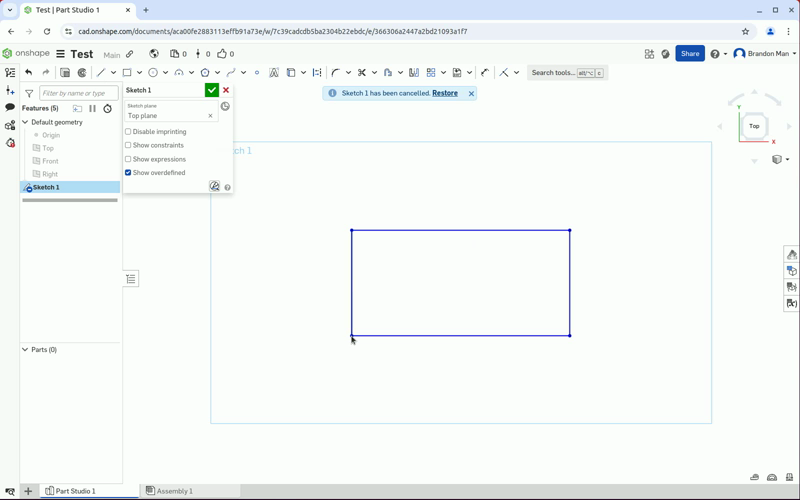
mouse_move(415, 296)
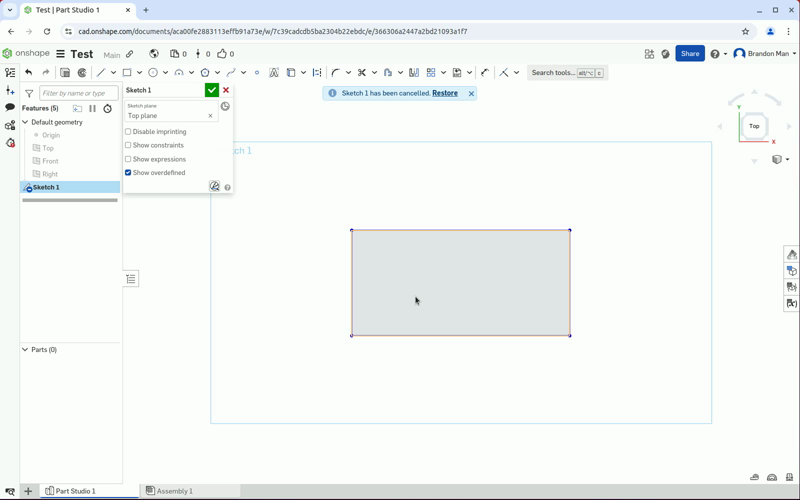
click(415, 296)
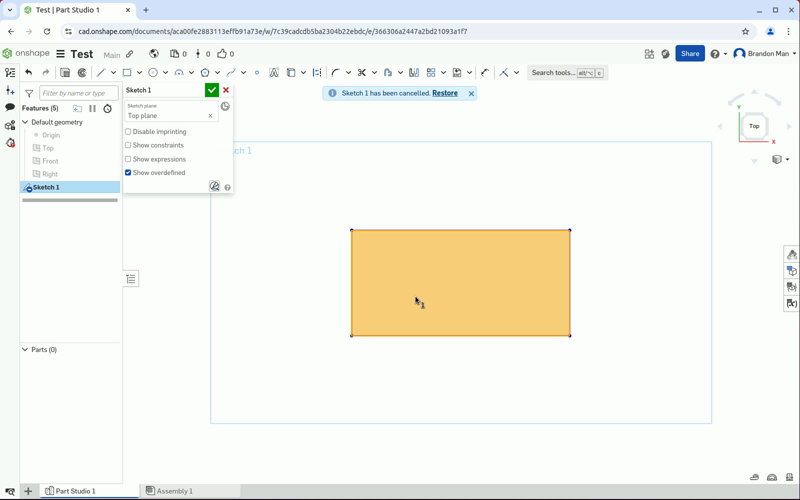
mouse_move(73, 352)
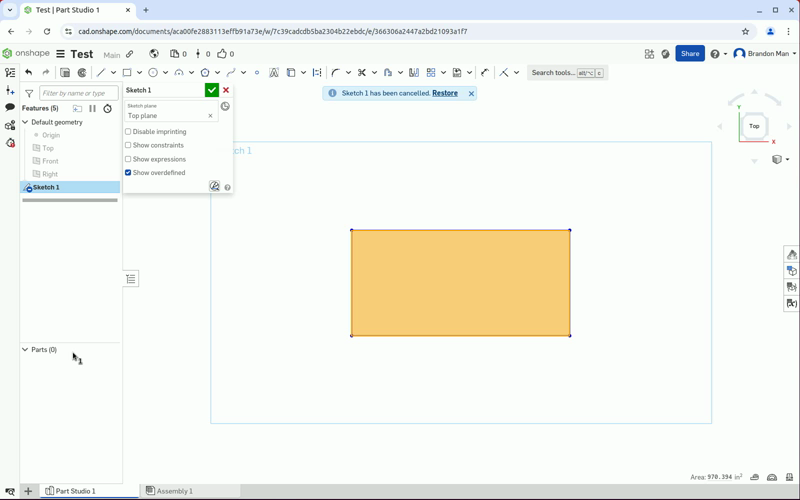
key(shift+y)
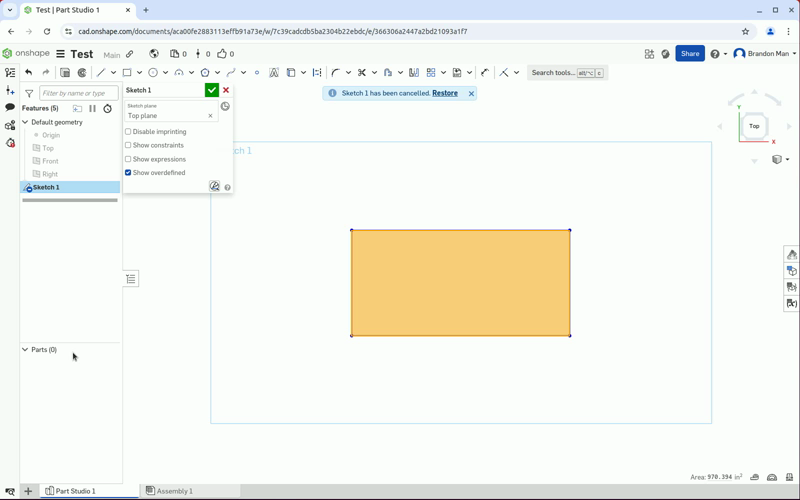
key(shift+e)
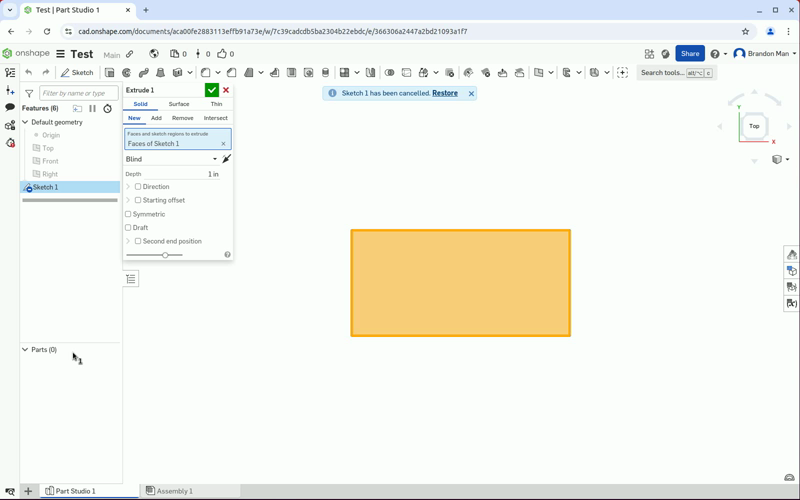
mouse_move(143, 106)
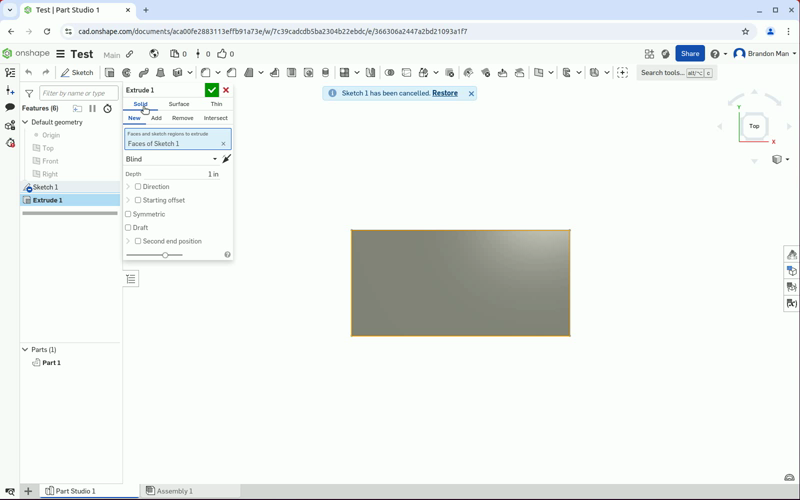
click(143, 106)
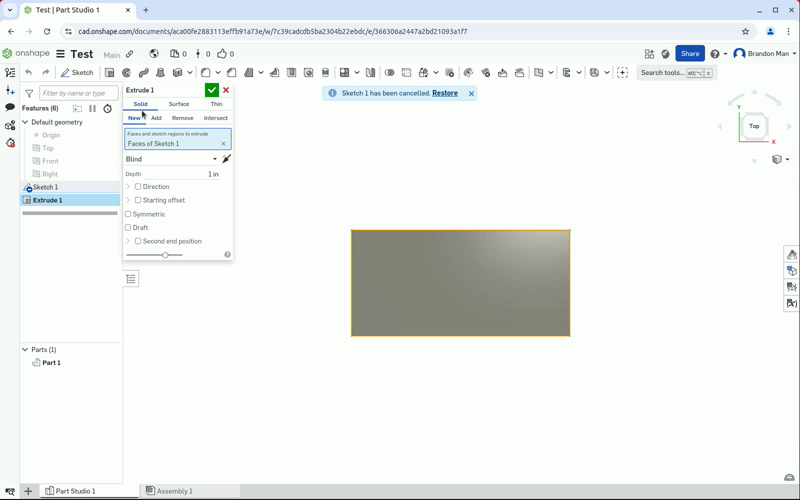
mouse_move(137, 120)
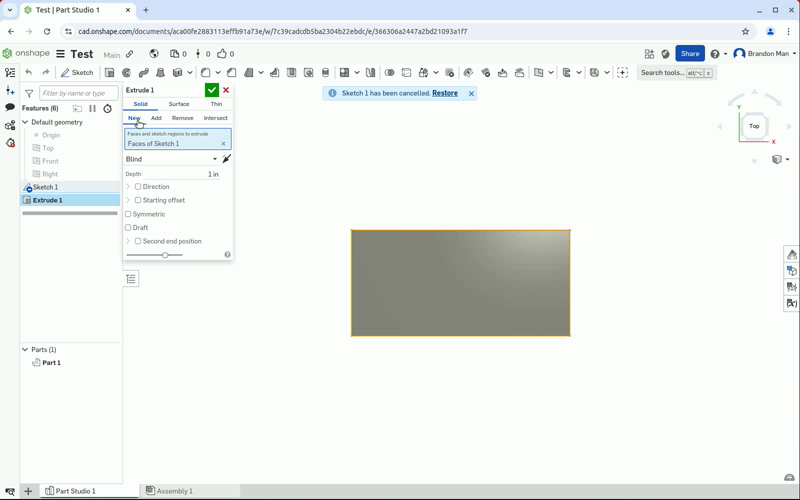
click(137, 120)
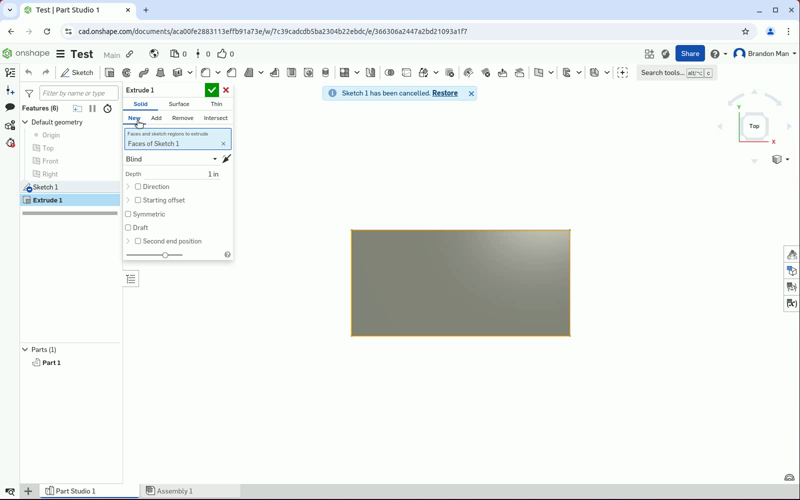
key(tab, 4)
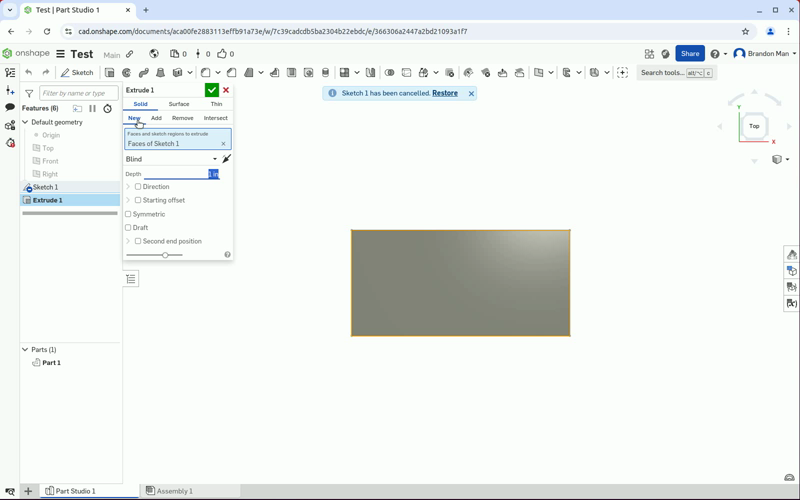
text(4.574)
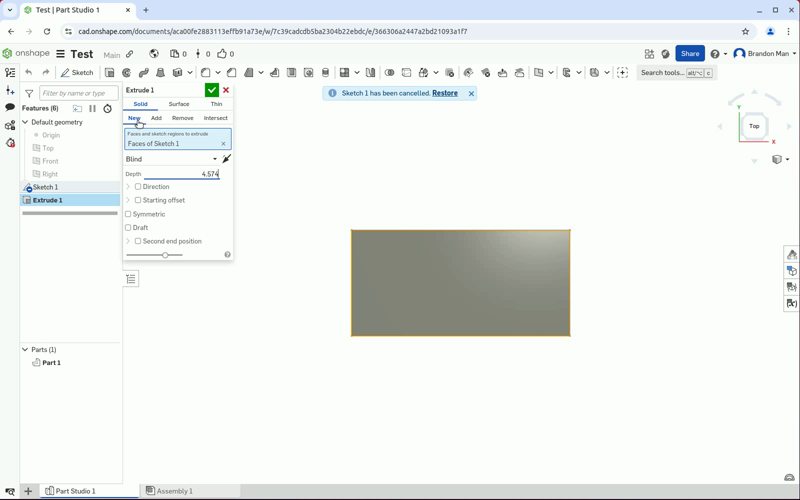
key(enter)
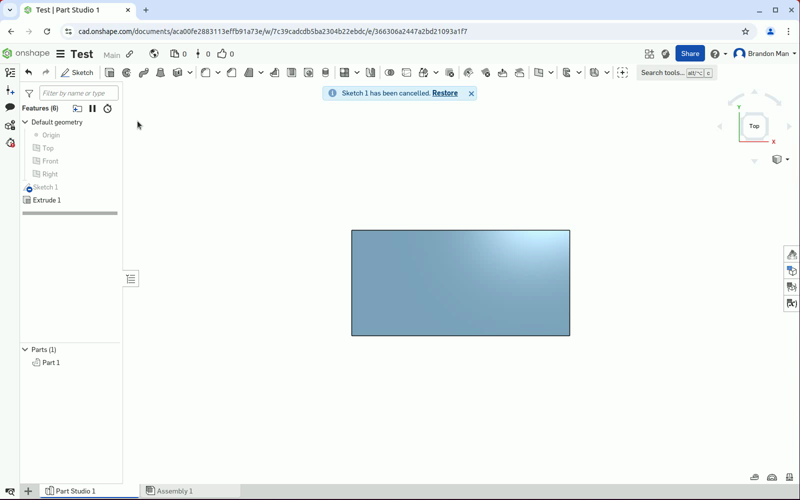
key(shift+h)
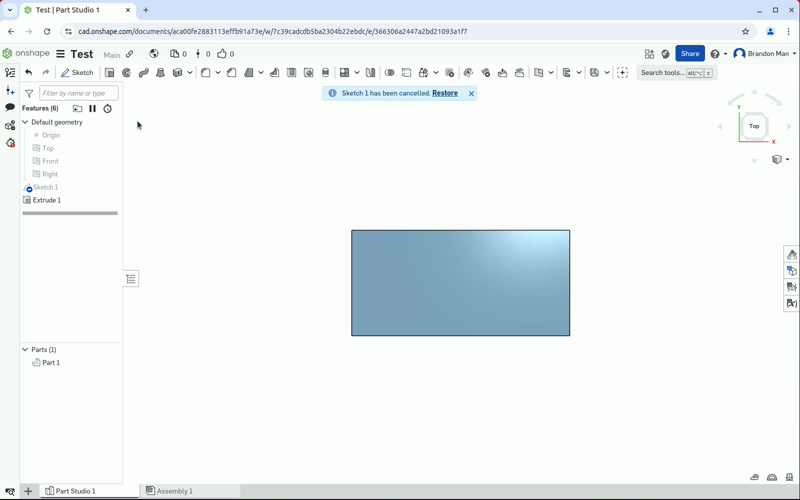
key(shift+h)
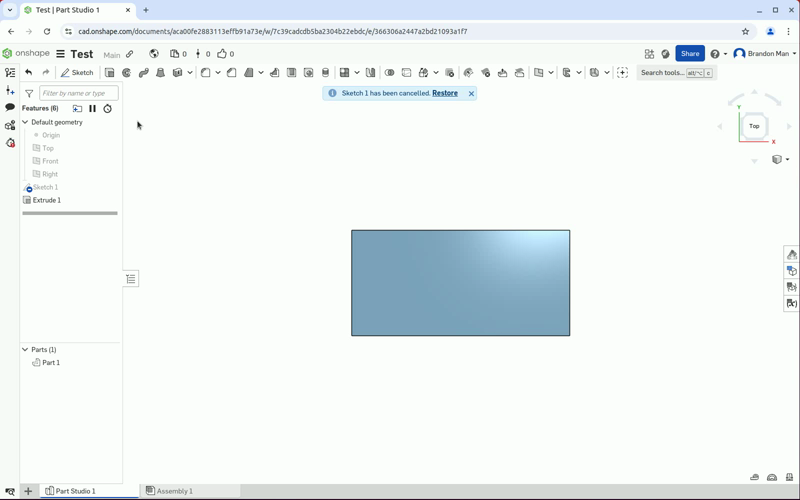
mouse_move(73, 189)
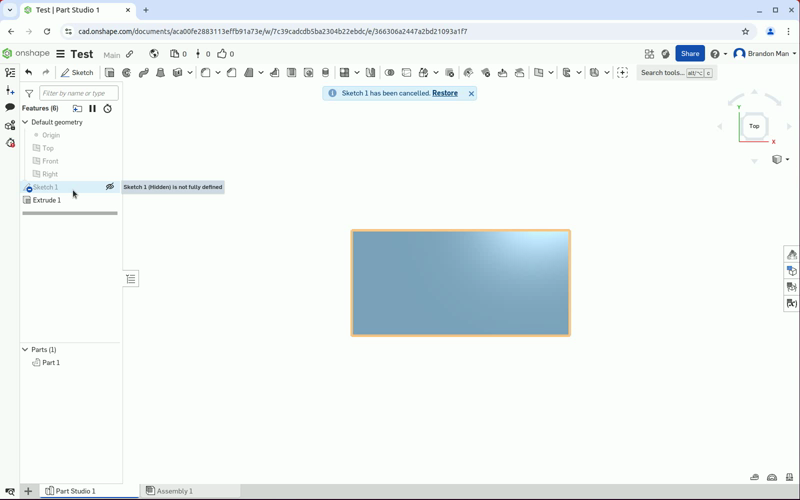
click(73, 189)
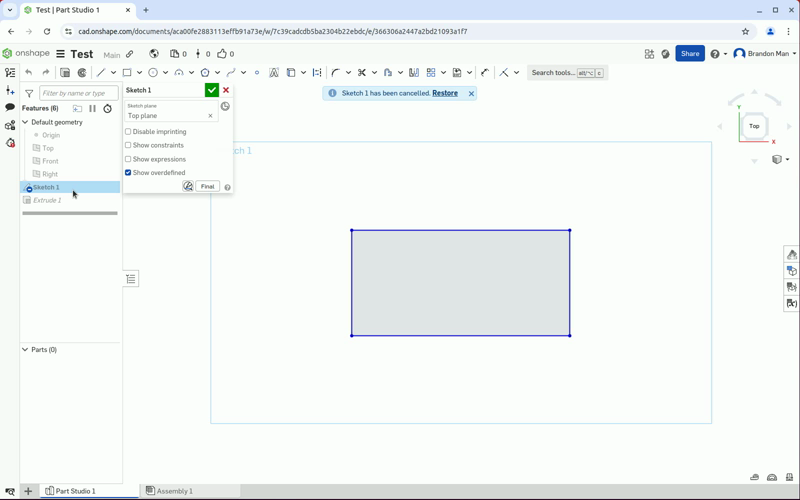
mouse_move(229, 92)
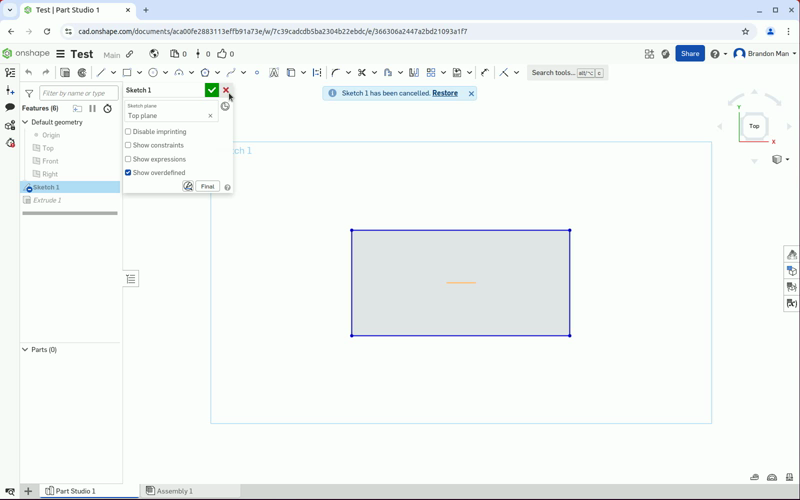
click(229, 92)
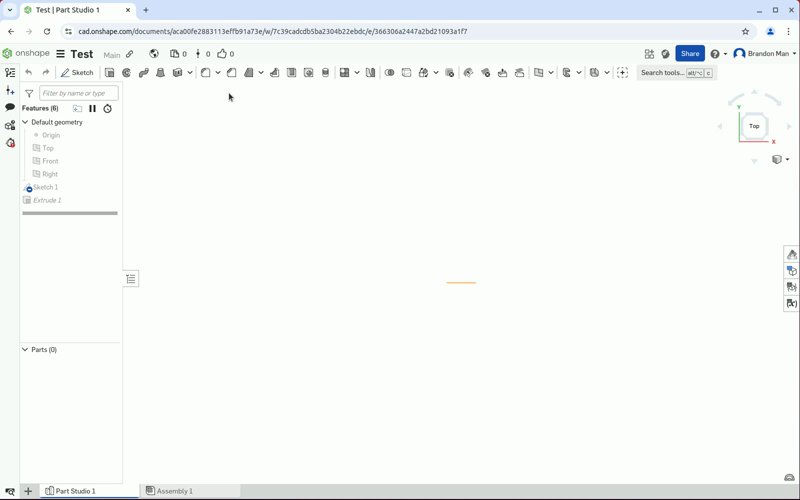
mouse_move(73, 352)
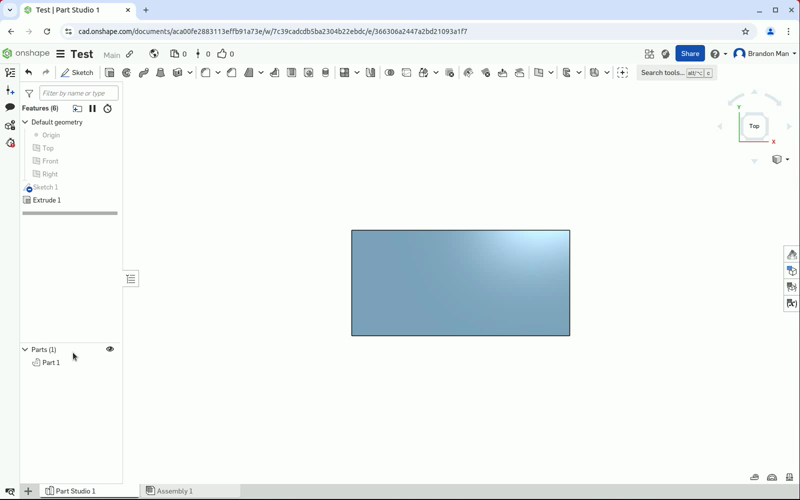
key(y)
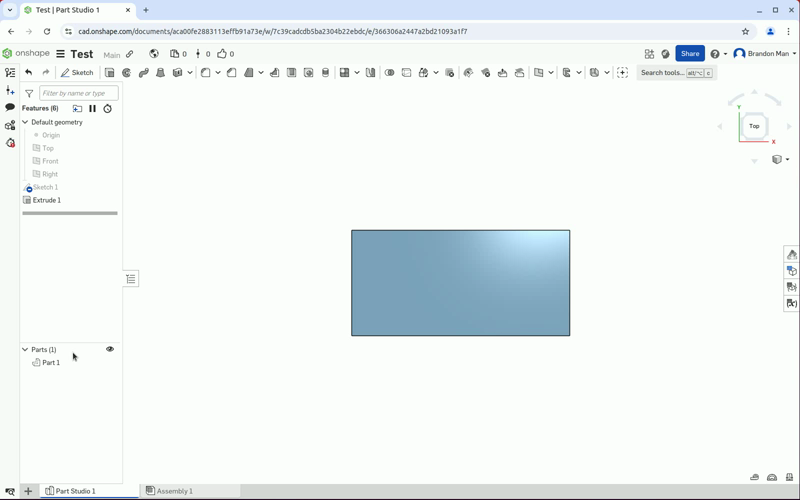
key(shift+p)
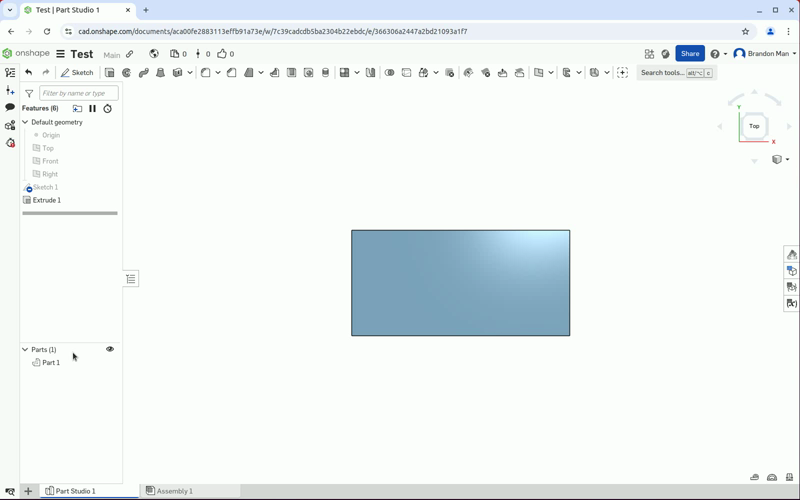
key(space)
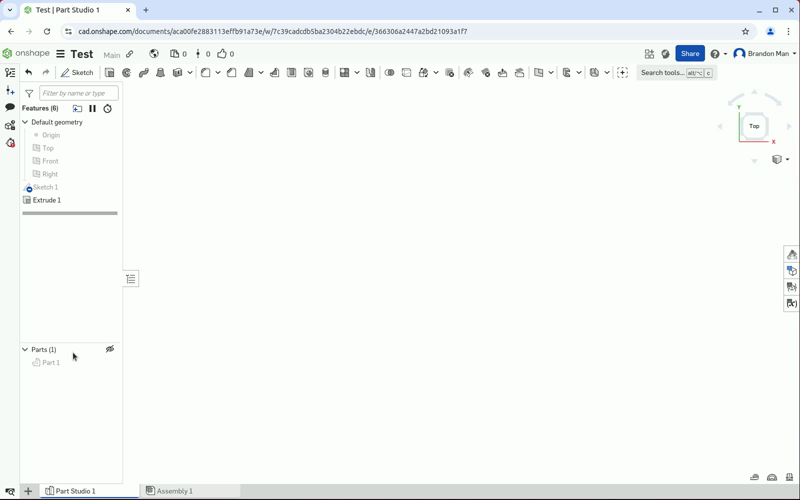
key_down(shift)
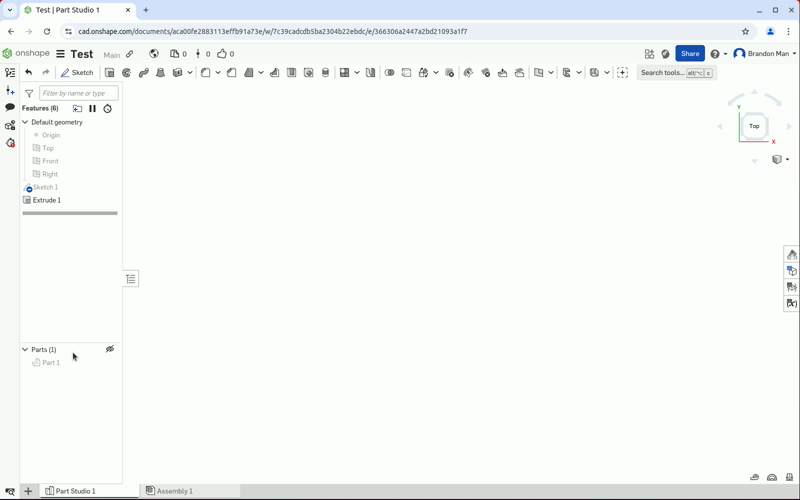
key(up)
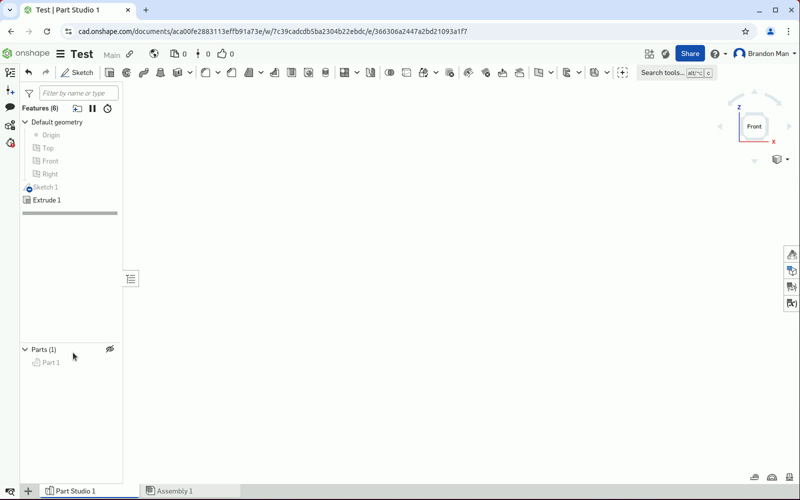
key_up(shift)
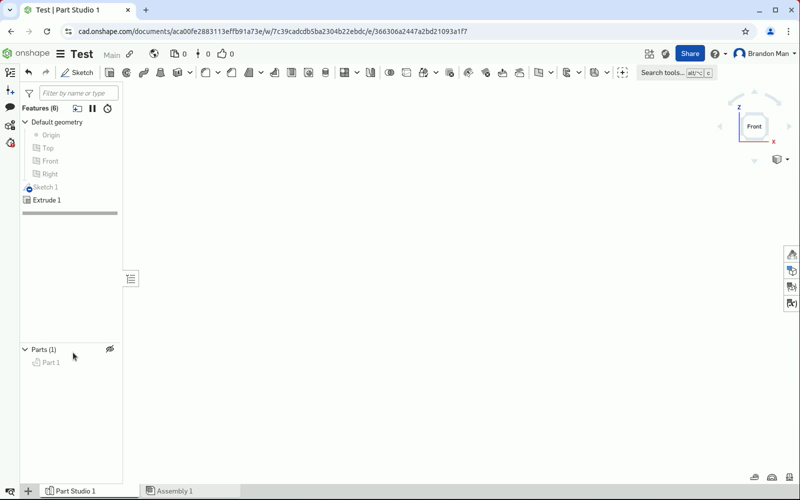
key(space)
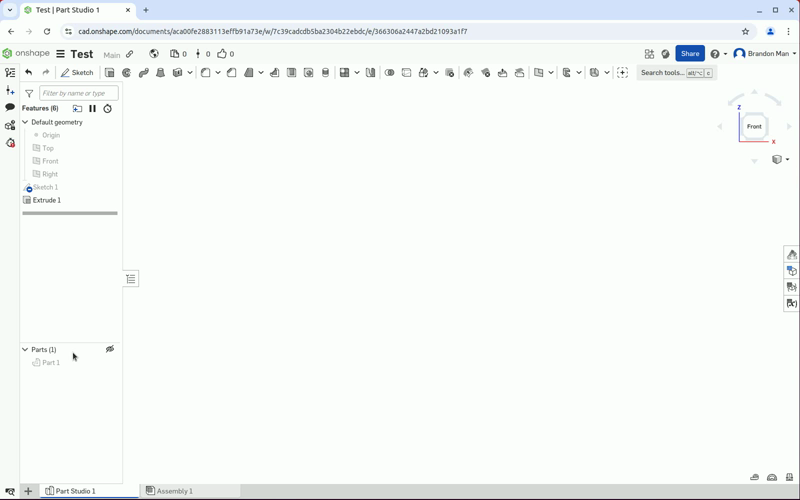
key_down(shift)
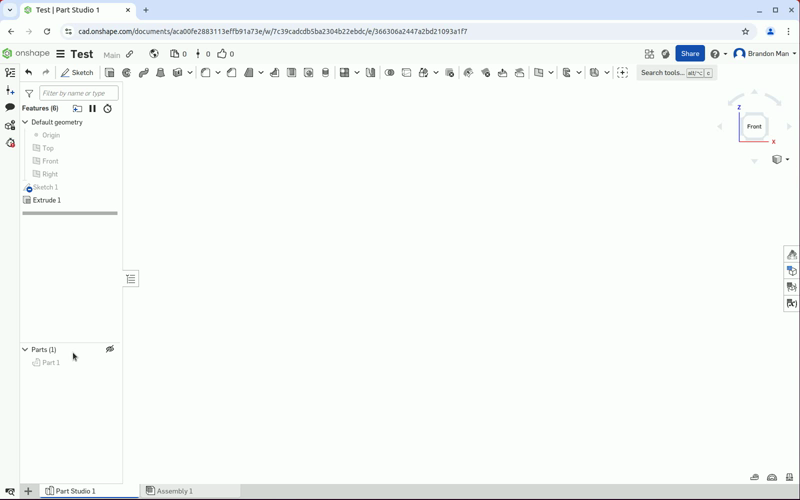
key(left)
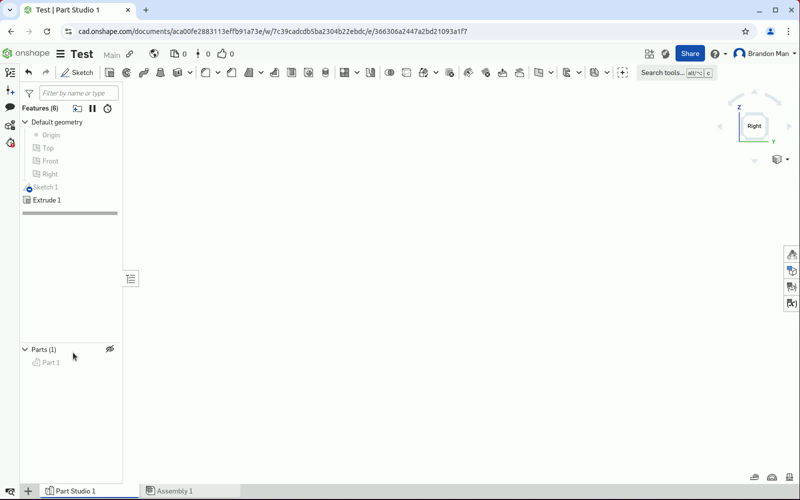
key_up(shift)
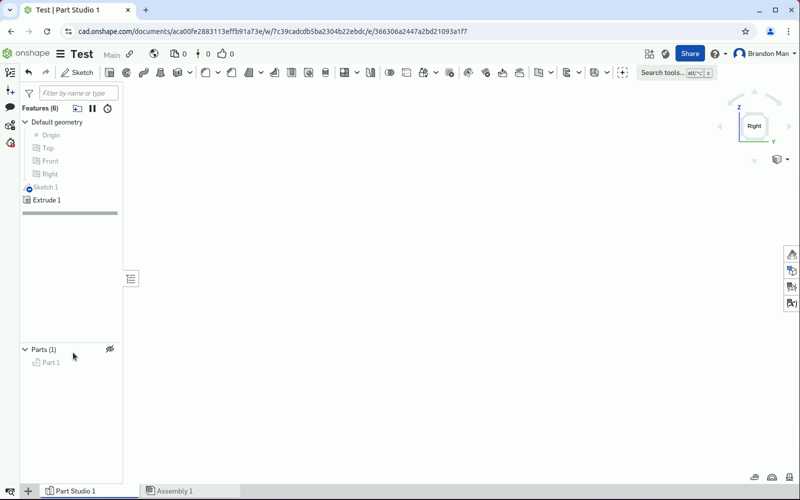
mouse_move(73, 352)
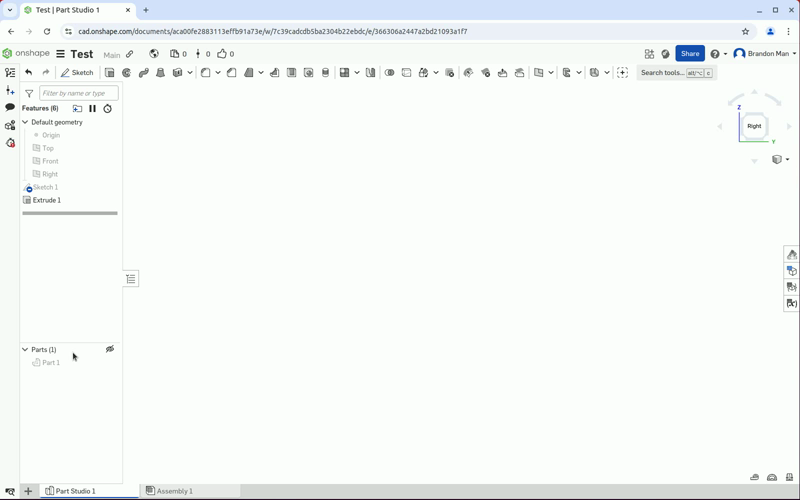
key(shift+y)
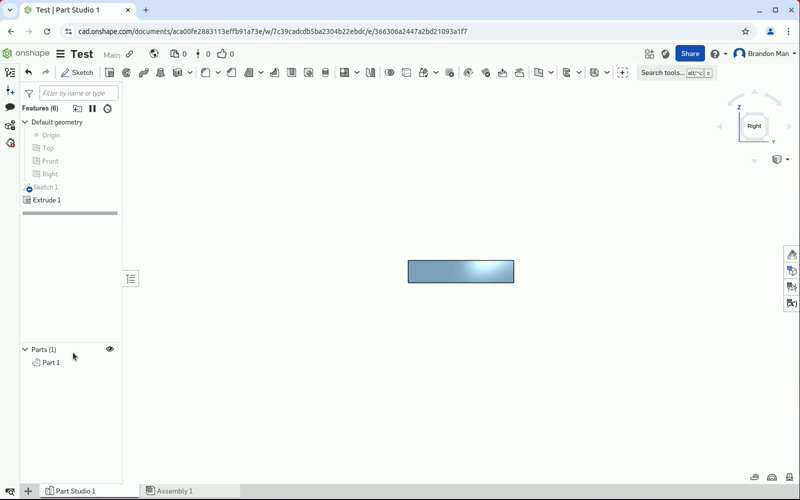
mouse_move(541, 75)
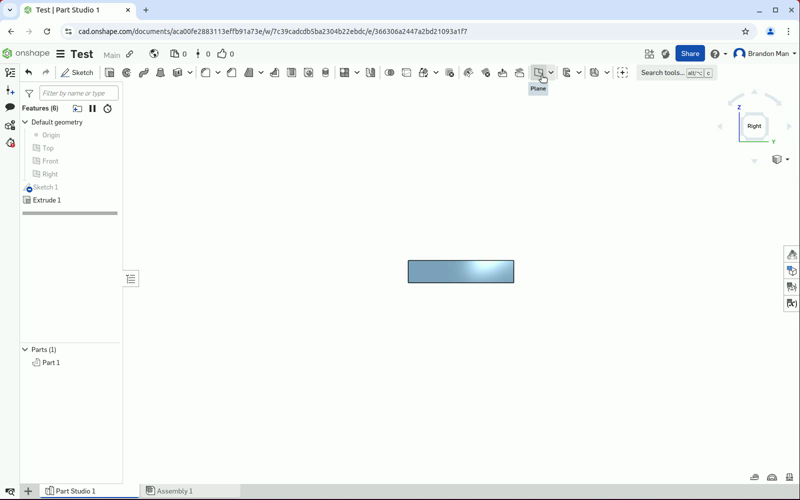
click(541, 75)
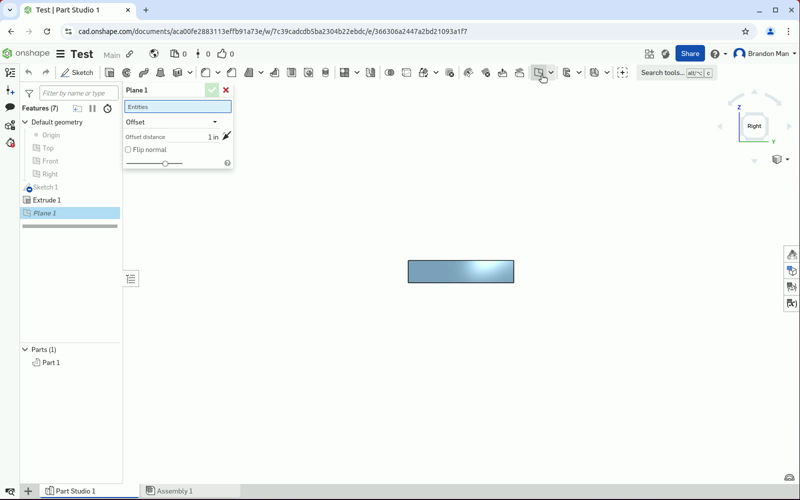
mouse_move(73, 176)
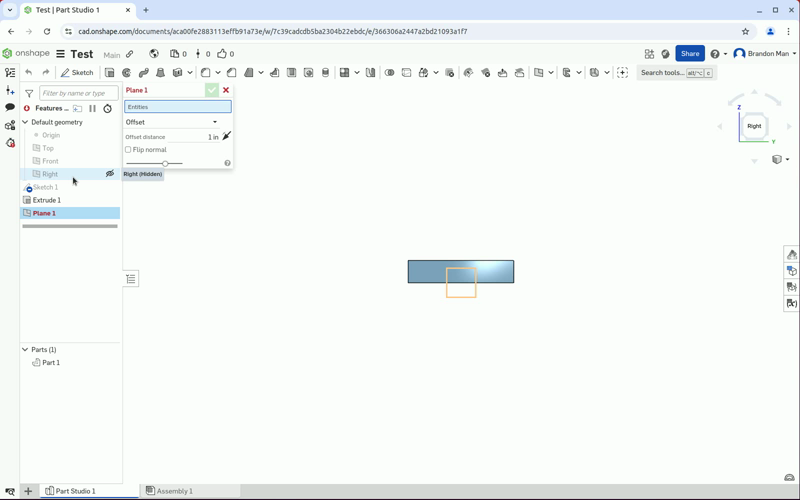
click(73, 176)
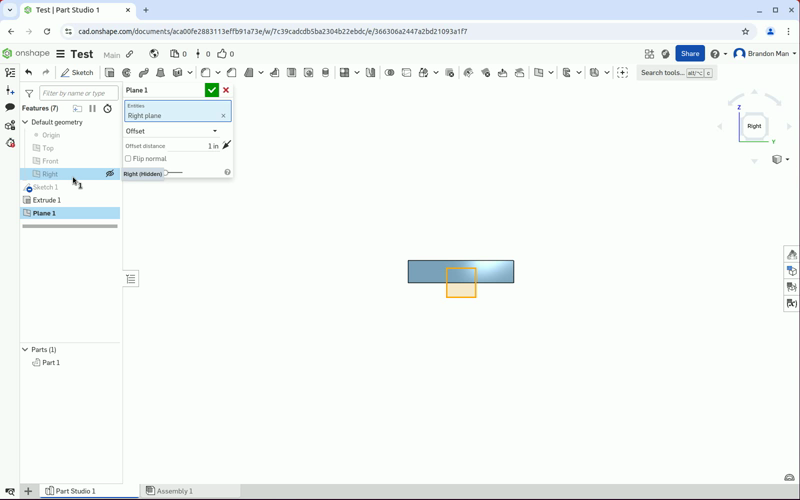
key(tab, 2)
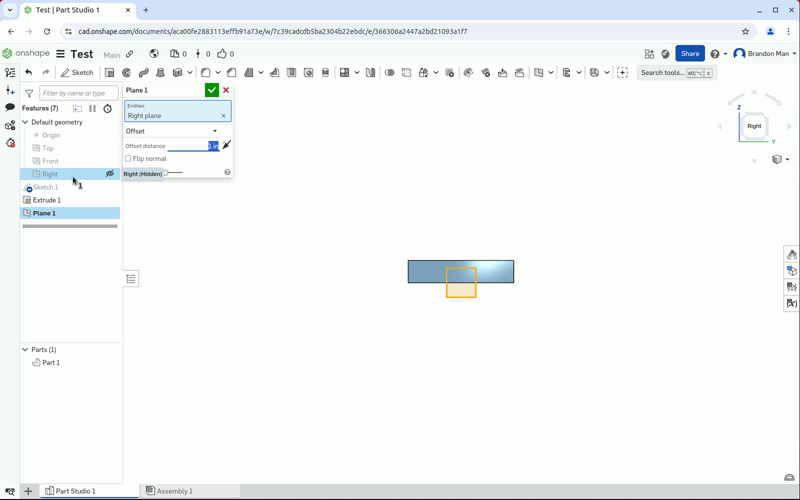
text(22.4)
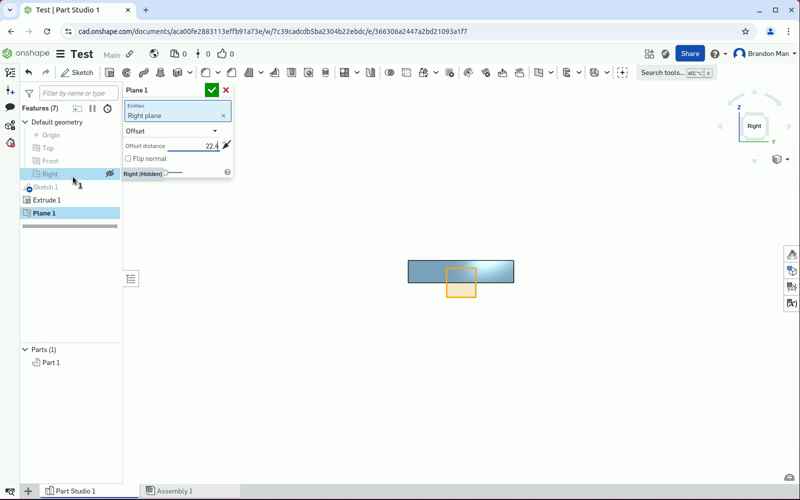
key(enter, 2)
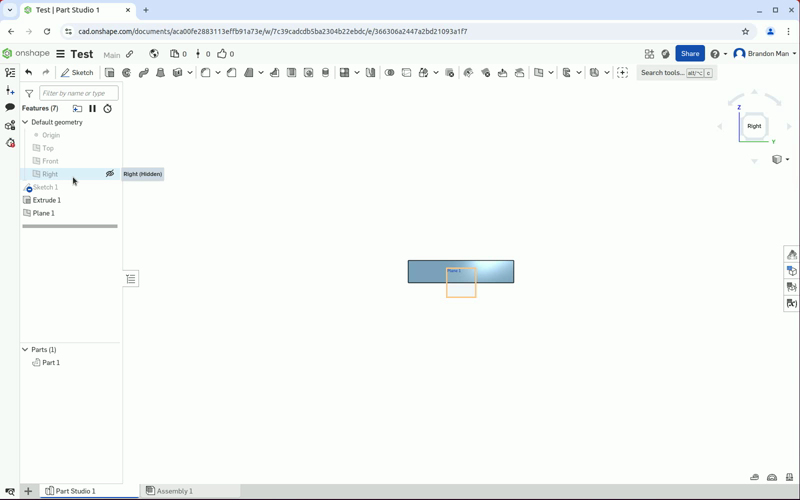
key(shift+s)
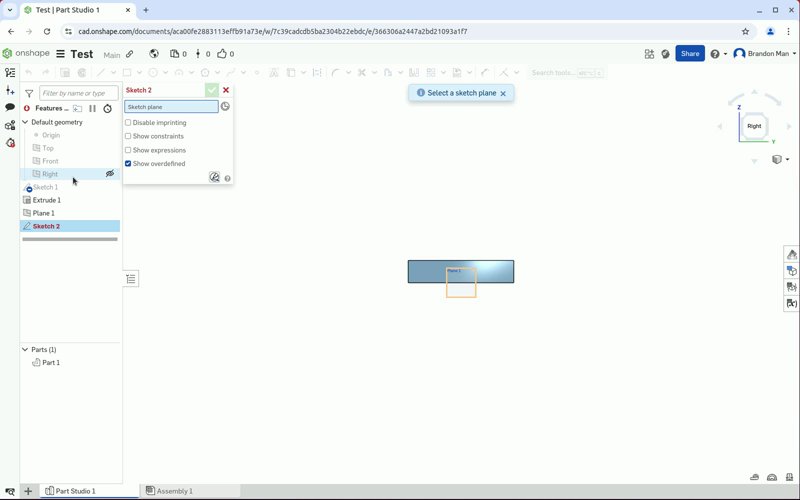
mouse_move(73, 215)
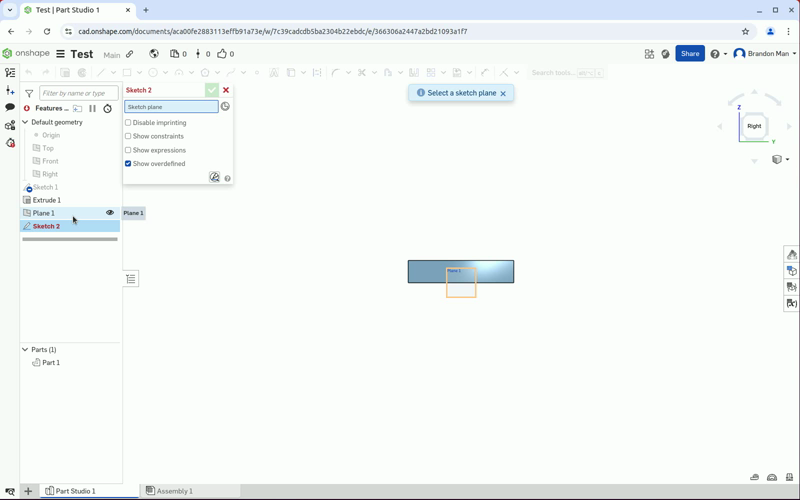
click(73, 215)
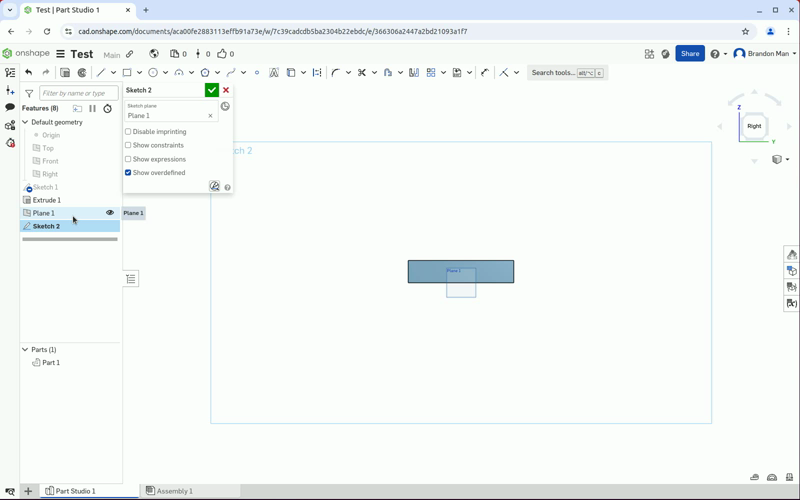
mouse_move(73, 352)
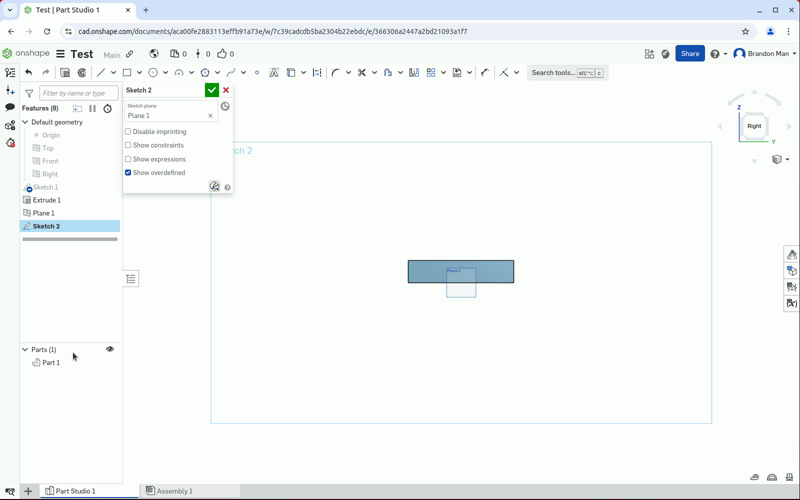
key(y)
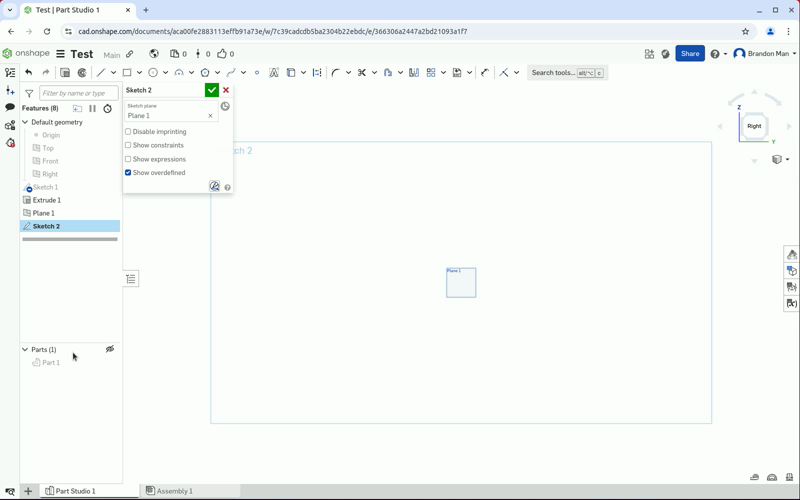
key(l)
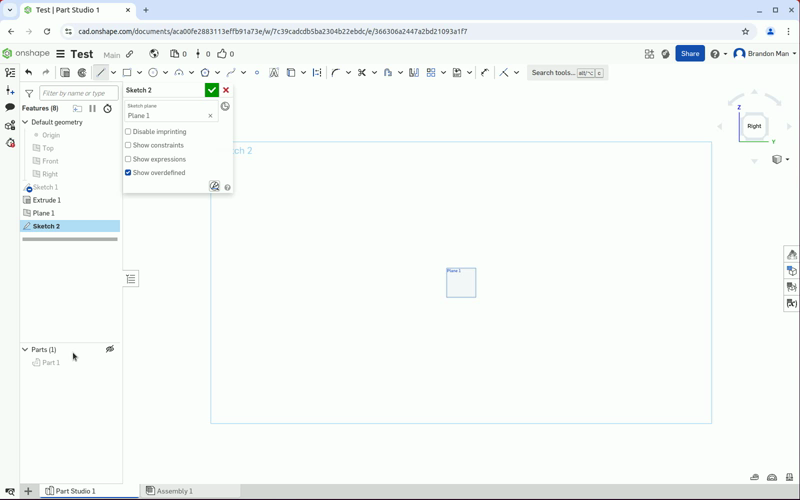
key_down(shift)
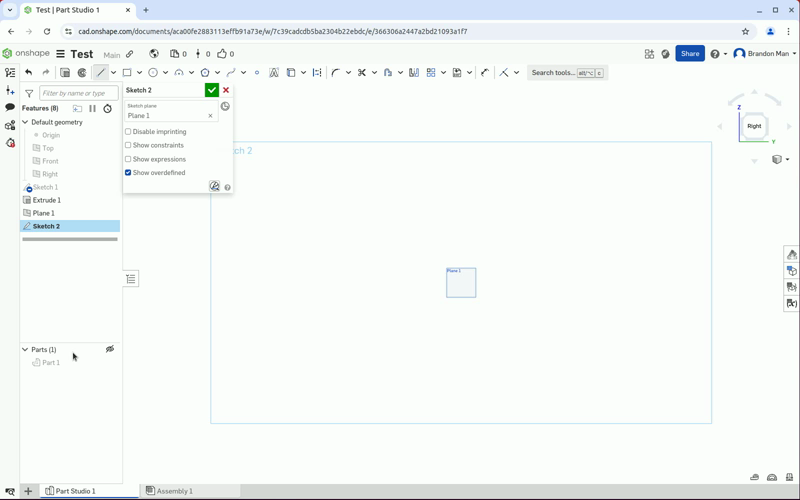
mouse_move(407, 282)
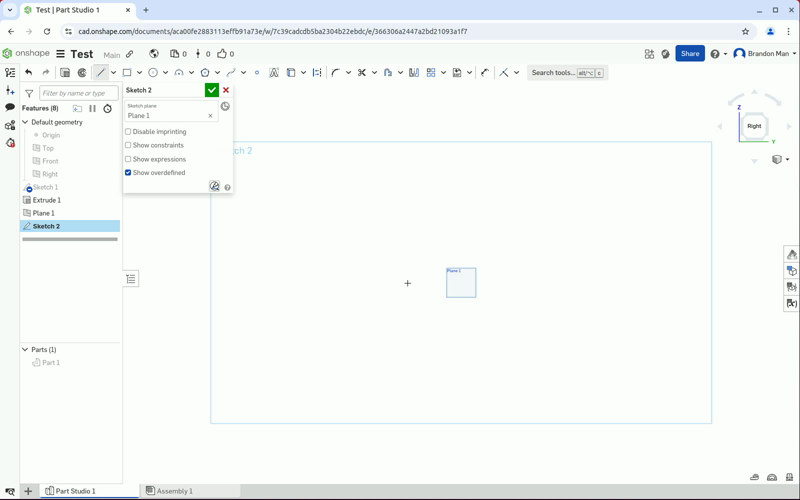
click(407, 282)
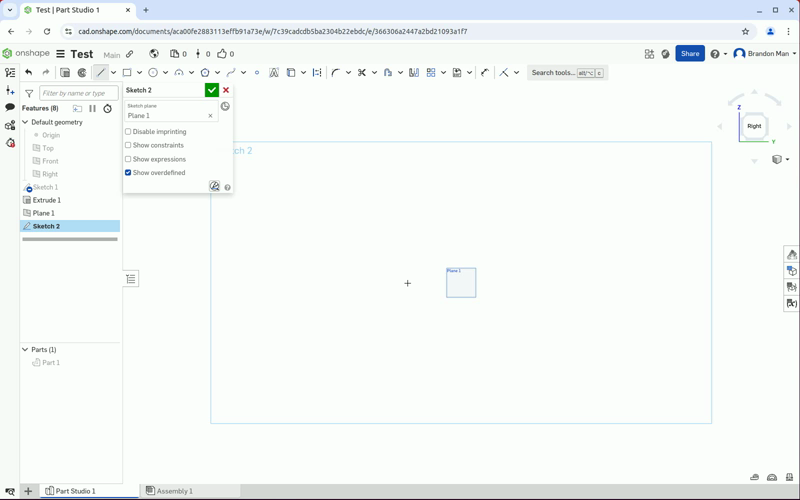
key_up(shift)
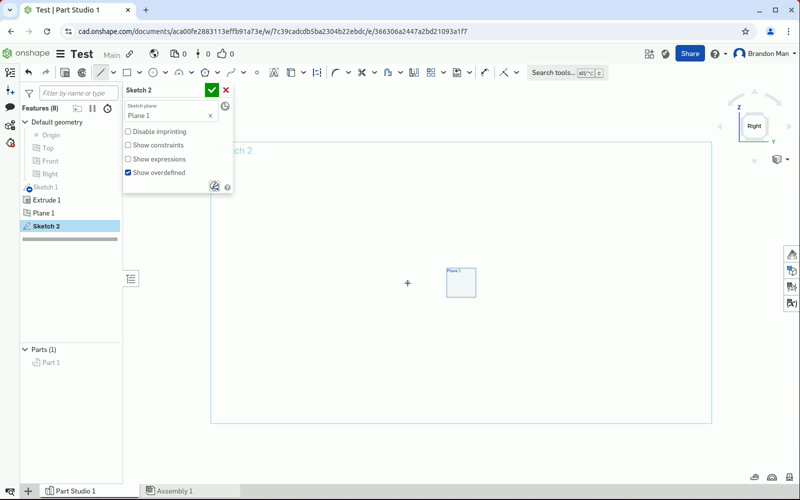
key_down(shift)
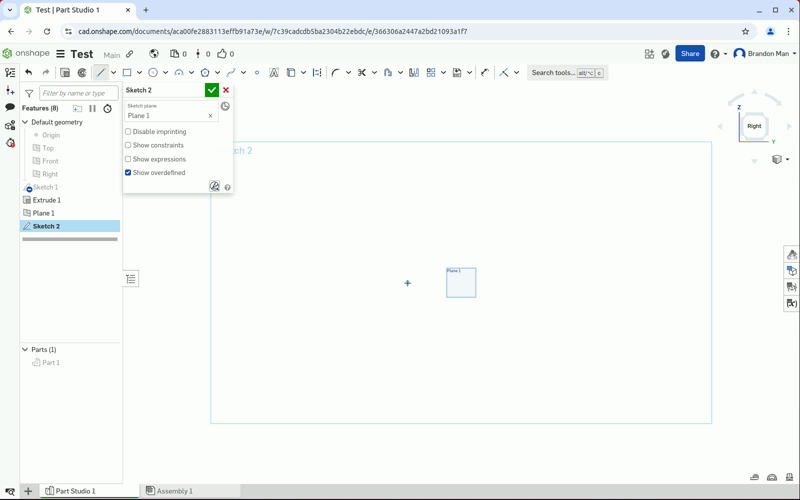
mouse_move(513, 282)
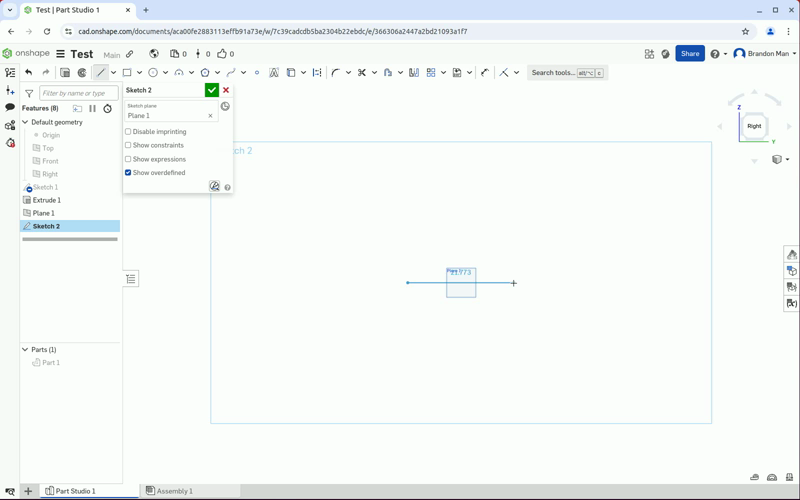
click(513, 282)
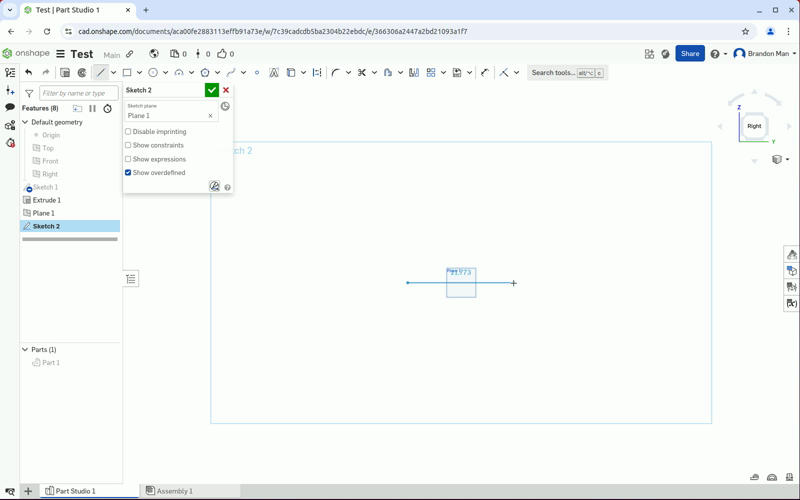
key_up(shift)
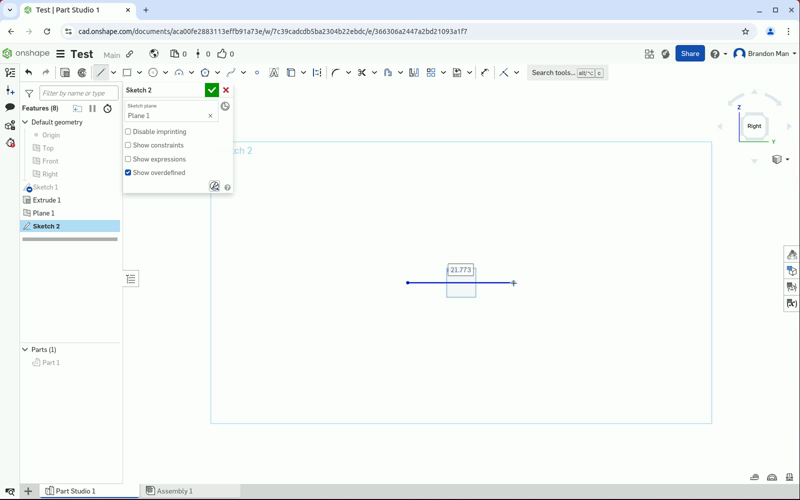
key_down(shift)
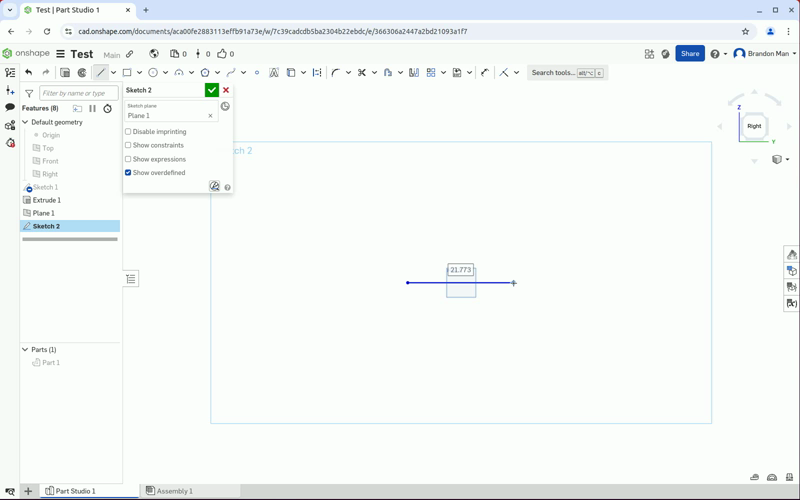
mouse_move(543, 282)
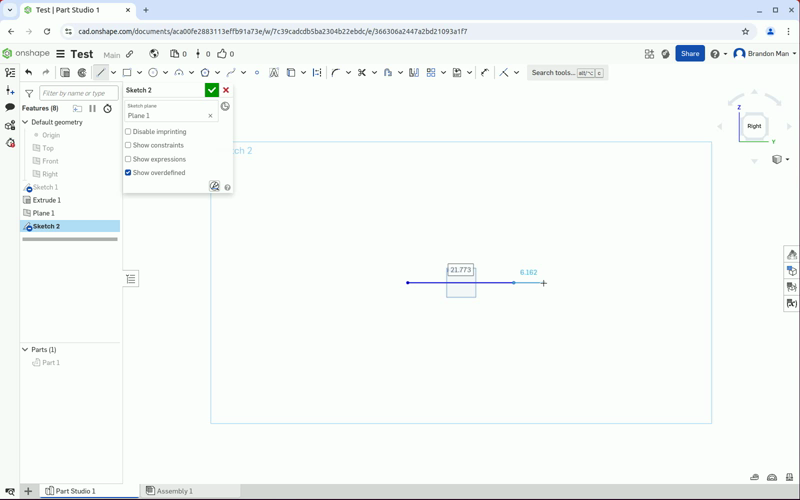
mouse_move(513, 260)
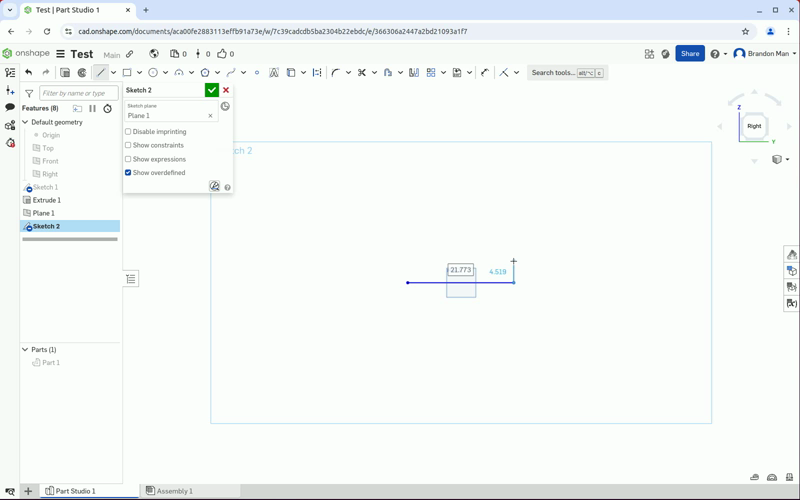
click(513, 260)
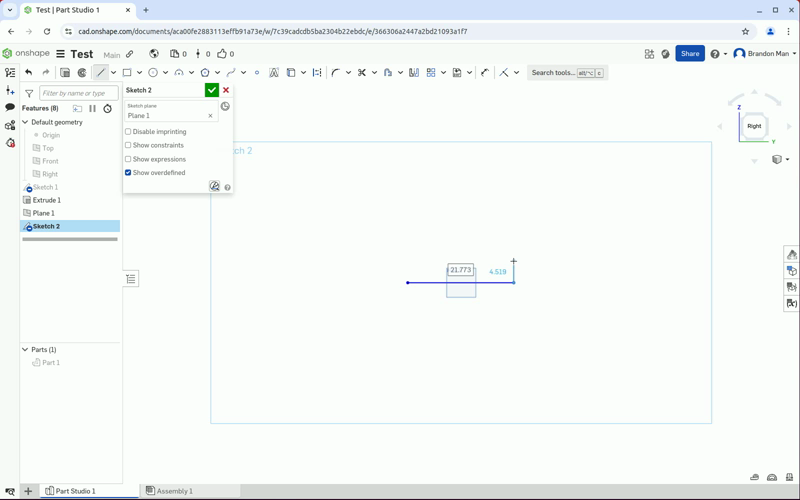
key_up(shift)
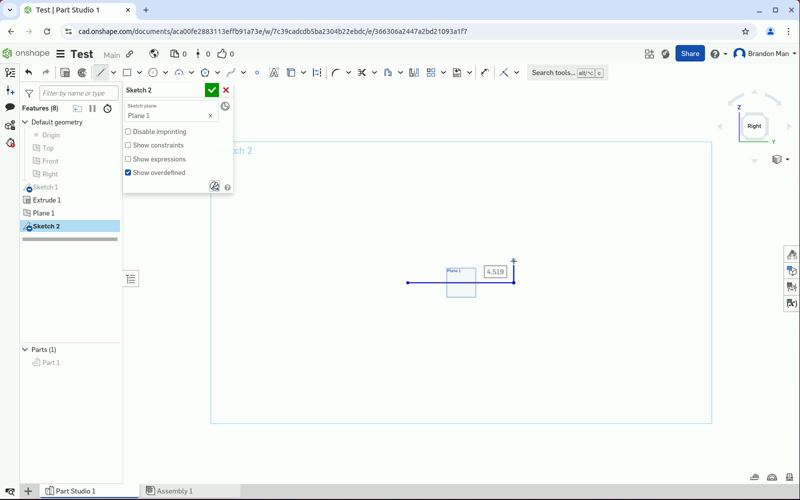
key_down(shift)
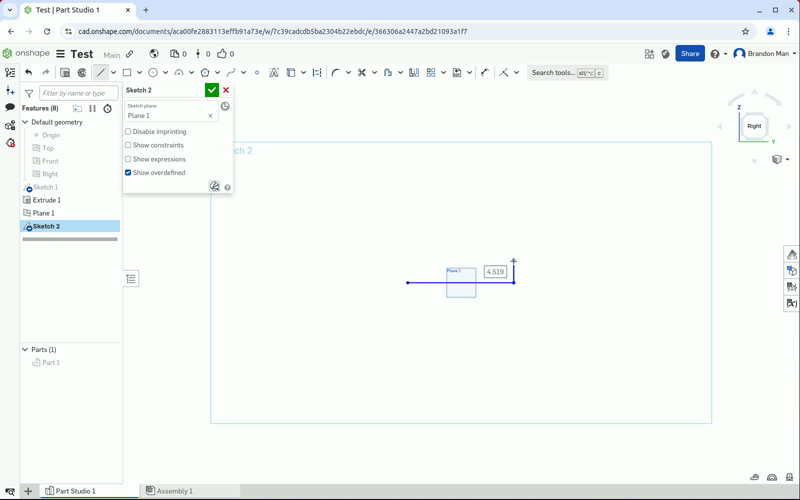
mouse_move(407, 260)
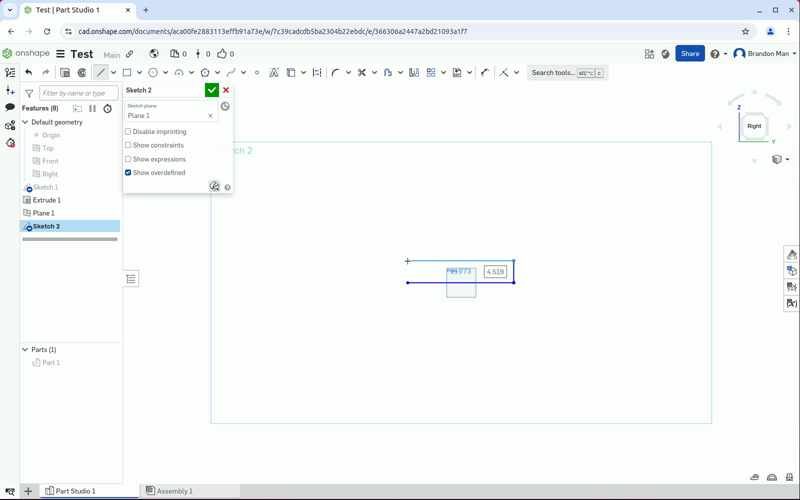
click(407, 260)
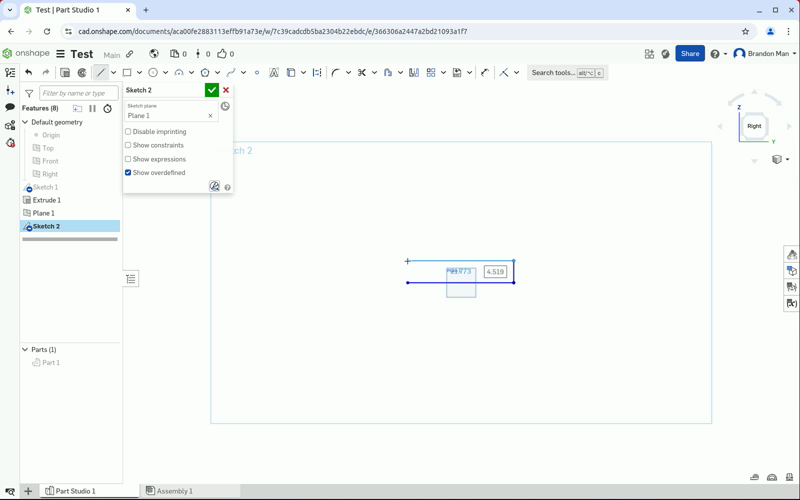
key_up(shift)
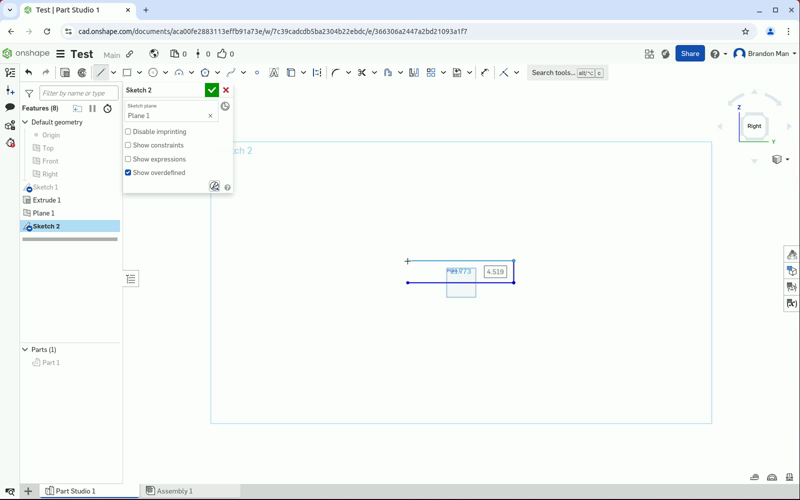
mouse_move(437, 260)
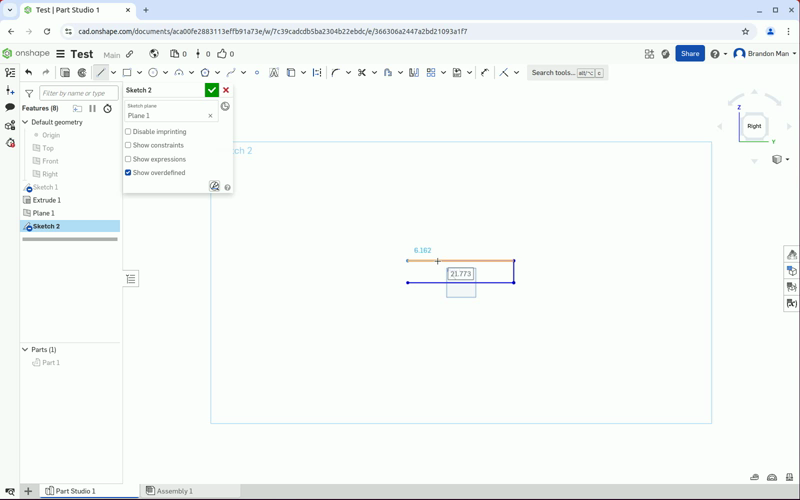
key_down(shift)
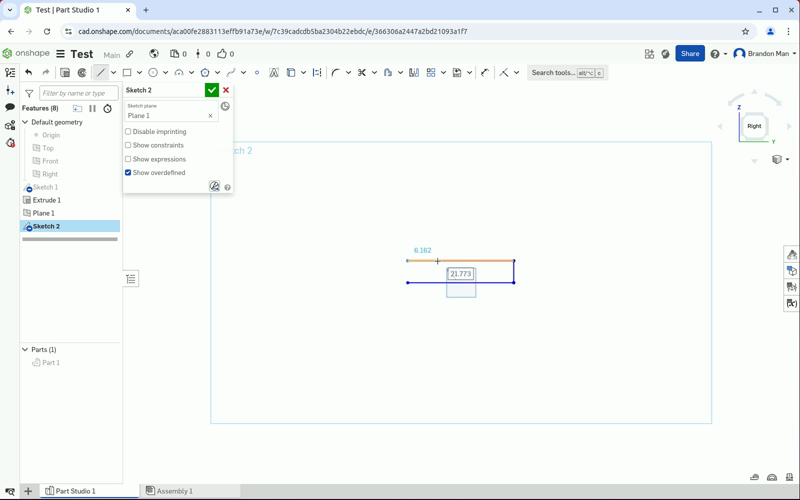
mouse_move(407, 282)
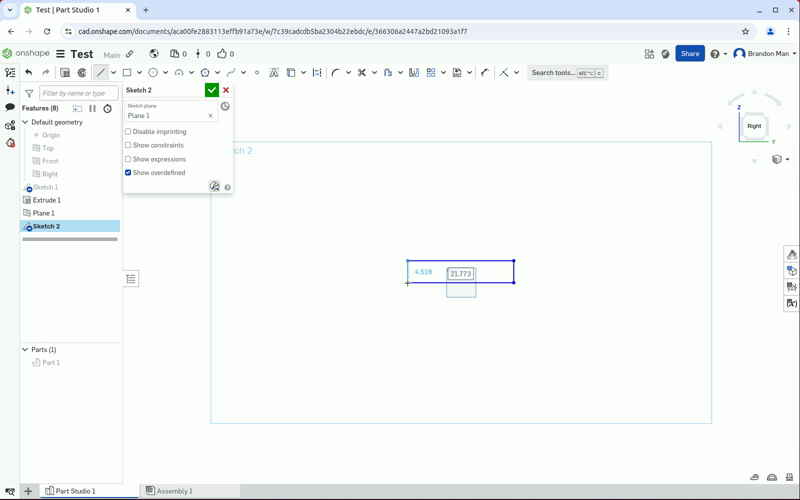
key_up(shift)
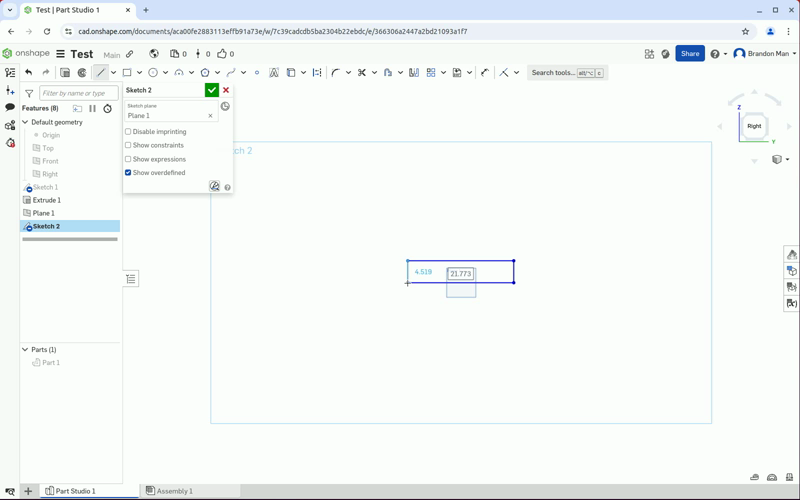
click(407, 282)
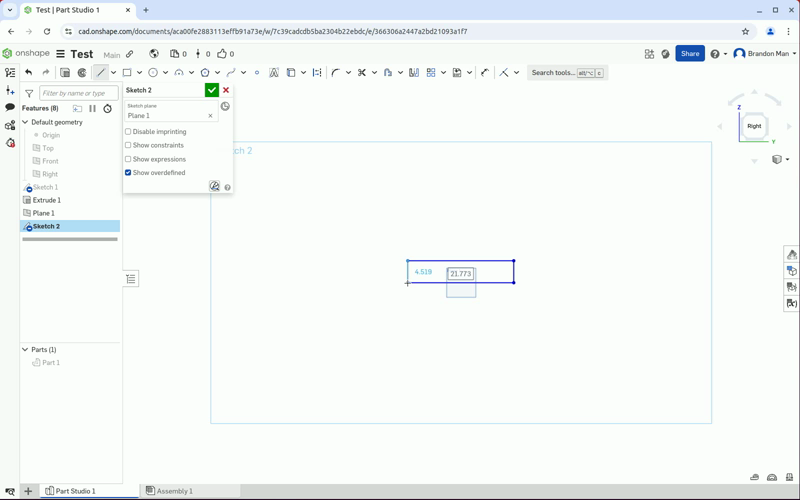
key(esc)
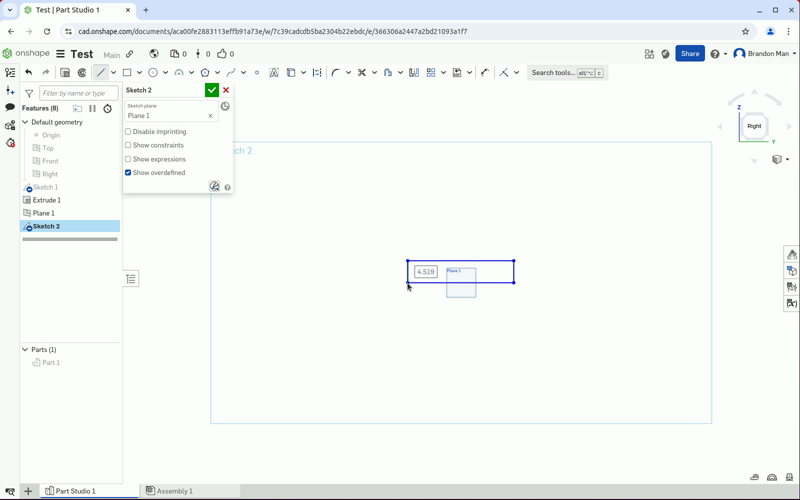
mouse_move(468, 263)
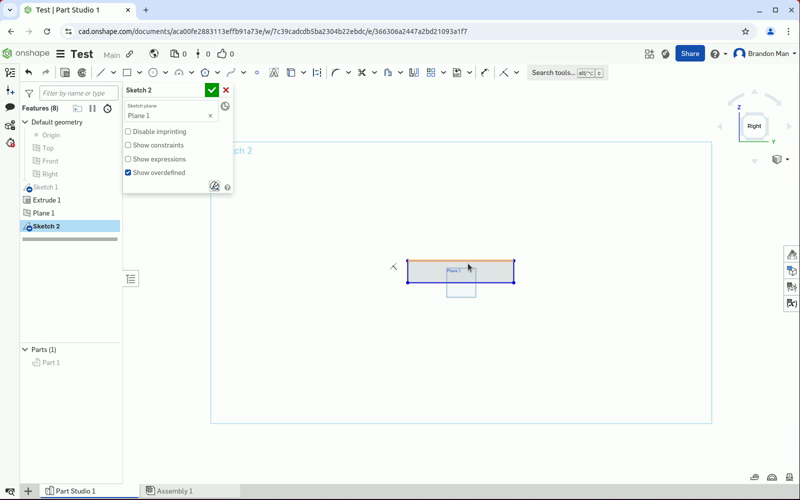
click(468, 263)
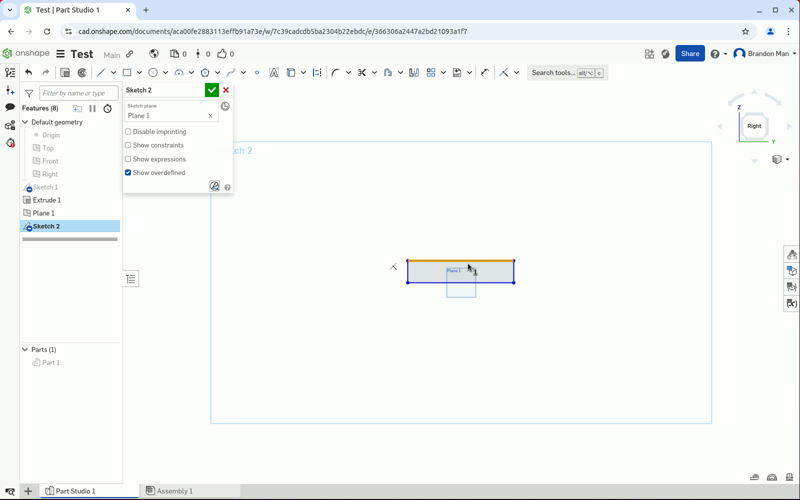
mouse_move(73, 352)
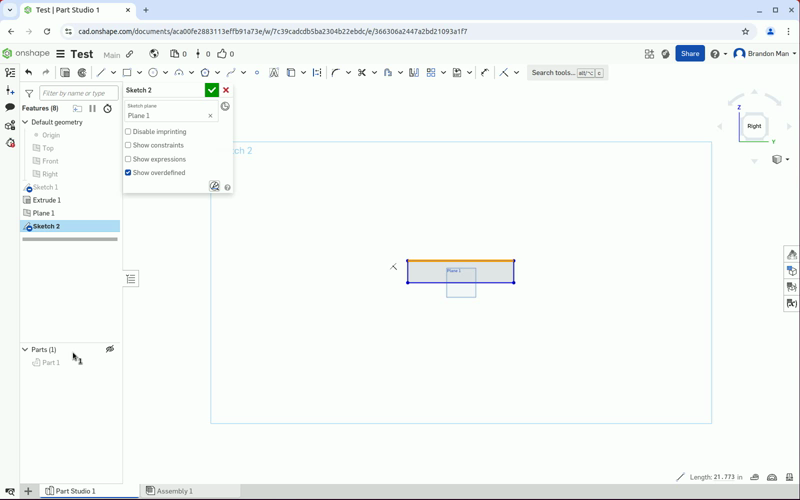
key(shift+y)
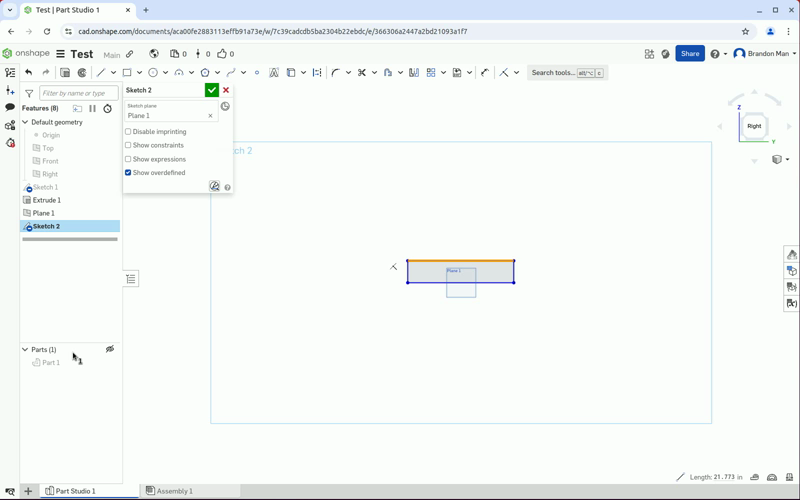
key(shift+e)
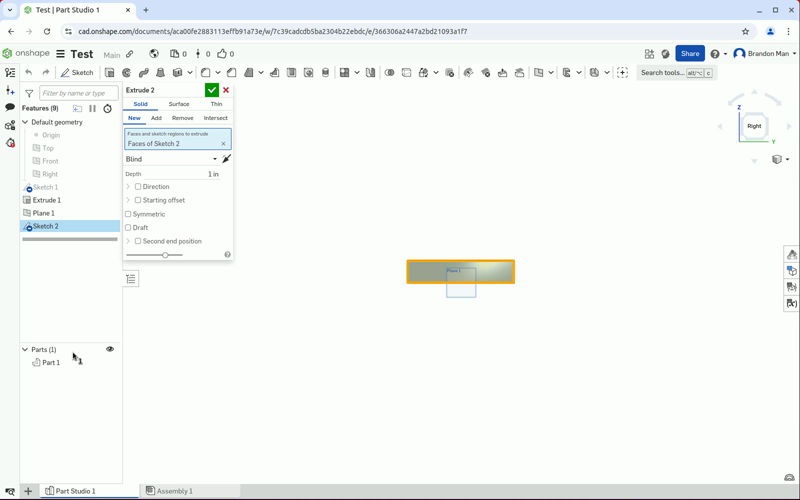
mouse_move(143, 106)
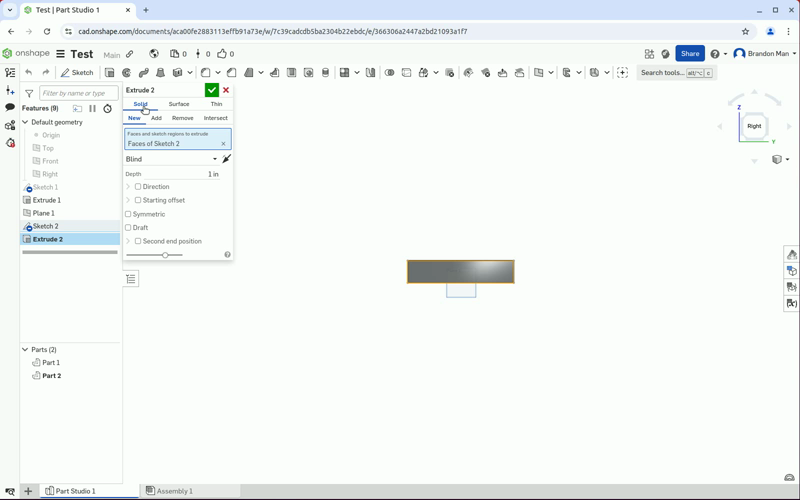
click(143, 106)
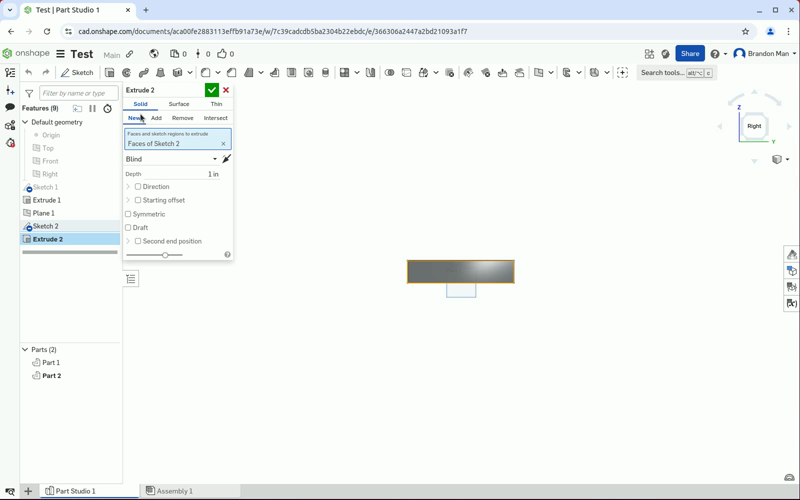
mouse_move(137, 120)
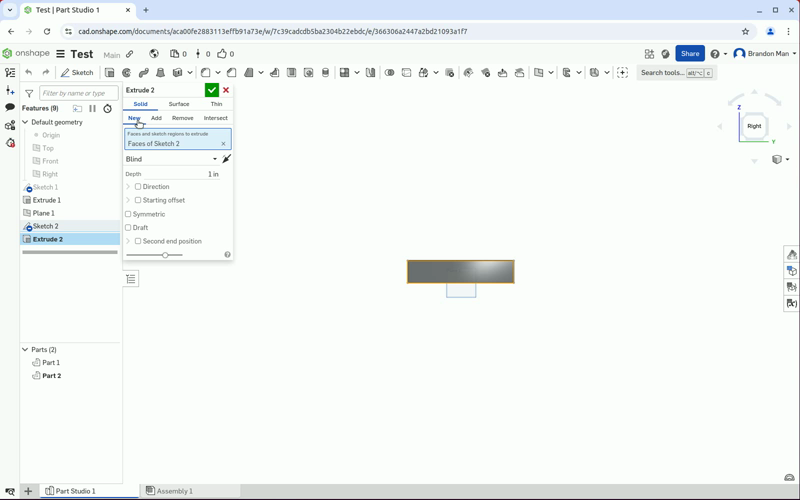
click(137, 120)
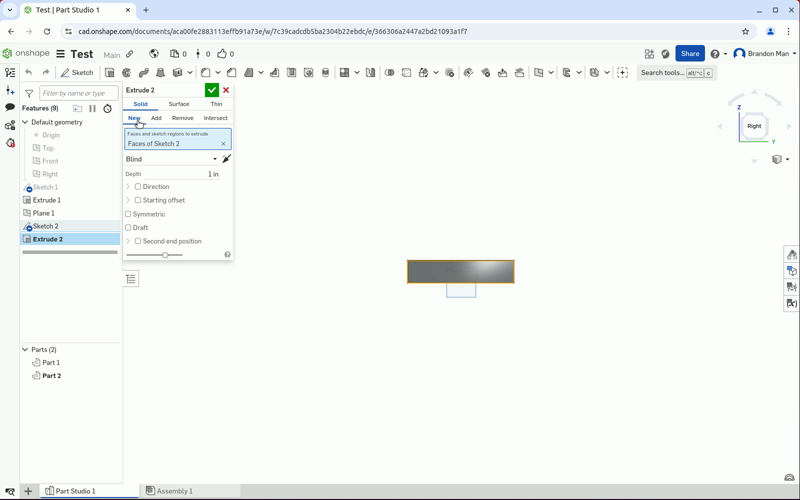
key(tab, 4)
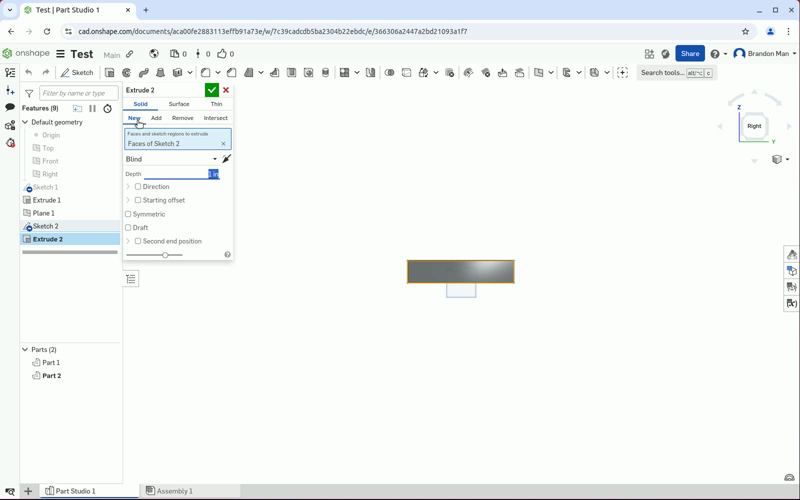
text(0.722)
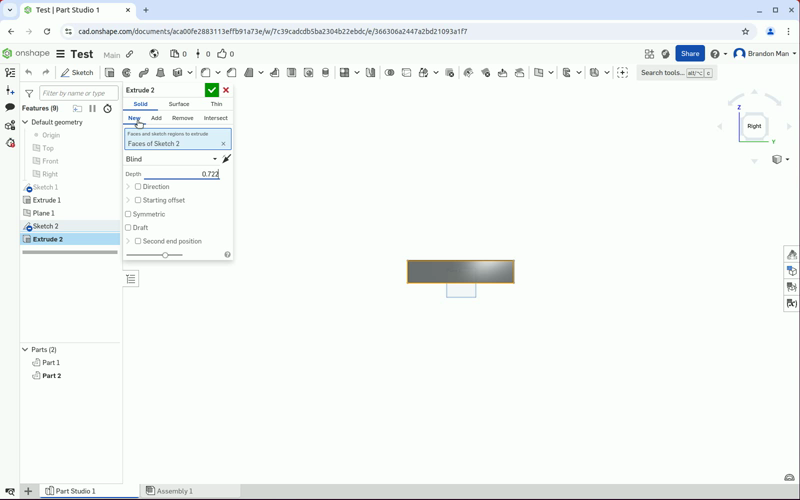
key(enter)
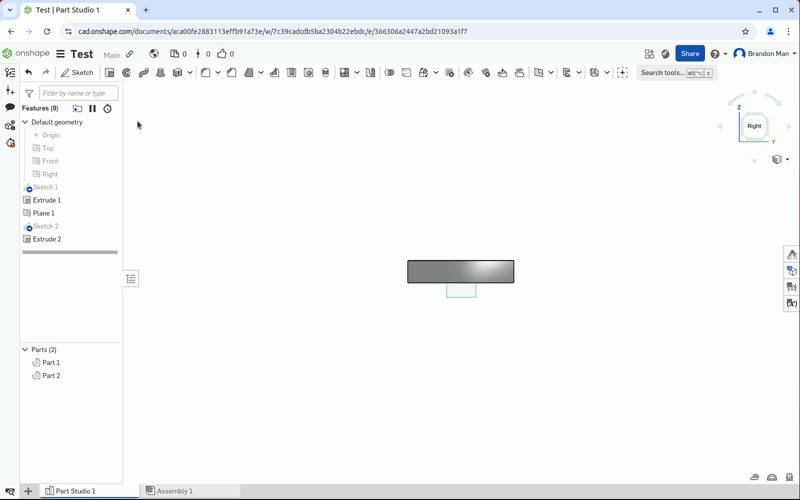
key(shift+h)
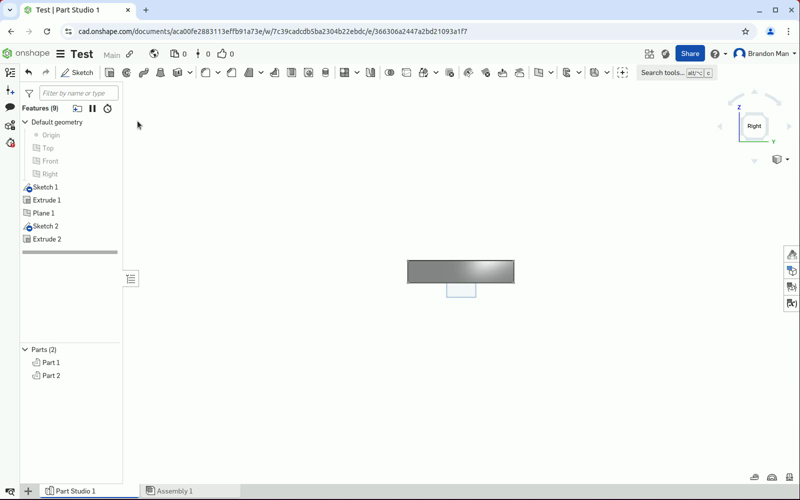
key(shift+h)
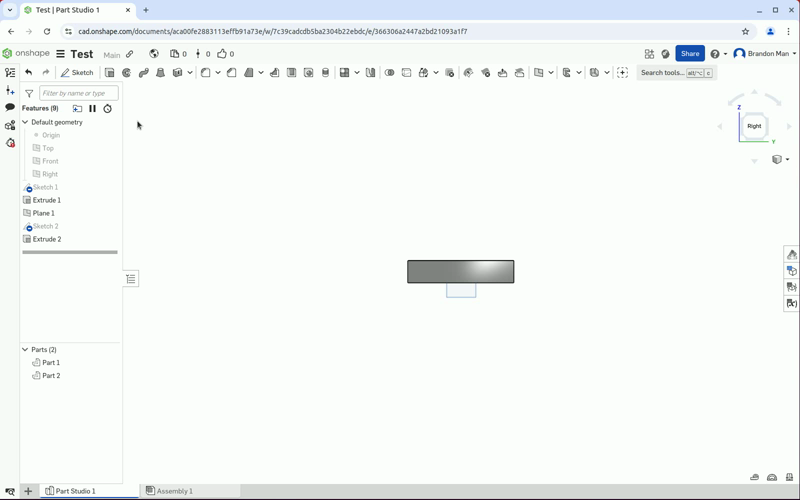
mouse_move(73, 189)
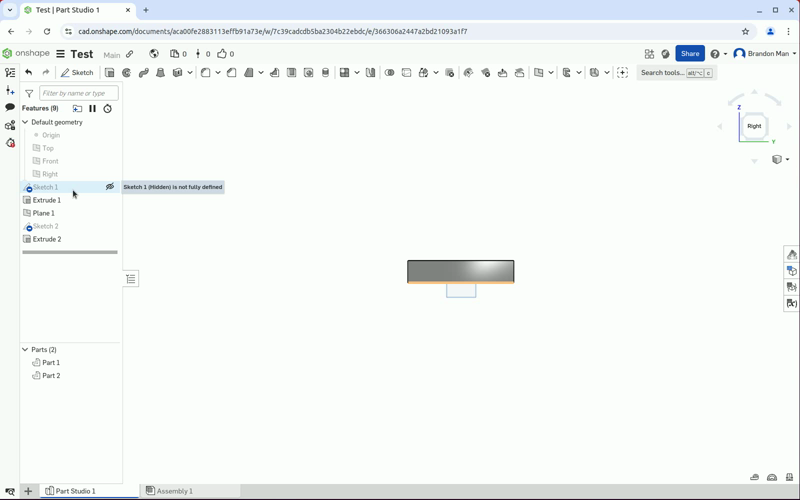
click(73, 189)
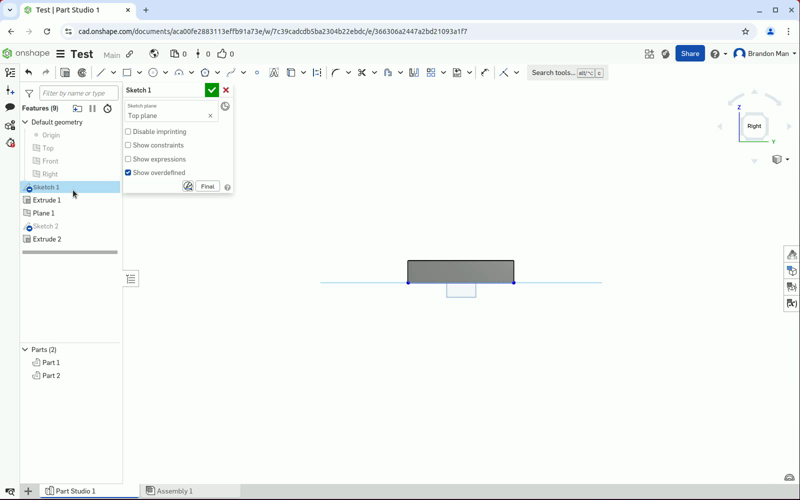
mouse_move(229, 92)
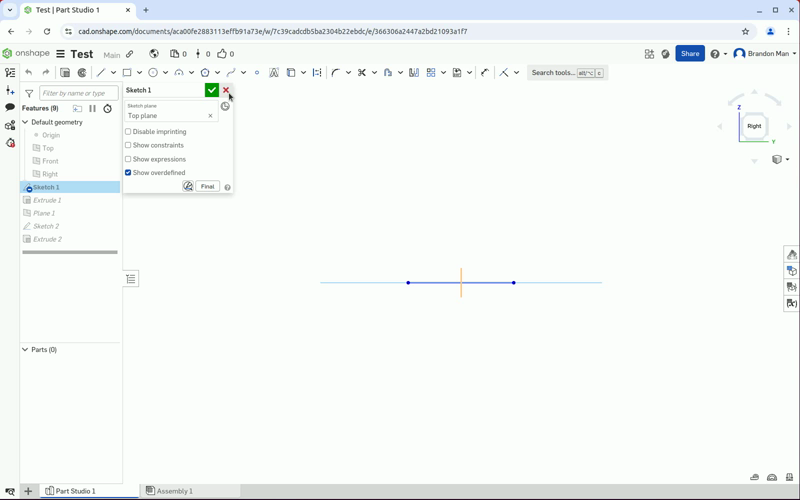
click(229, 92)
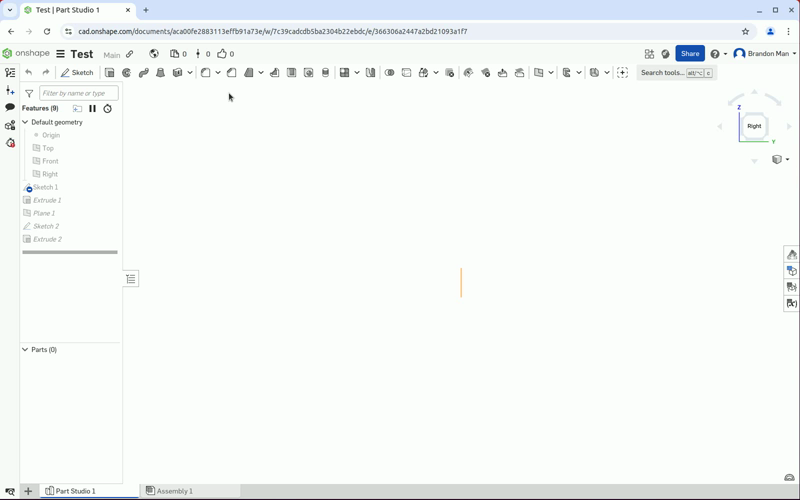
key(shift+s)
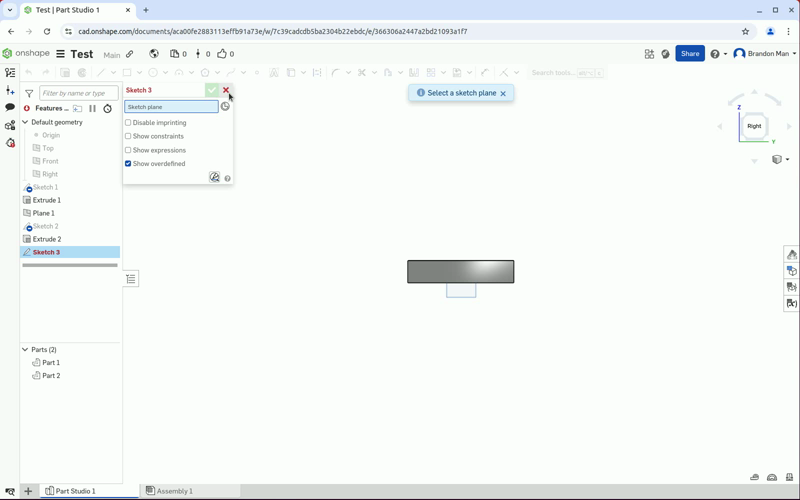
mouse_move(73, 215)
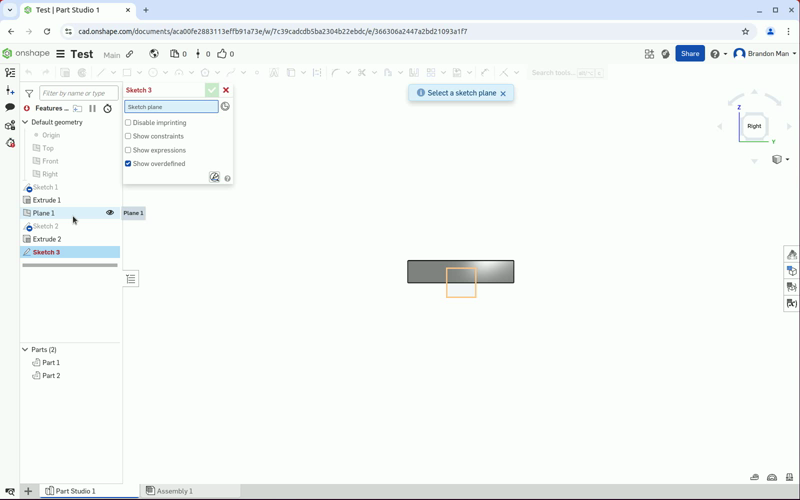
click(73, 215)
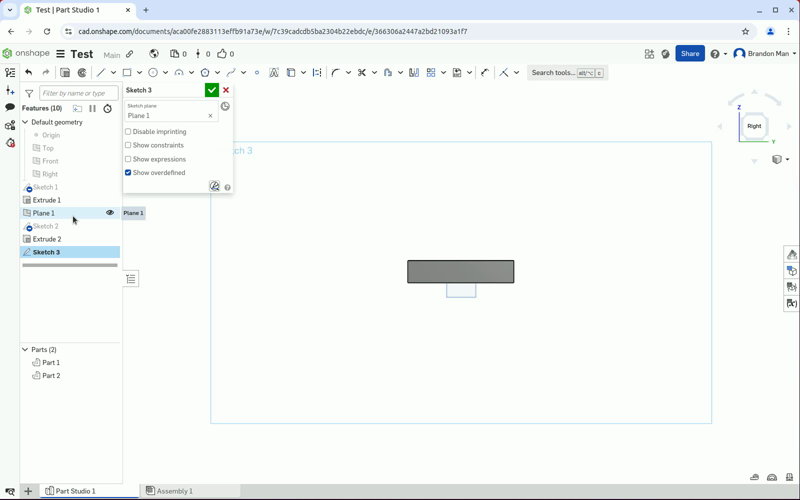
mouse_move(73, 352)
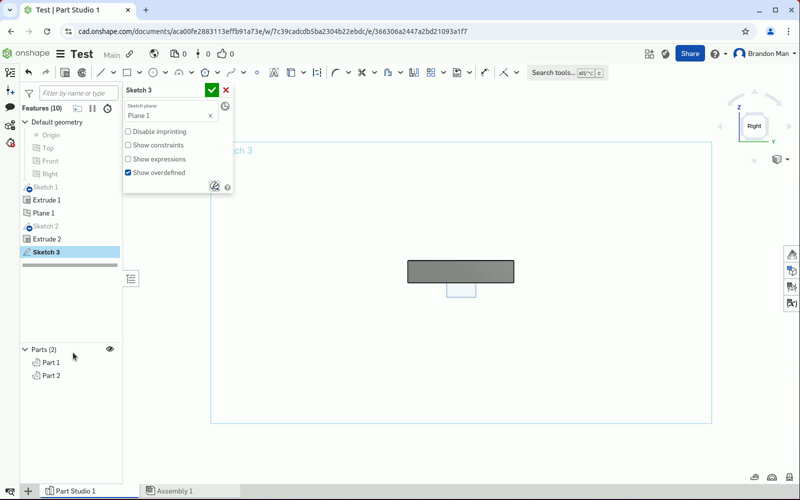
key(y)
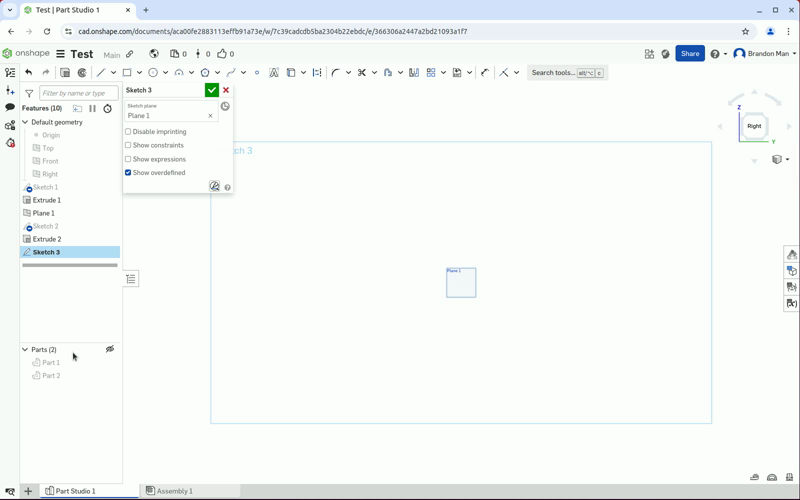
key(l)
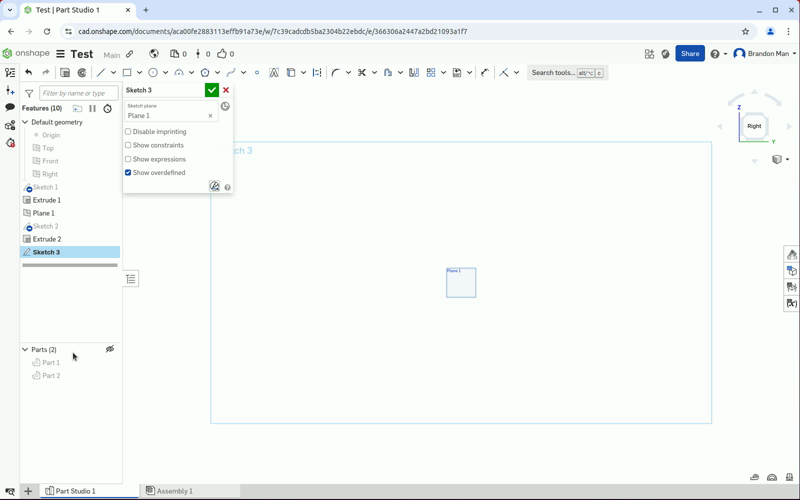
key_down(shift)
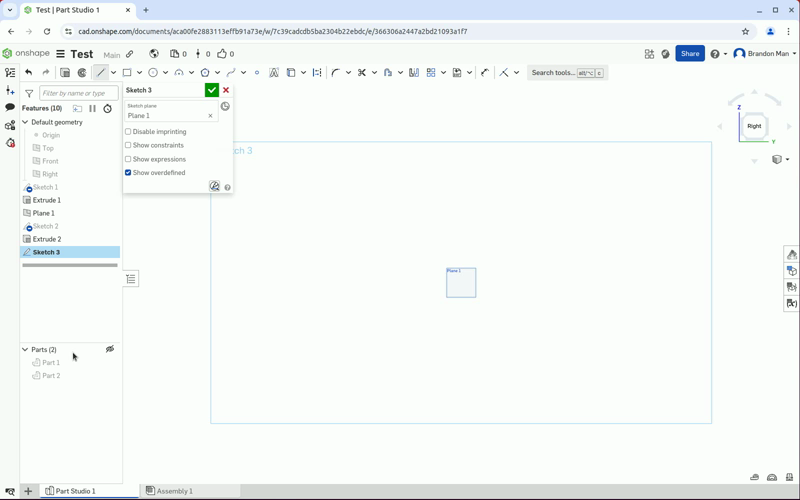
mouse_move(407, 260)
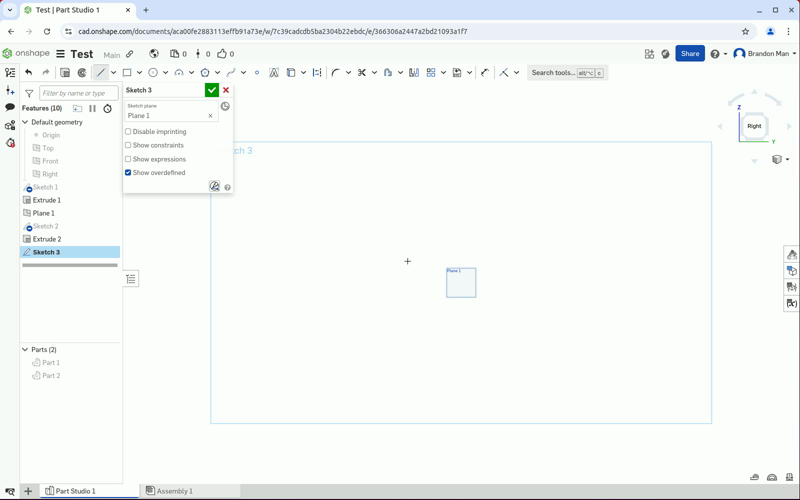
click(407, 260)
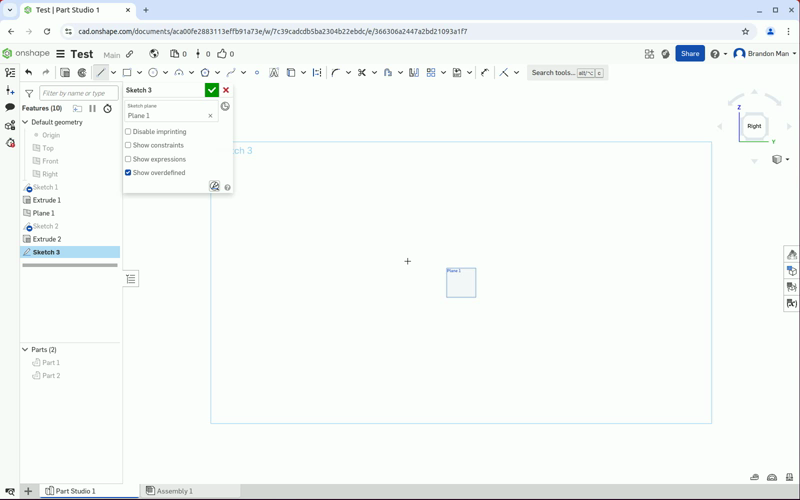
key_up(shift)
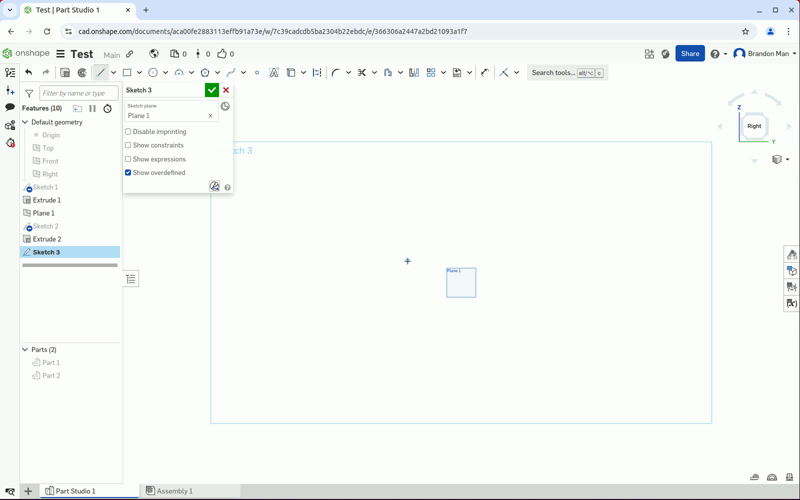
key_down(shift)
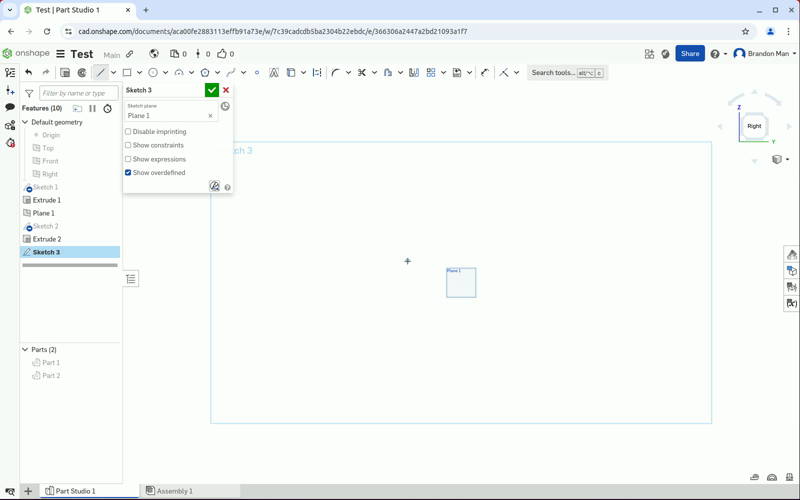
mouse_move(513, 260)
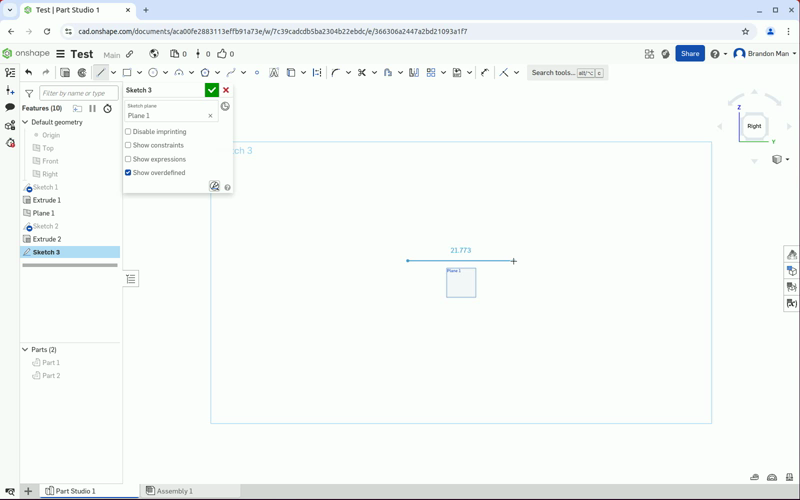
click(513, 260)
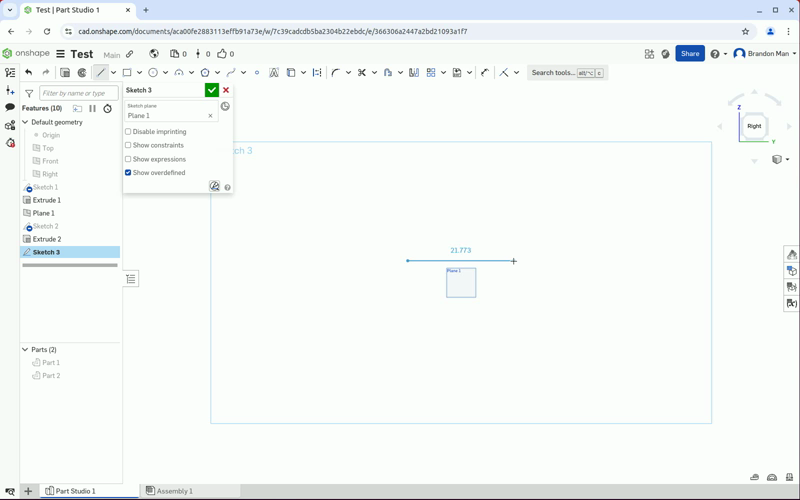
key_up(shift)
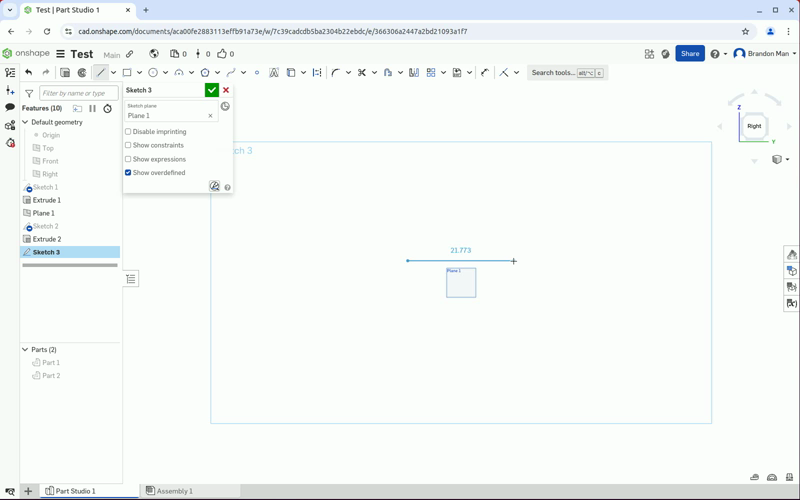
key_down(shift)
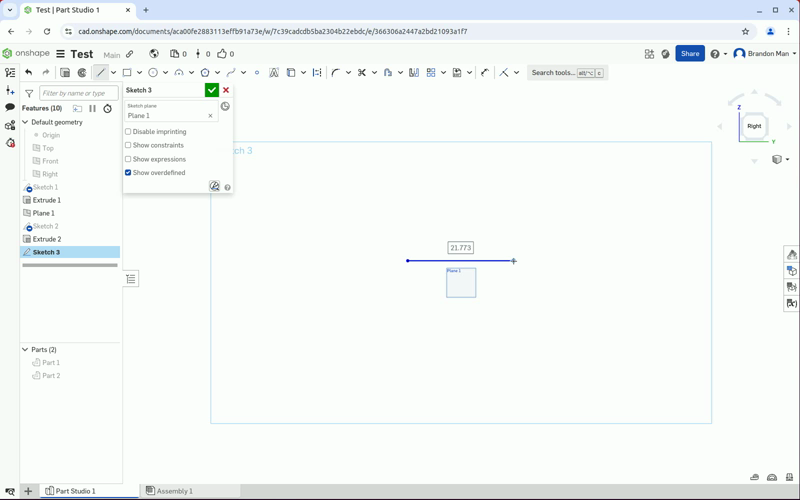
mouse_move(543, 260)
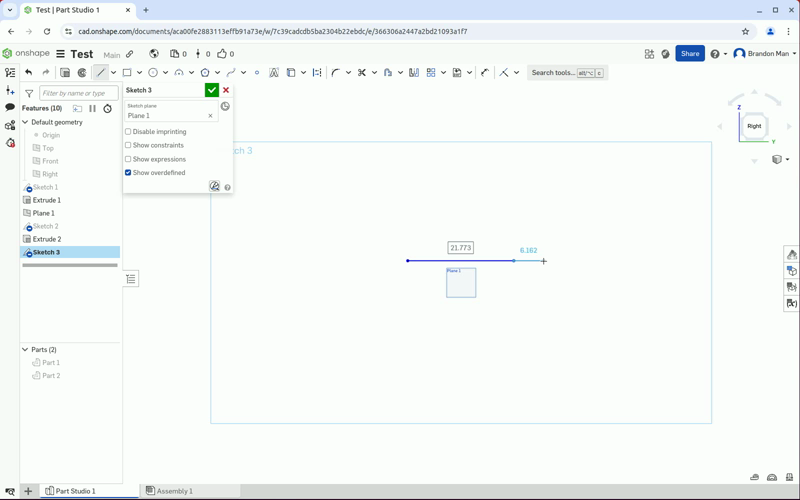
mouse_move(513, 257)
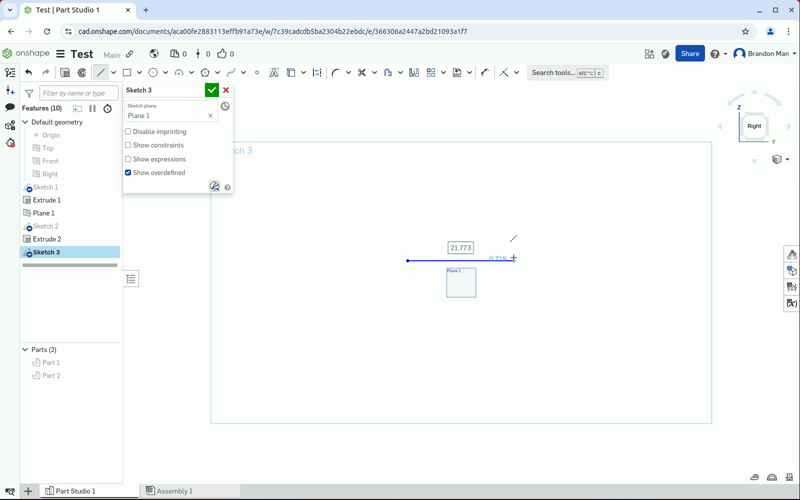
scroll(6)
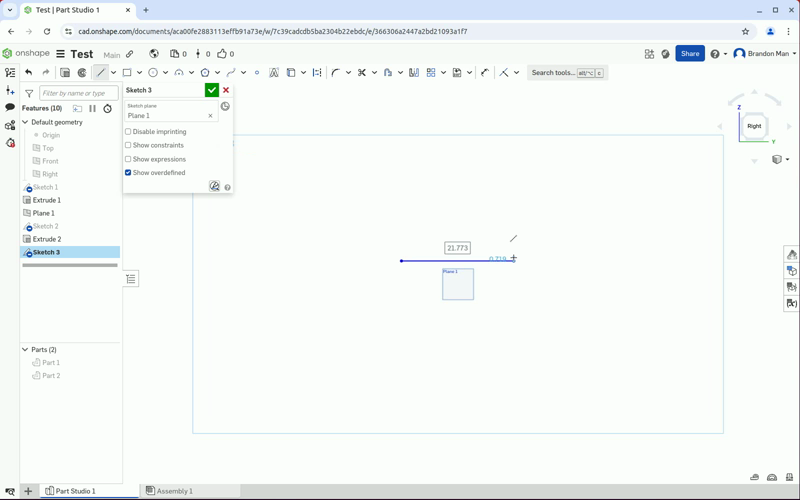
scroll(6)
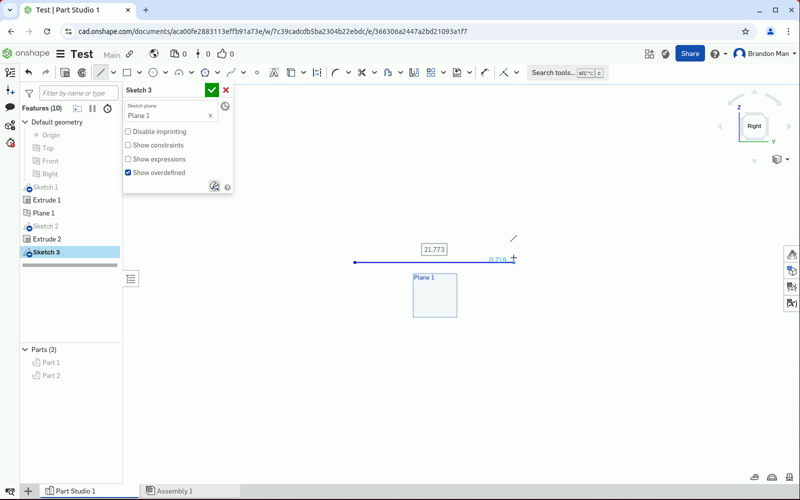
scroll(6)
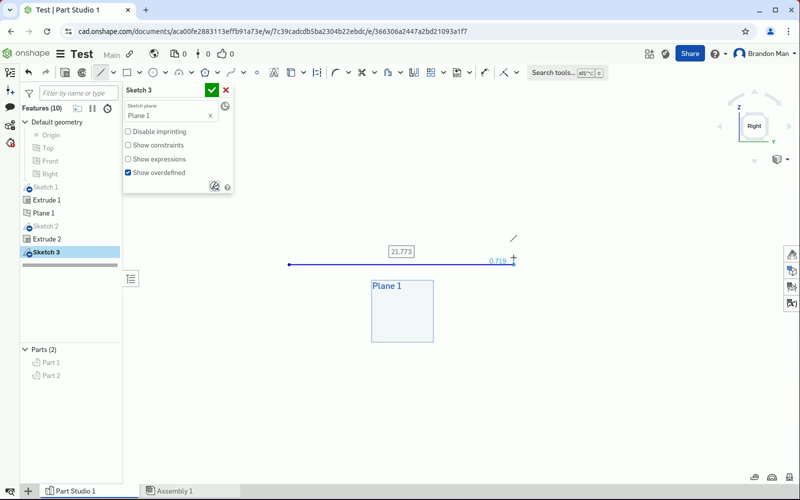
scroll(6)
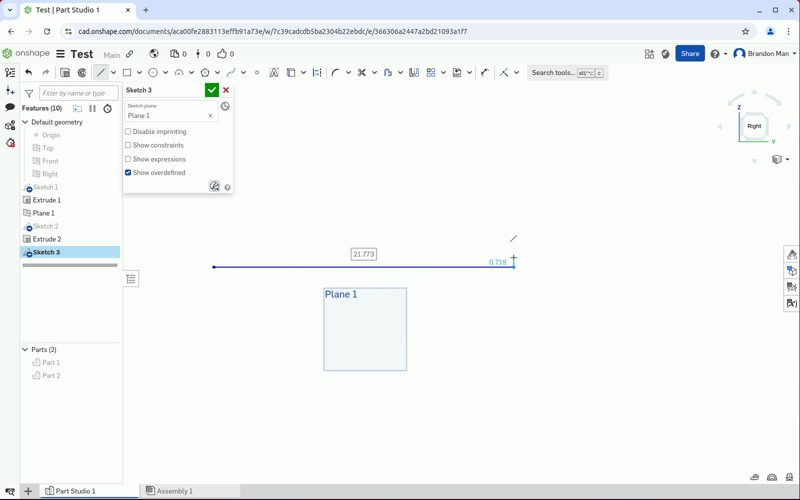
scroll(6)
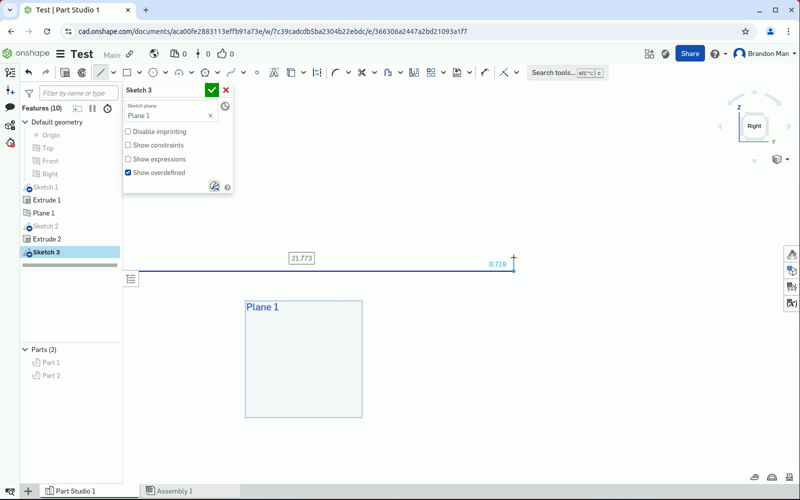
scroll(6)
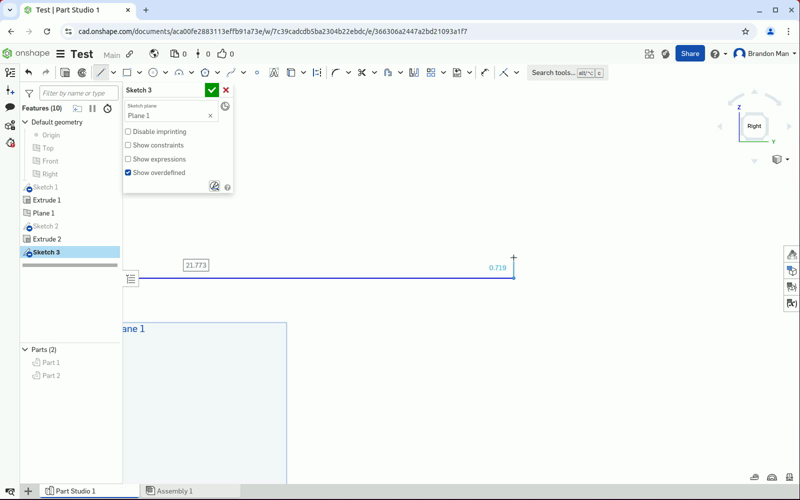
scroll(6)
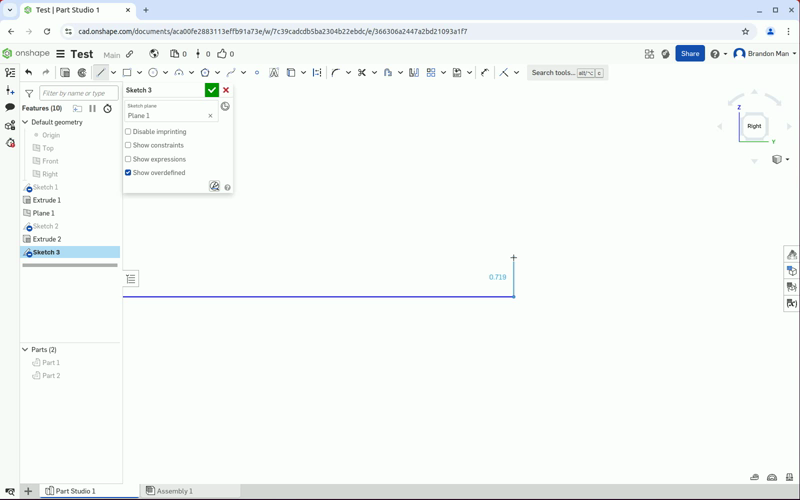
click(513, 257)
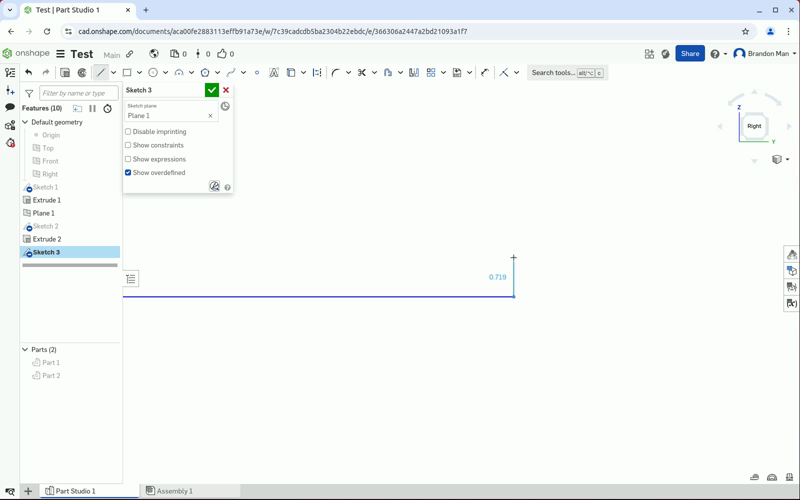
scroll(-6)
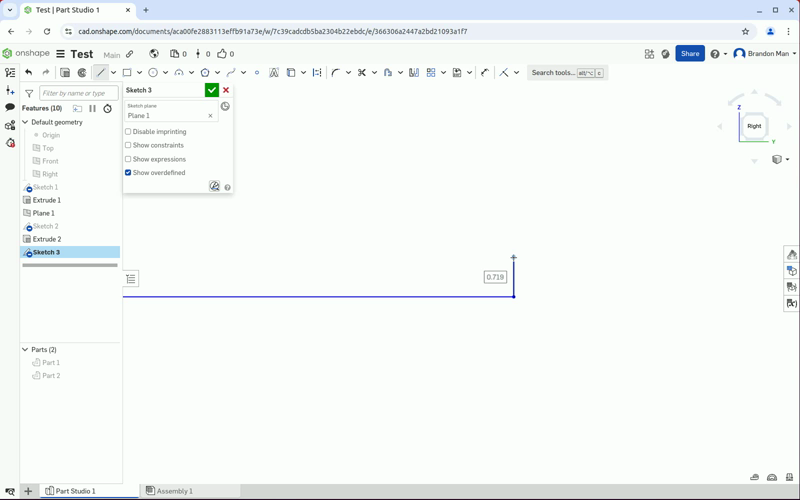
scroll(-6)
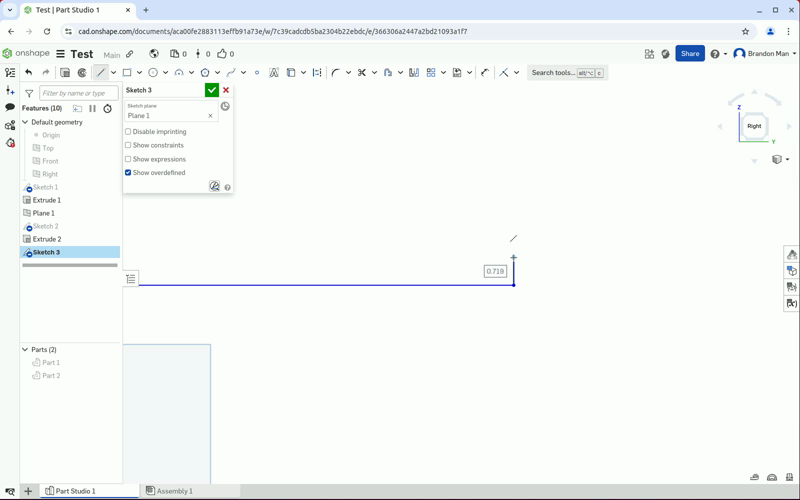
scroll(-6)
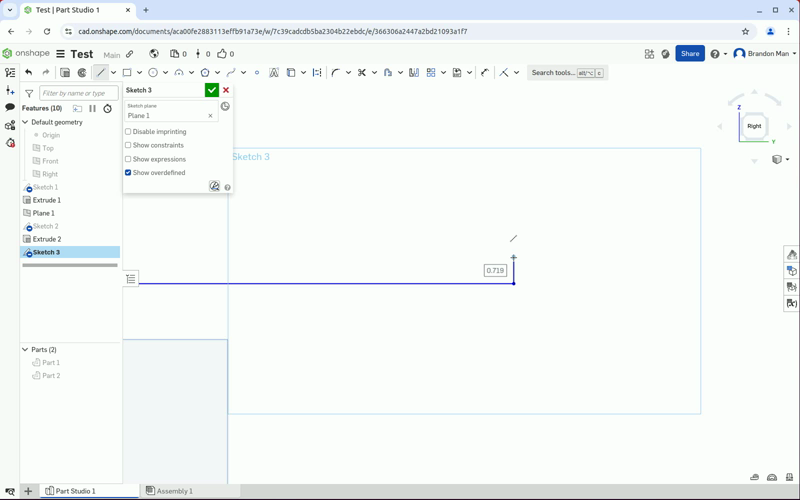
scroll(-6)
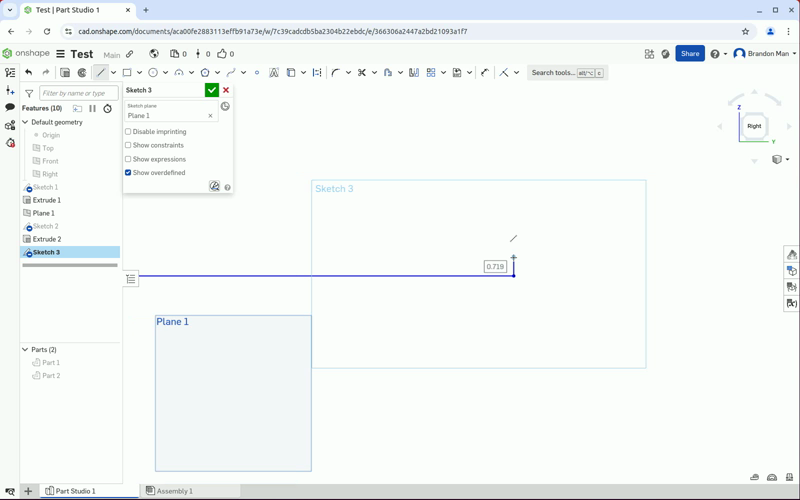
scroll(-6)
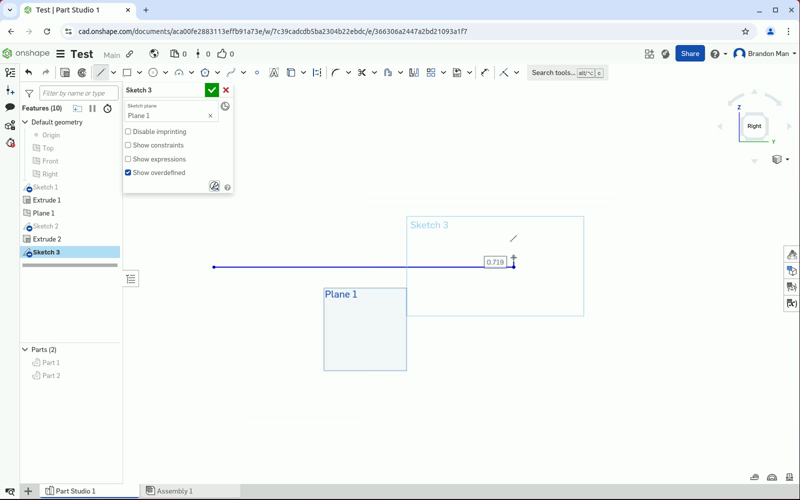
scroll(-6)
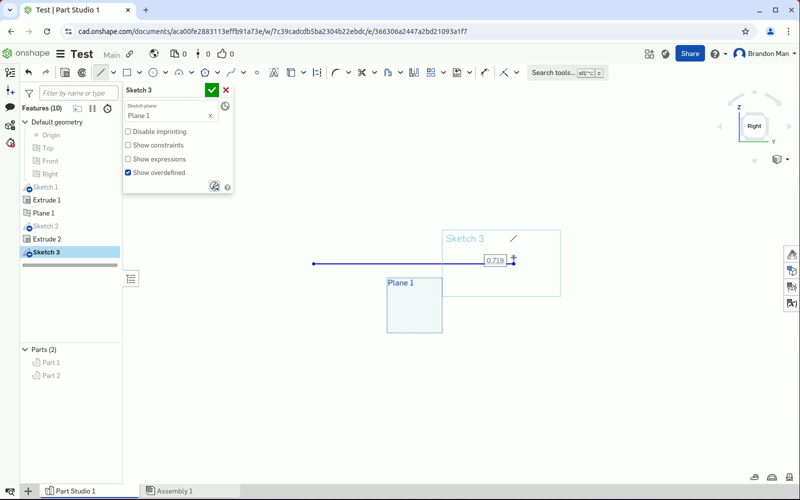
scroll(-6)
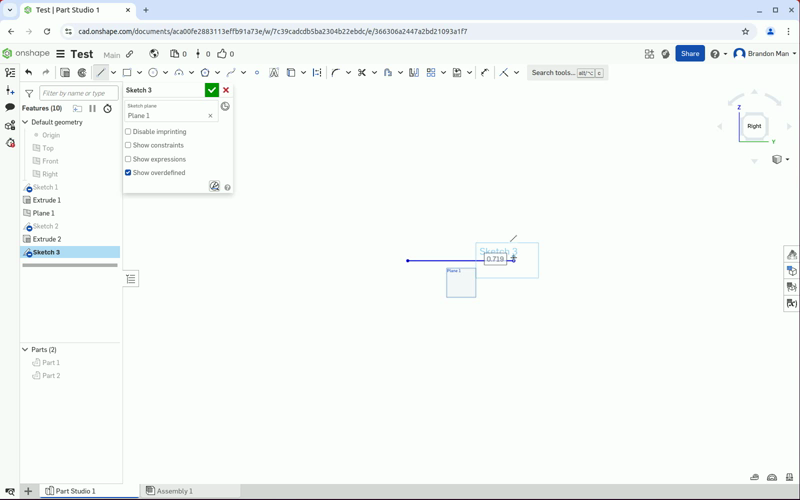
key_up(shift)
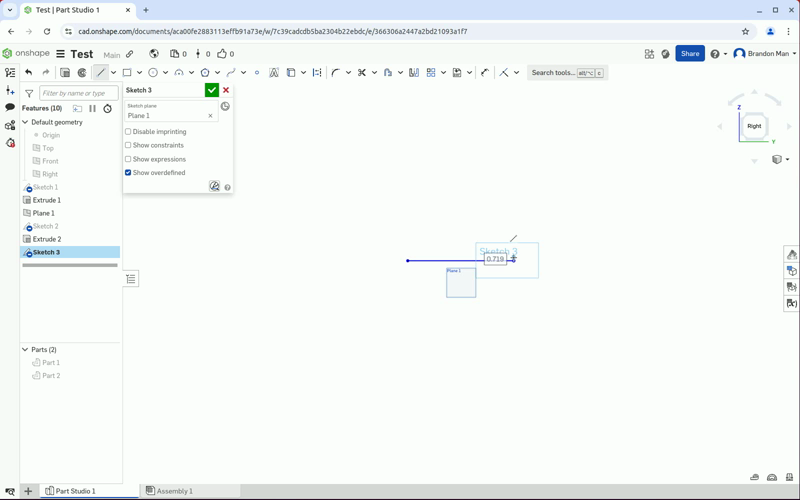
key_down(shift)
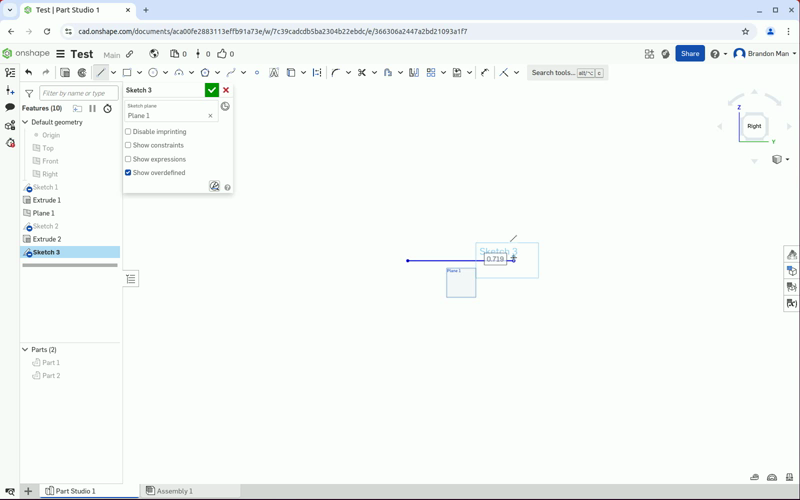
mouse_move(407, 257)
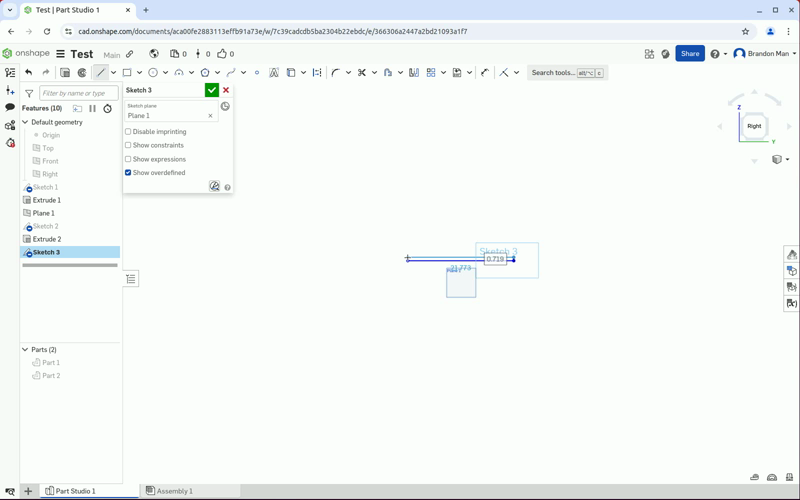
scroll(6)
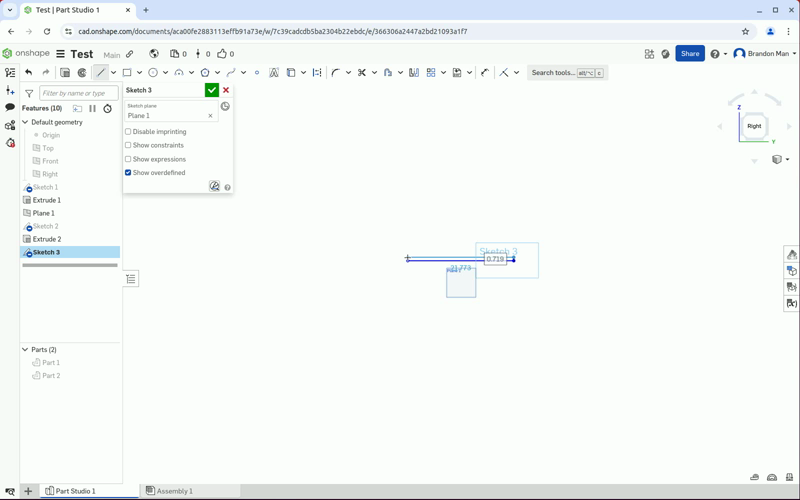
scroll(6)
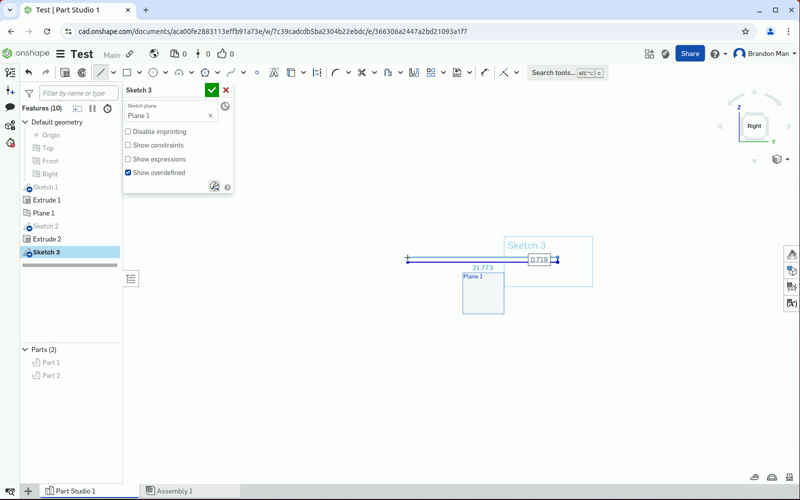
scroll(6)
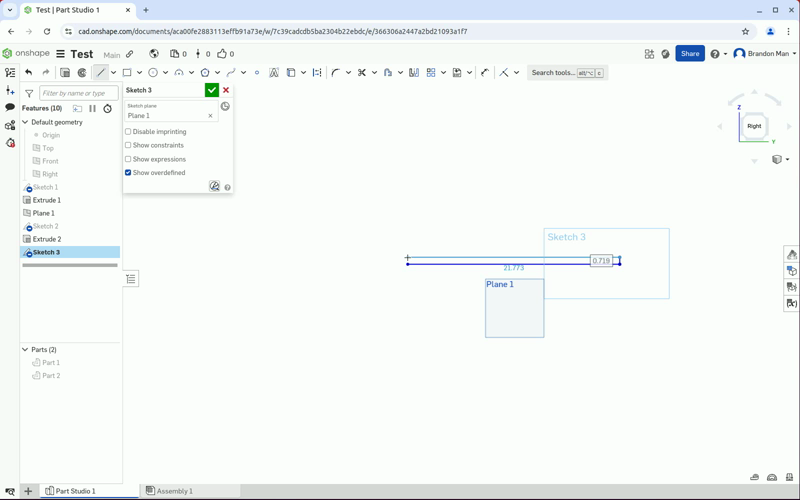
scroll(6)
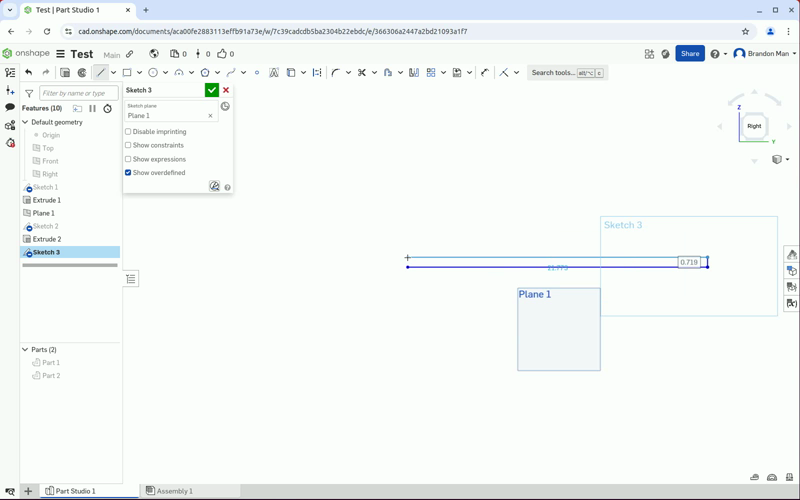
scroll(6)
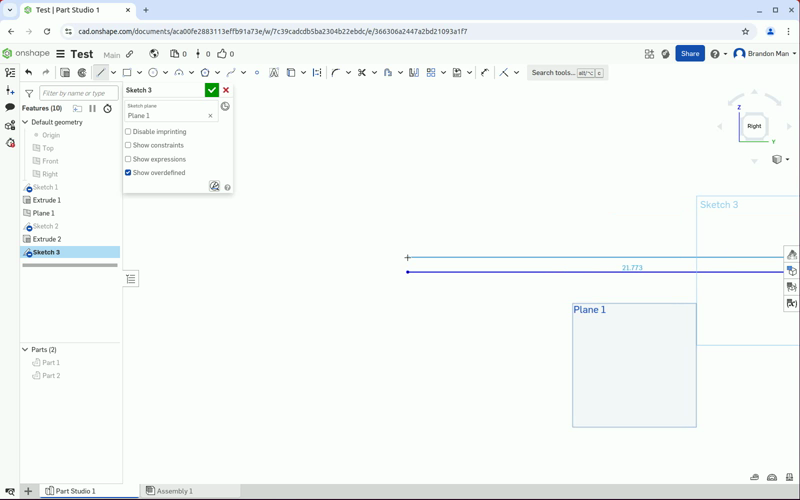
scroll(6)
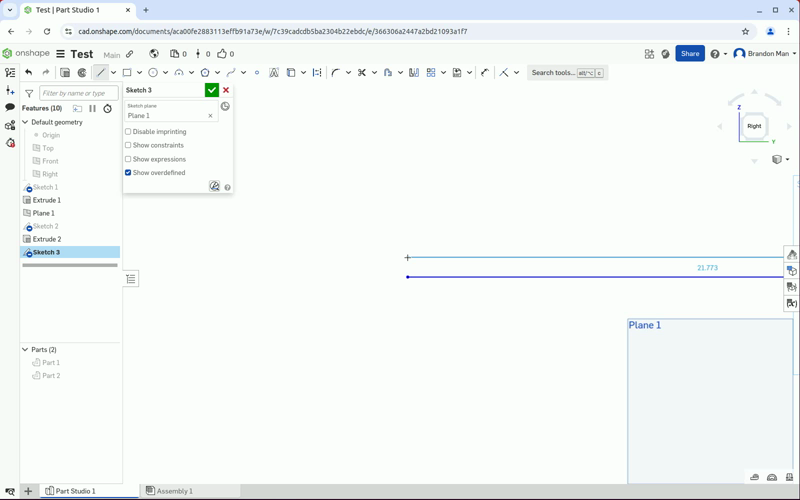
scroll(6)
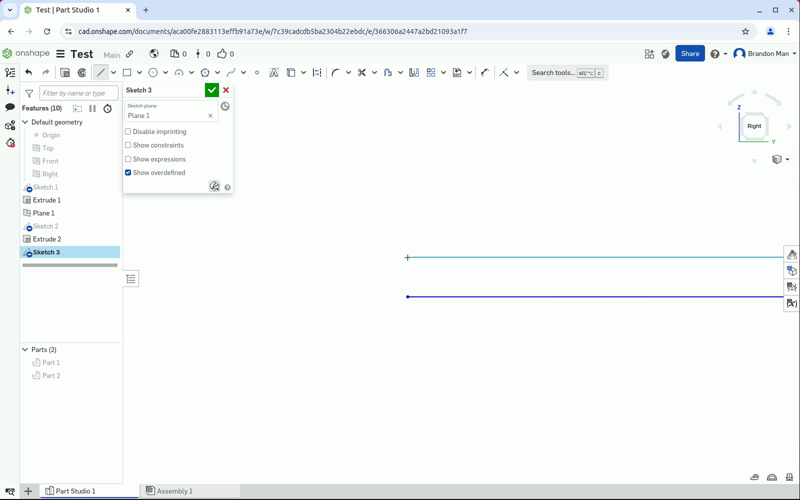
click(407, 257)
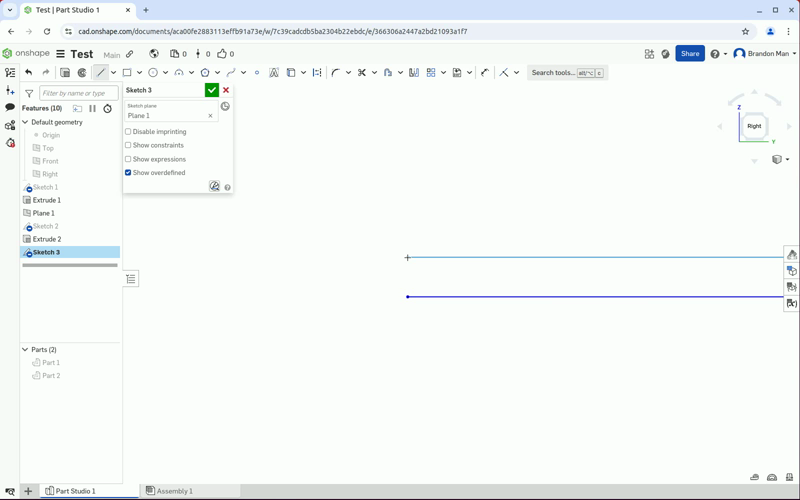
scroll(-6)
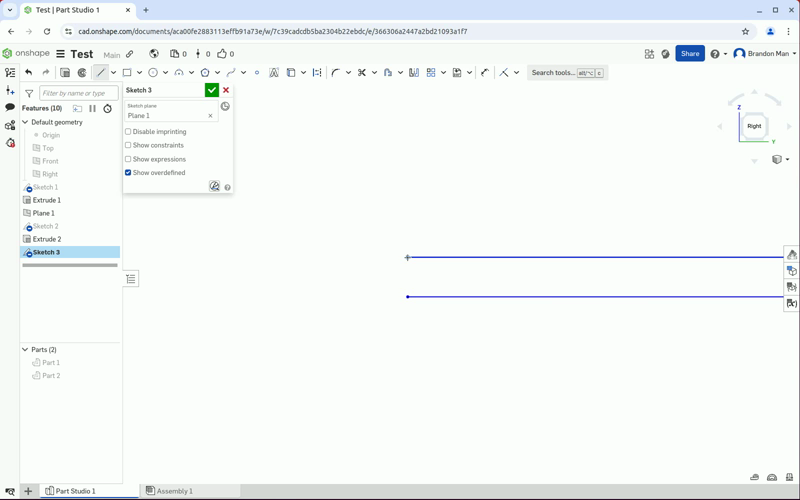
scroll(-6)
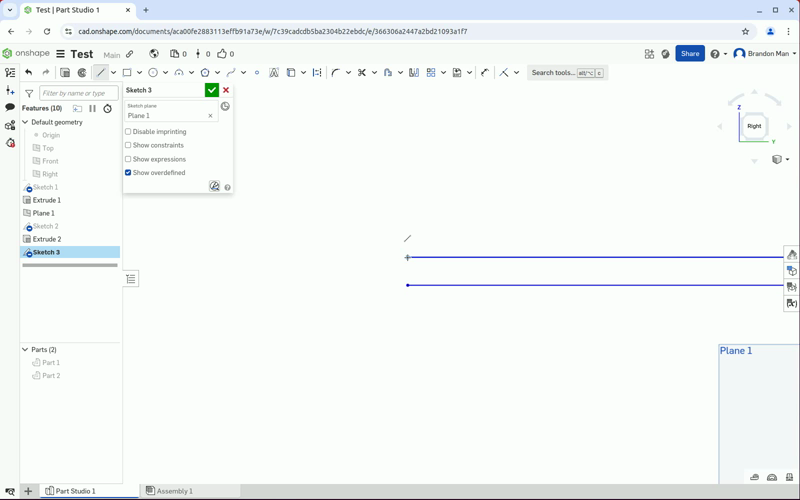
scroll(-6)
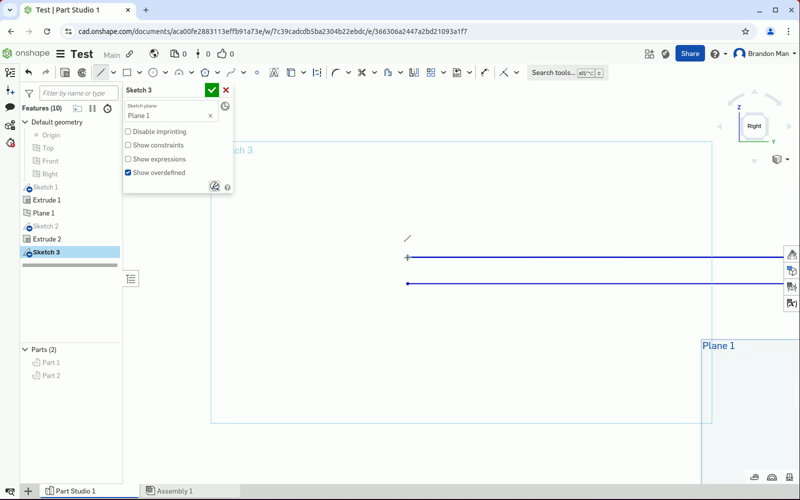
scroll(-6)
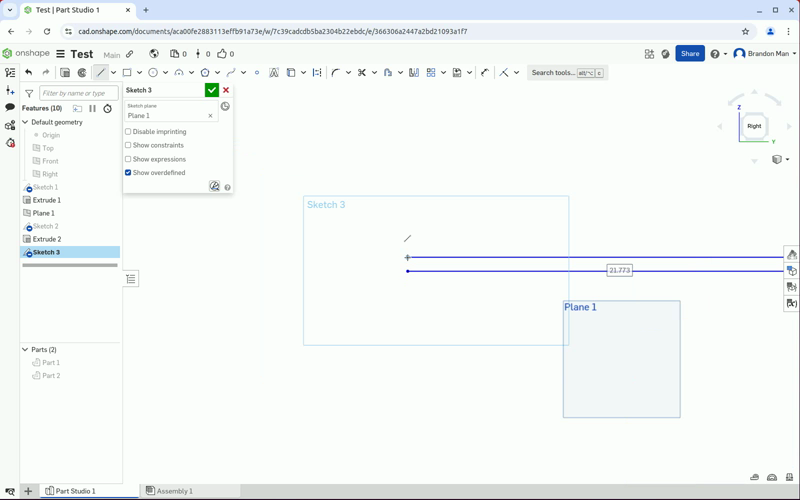
scroll(-6)
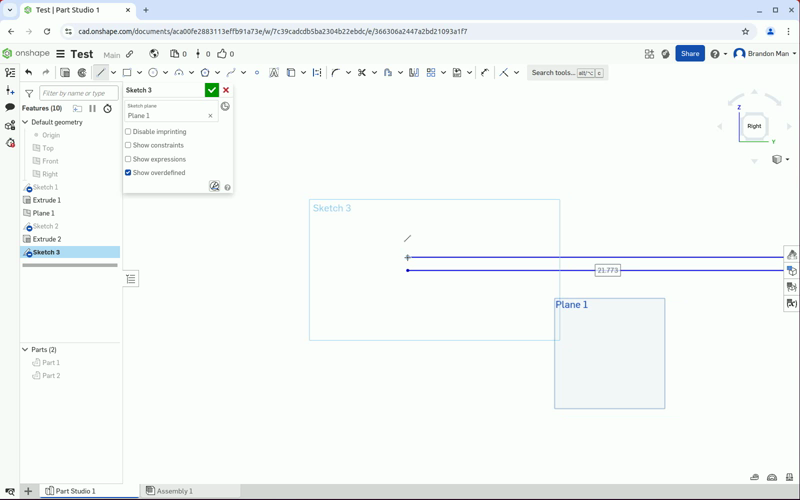
scroll(-6)
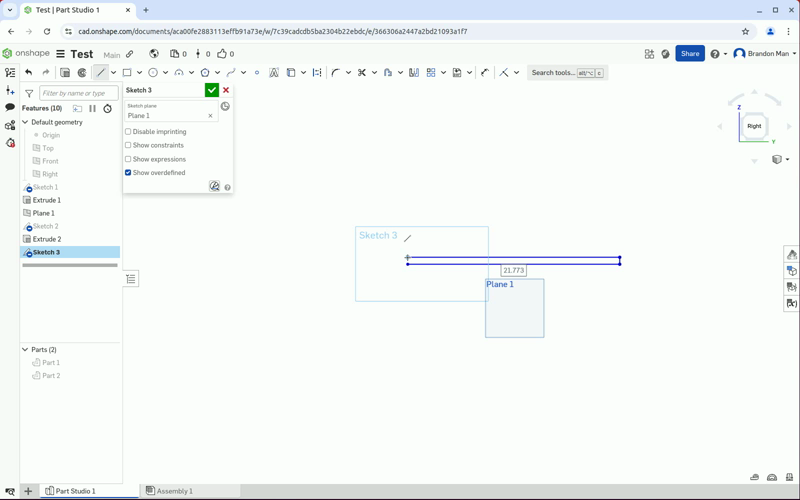
scroll(-6)
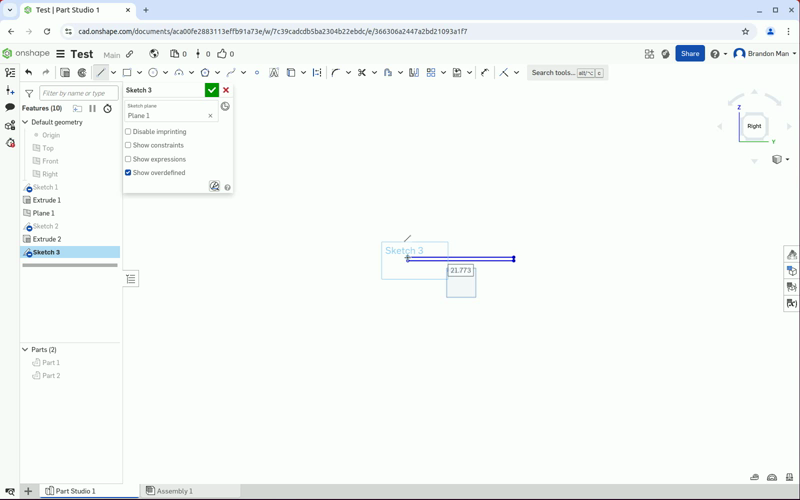
key_up(shift)
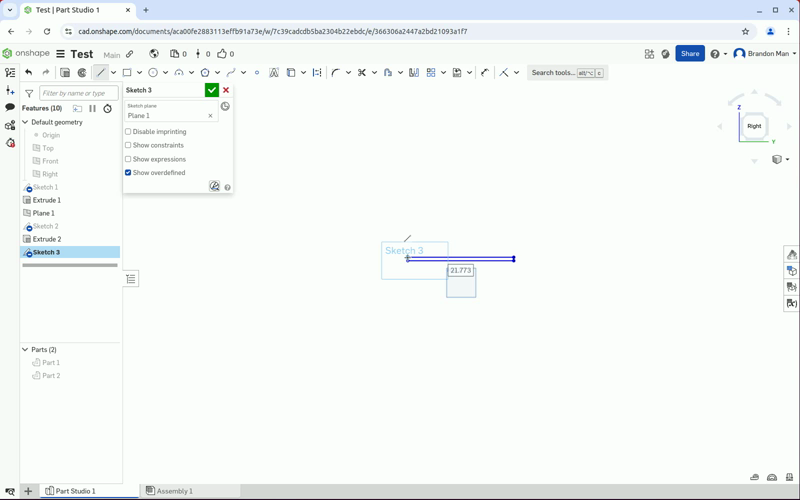
mouse_move(437, 257)
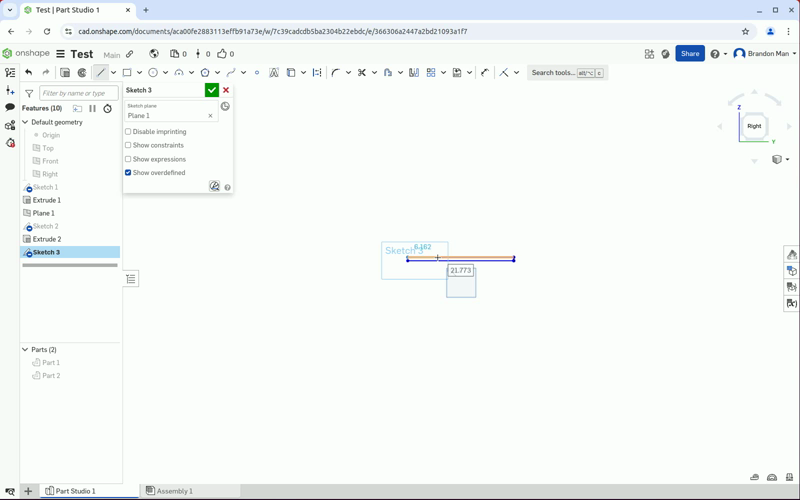
key_down(shift)
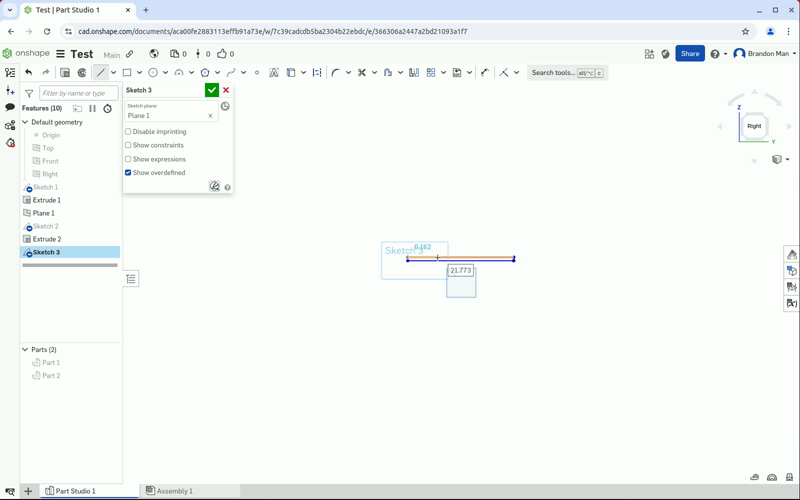
mouse_move(407, 260)
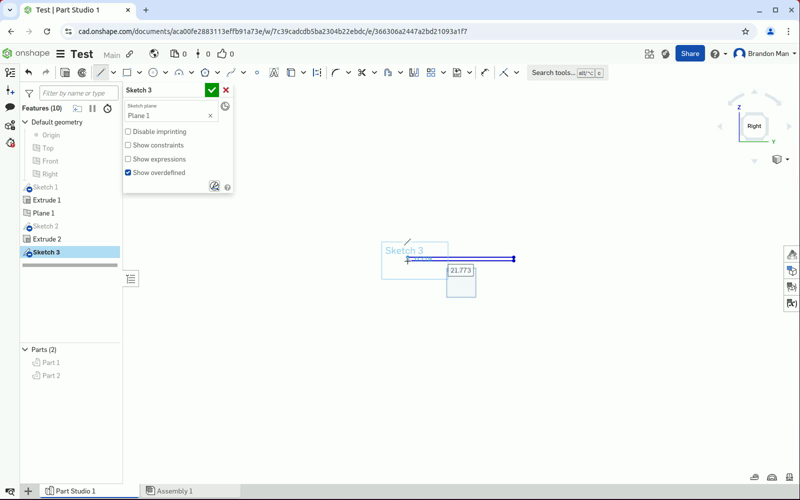
scroll(6)
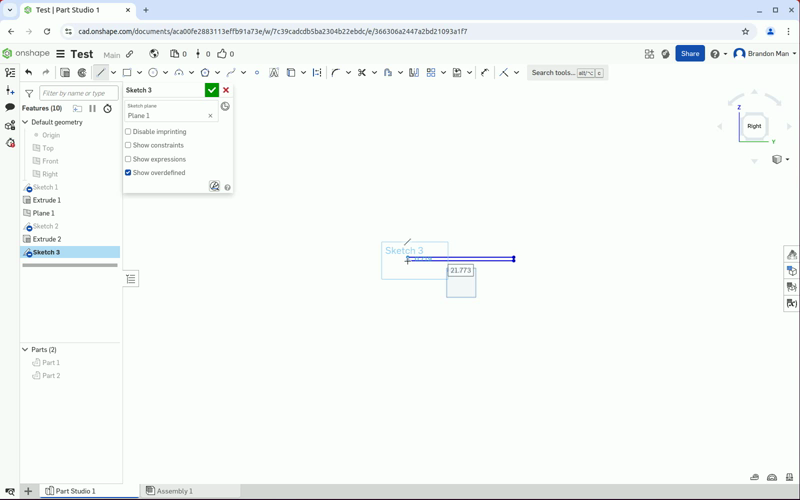
scroll(6)
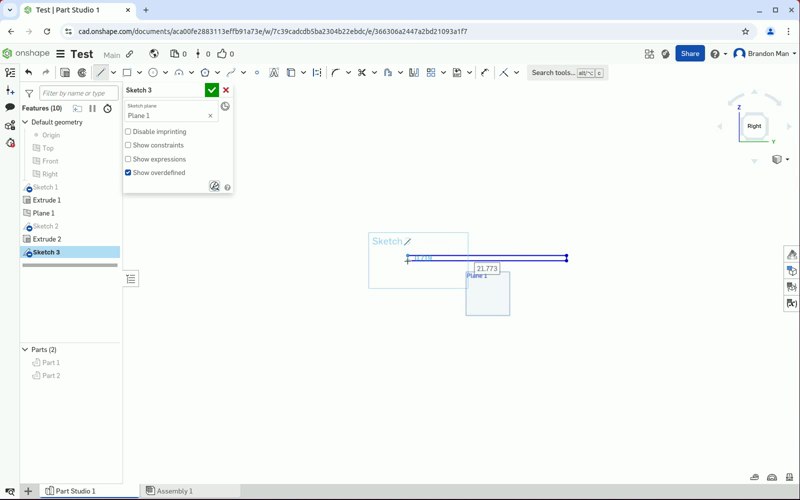
scroll(6)
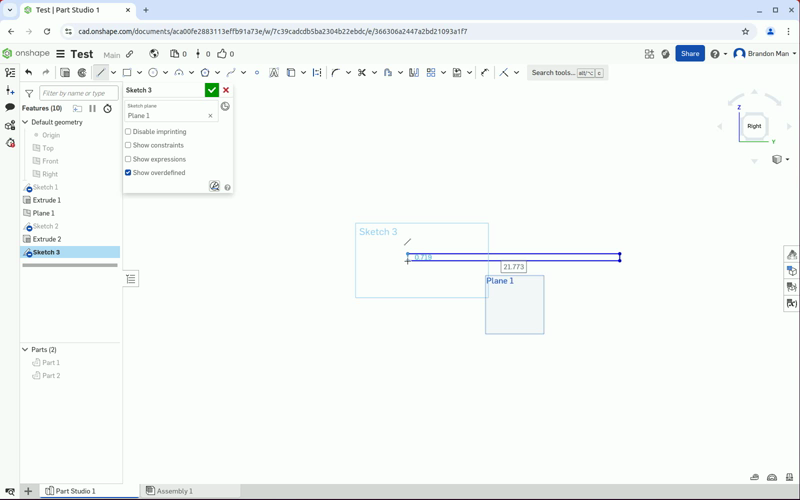
scroll(6)
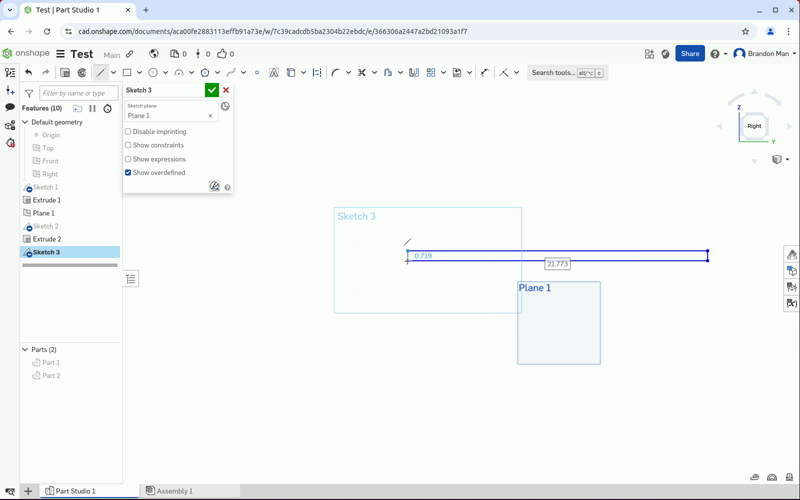
scroll(6)
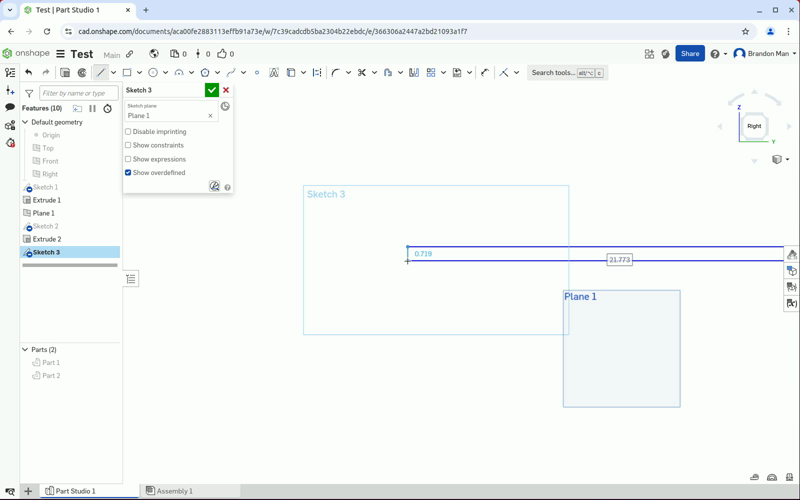
scroll(6)
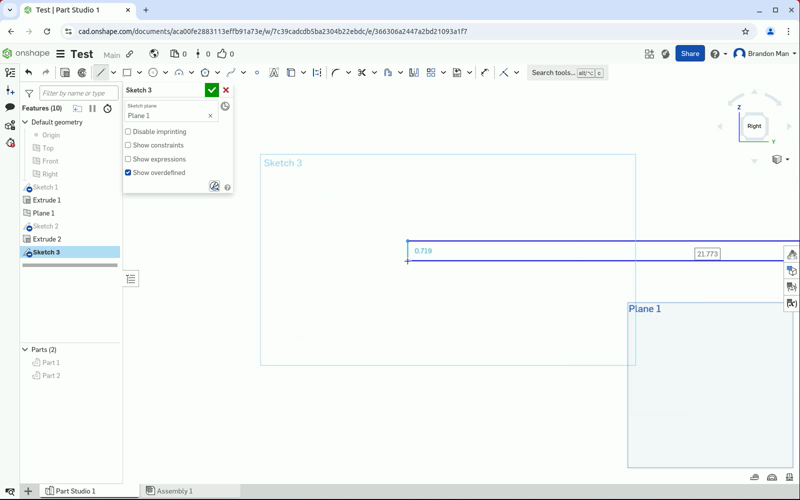
scroll(6)
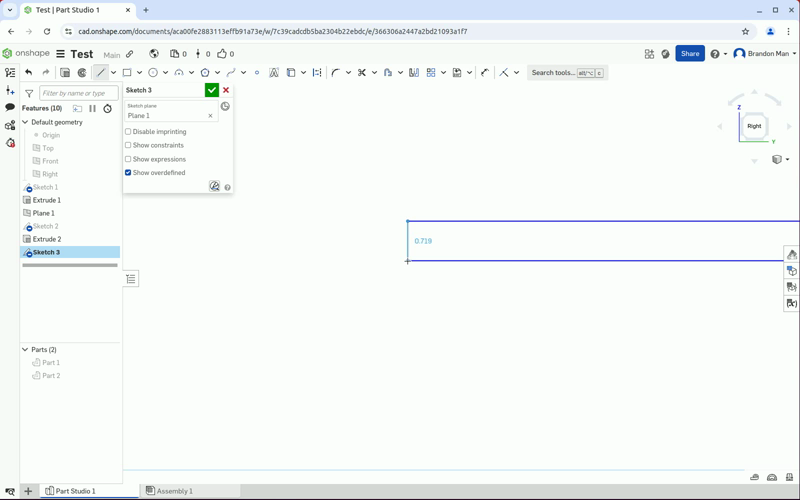
key_up(shift)
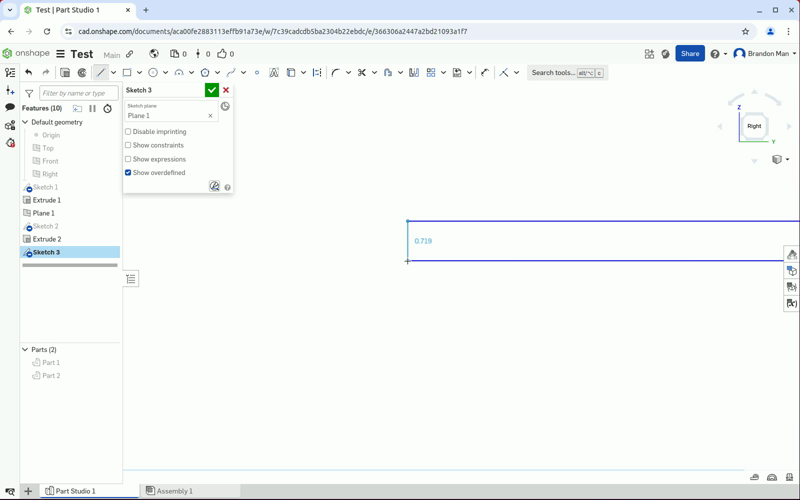
click(407, 260)
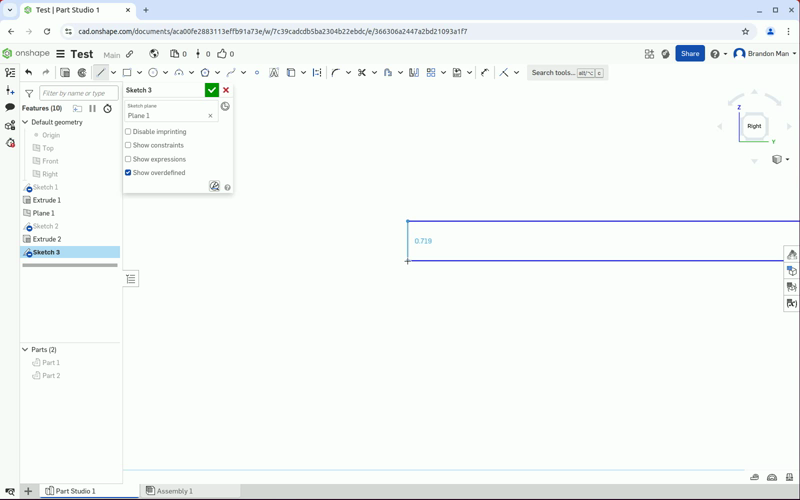
scroll(-6)
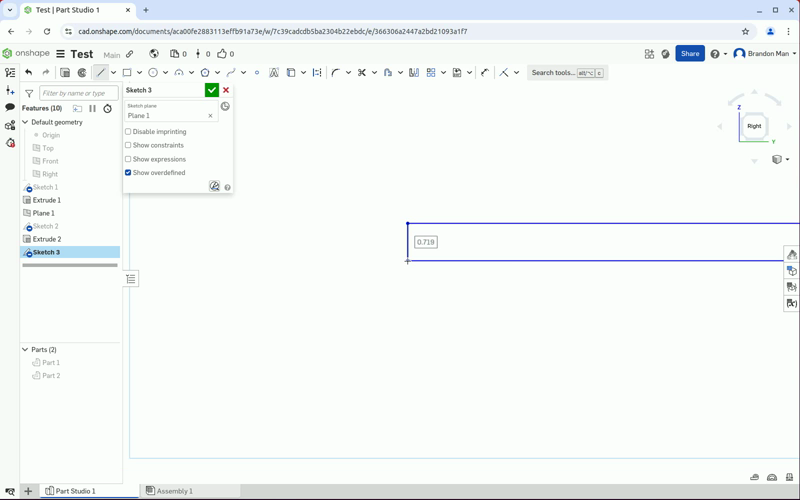
scroll(-6)
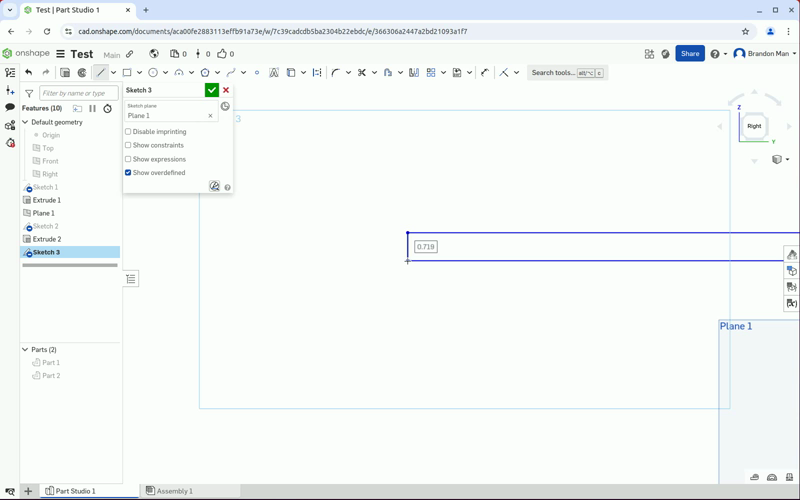
scroll(-6)
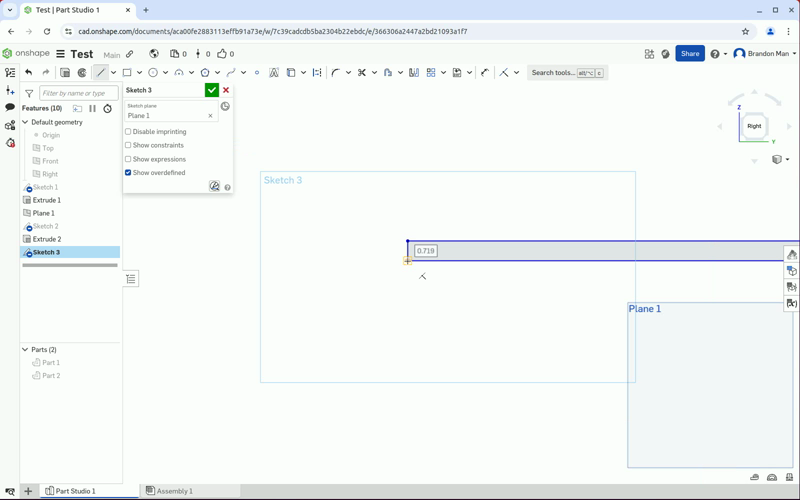
scroll(-6)
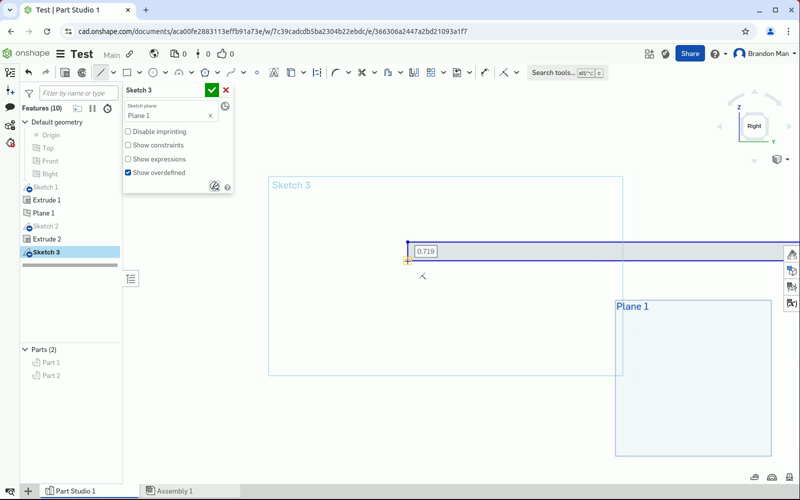
scroll(-6)
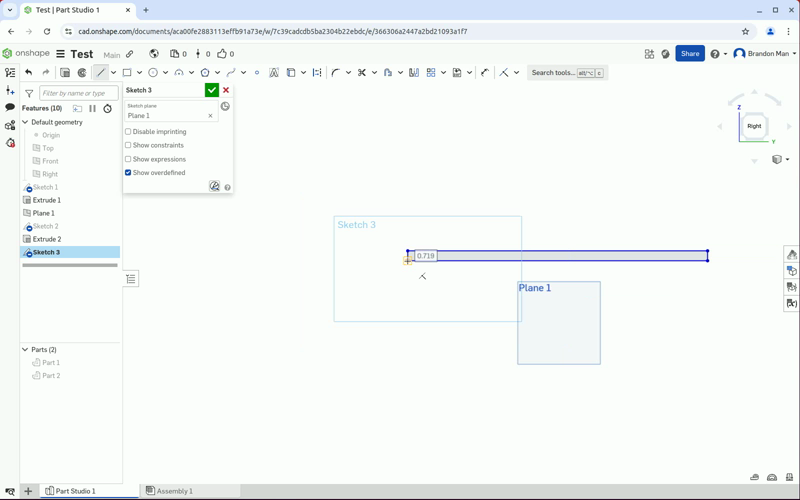
scroll(-6)
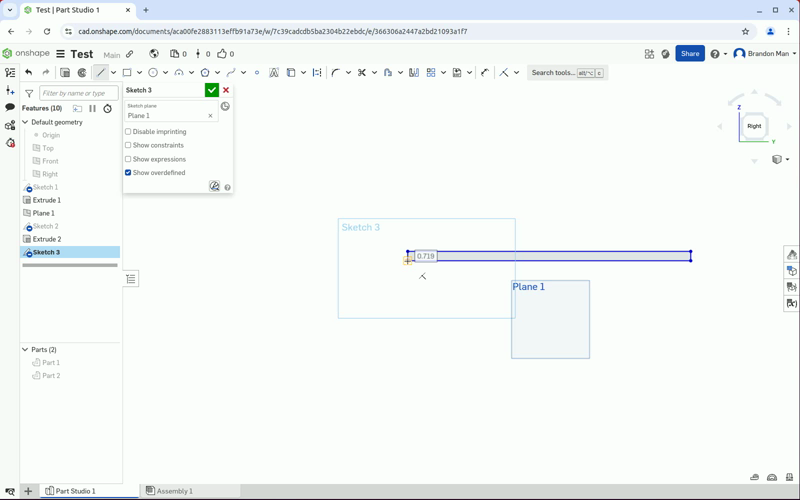
scroll(-6)
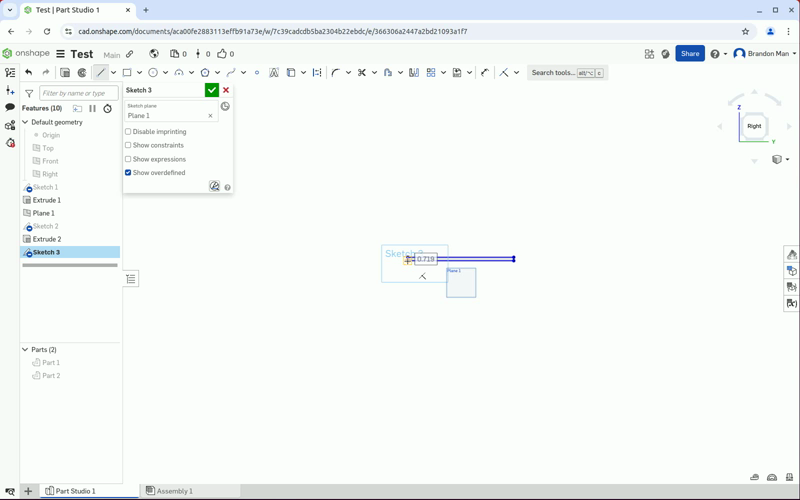
key(esc)
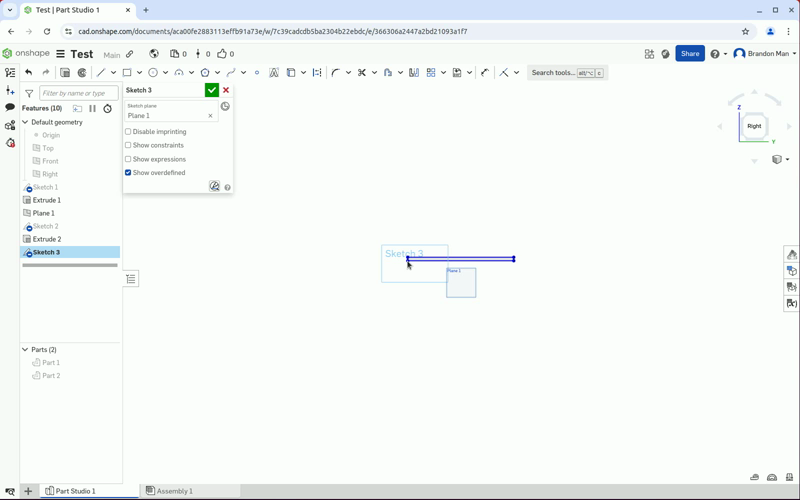
mouse_move(502, 257)
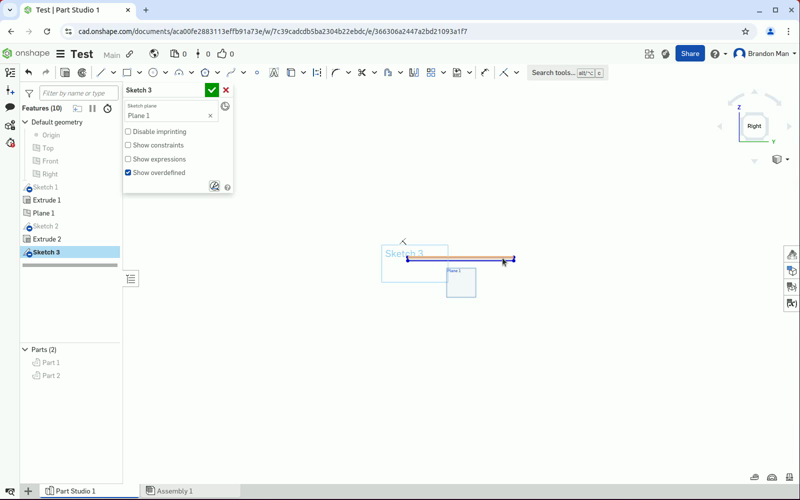
scroll(6)
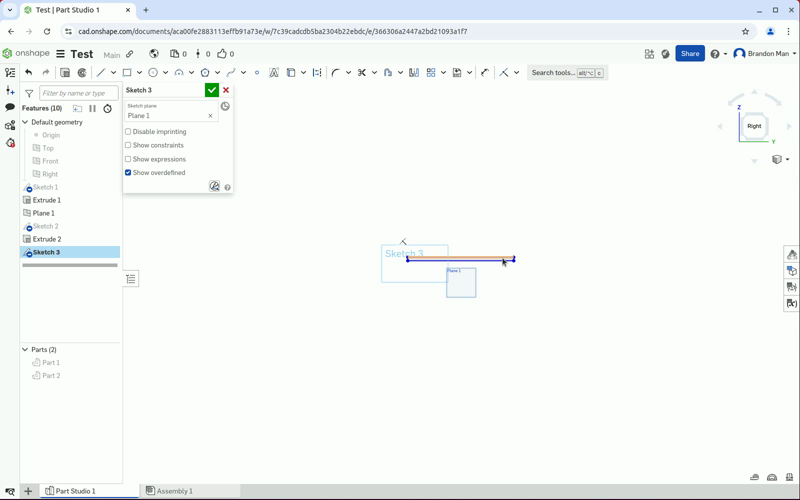
scroll(6)
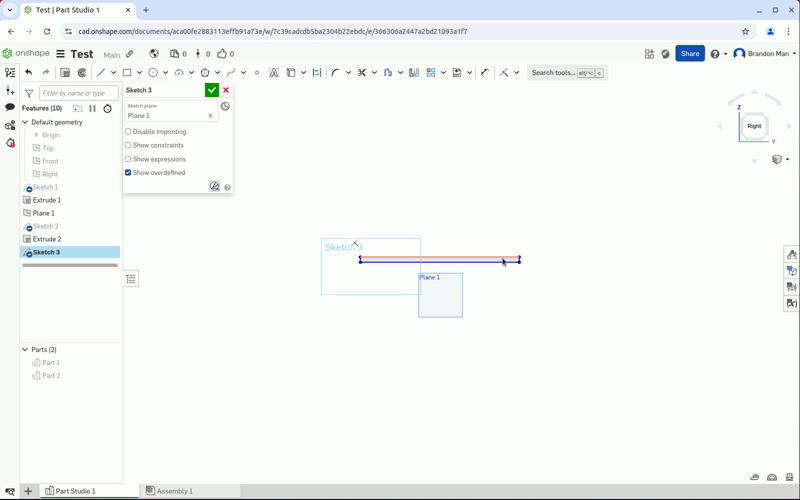
scroll(6)
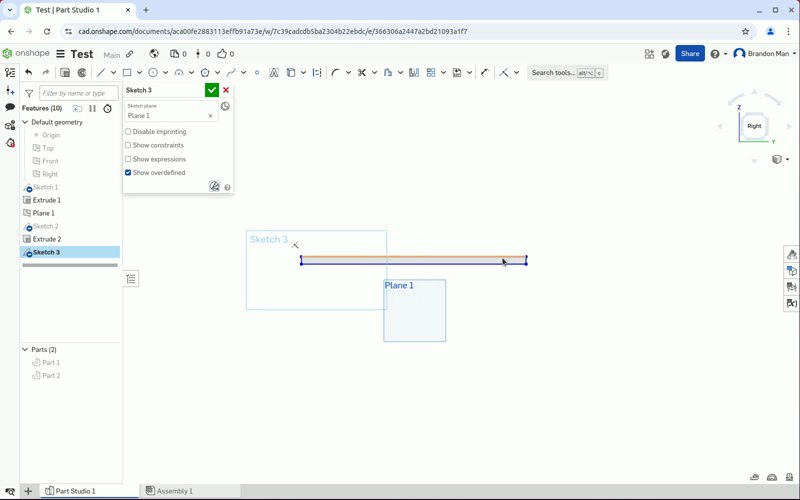
scroll(6)
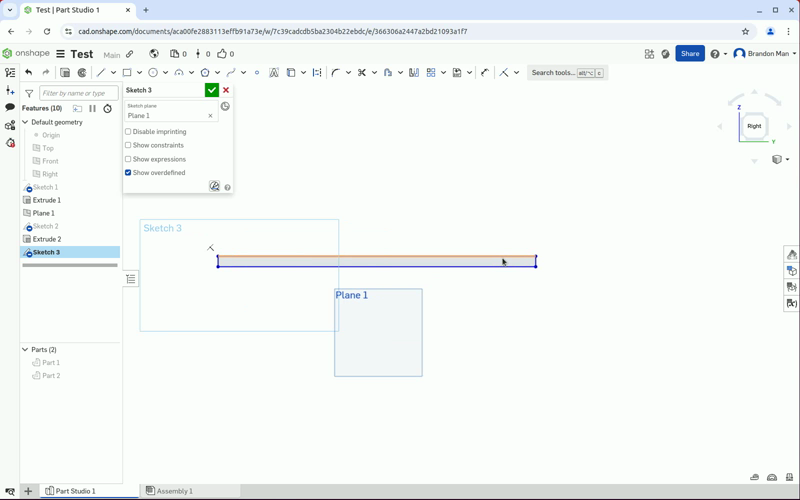
scroll(6)
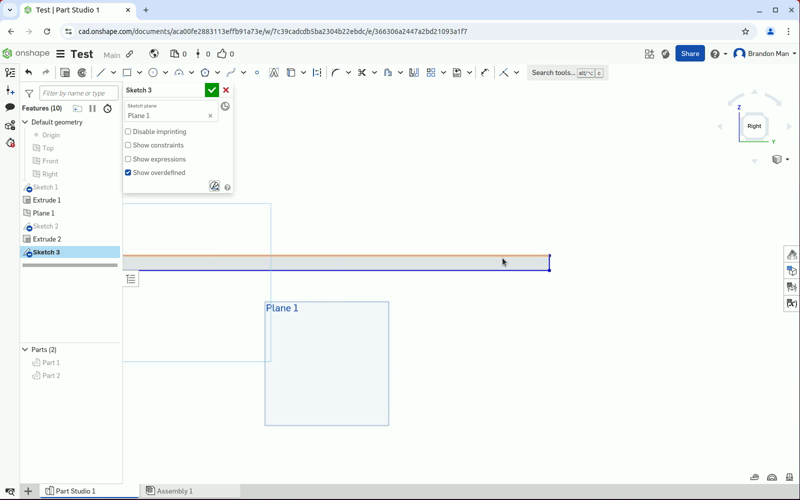
scroll(6)
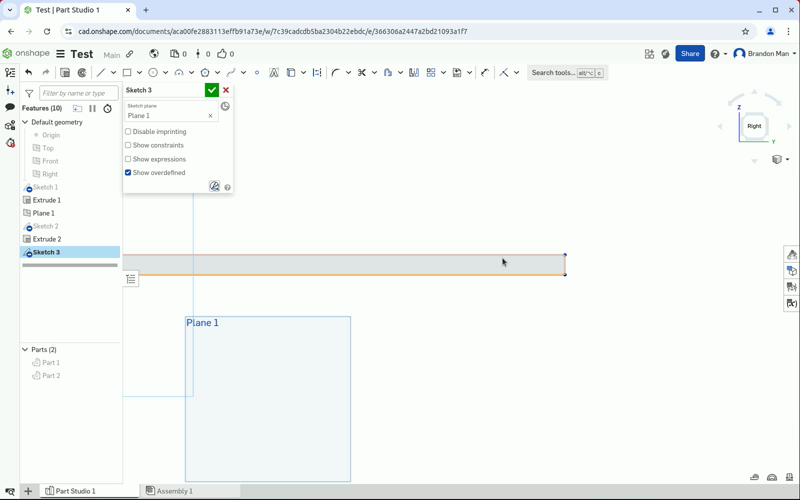
scroll(6)
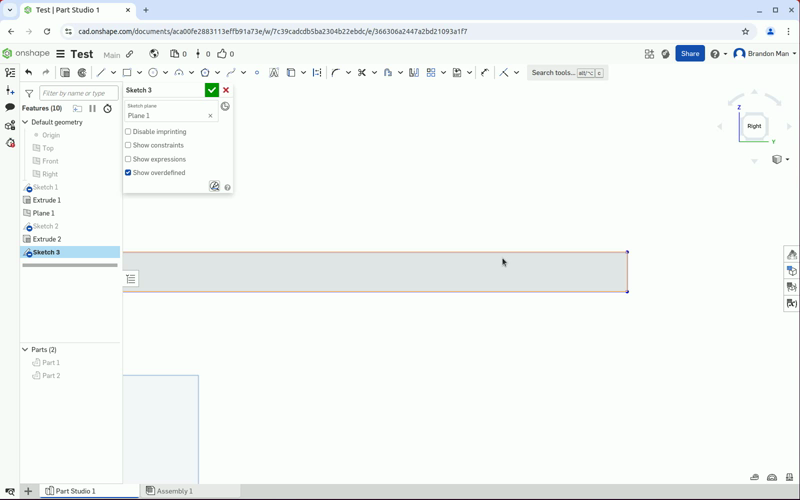
click(502, 257)
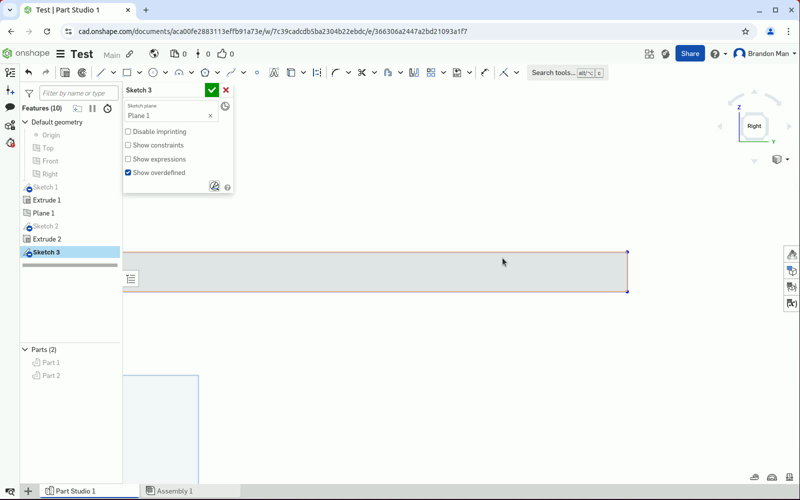
scroll(-6)
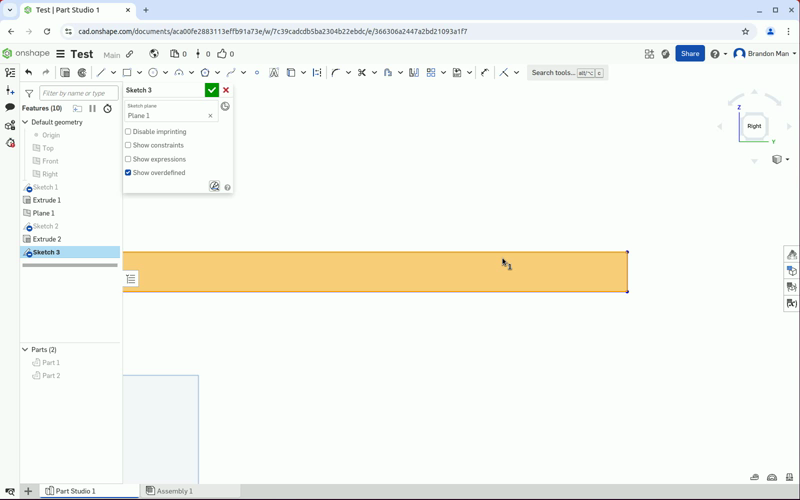
scroll(-6)
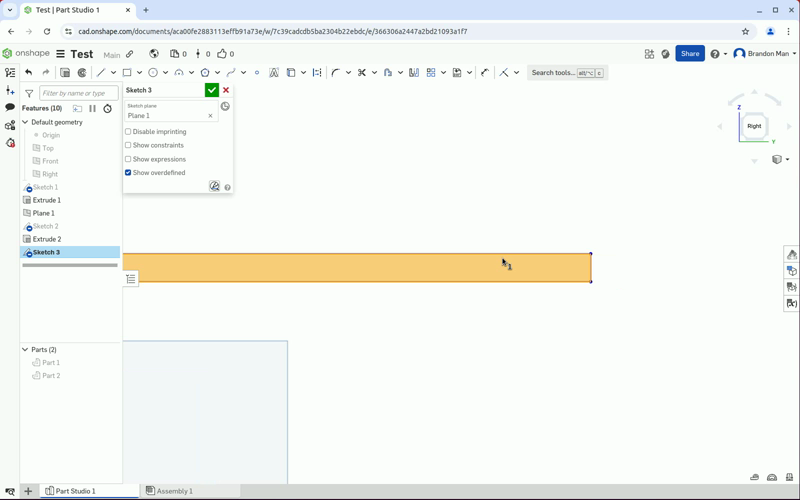
scroll(-6)
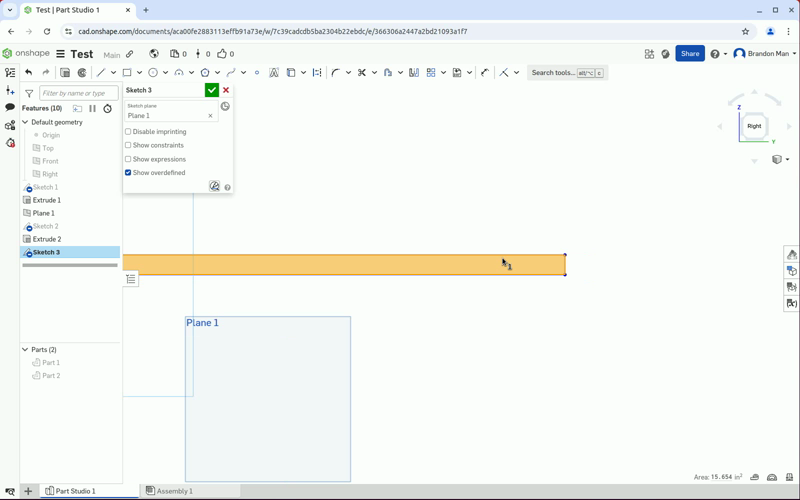
scroll(-6)
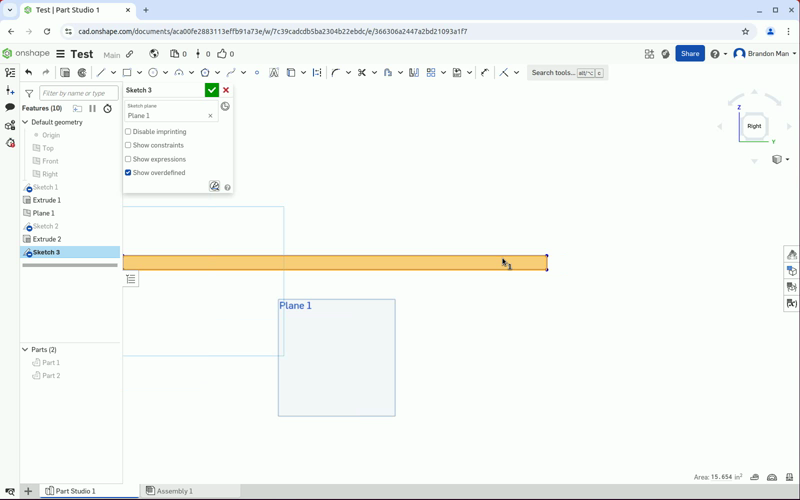
scroll(-6)
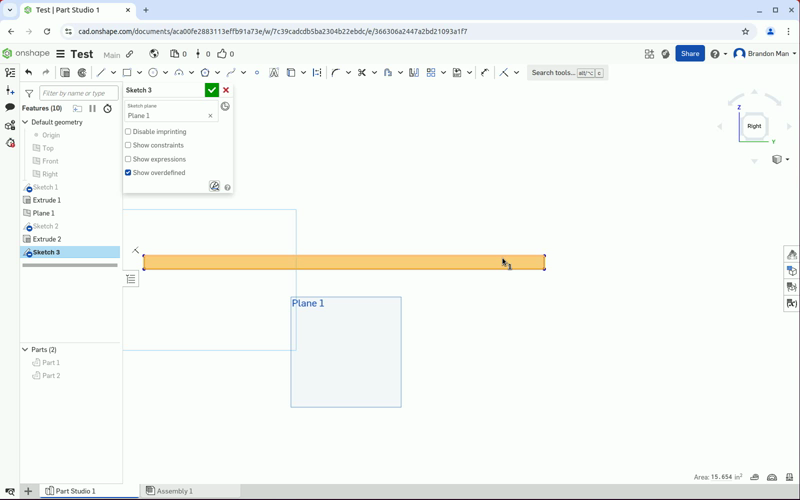
scroll(-6)
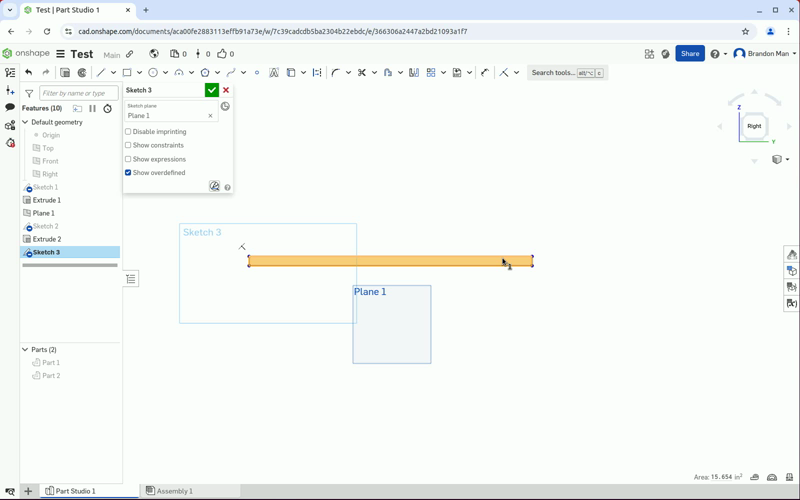
scroll(-6)
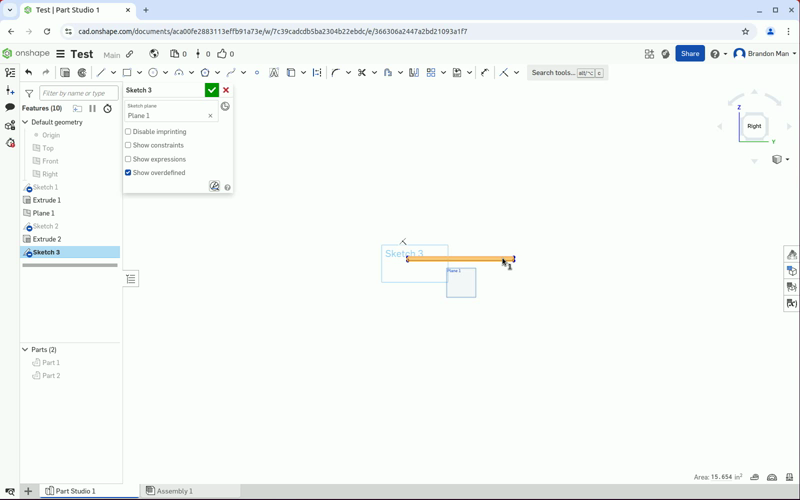
mouse_move(73, 352)
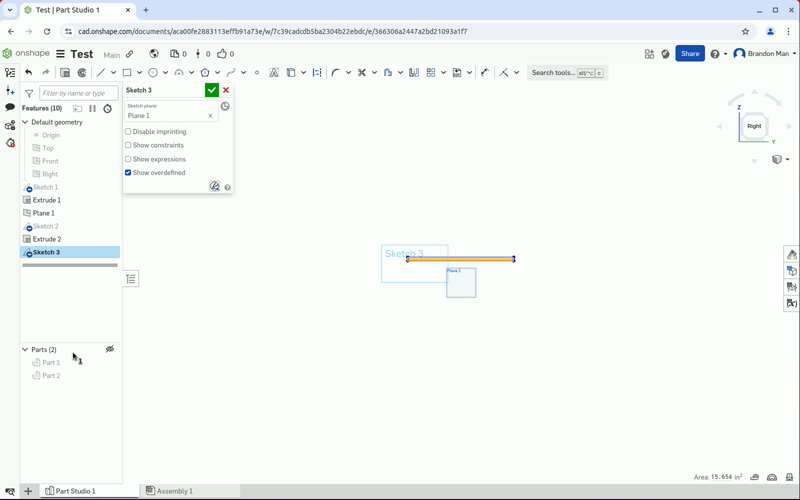
key(shift+y)
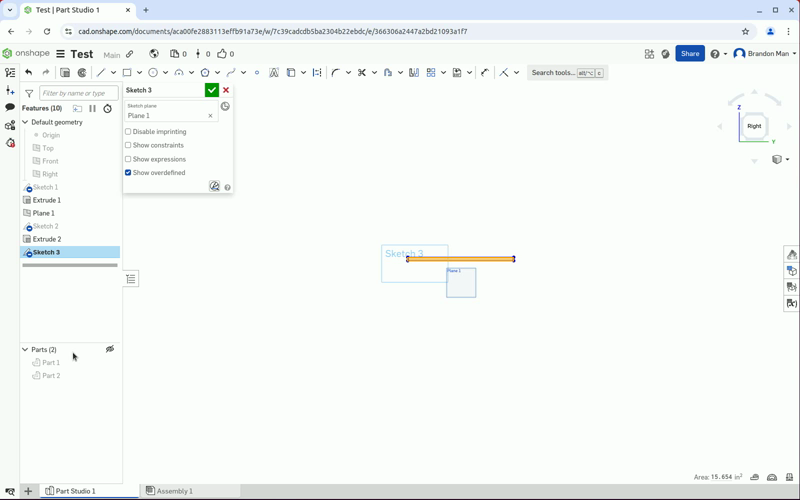
key(shift+e)
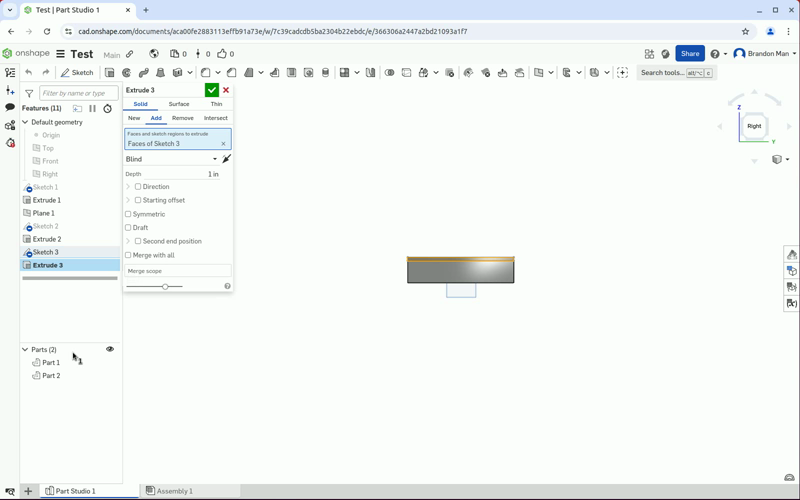
mouse_move(143, 106)
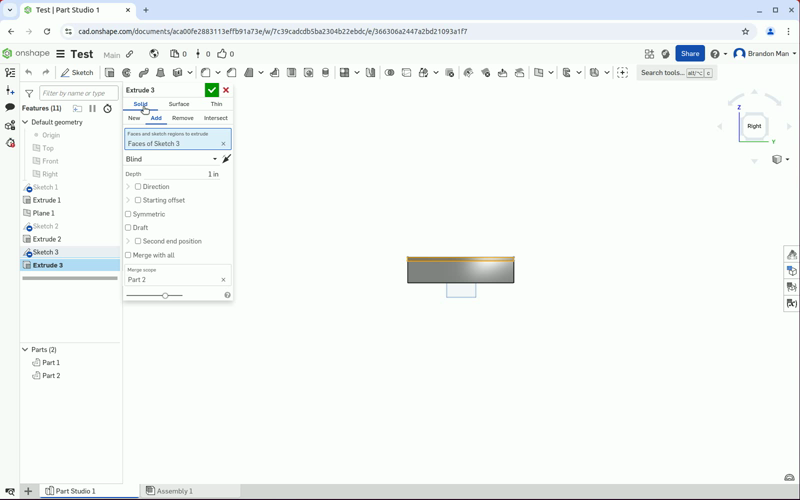
click(143, 106)
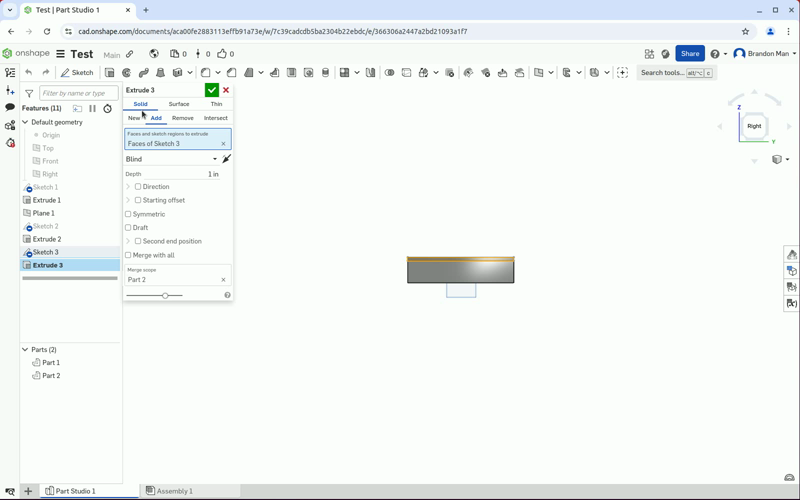
mouse_move(137, 120)
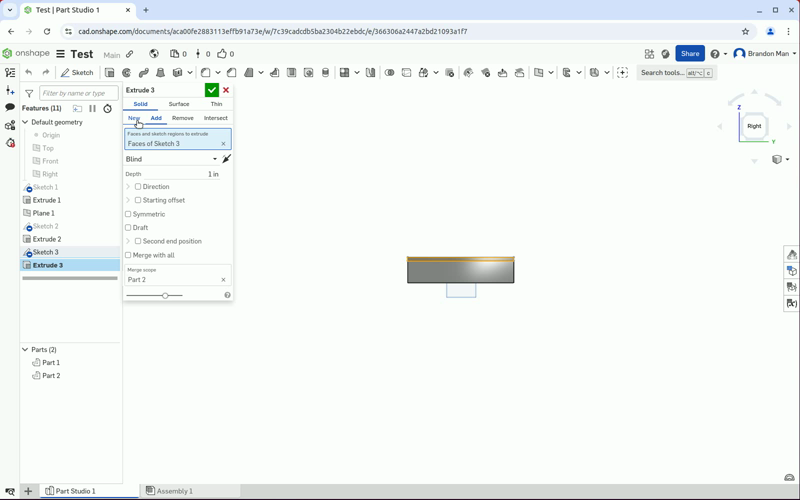
click(137, 120)
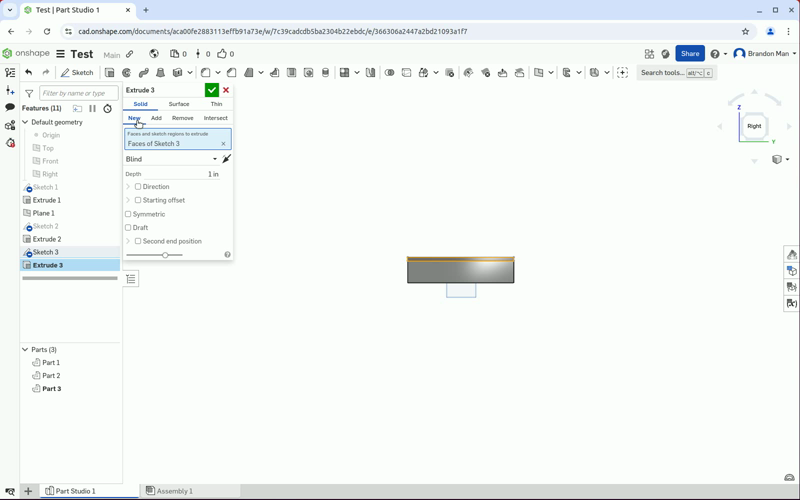
key(tab, 4)
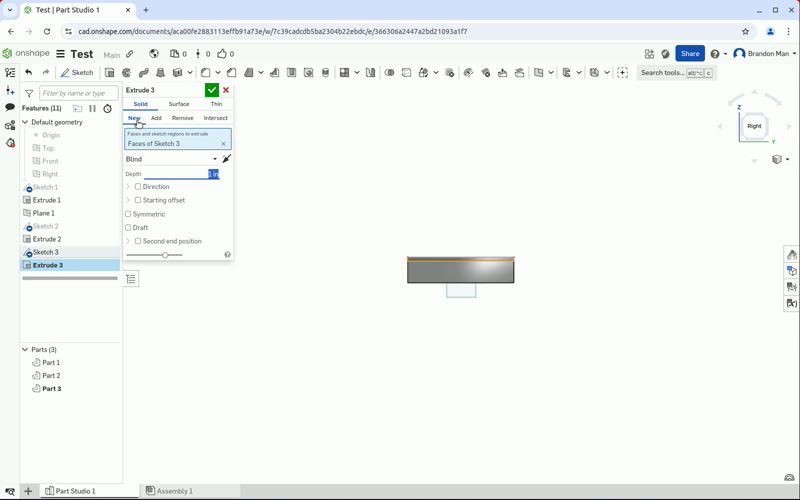
text(0.722)
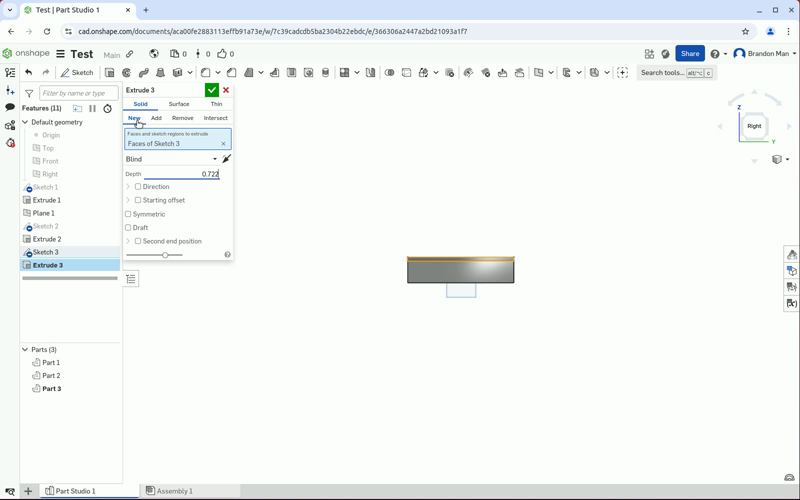
key(enter)
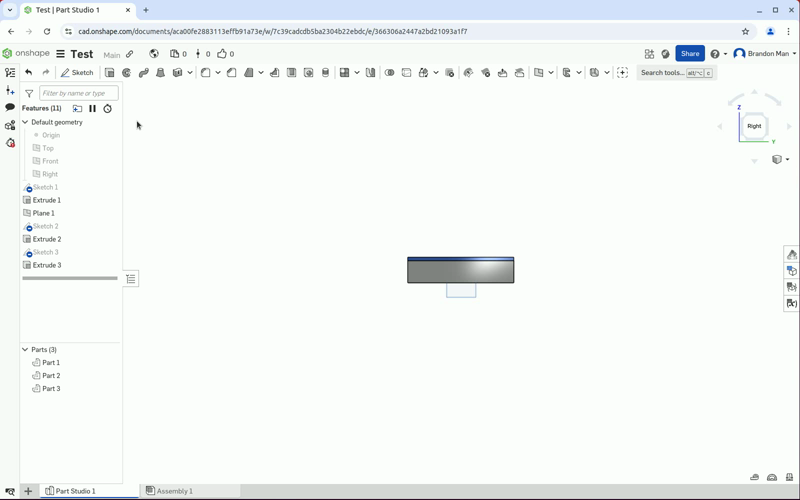
key(shift+h)
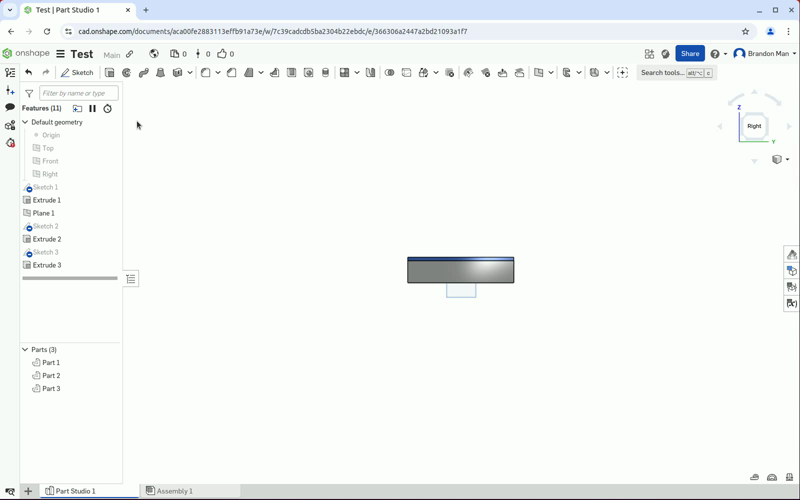
key(shift+h)
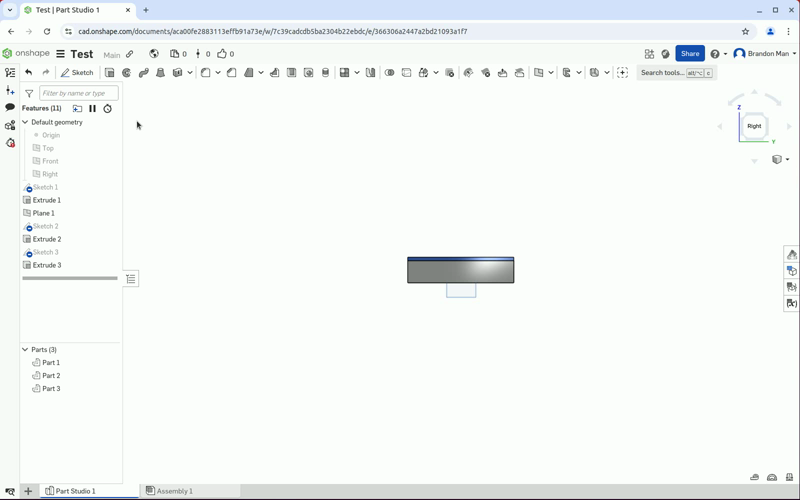
mouse_move(73, 189)
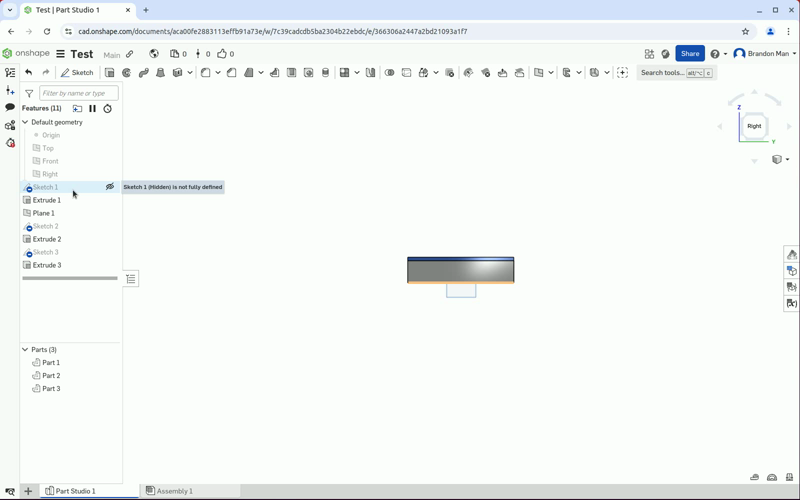
click(73, 189)
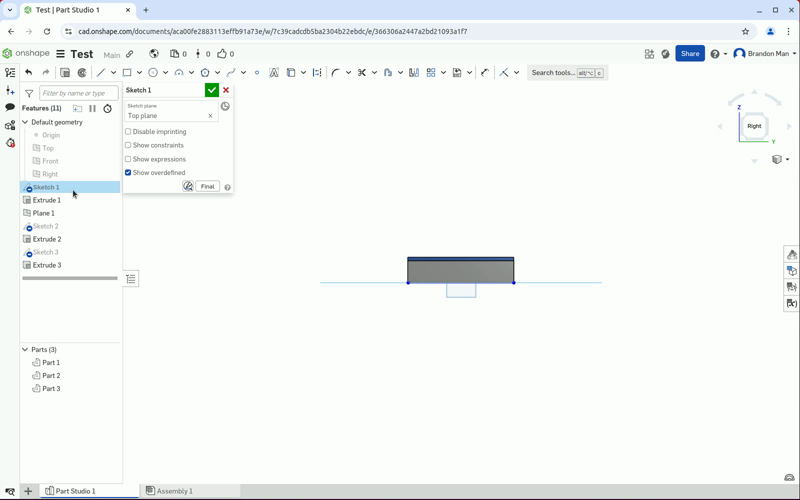
mouse_move(229, 92)
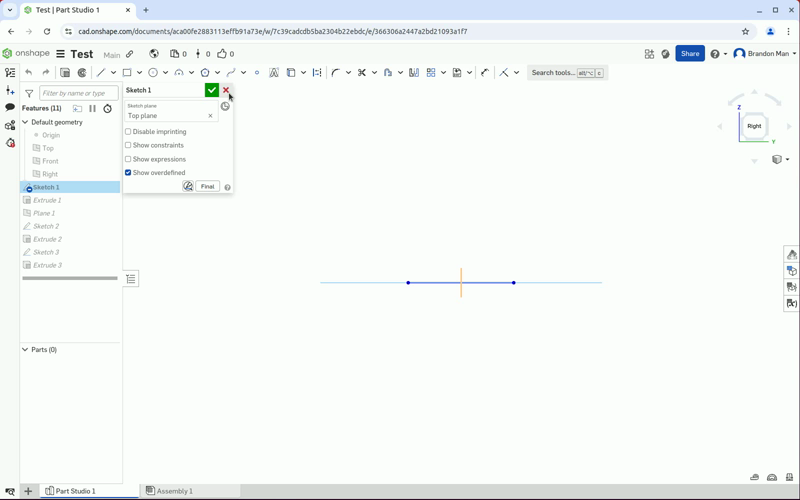
click(229, 92)
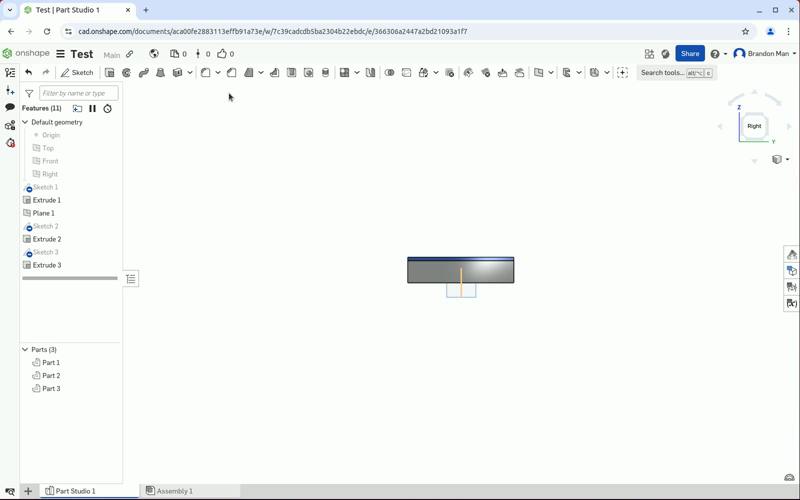
mouse_move(73, 352)
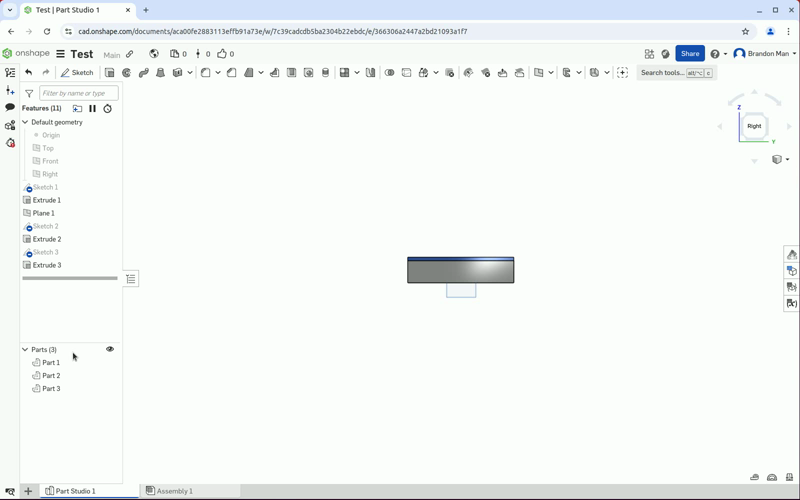
key(y)
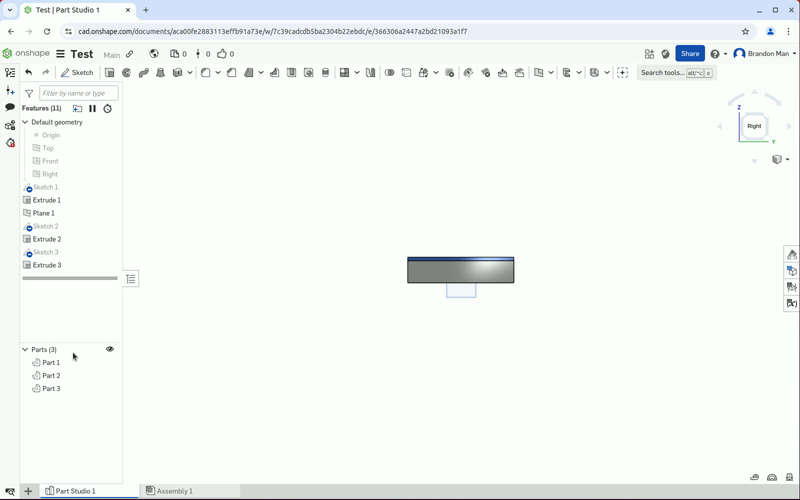
key(shift+p)
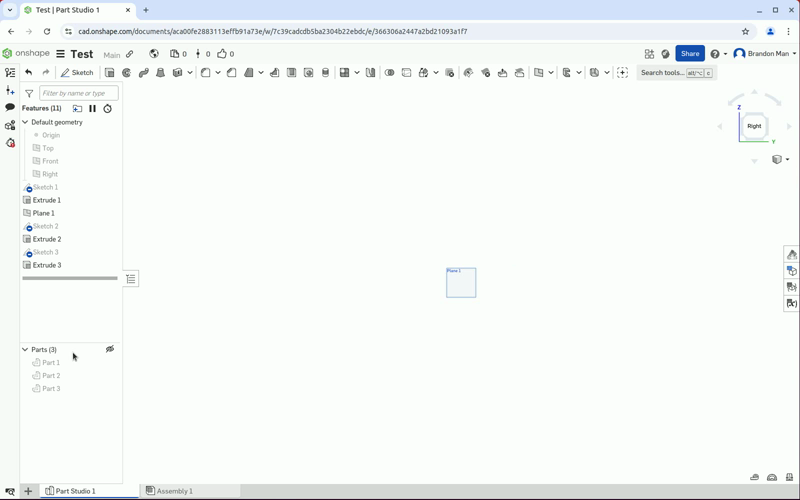
key(space)
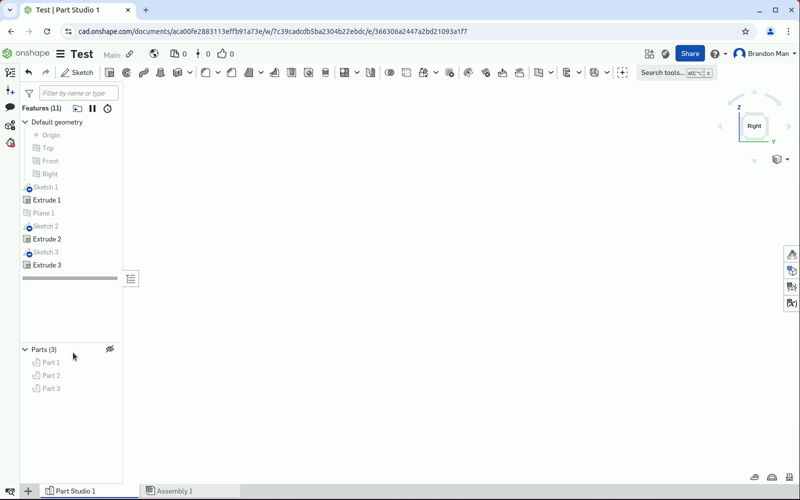
key_down(shift)
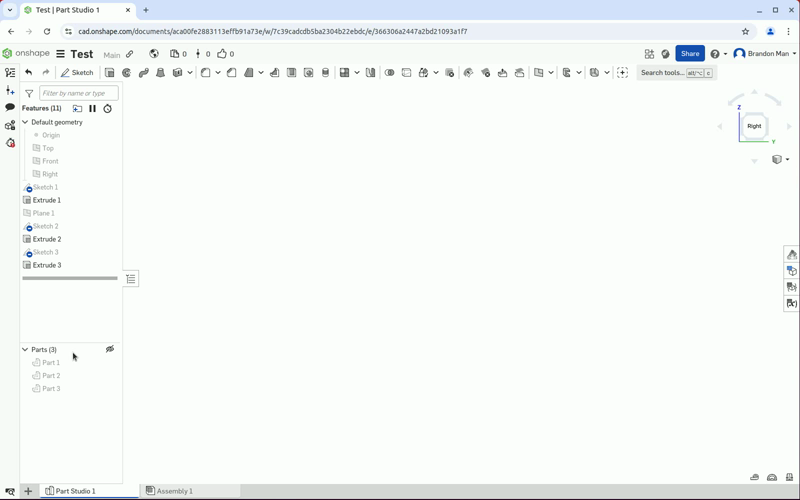
key(right)
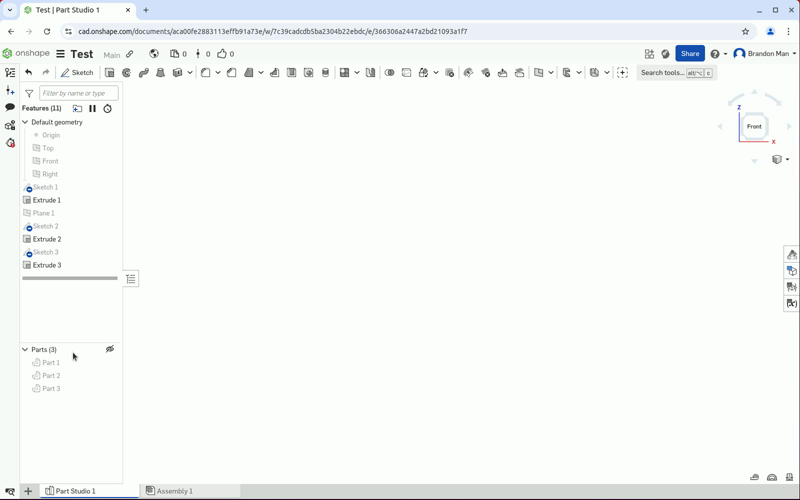
key_up(shift)
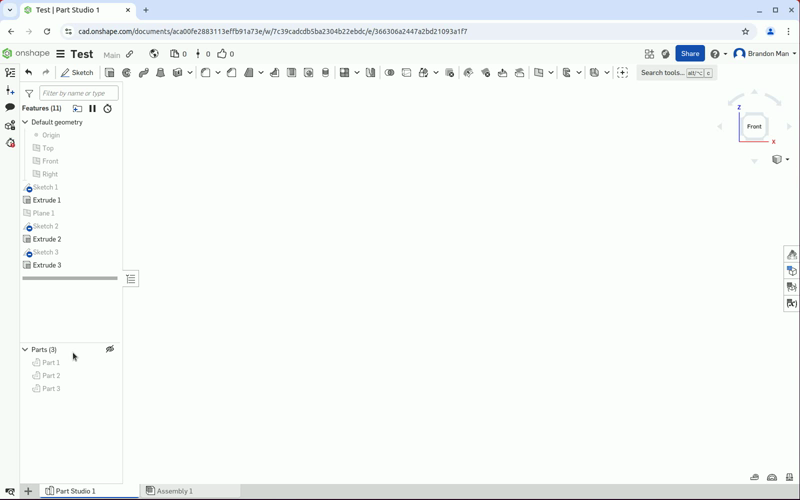
mouse_move(73, 352)
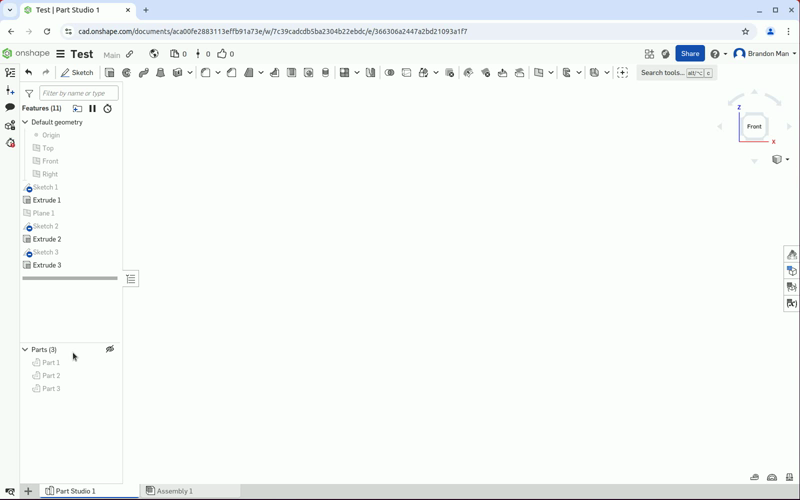
key(shift+y)
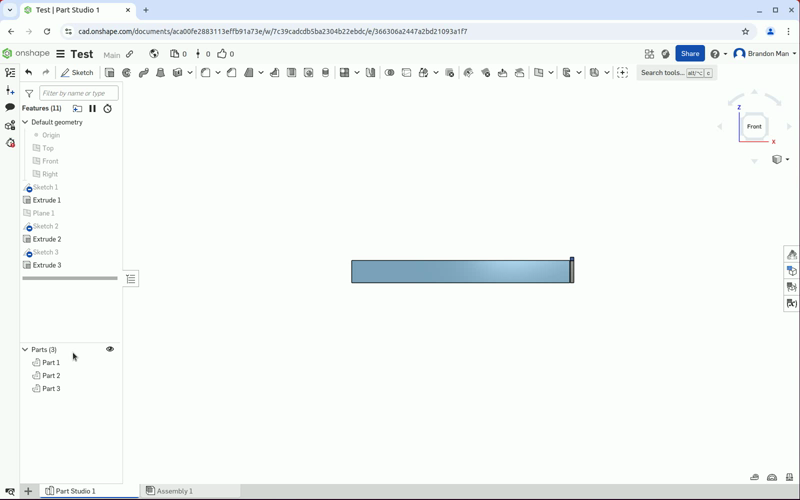
mouse_move(541, 75)
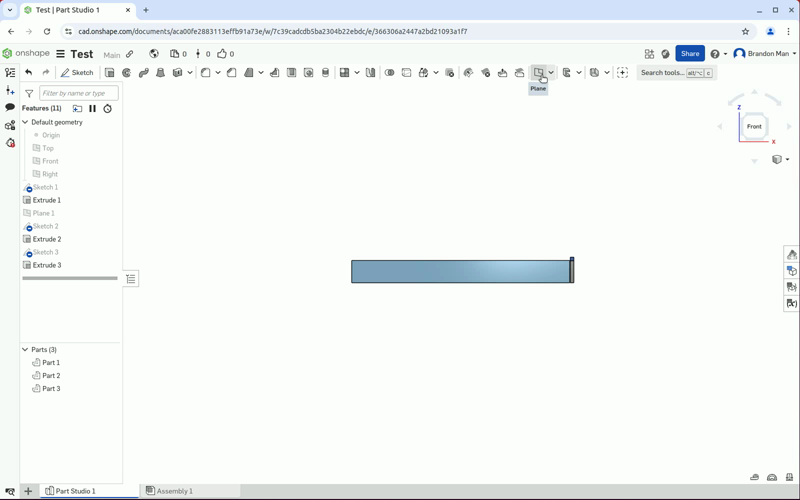
click(541, 75)
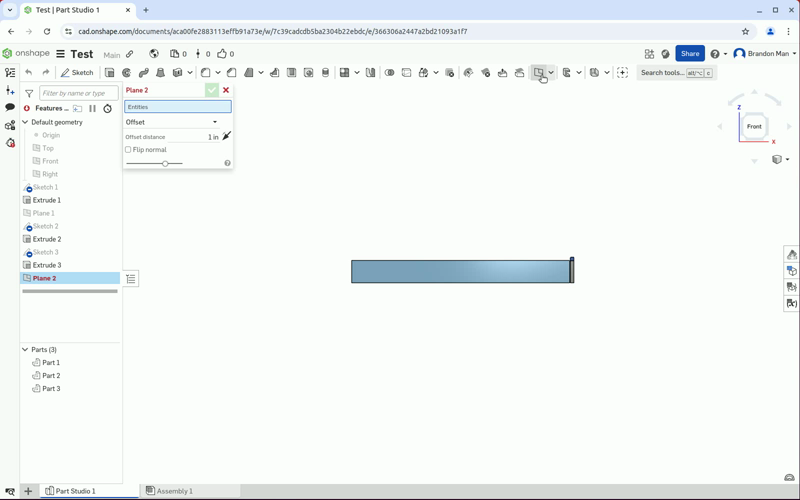
mouse_move(73, 163)
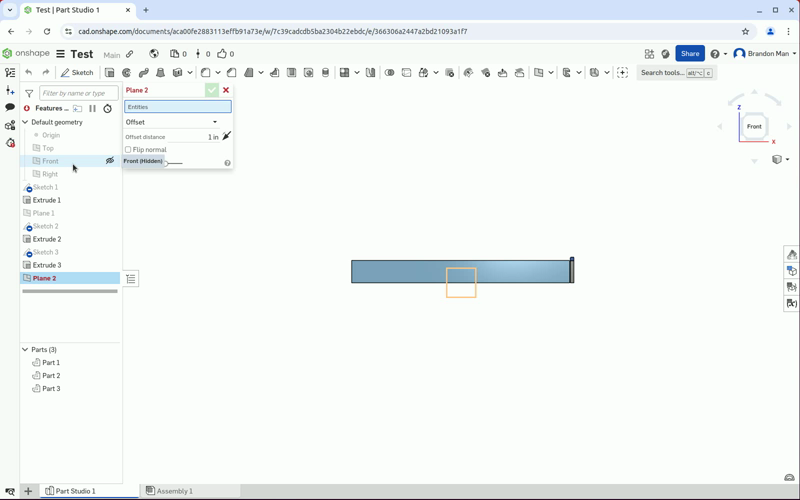
click(73, 163)
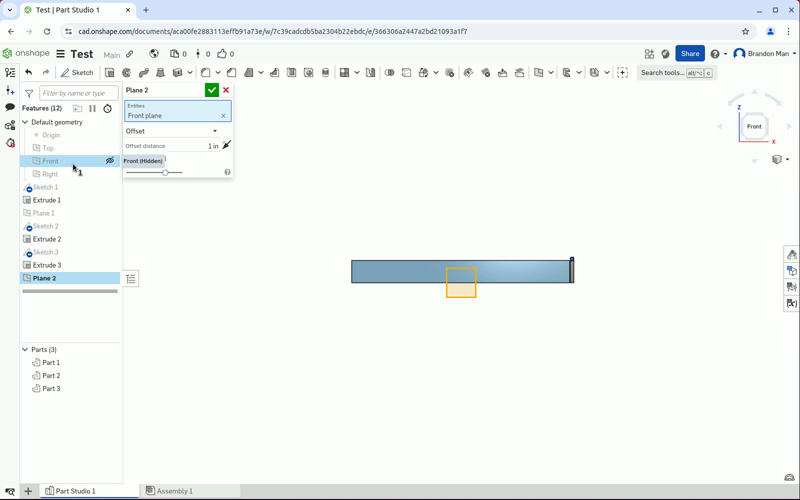
key(tab, 2)
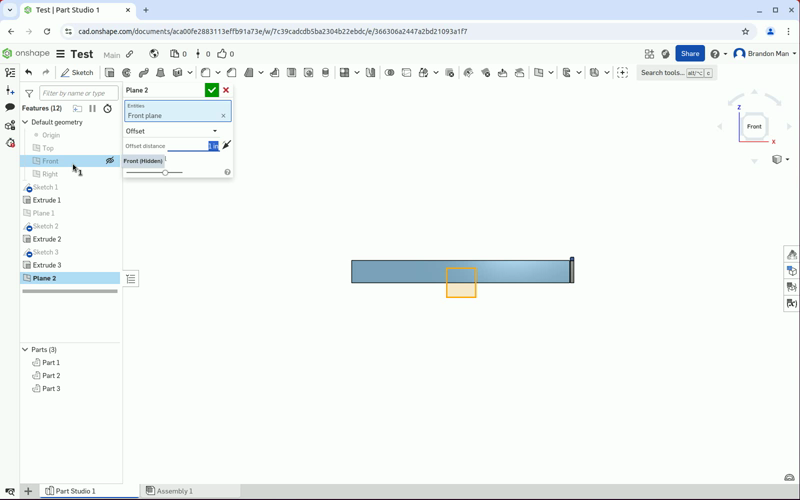
text(10.845)
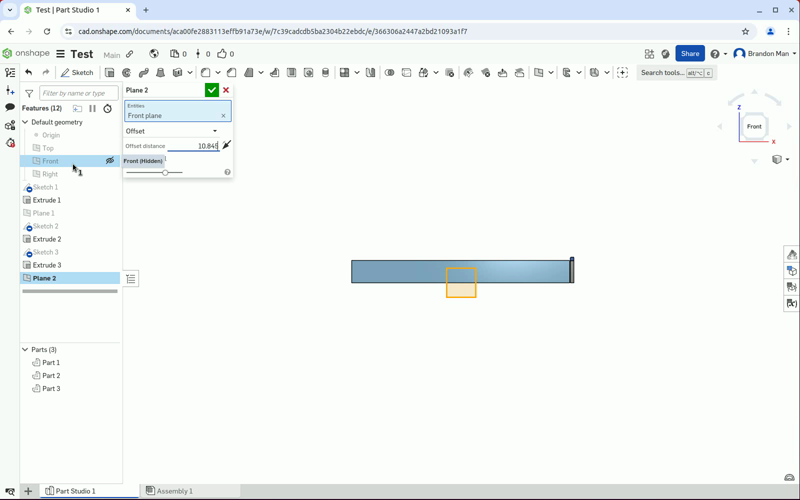
key(enter, 2)
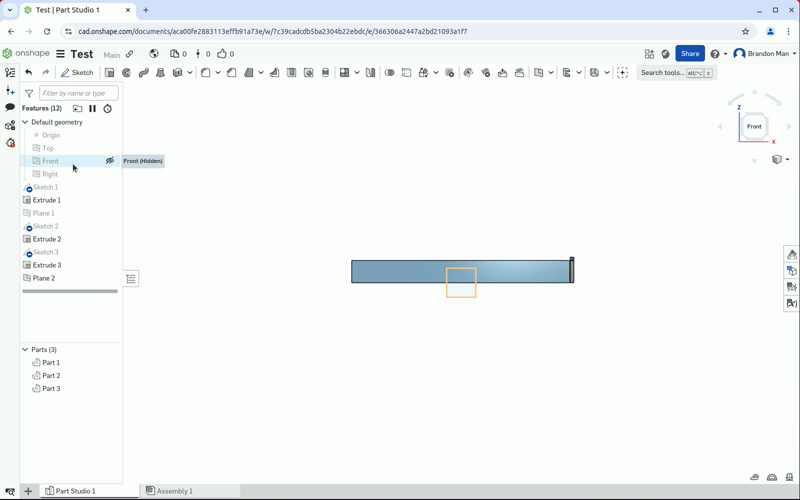
key(shift+s)
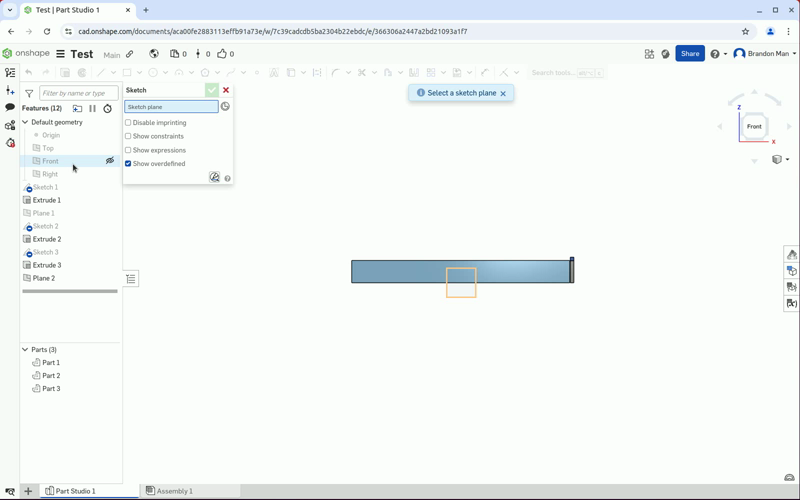
mouse_move(73, 280)
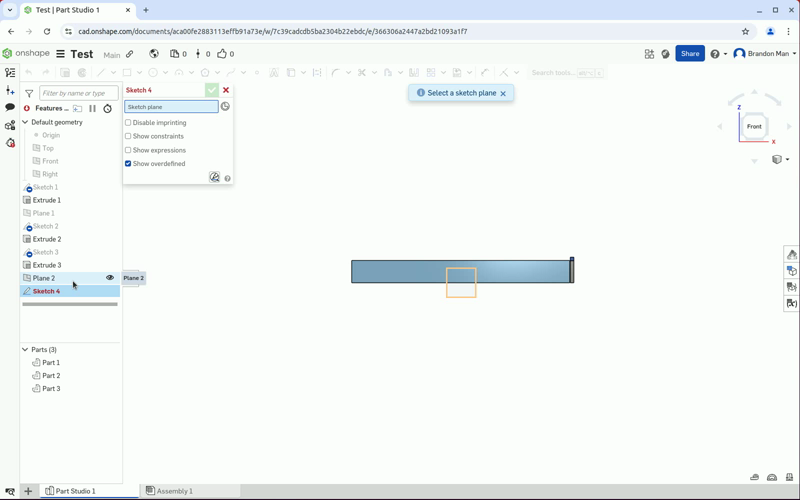
click(73, 280)
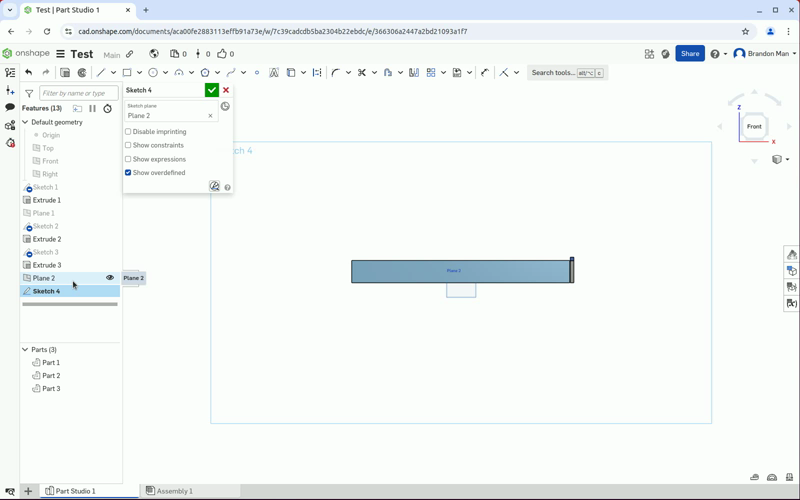
mouse_move(73, 352)
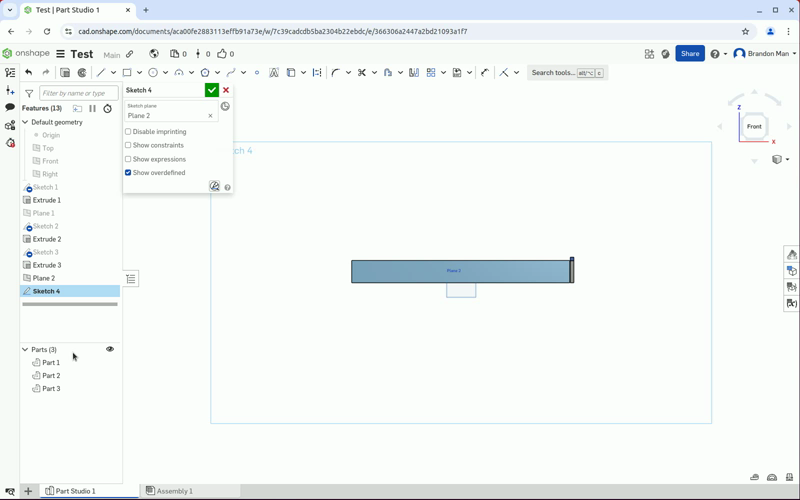
key(y)
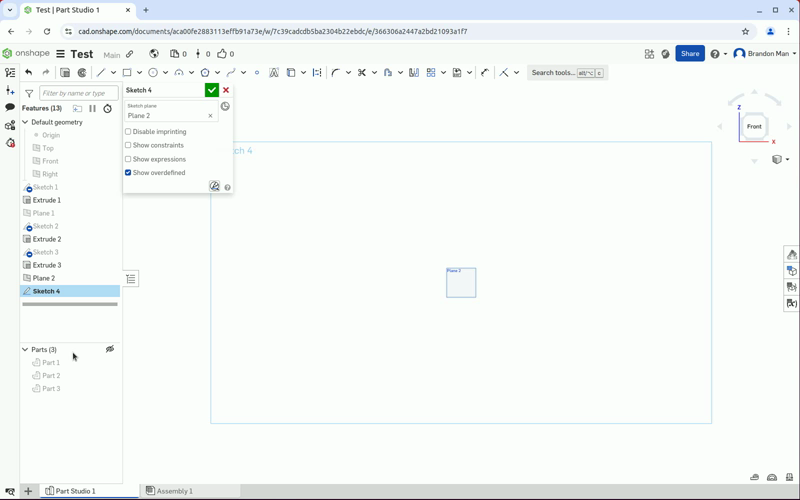
key(l)
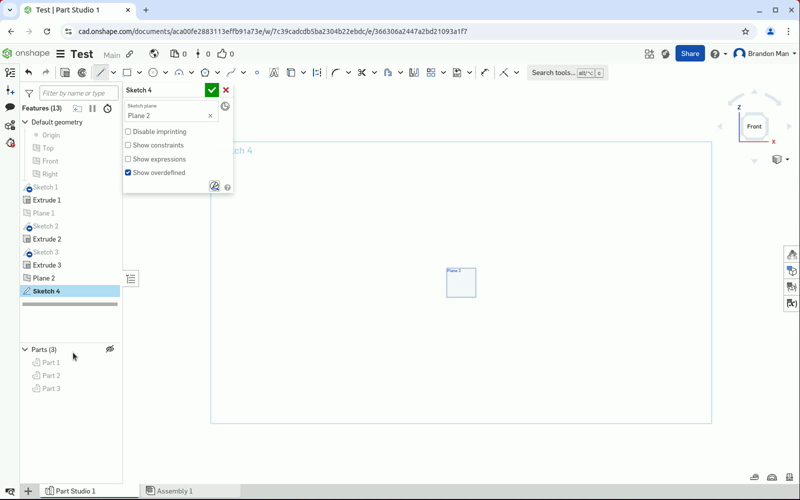
key_down(shift)
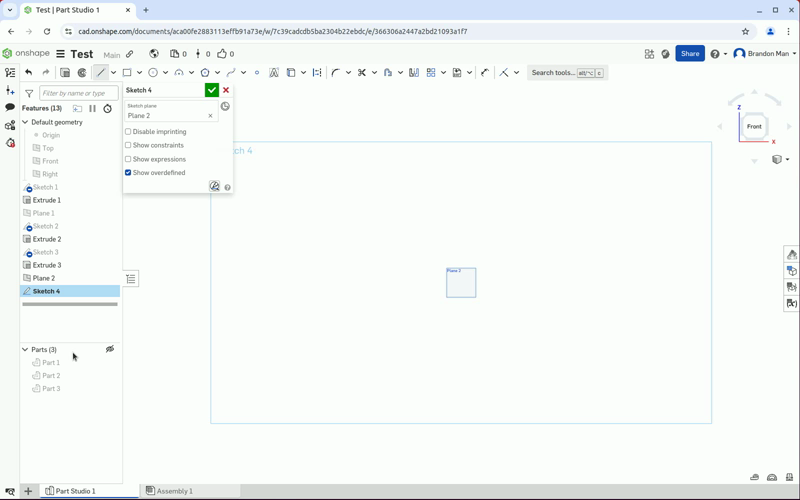
mouse_move(348, 282)
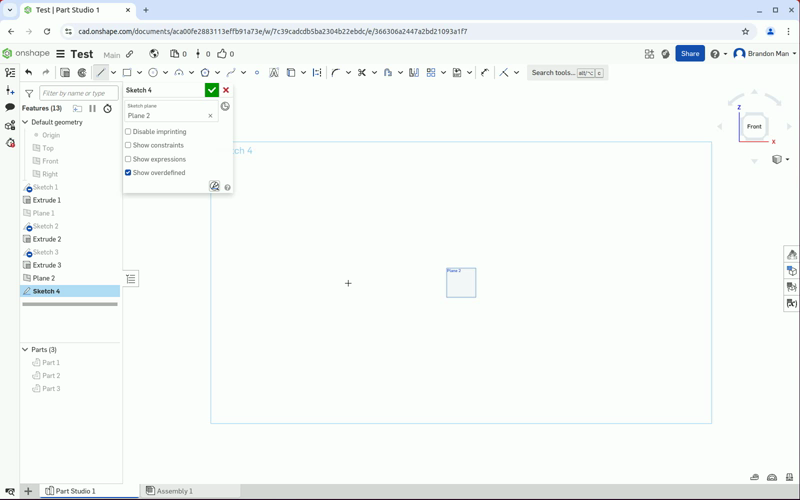
click(348, 282)
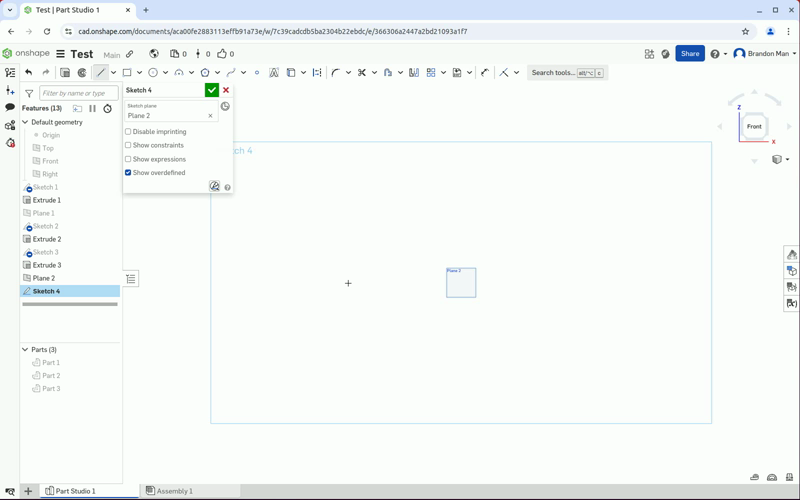
key_up(shift)
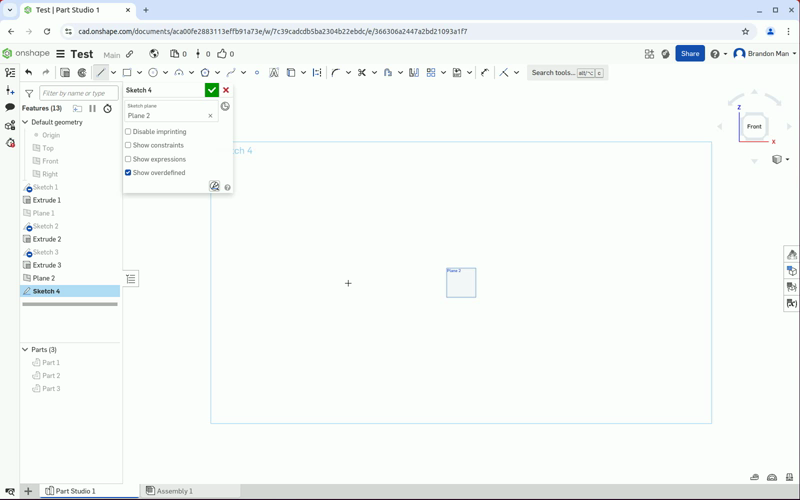
key_down(shift)
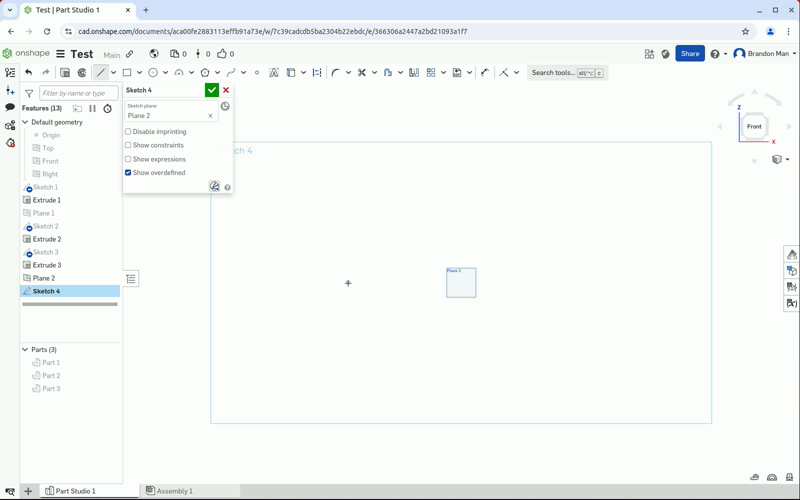
mouse_move(378, 282)
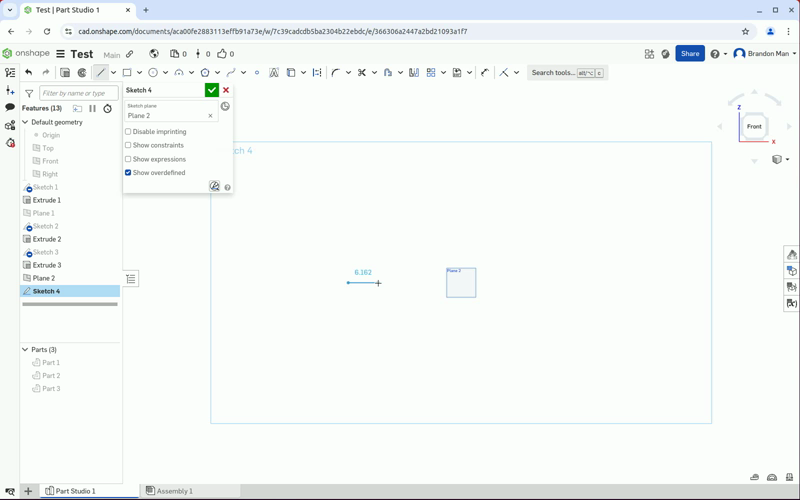
mouse_move(350, 282)
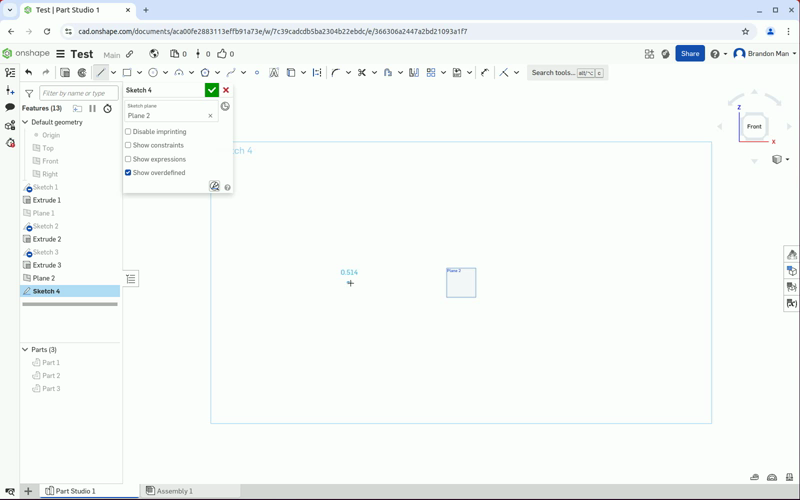
scroll(6)
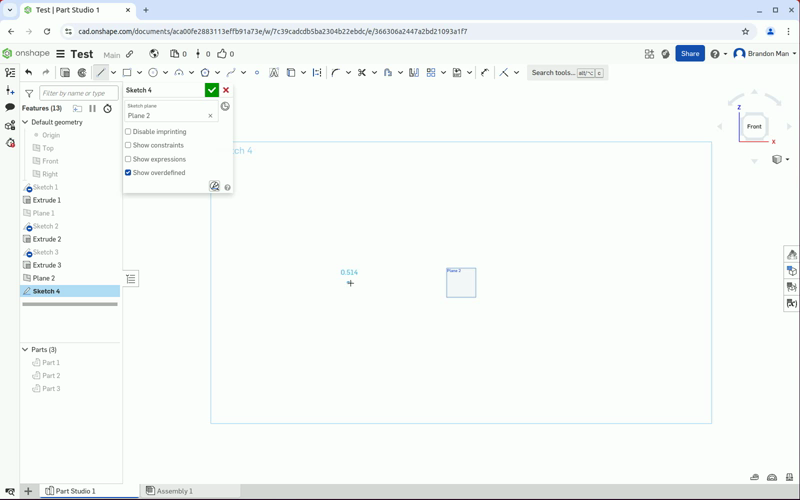
scroll(6)
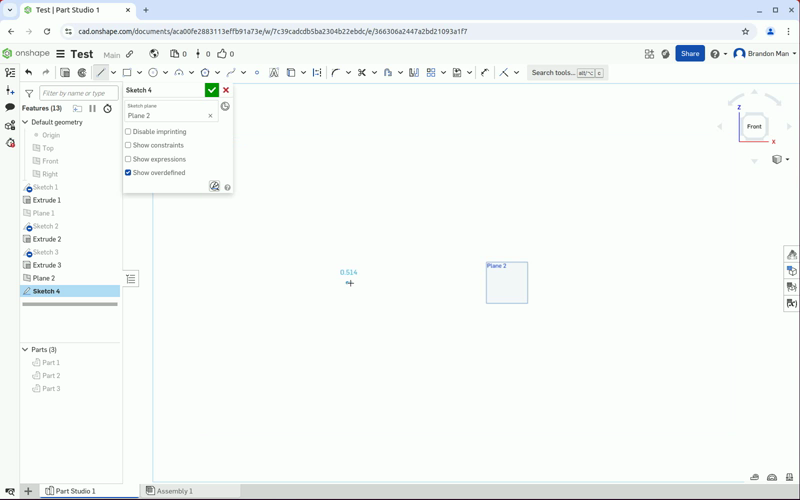
scroll(6)
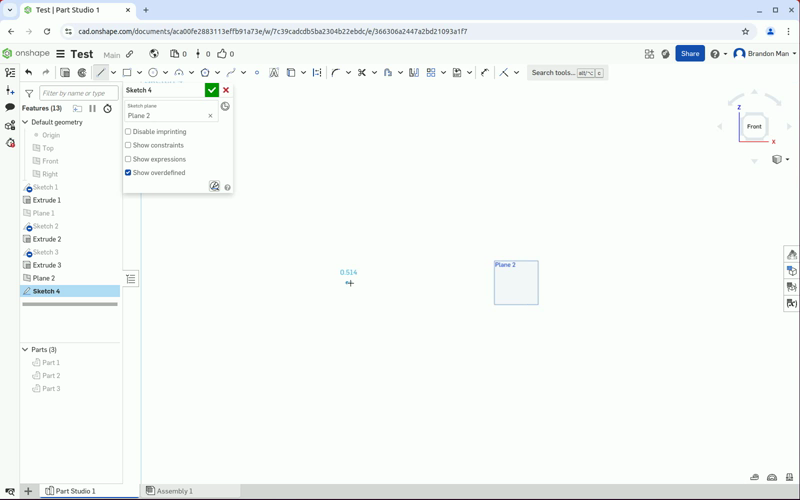
scroll(6)
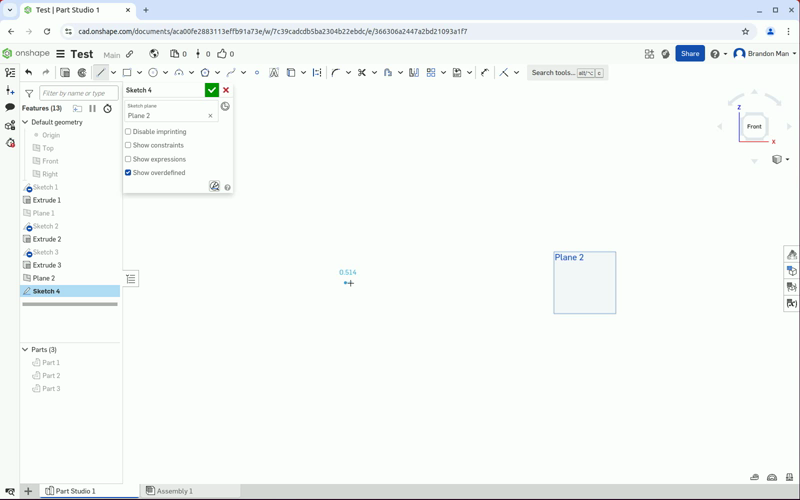
scroll(6)
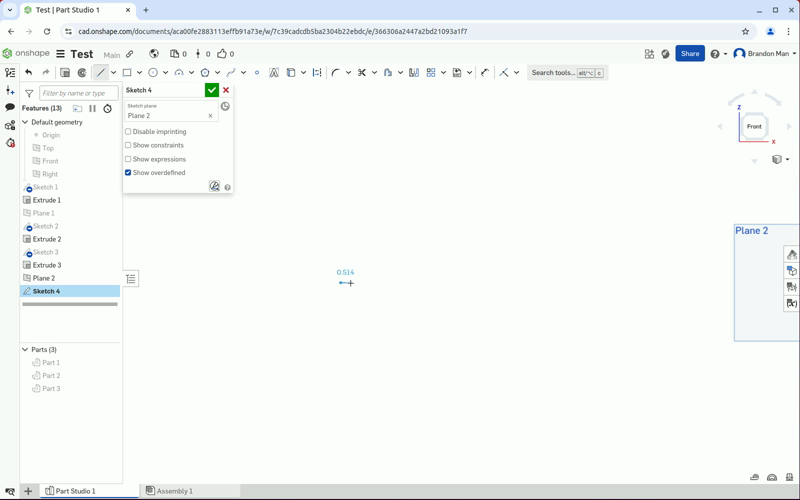
scroll(6)
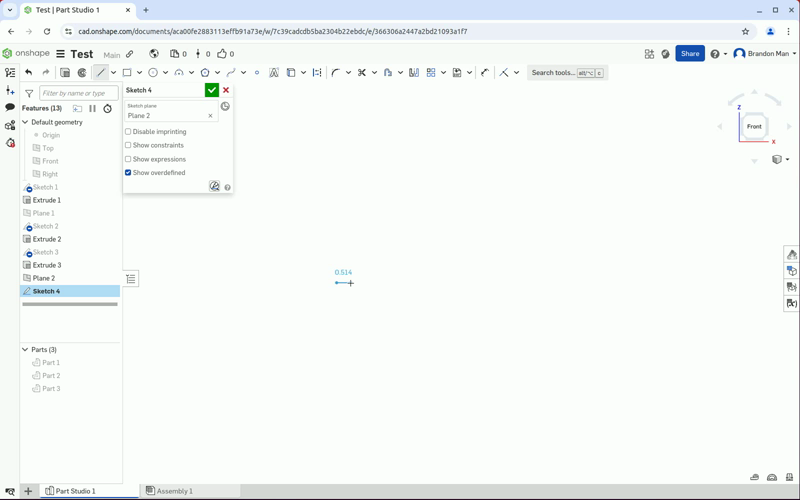
scroll(6)
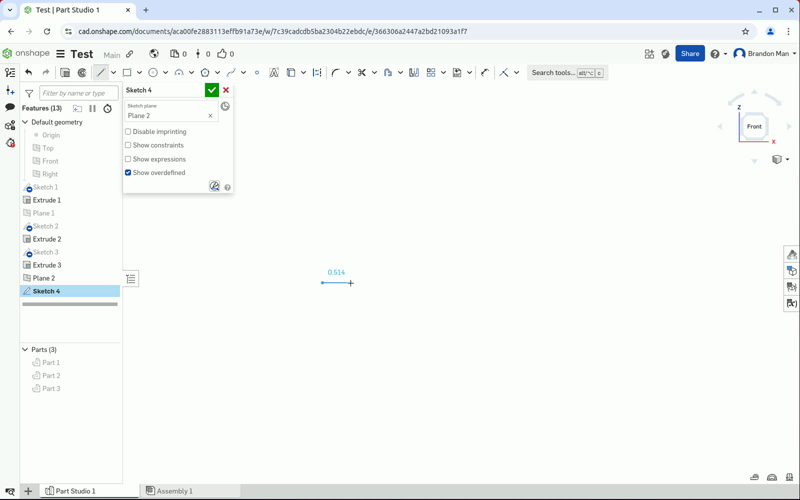
click(350, 282)
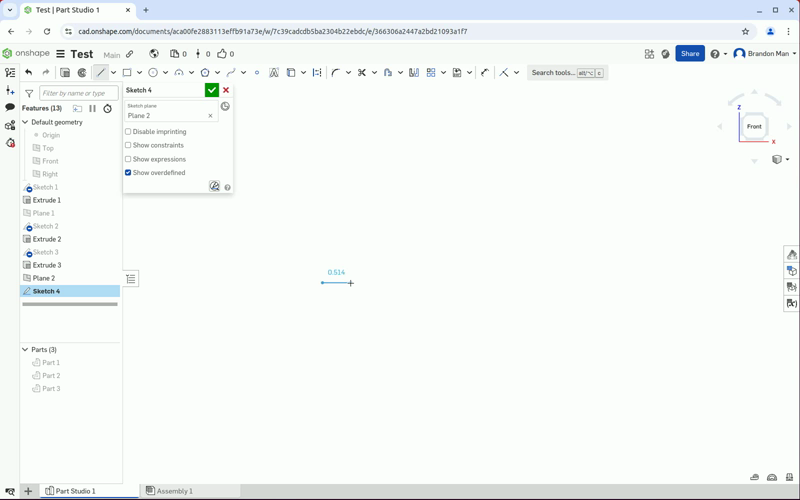
scroll(-6)
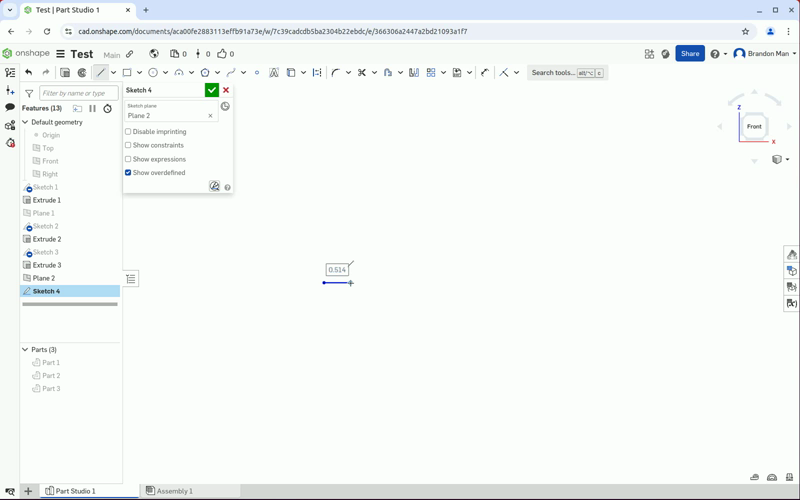
scroll(-6)
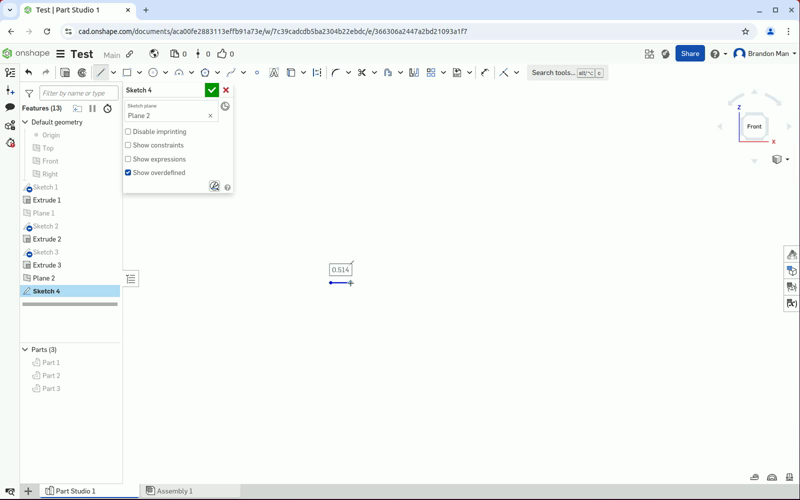
scroll(-6)
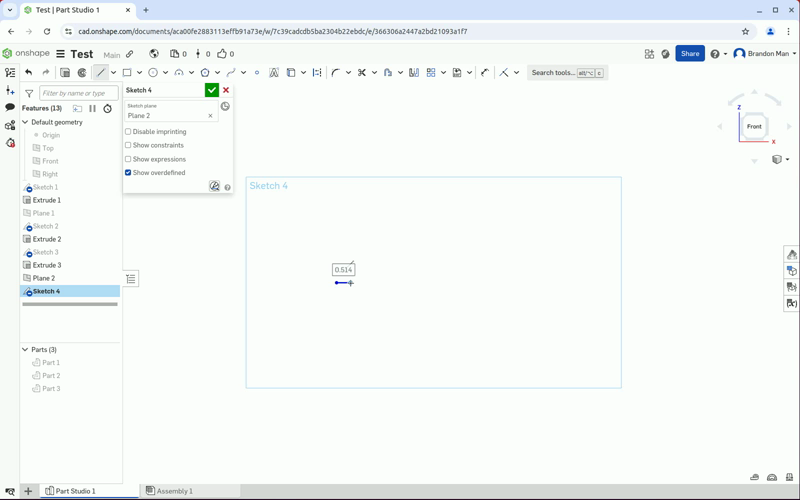
scroll(-6)
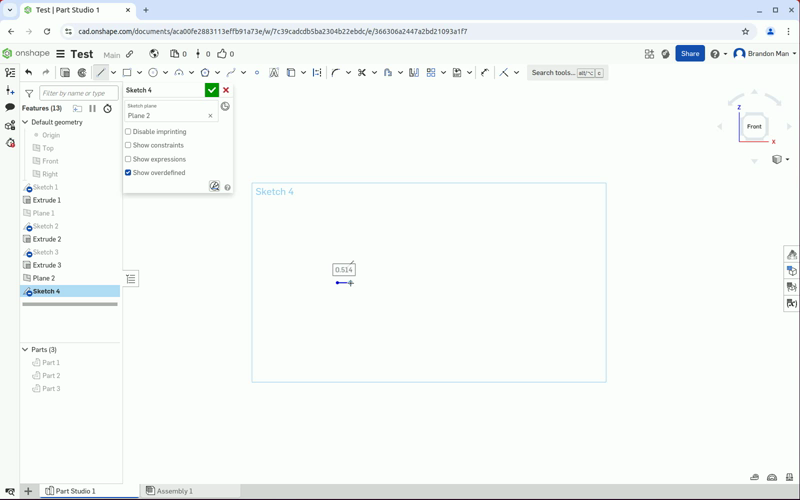
scroll(-6)
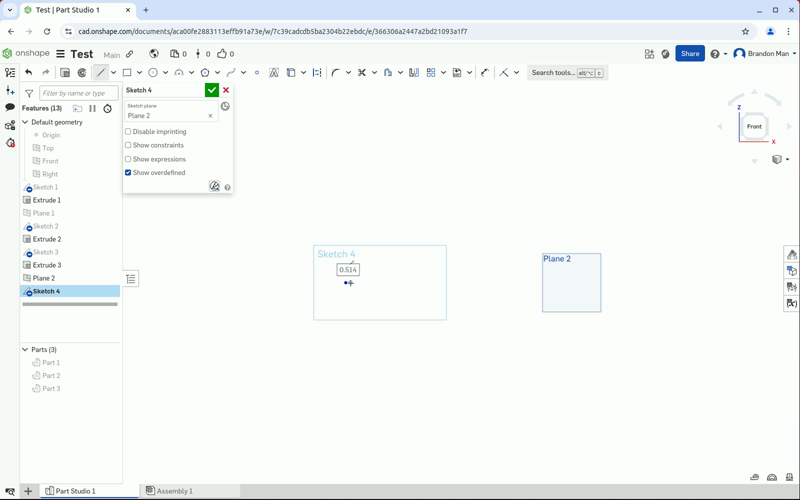
scroll(-6)
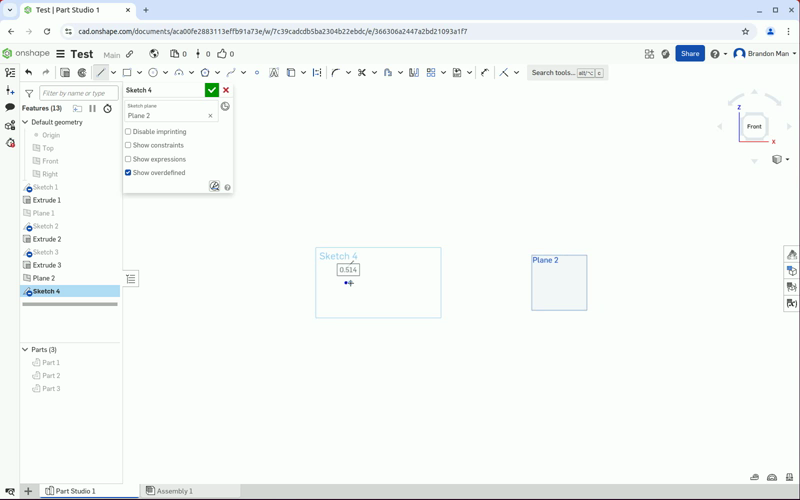
scroll(-6)
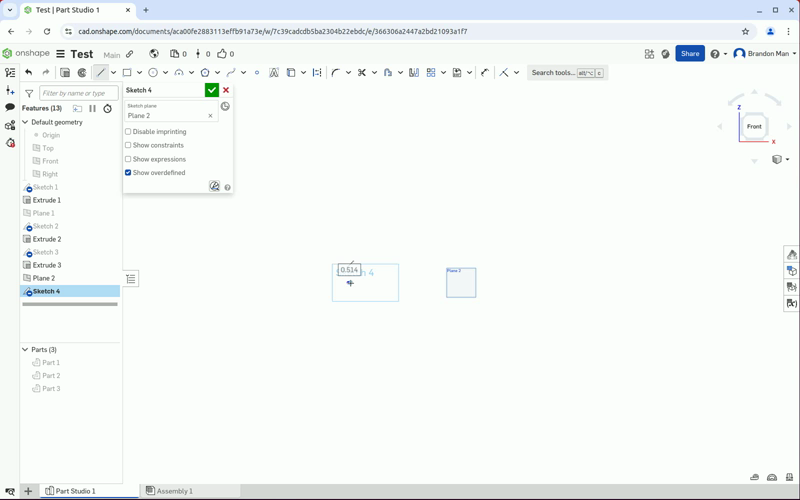
key_up(shift)
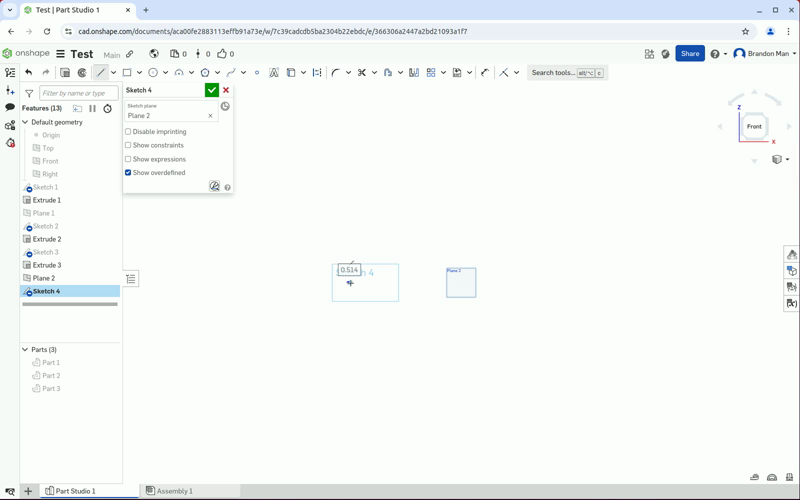
key_down(shift)
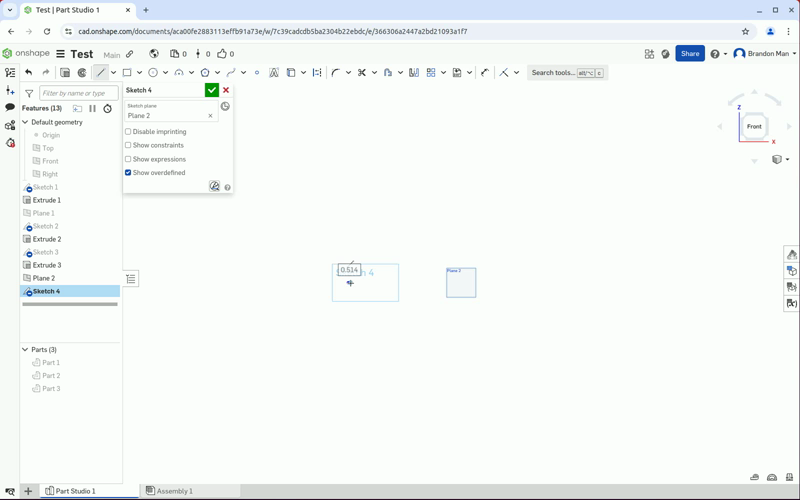
mouse_move(380, 282)
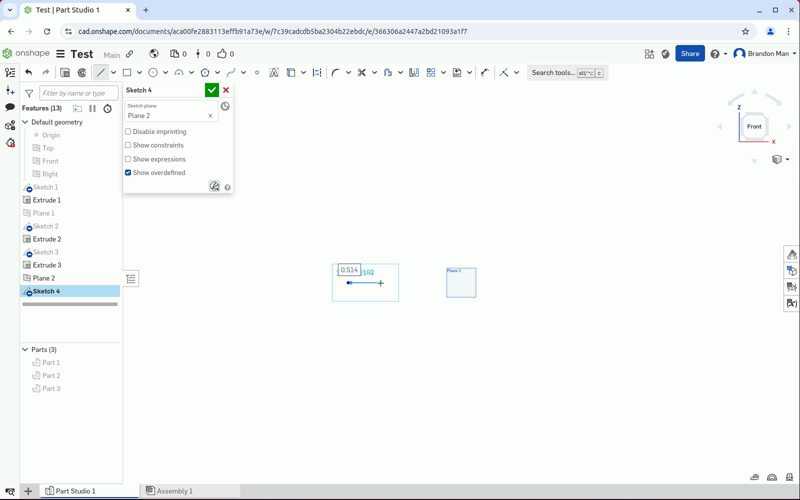
mouse_move(350, 259)
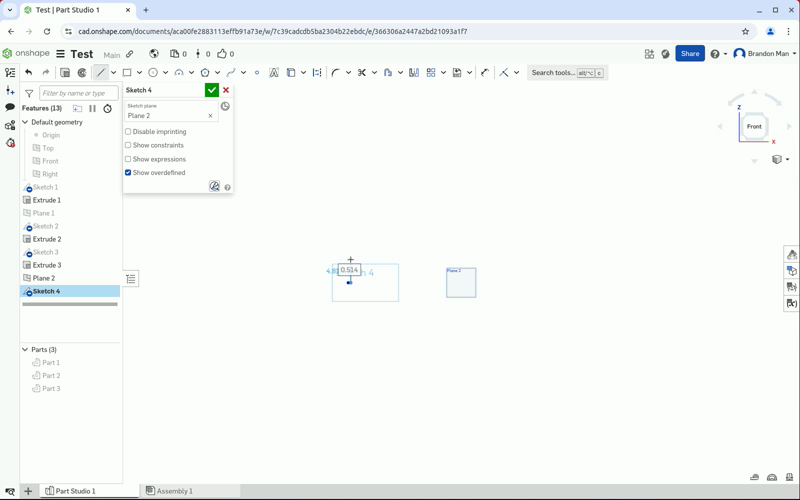
click(350, 259)
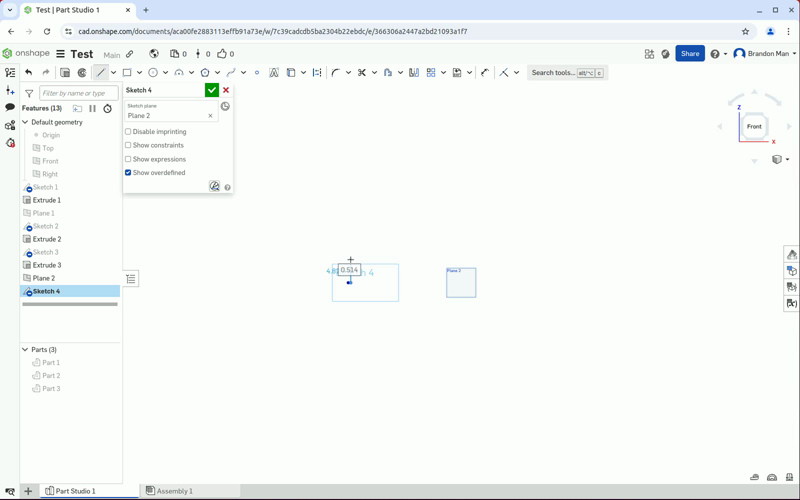
key_up(shift)
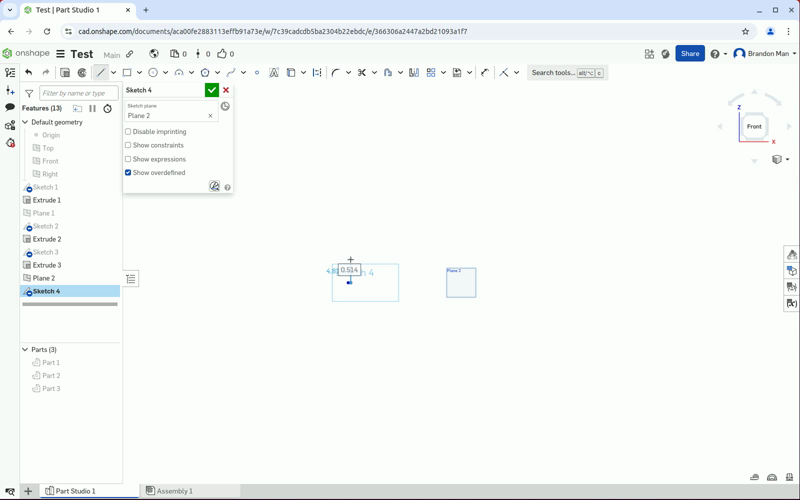
key_down(shift)
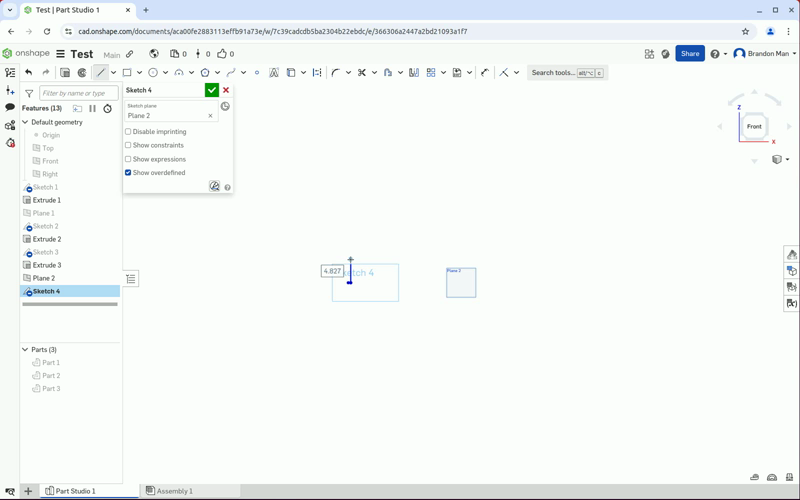
mouse_move(569, 259)
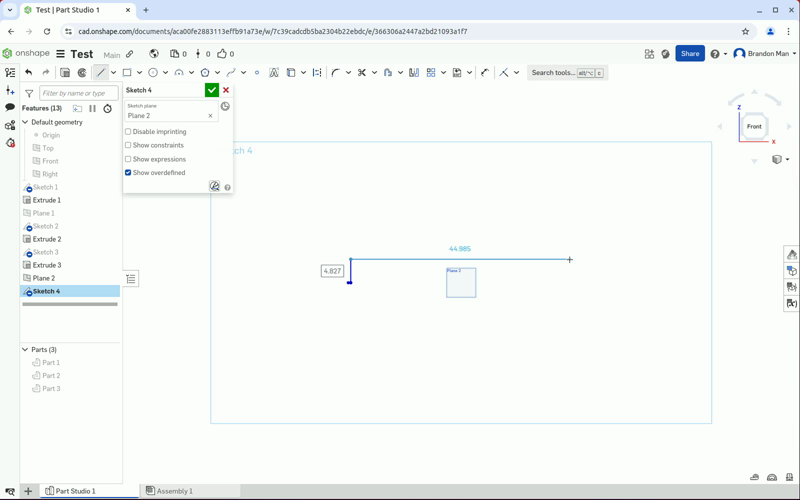
click(569, 259)
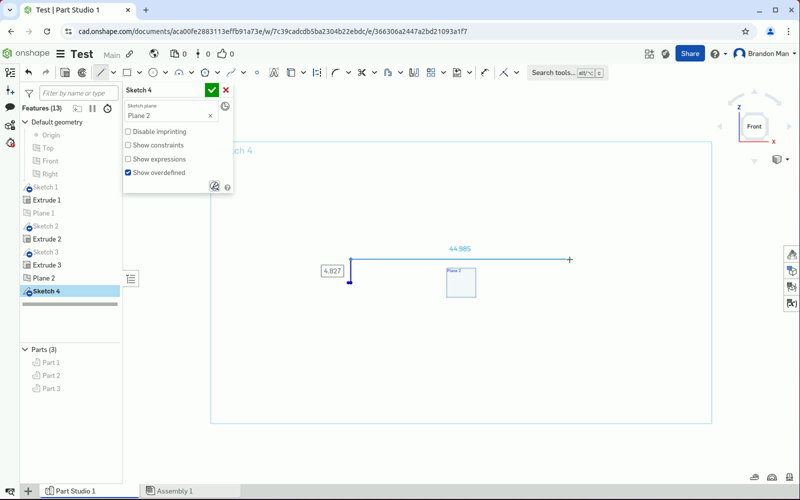
key_up(shift)
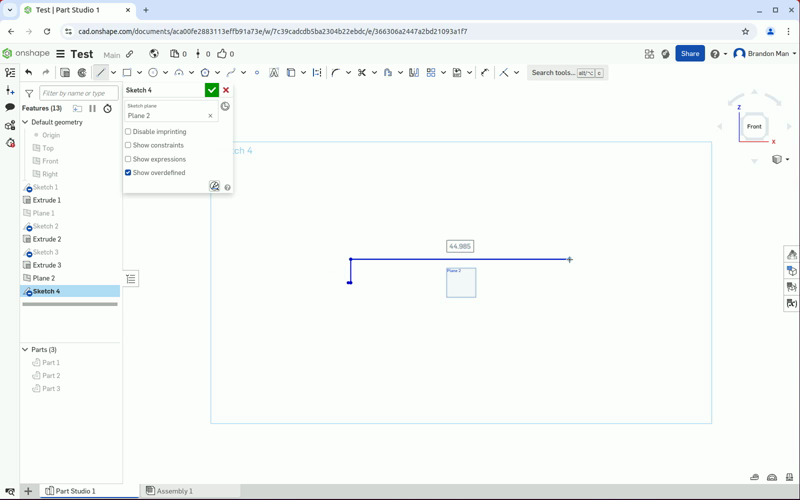
key_down(shift)
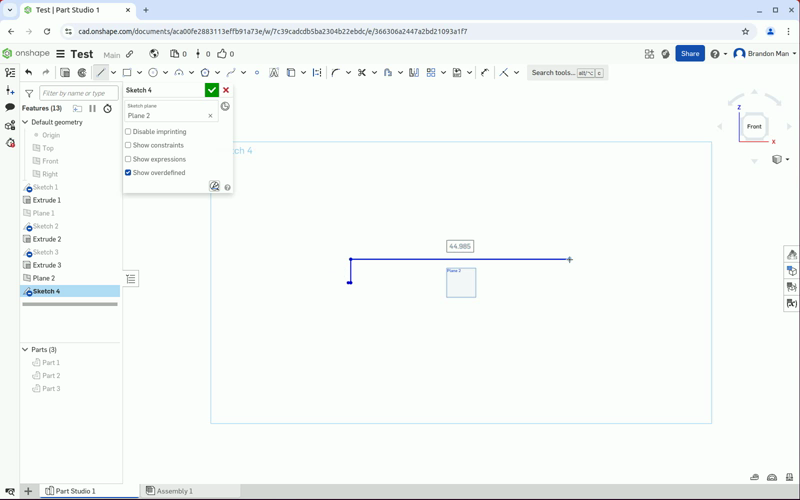
mouse_move(589, 259)
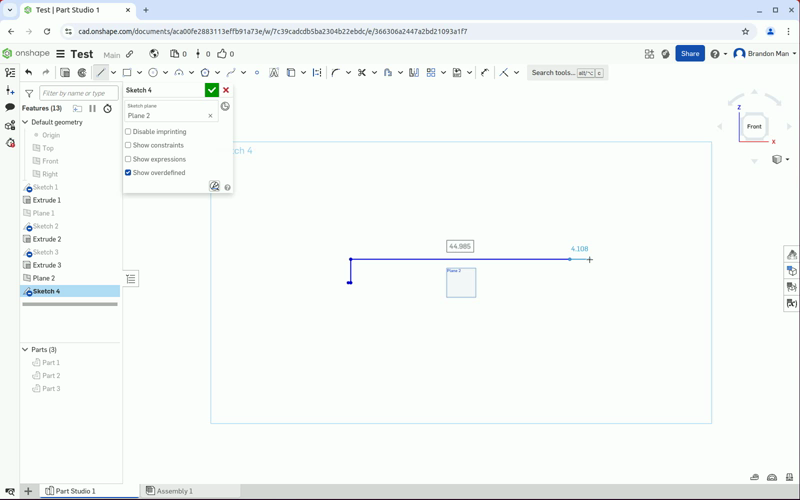
mouse_move(569, 282)
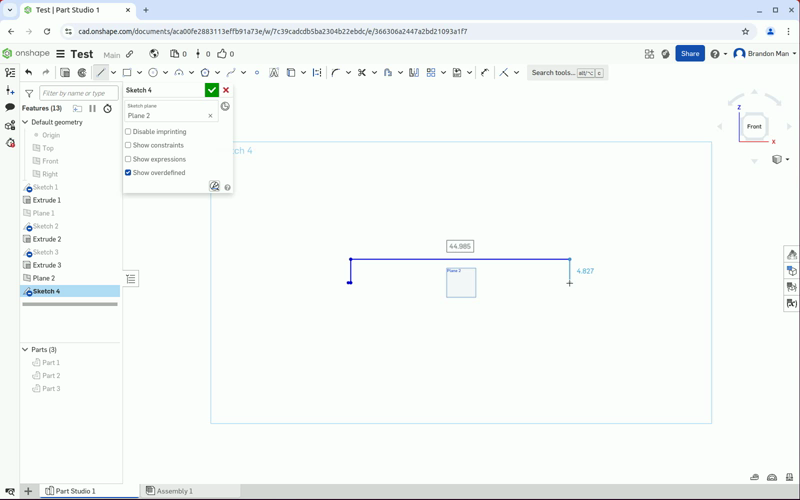
click(569, 282)
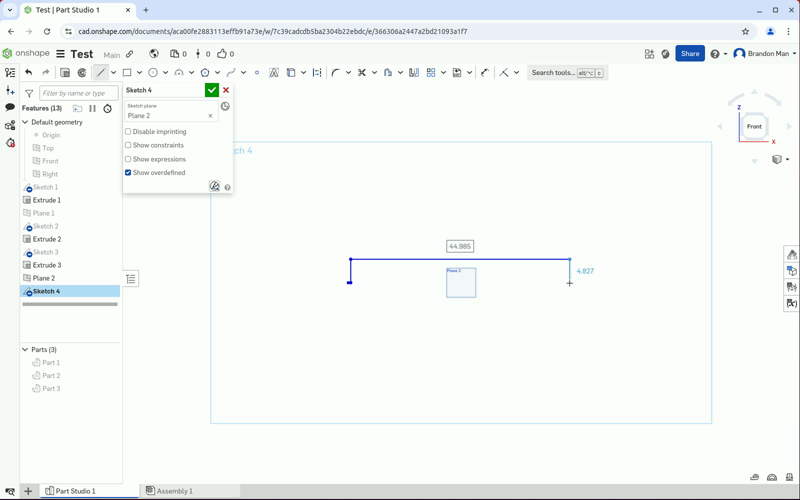
key_up(shift)
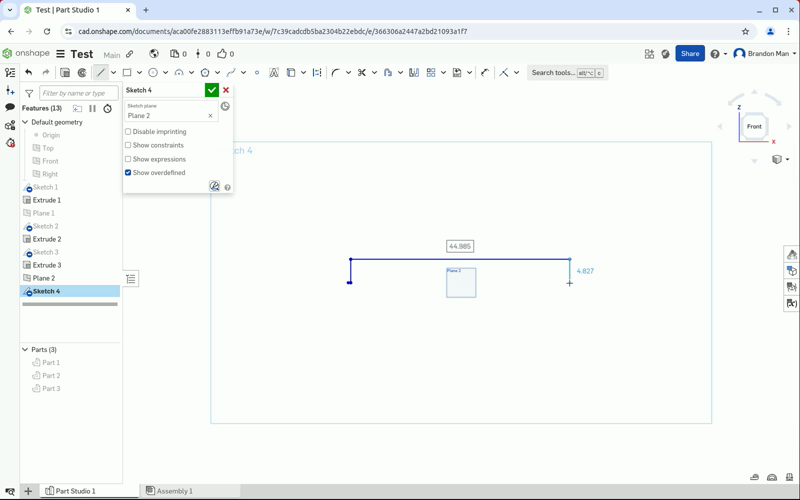
key_down(shift)
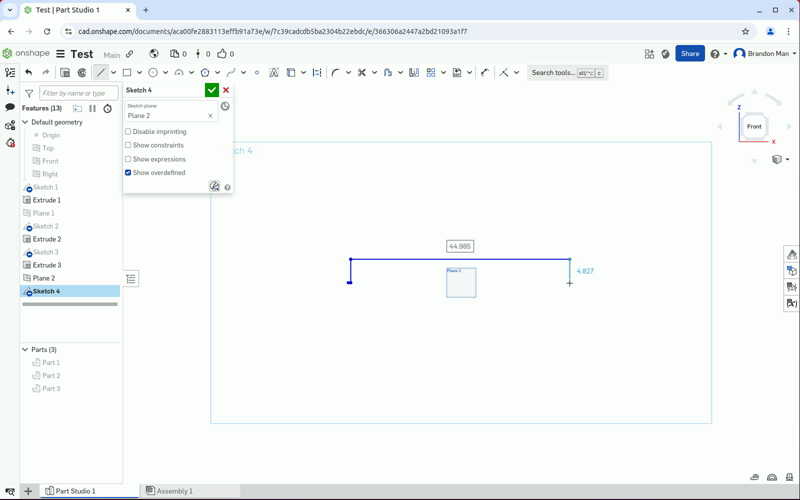
mouse_move(589, 282)
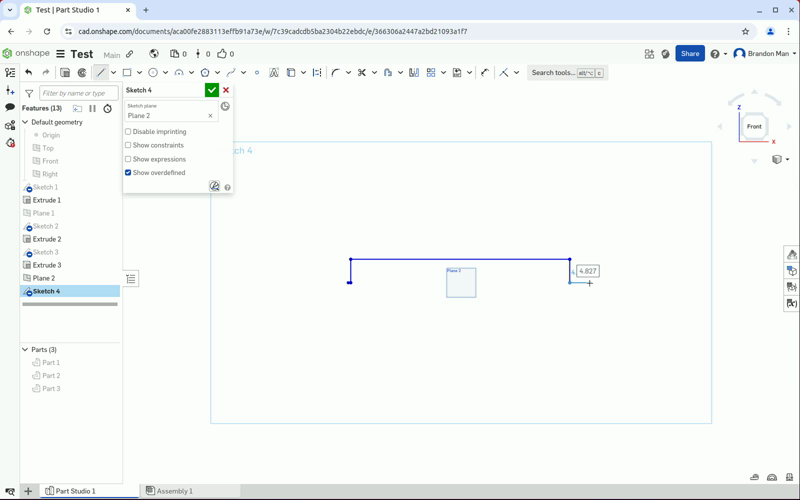
mouse_move(572, 282)
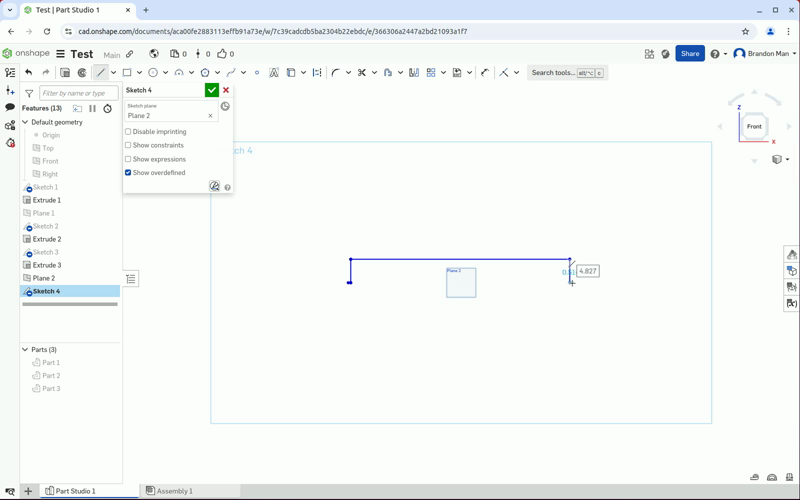
scroll(6)
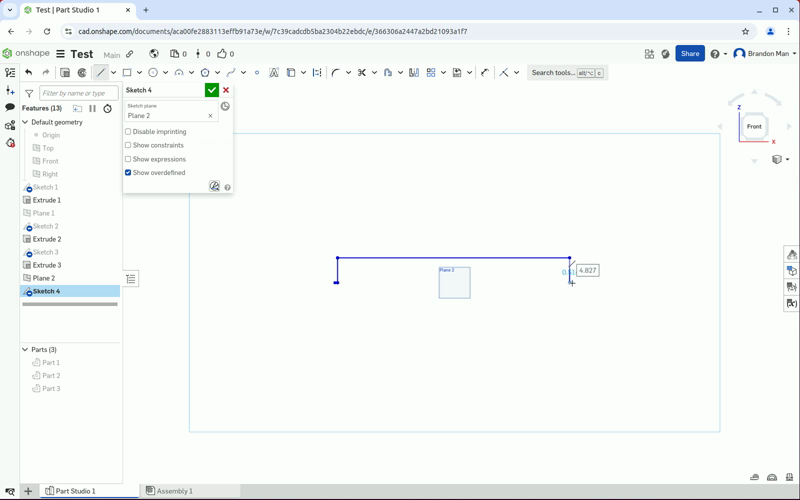
scroll(6)
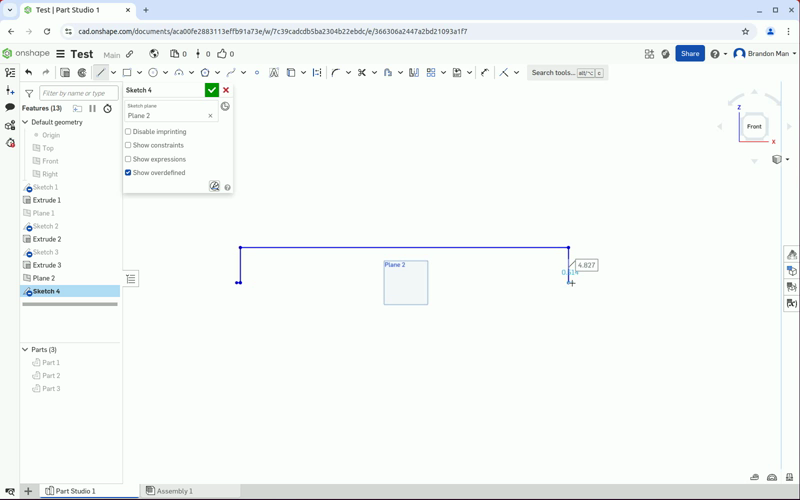
scroll(6)
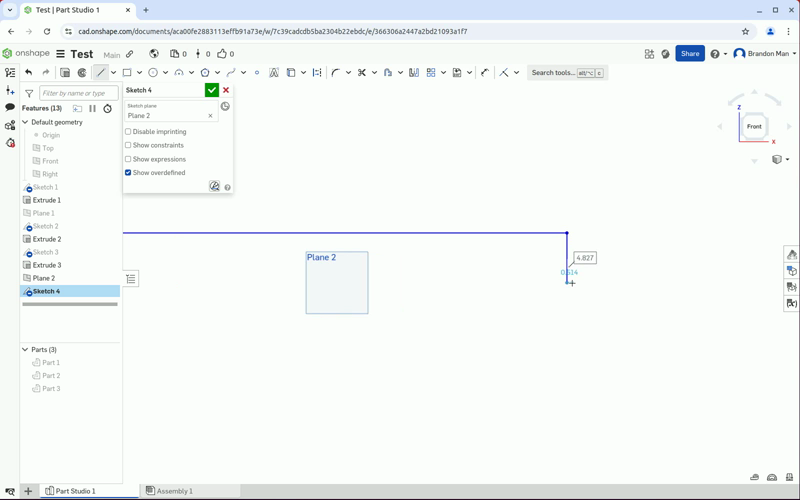
scroll(6)
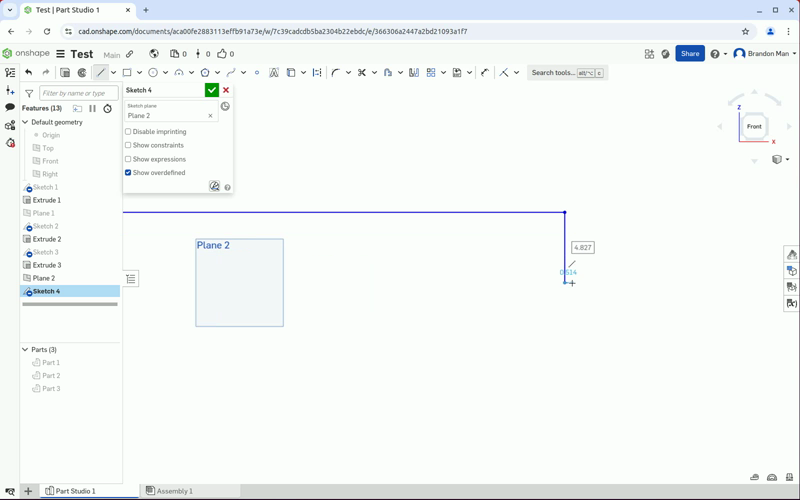
scroll(6)
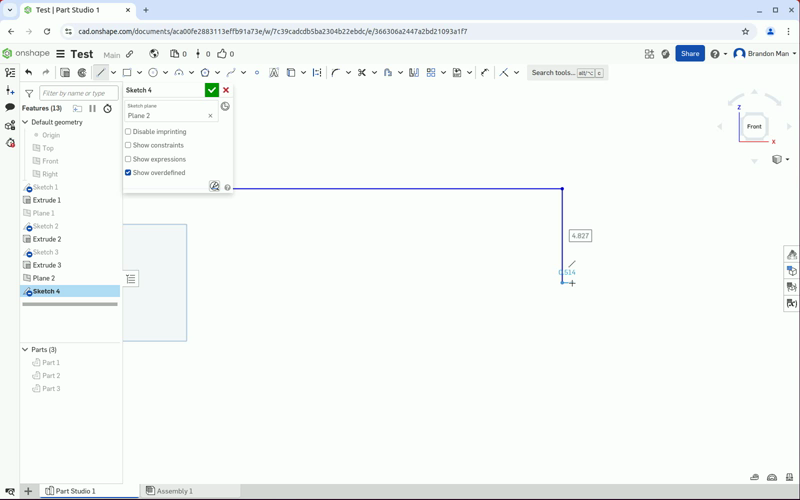
scroll(6)
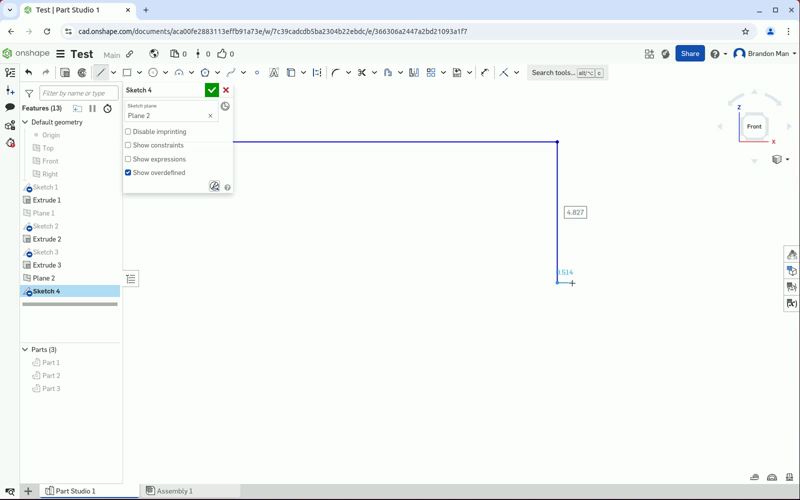
scroll(6)
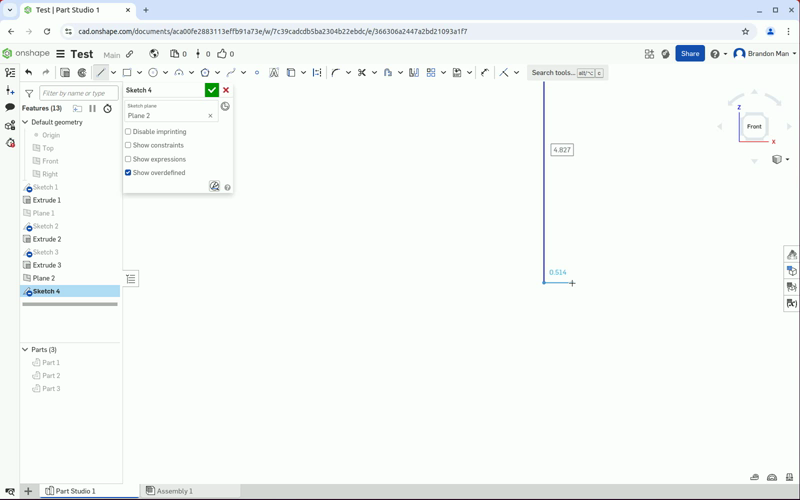
click(572, 282)
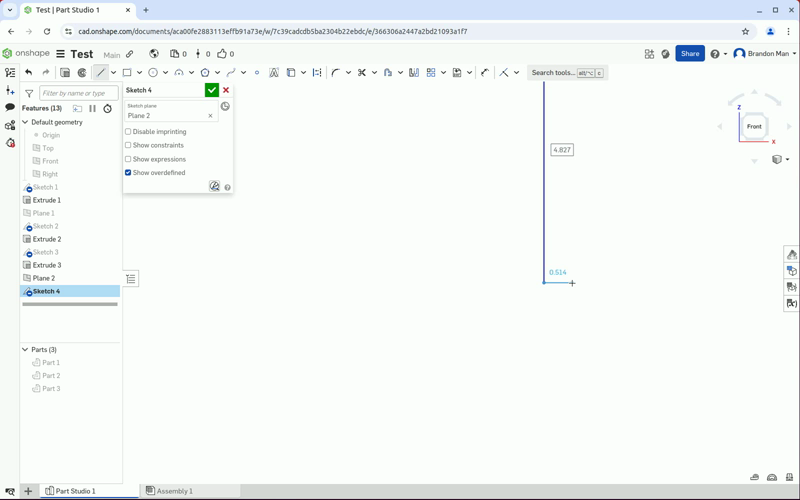
scroll(-6)
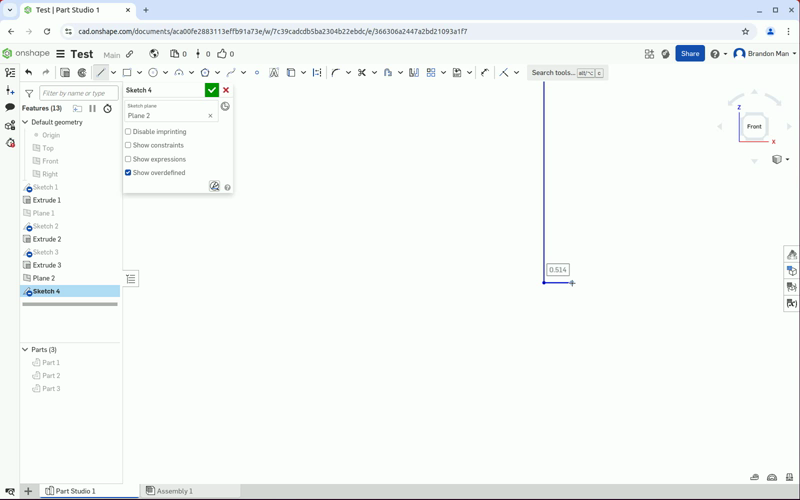
scroll(-6)
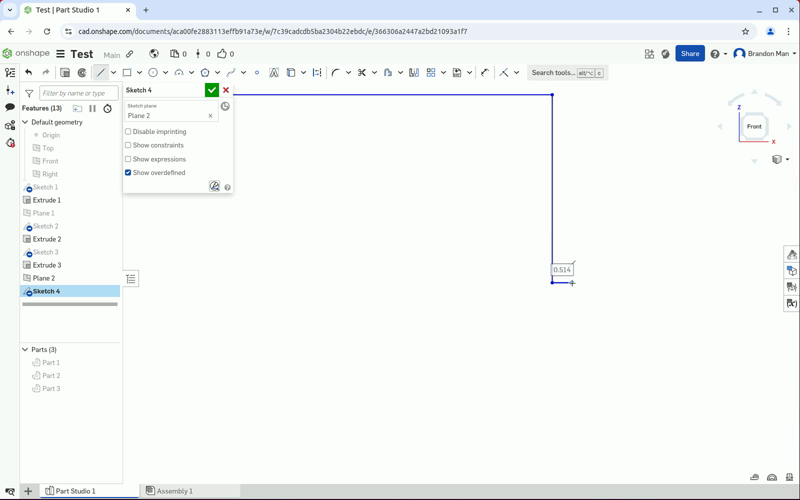
scroll(-6)
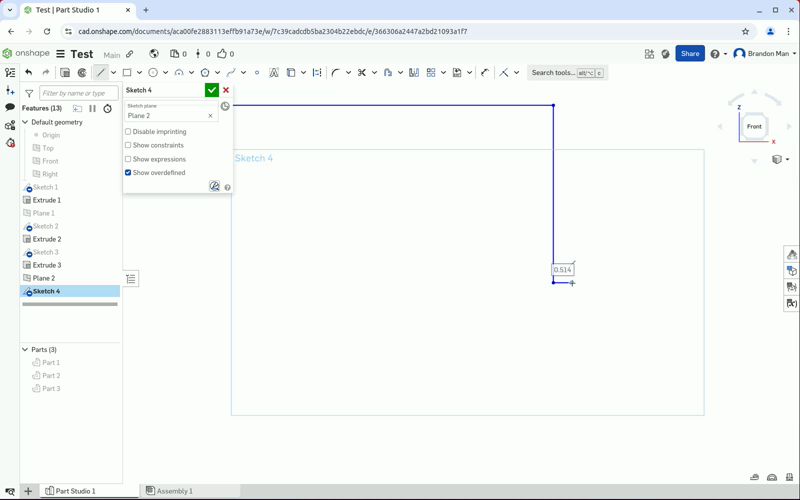
scroll(-6)
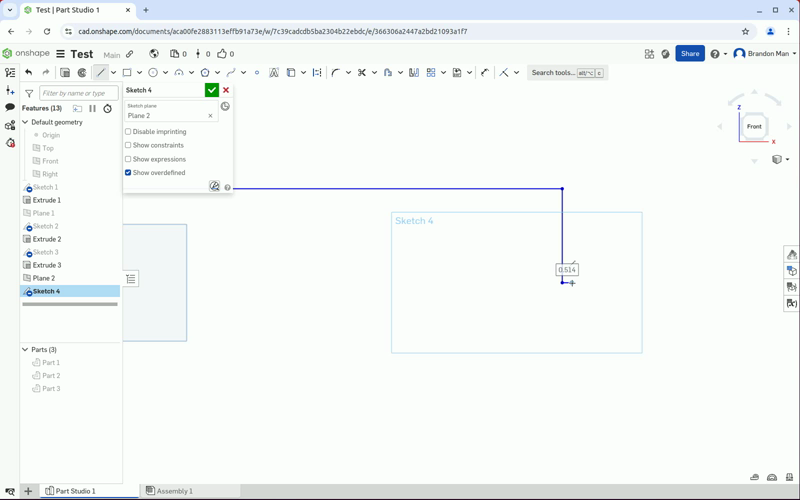
scroll(-6)
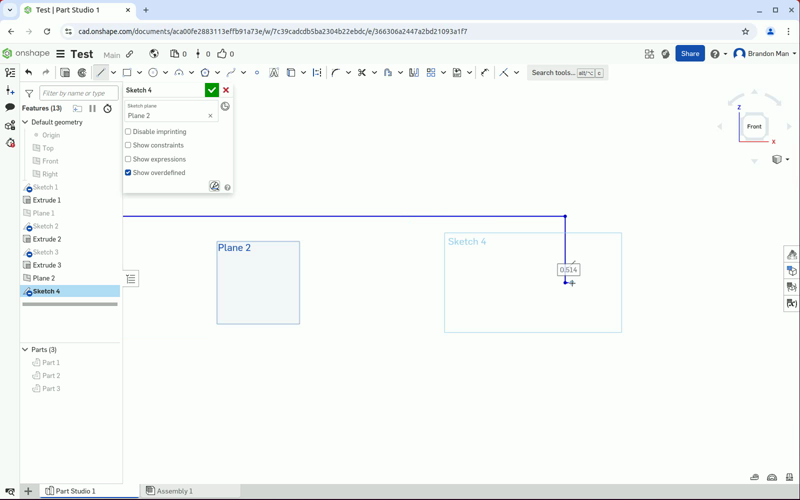
scroll(-6)
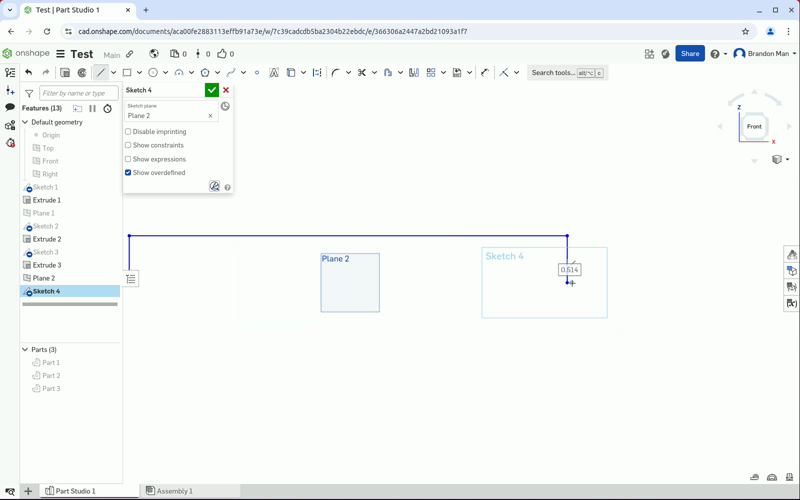
scroll(-6)
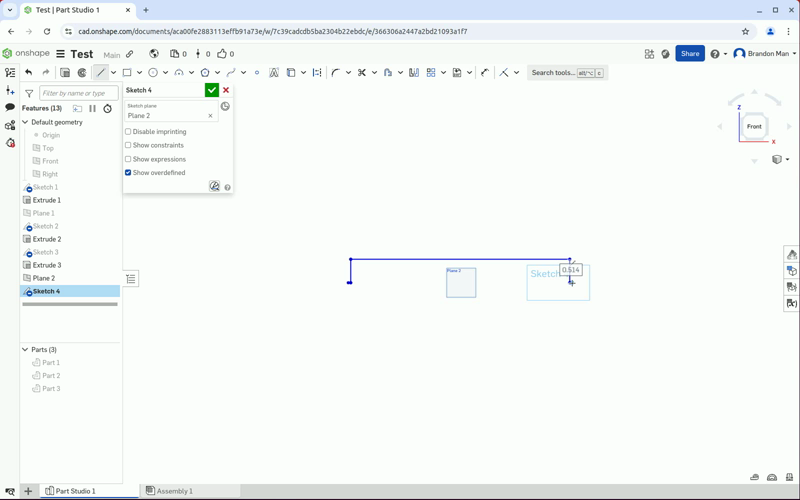
key_up(shift)
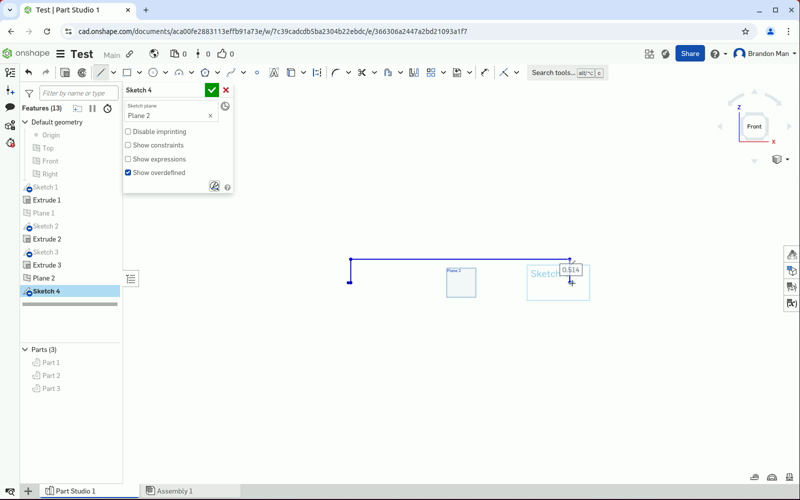
key_down(shift)
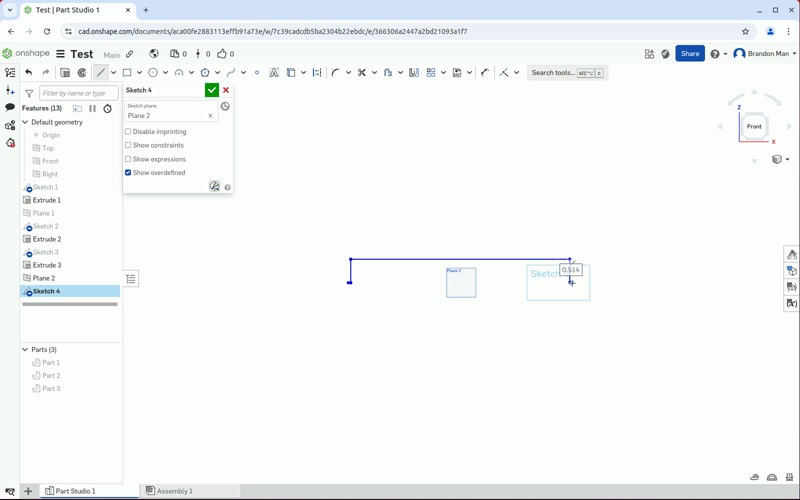
mouse_move(589, 282)
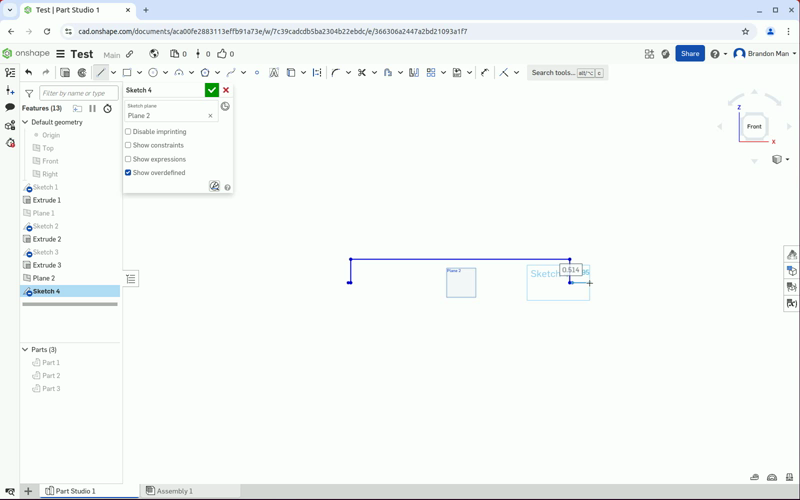
mouse_move(572, 257)
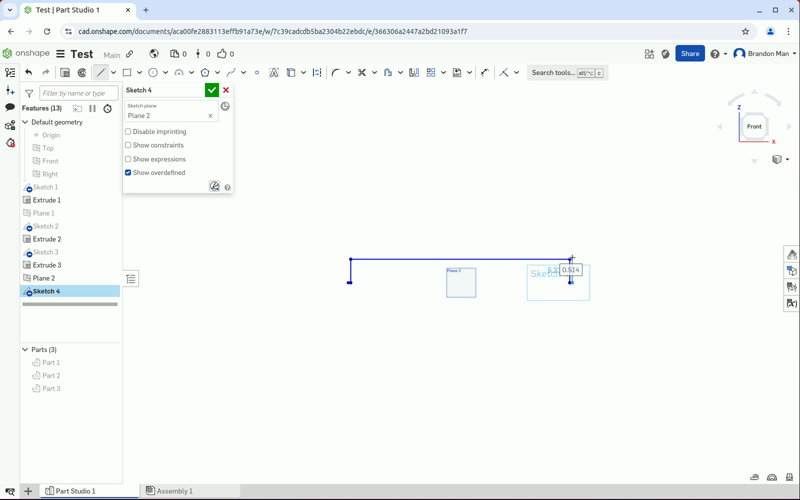
scroll(6)
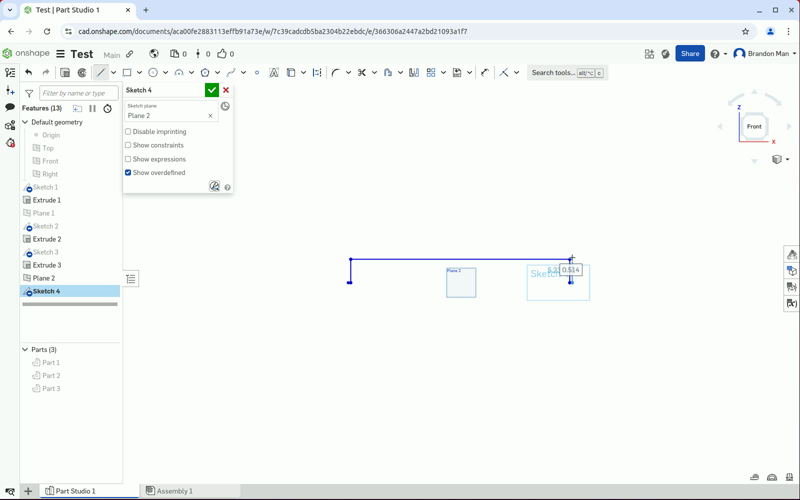
scroll(6)
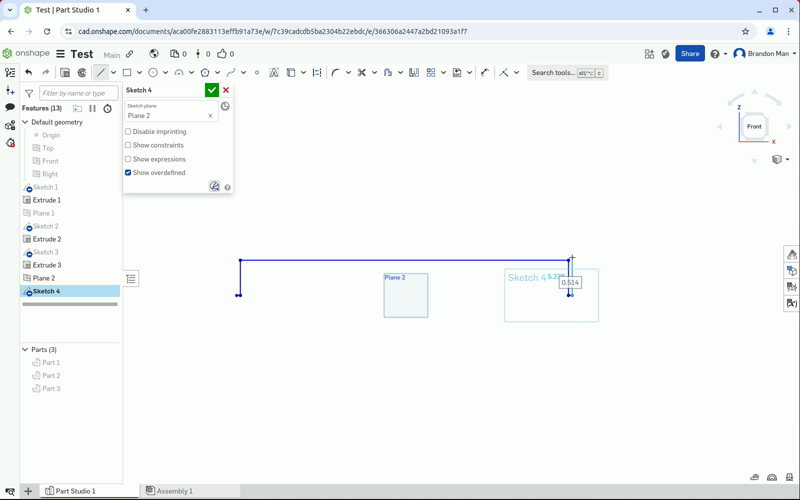
scroll(6)
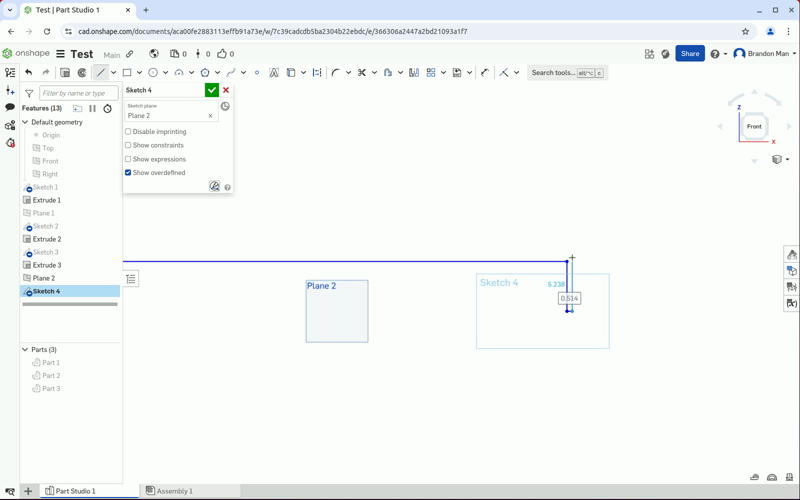
scroll(6)
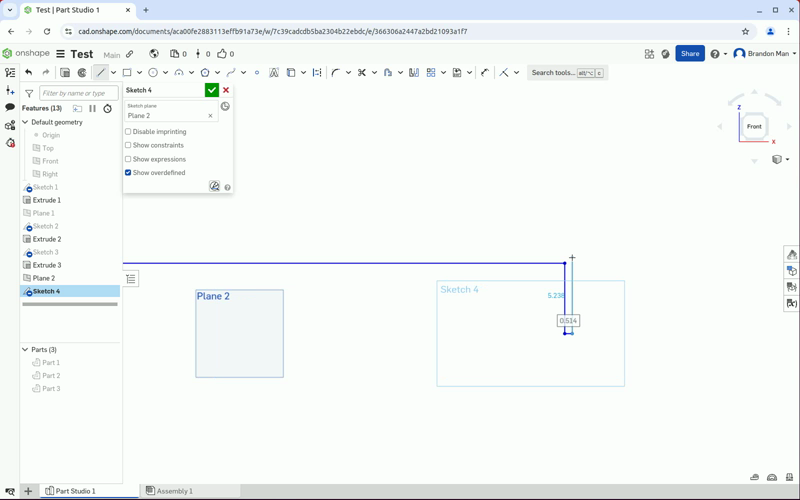
scroll(6)
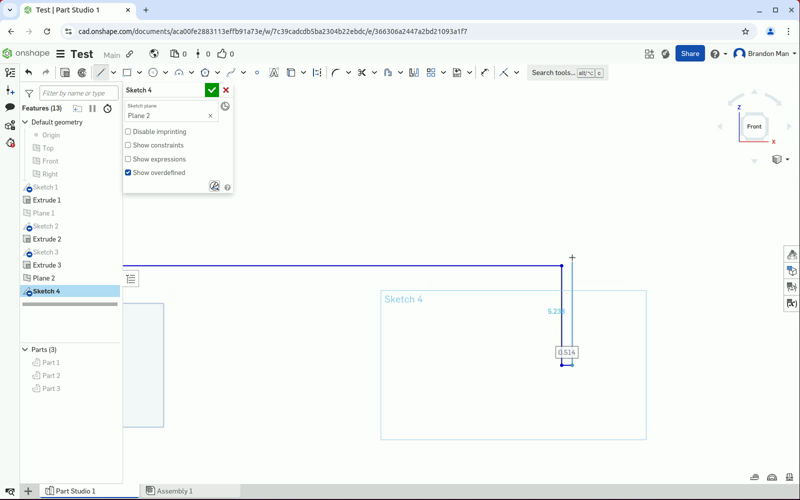
scroll(6)
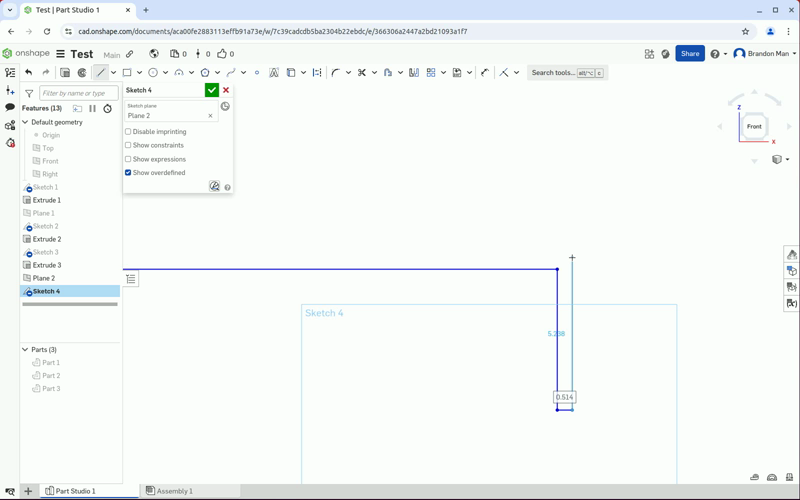
scroll(6)
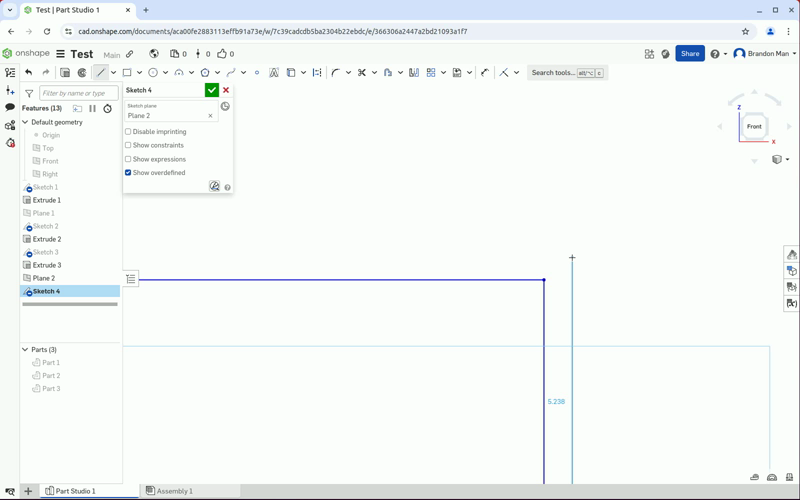
click(572, 257)
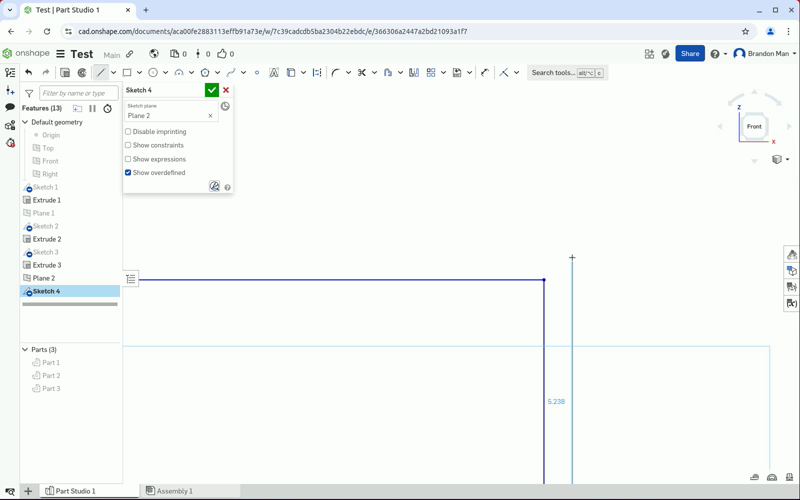
scroll(-6)
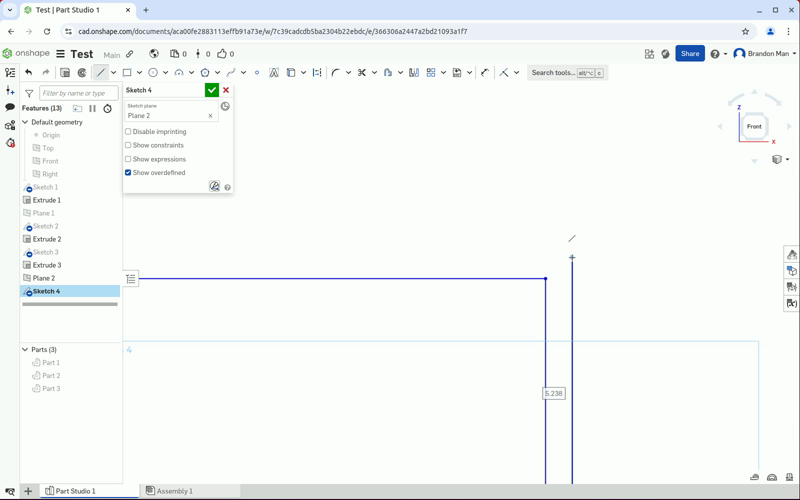
scroll(-6)
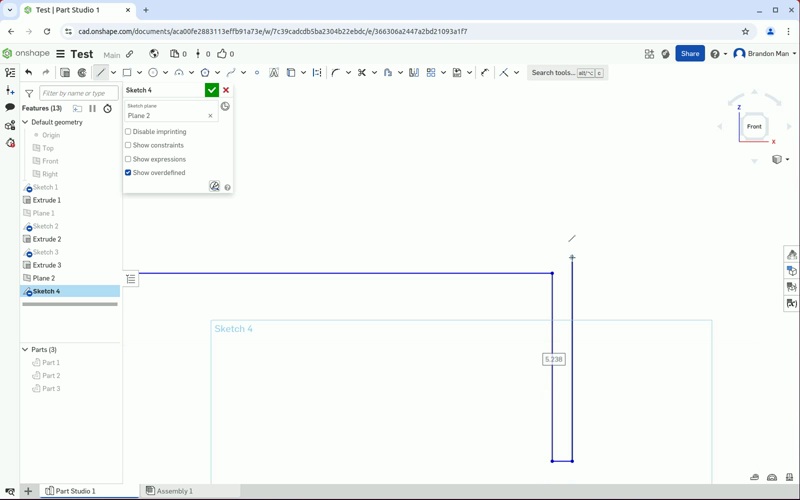
scroll(-6)
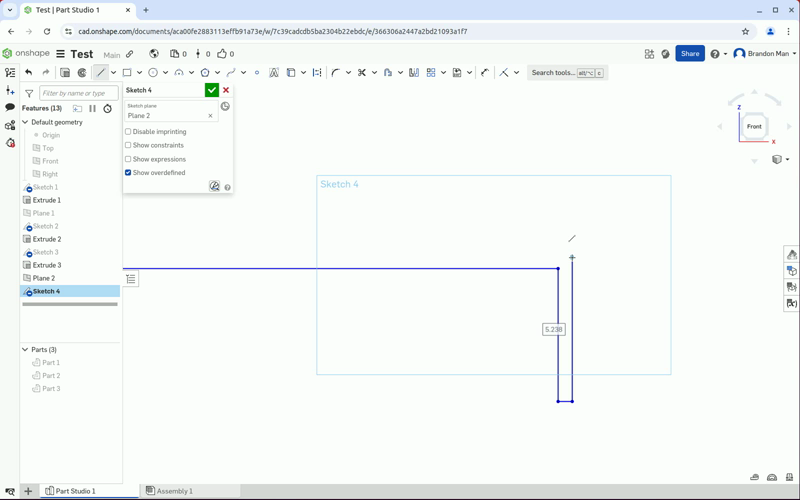
scroll(-6)
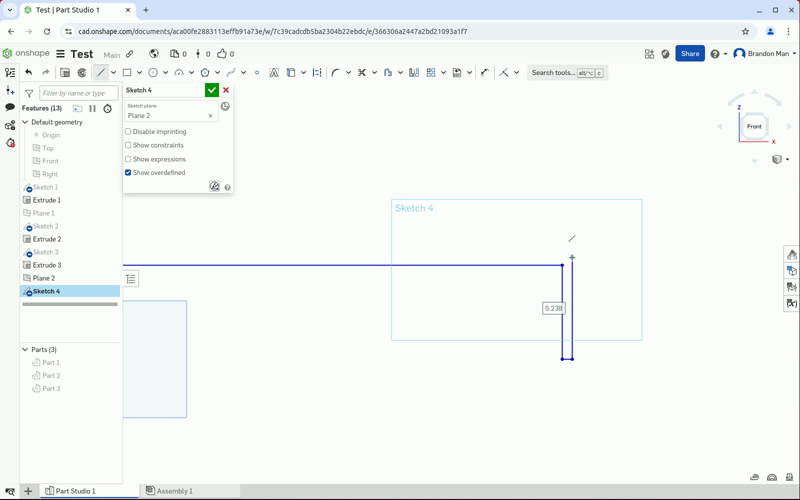
scroll(-6)
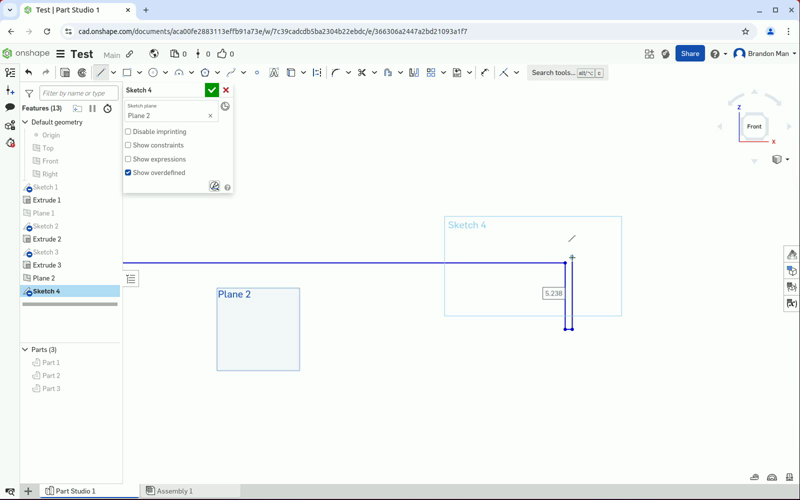
scroll(-6)
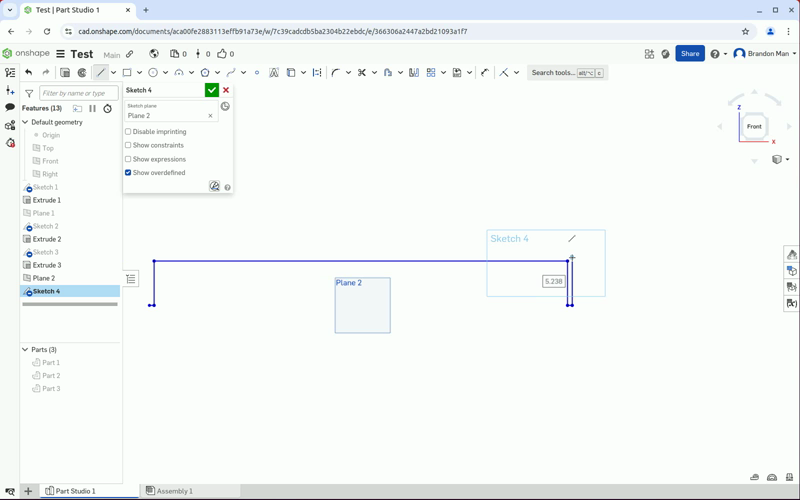
scroll(-6)
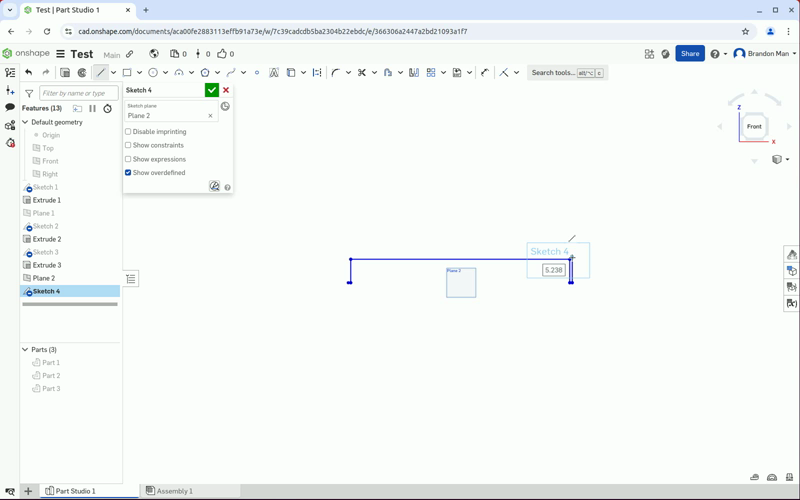
key_up(shift)
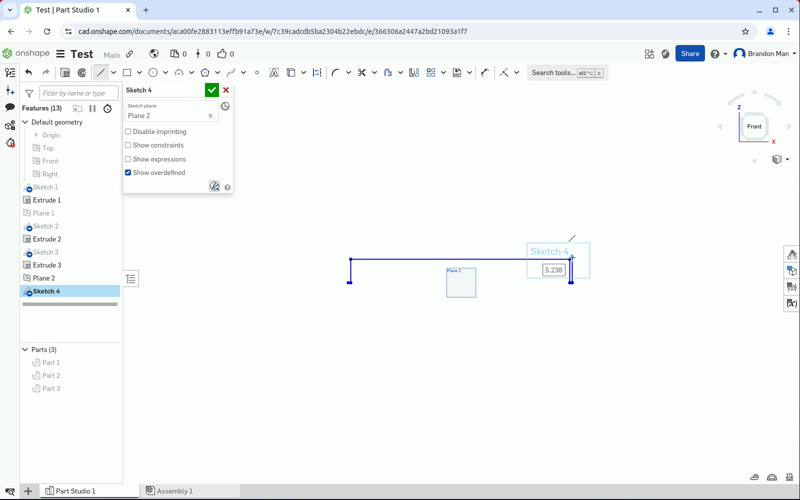
key_down(shift)
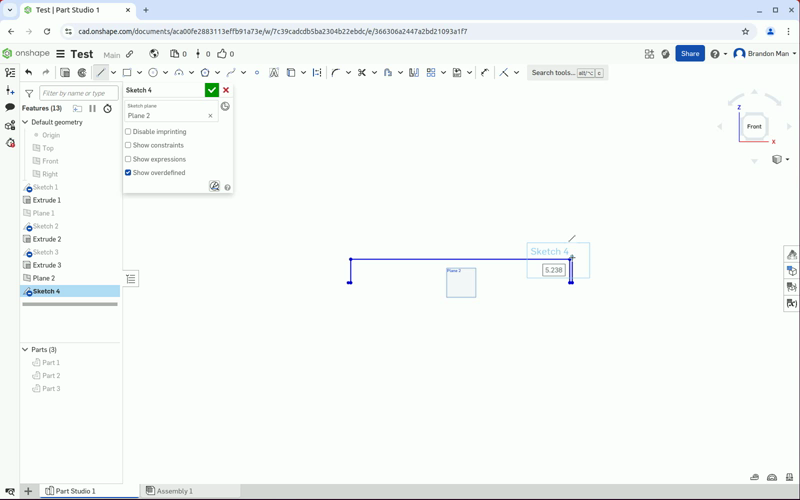
mouse_move(348, 257)
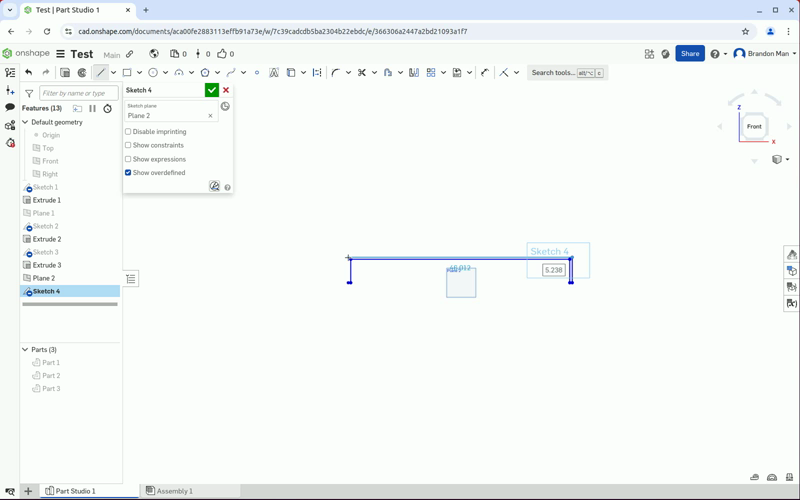
scroll(6)
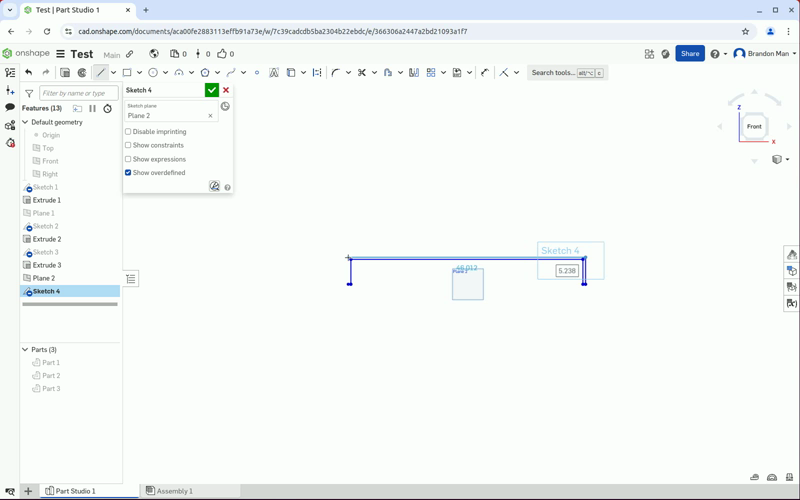
scroll(6)
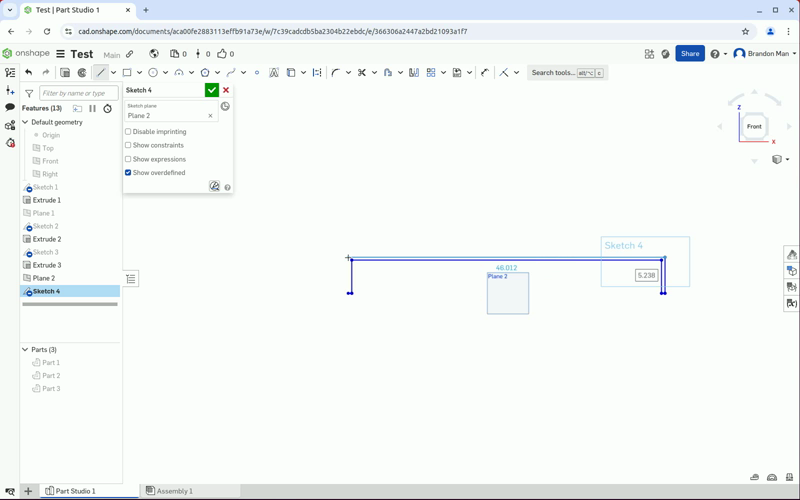
scroll(6)
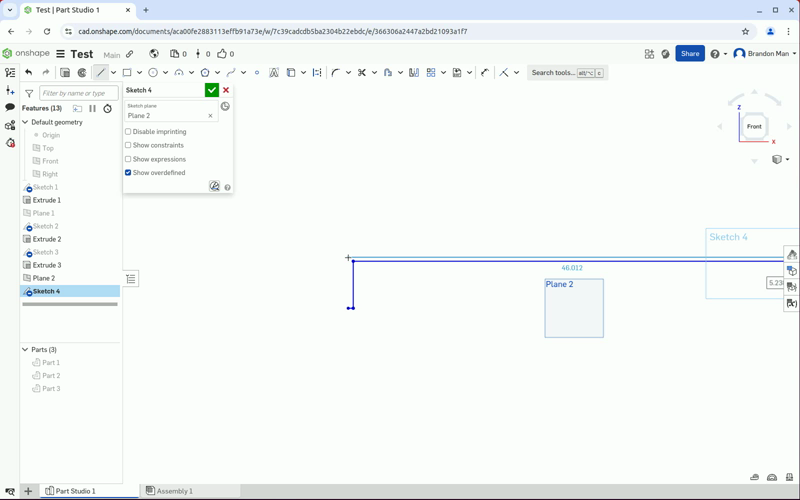
scroll(6)
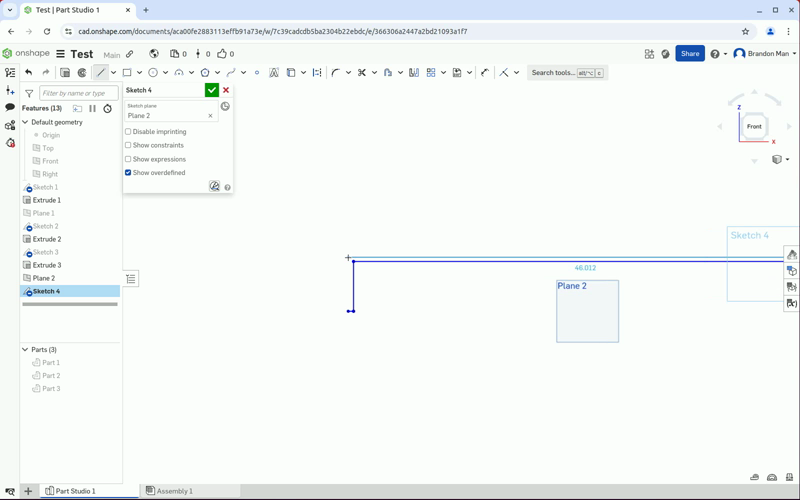
scroll(6)
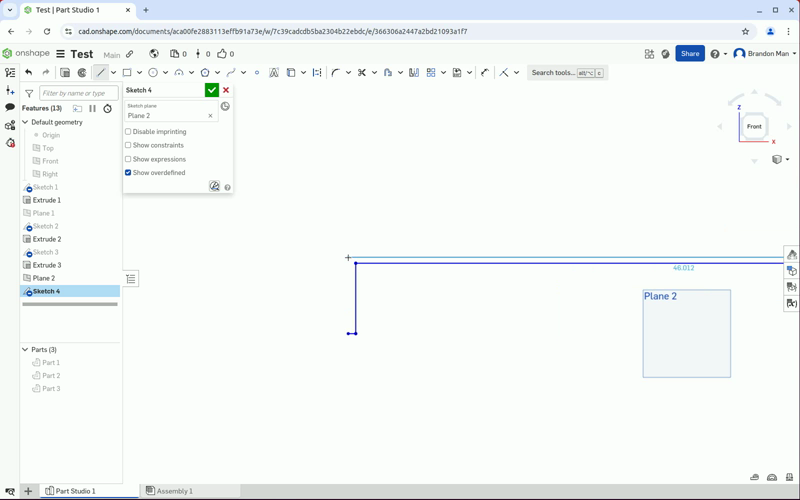
scroll(6)
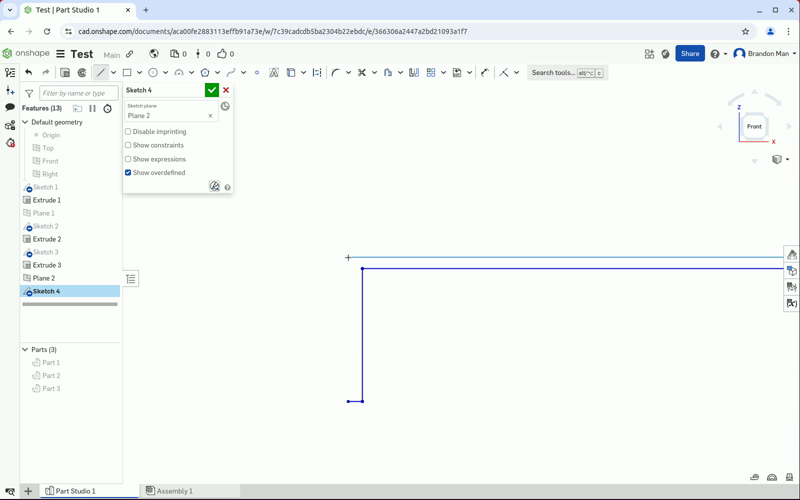
scroll(6)
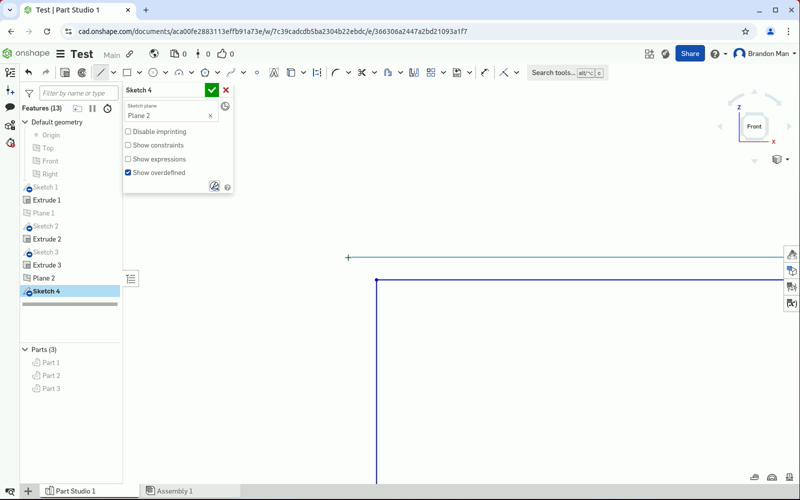
click(348, 257)
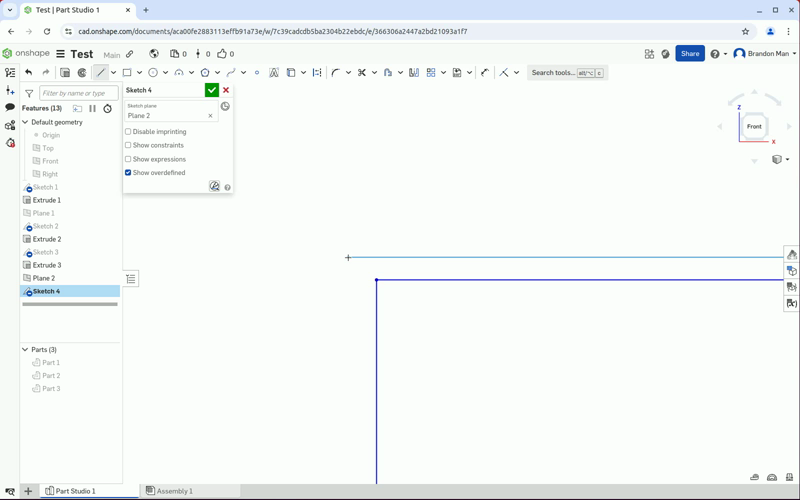
scroll(-6)
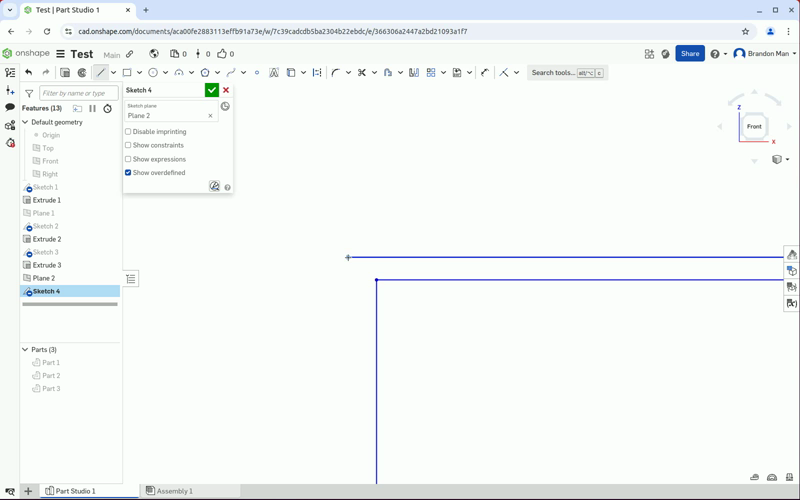
scroll(-6)
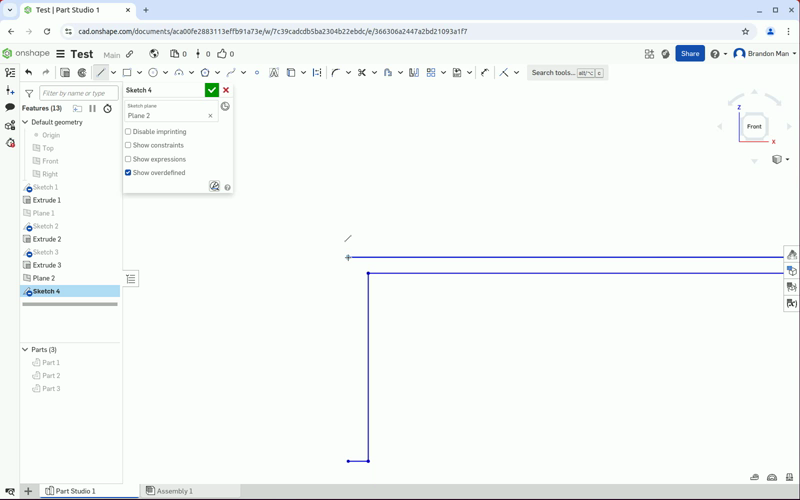
scroll(-6)
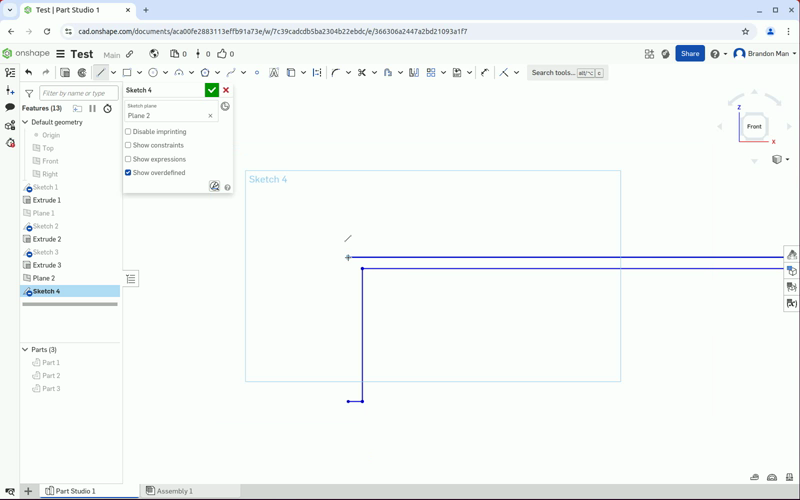
scroll(-6)
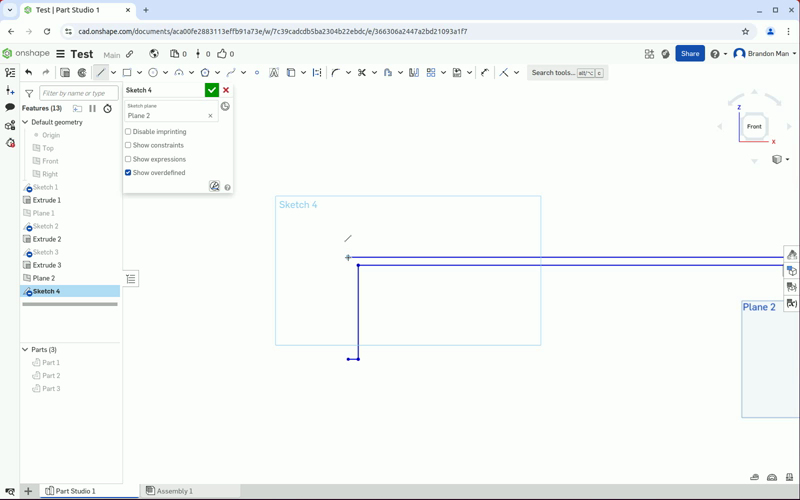
scroll(-6)
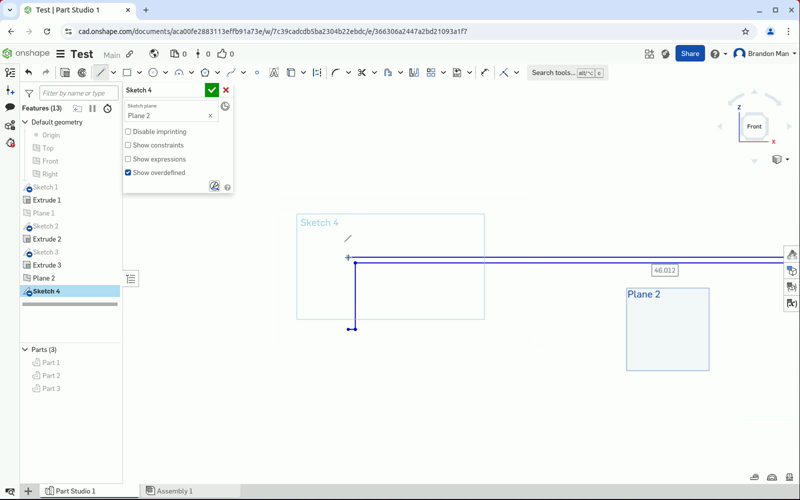
scroll(-6)
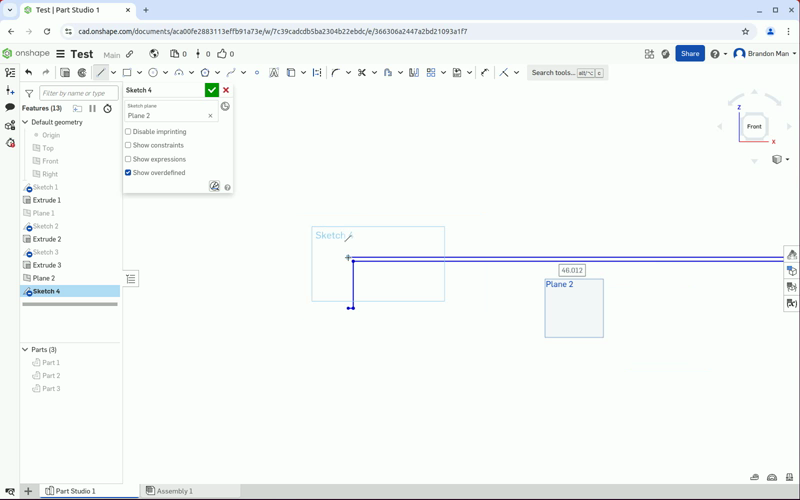
scroll(-6)
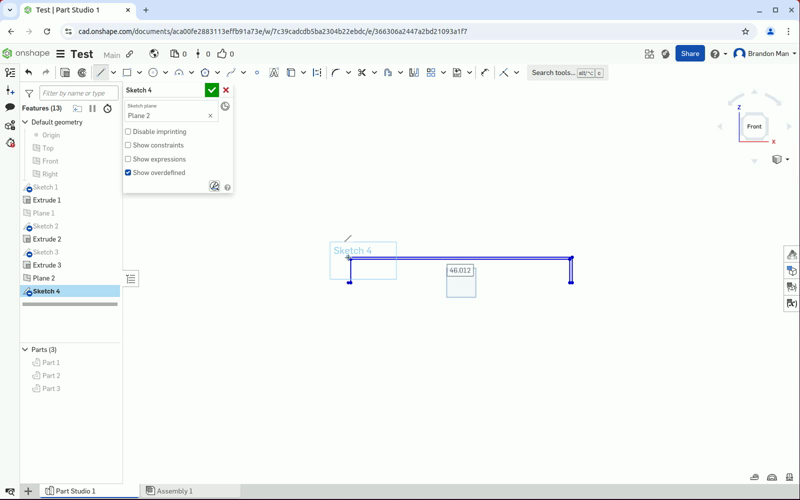
key_up(shift)
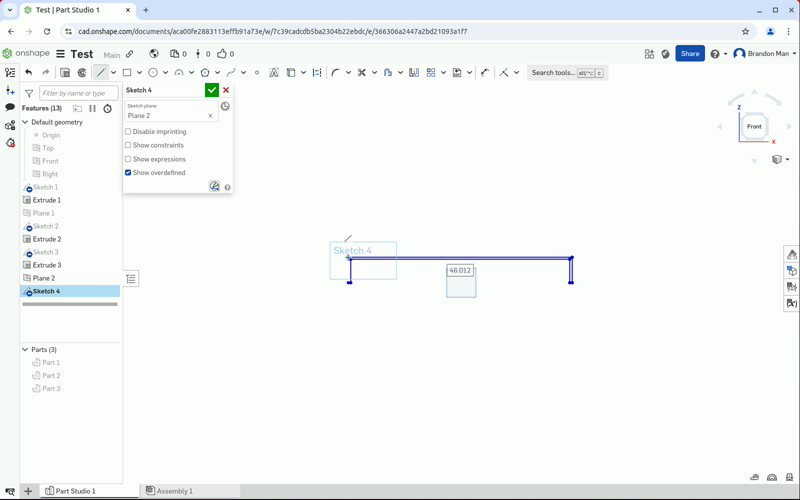
mouse_move(378, 257)
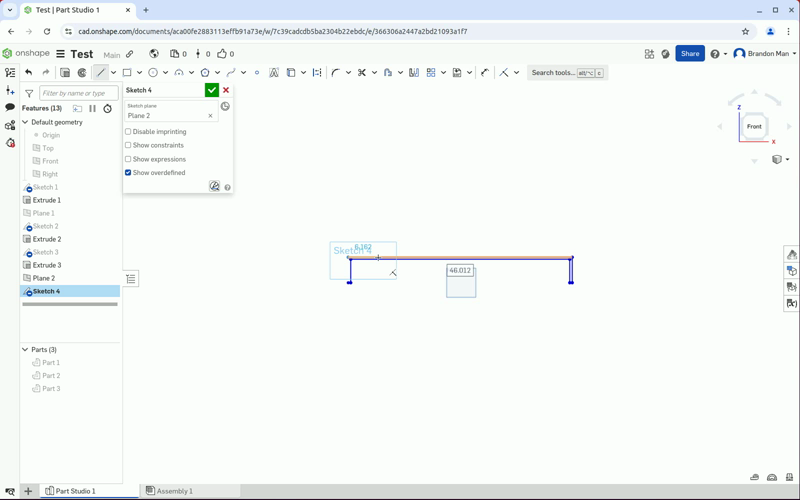
key_down(shift)
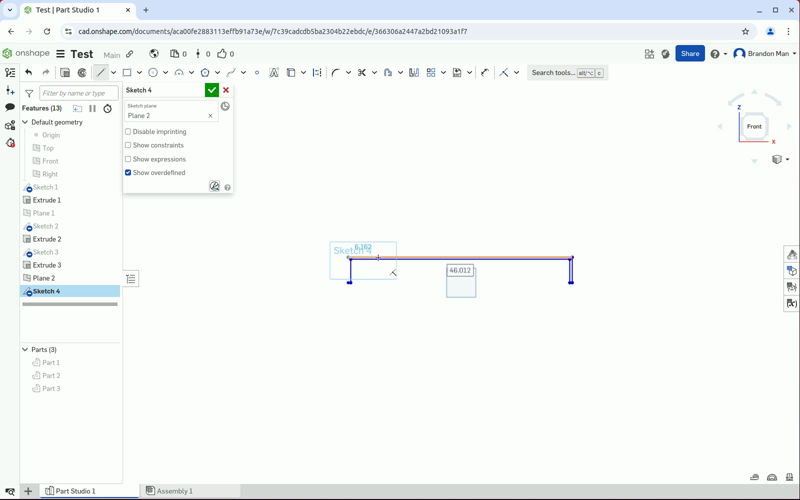
mouse_move(348, 282)
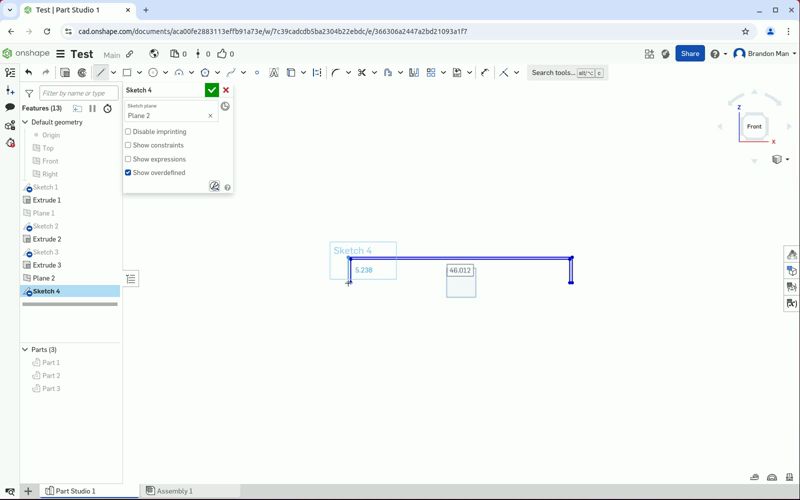
scroll(6)
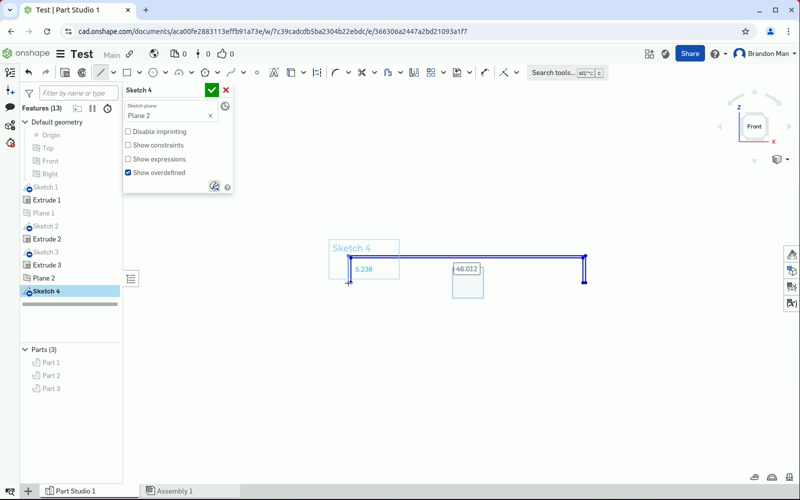
scroll(6)
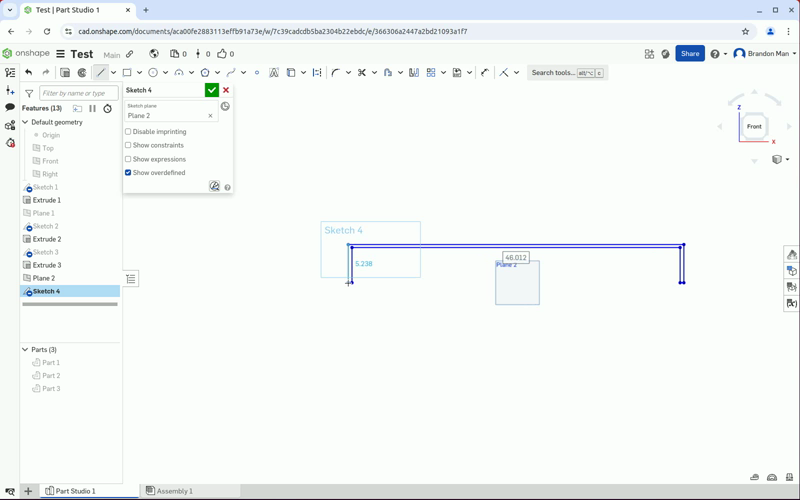
scroll(6)
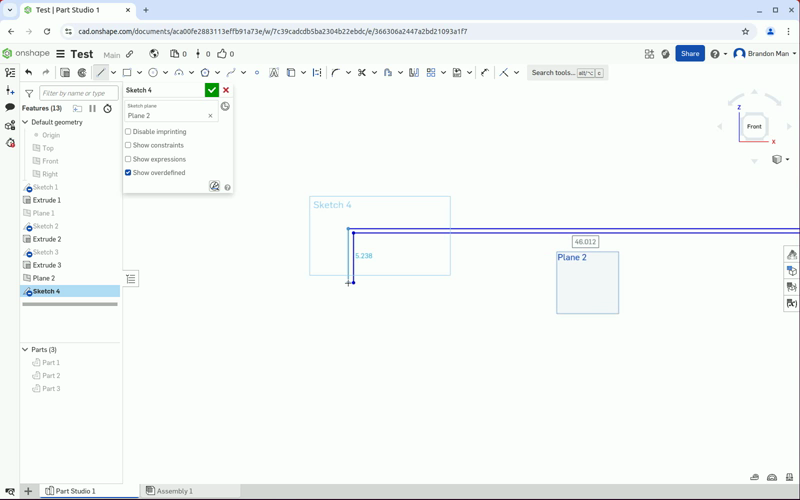
scroll(6)
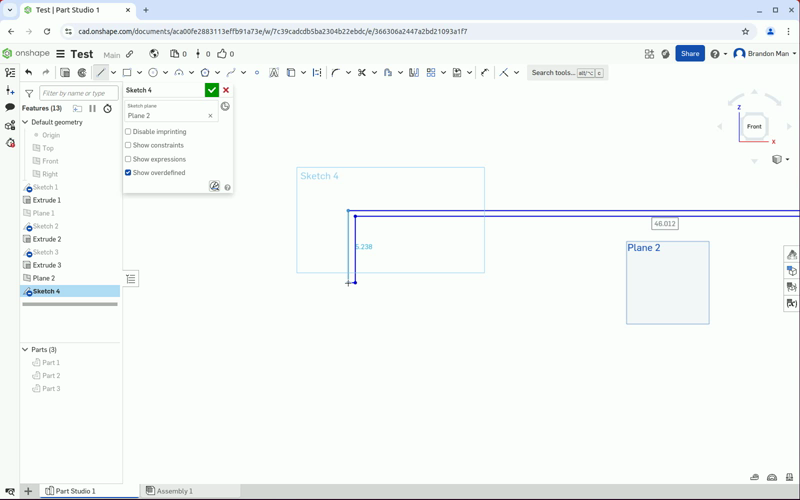
scroll(6)
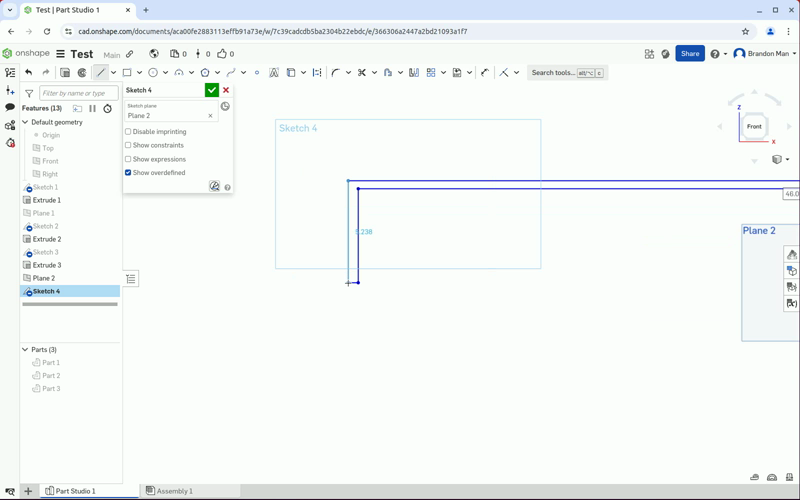
scroll(6)
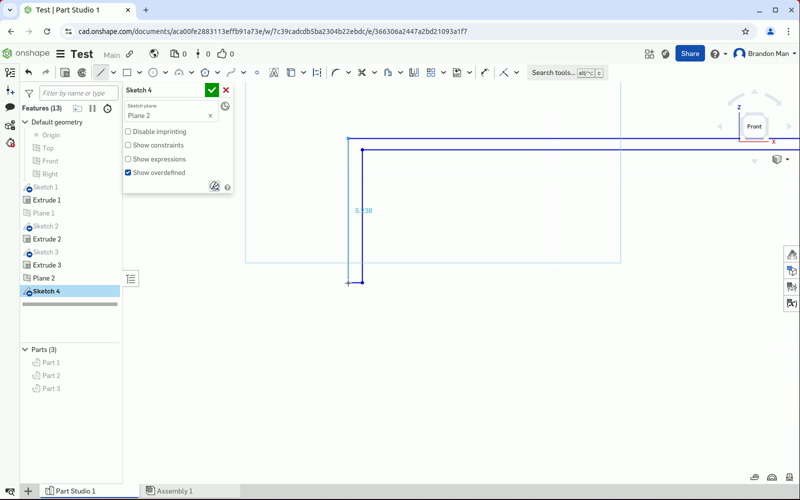
scroll(6)
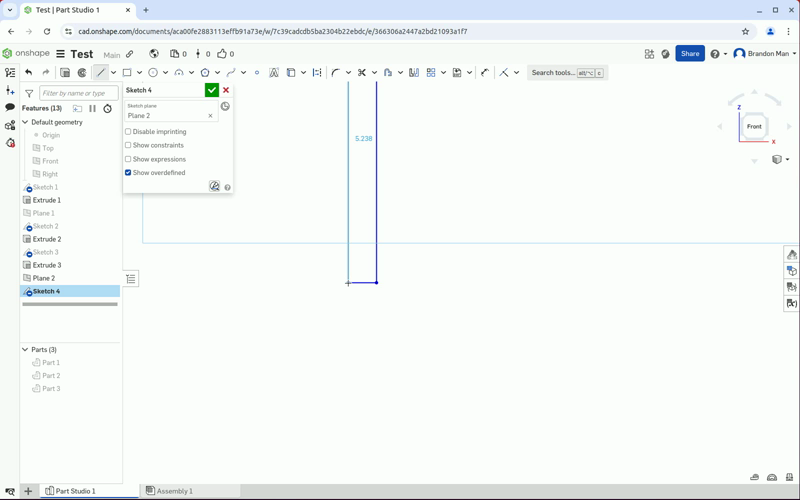
key_up(shift)
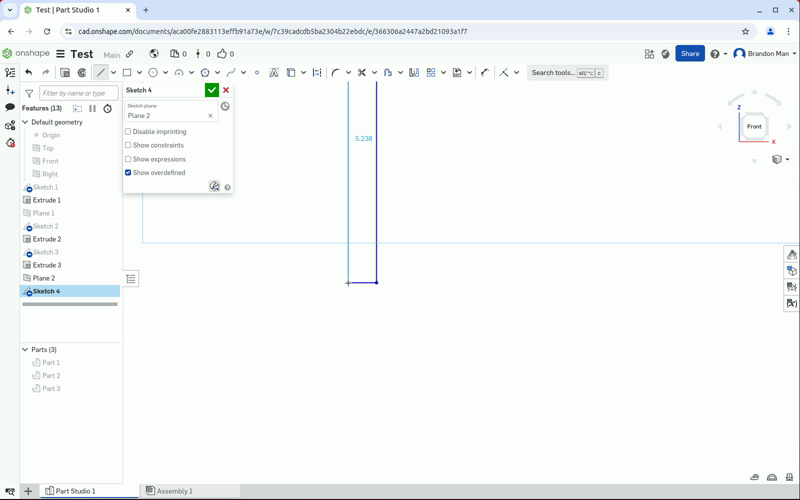
click(348, 282)
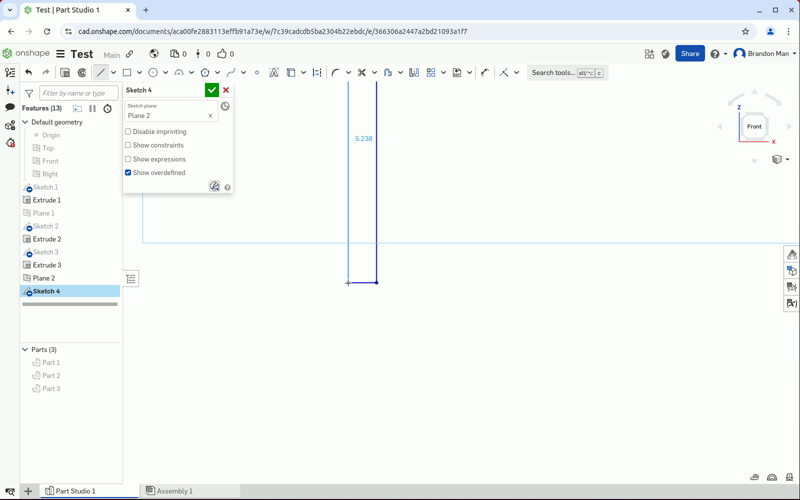
scroll(-6)
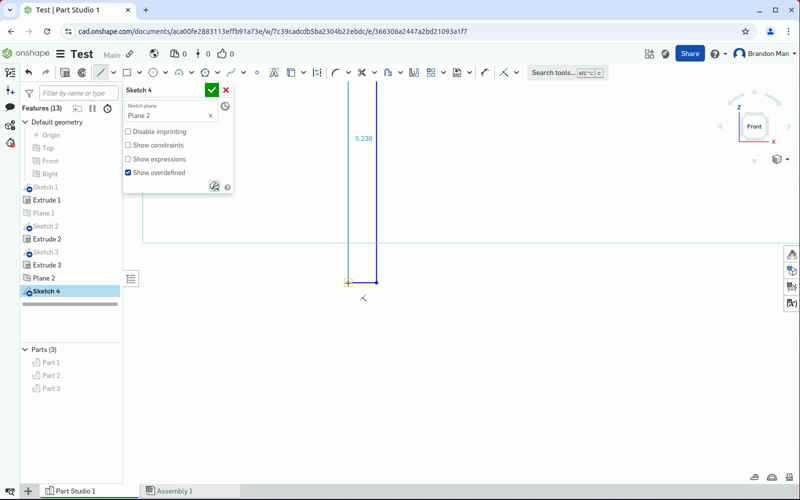
scroll(-6)
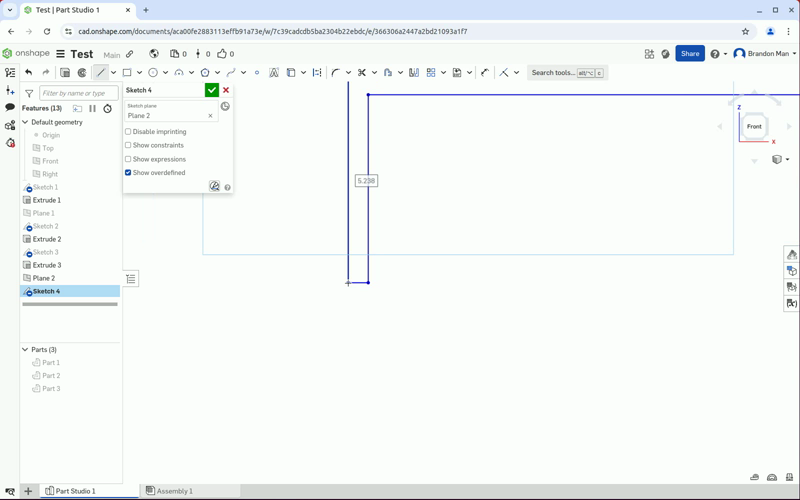
scroll(-6)
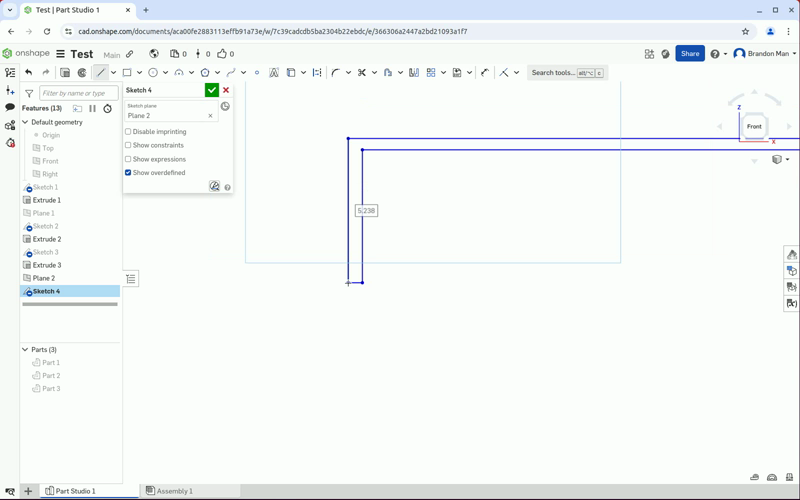
scroll(-6)
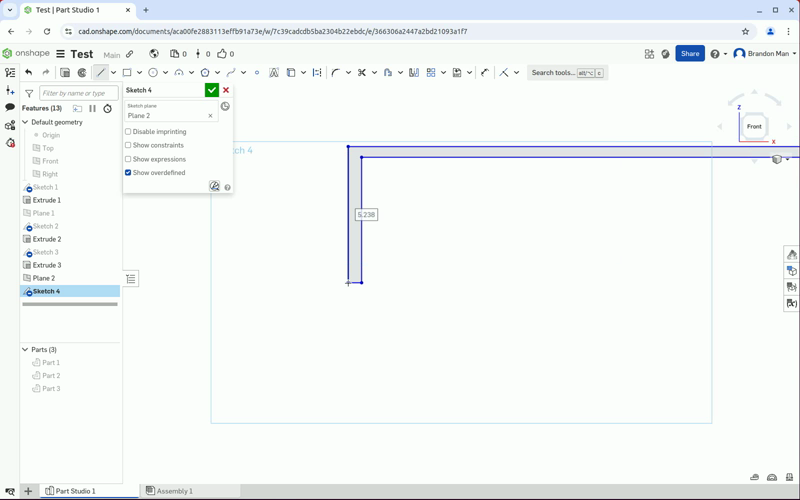
scroll(-6)
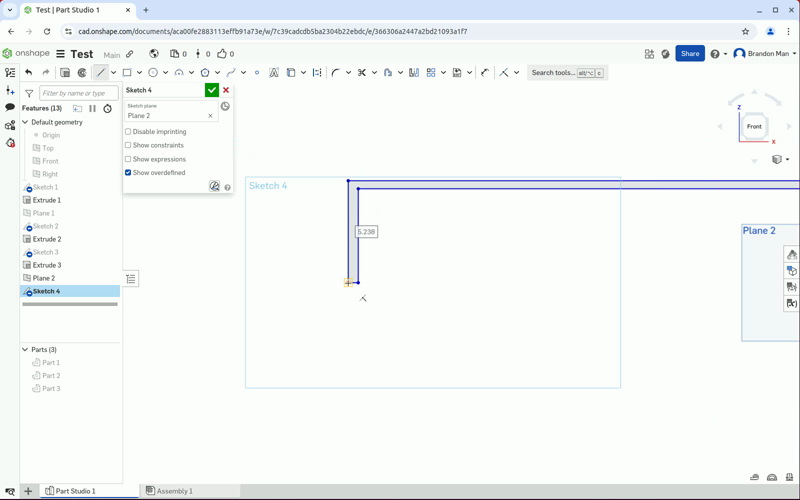
scroll(-6)
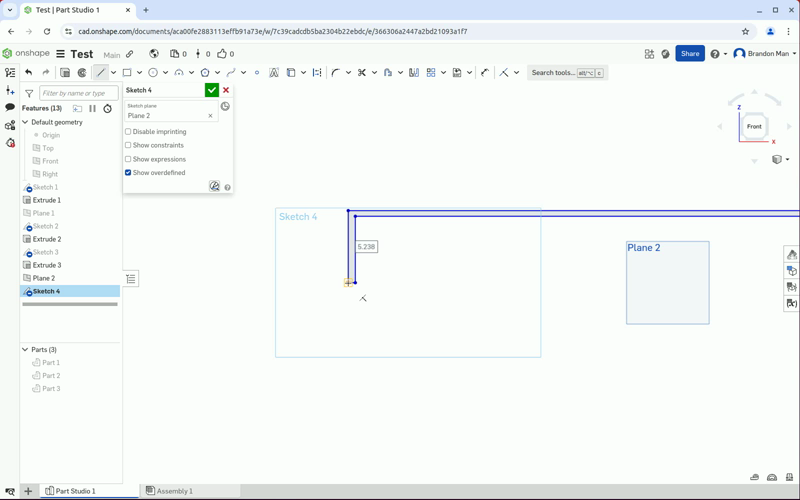
scroll(-6)
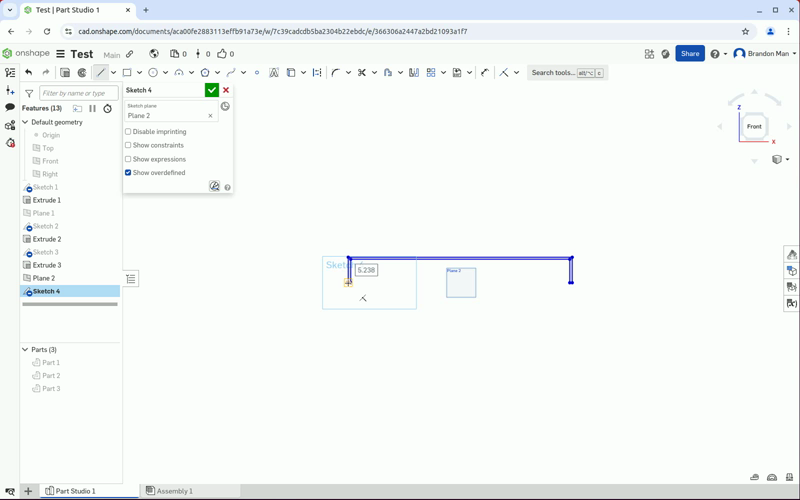
key(esc)
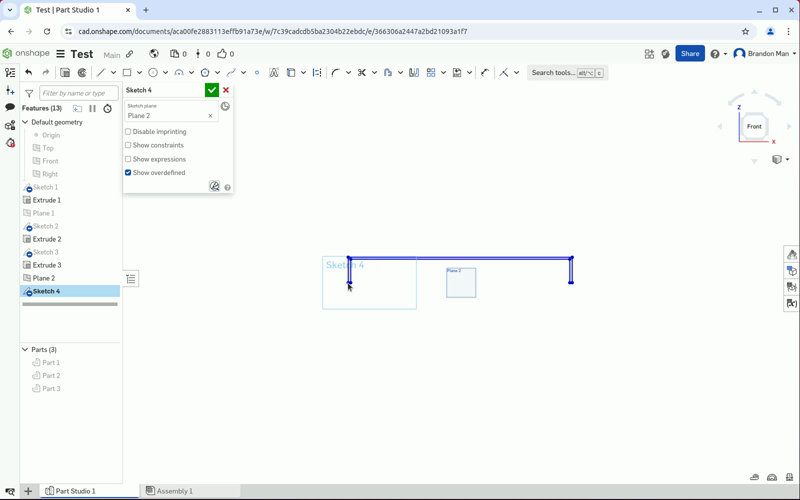
mouse_move(550, 258)
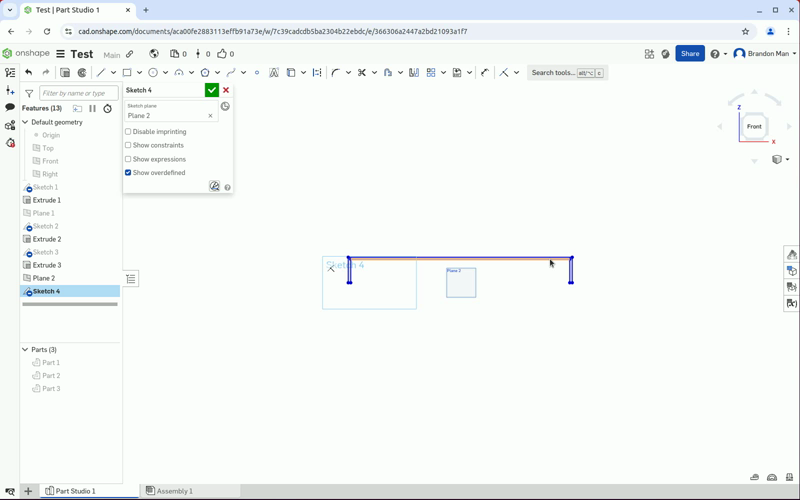
scroll(6)
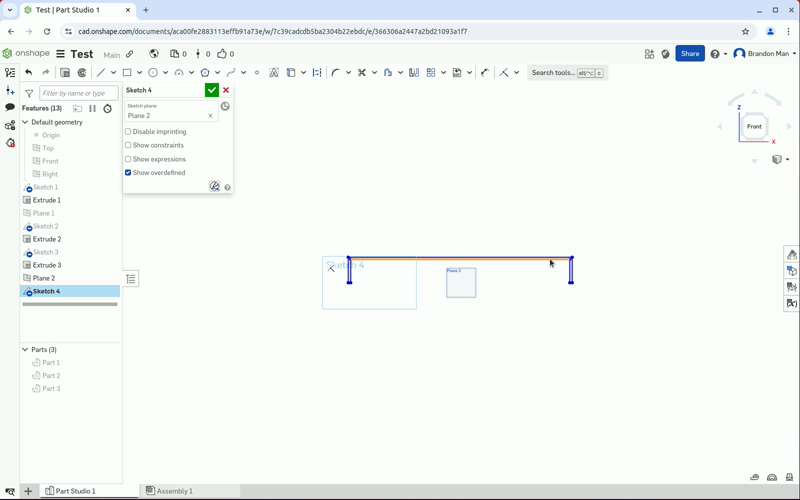
scroll(6)
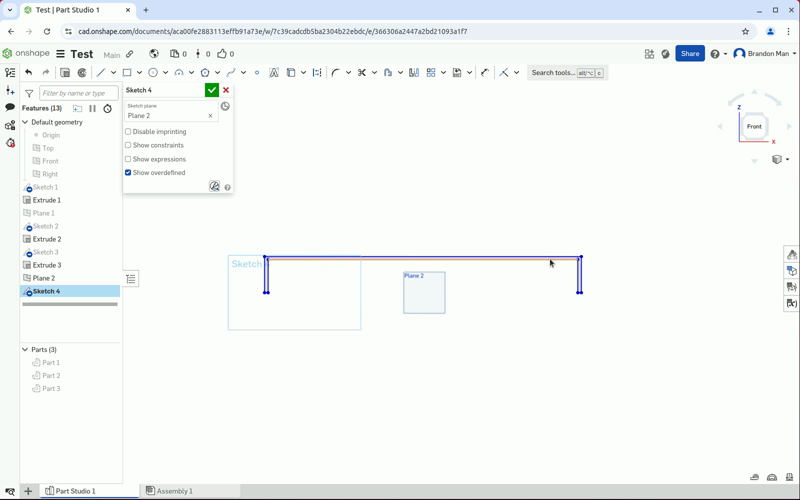
scroll(6)
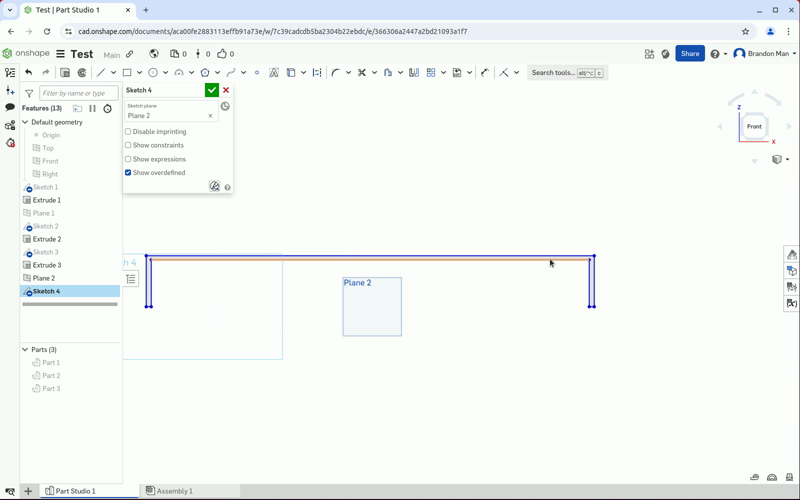
scroll(6)
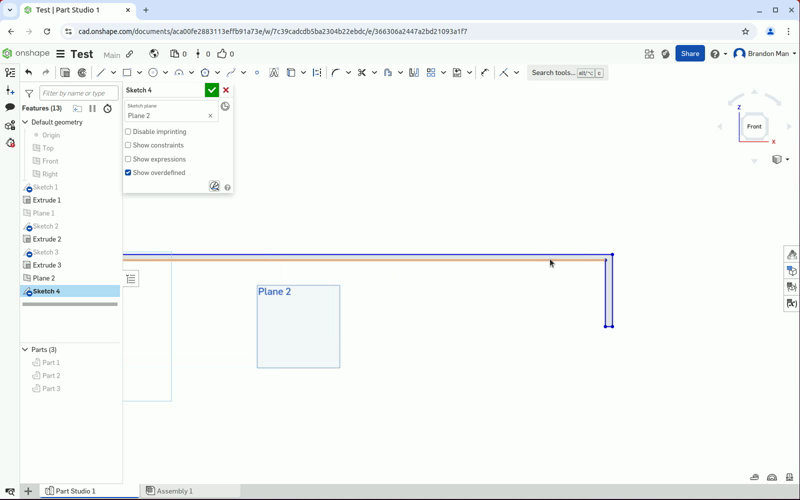
scroll(6)
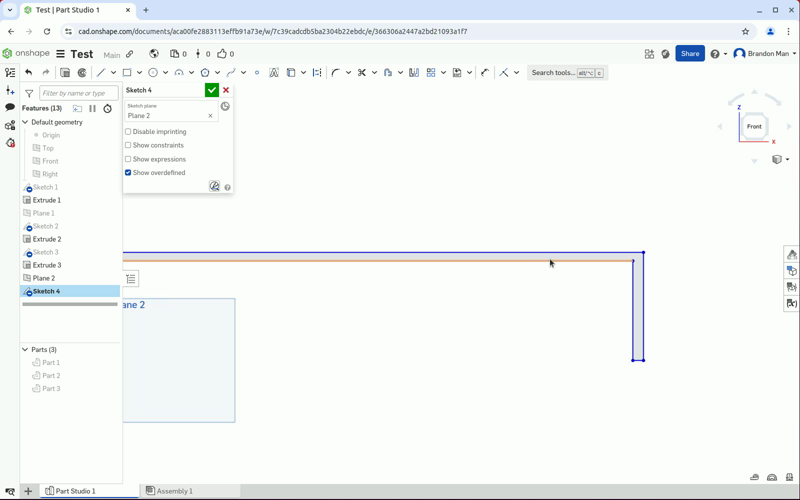
scroll(6)
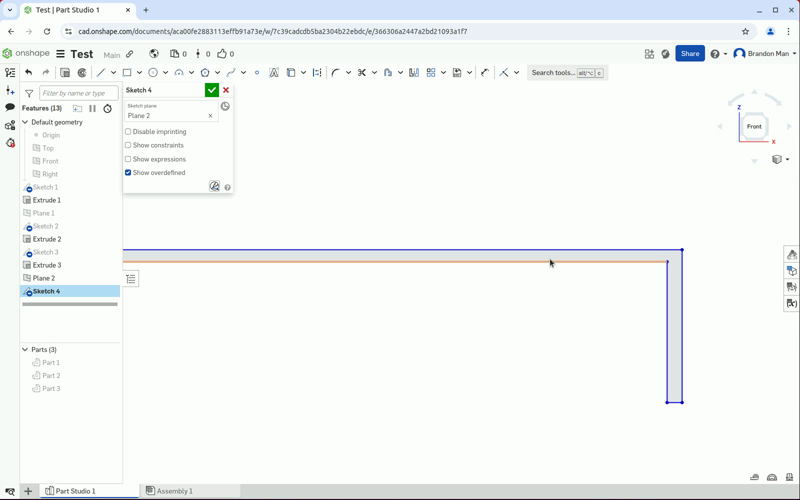
scroll(6)
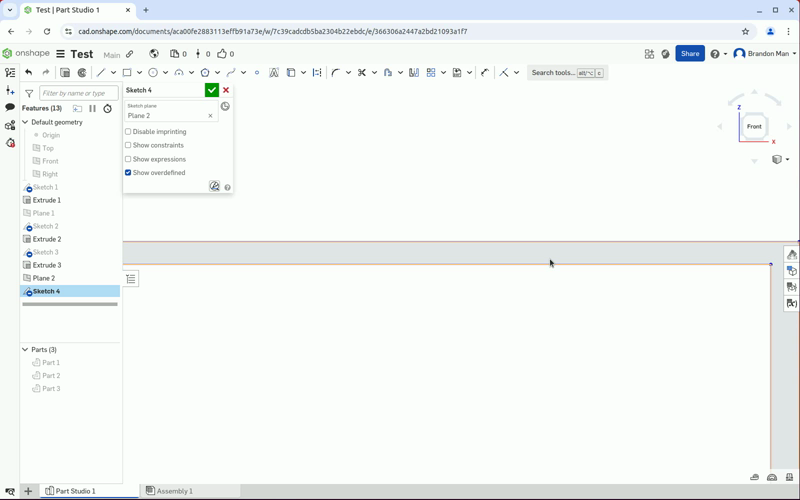
click(550, 258)
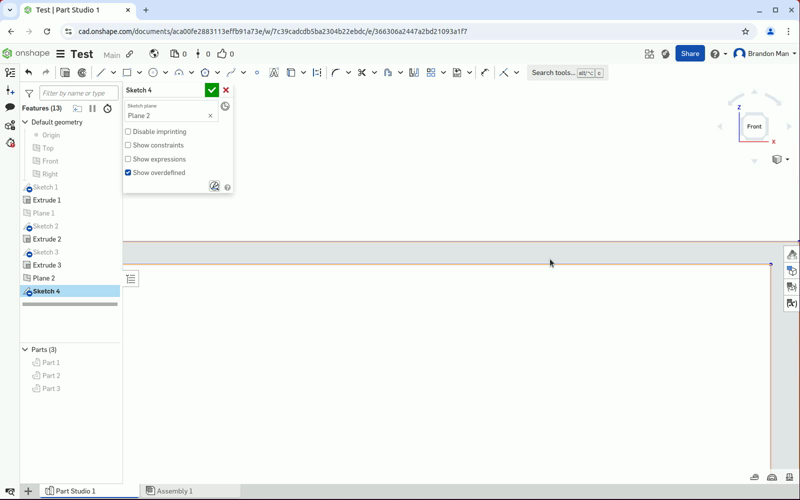
scroll(-6)
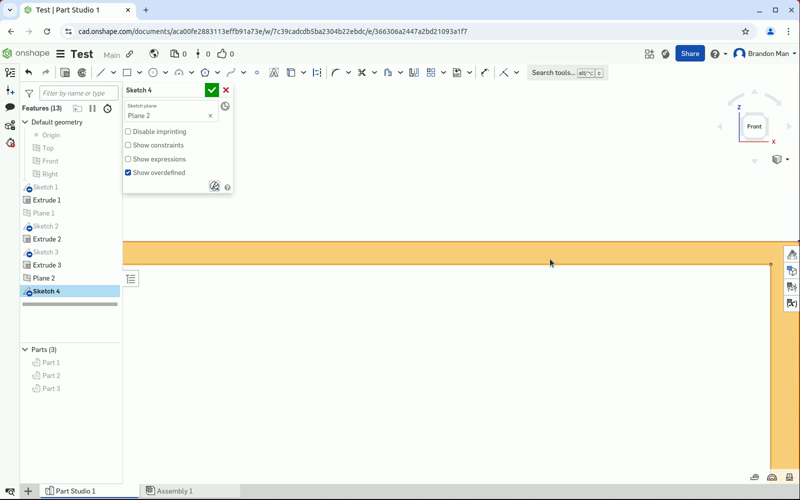
scroll(-6)
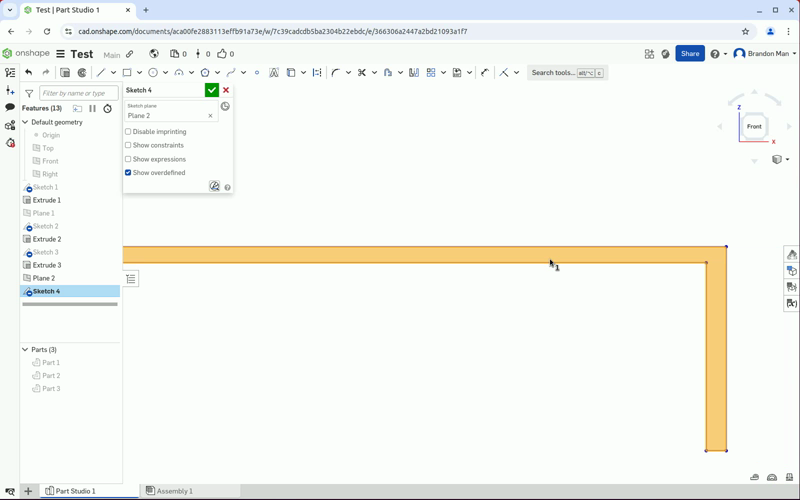
scroll(-6)
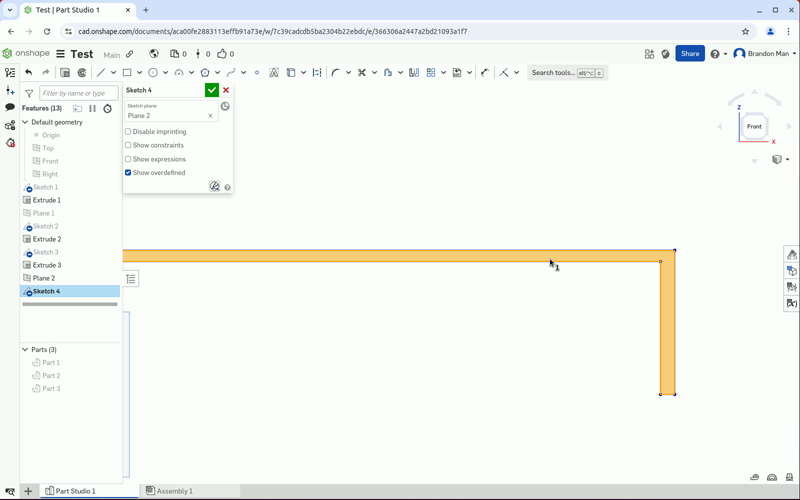
scroll(-6)
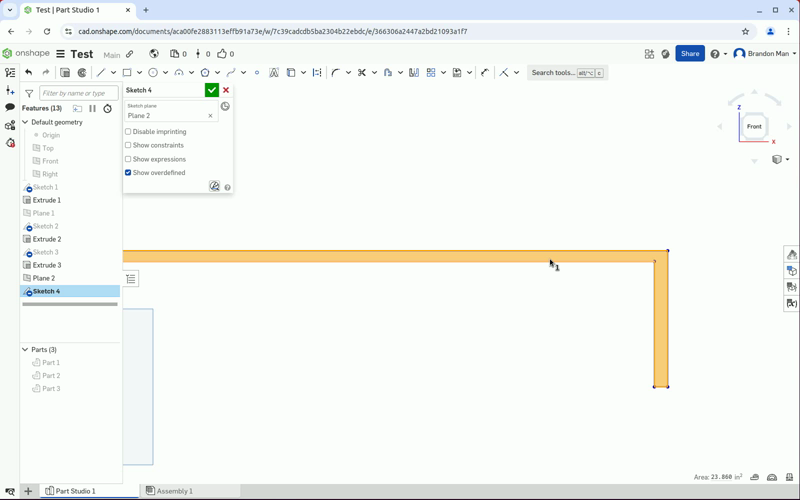
scroll(-6)
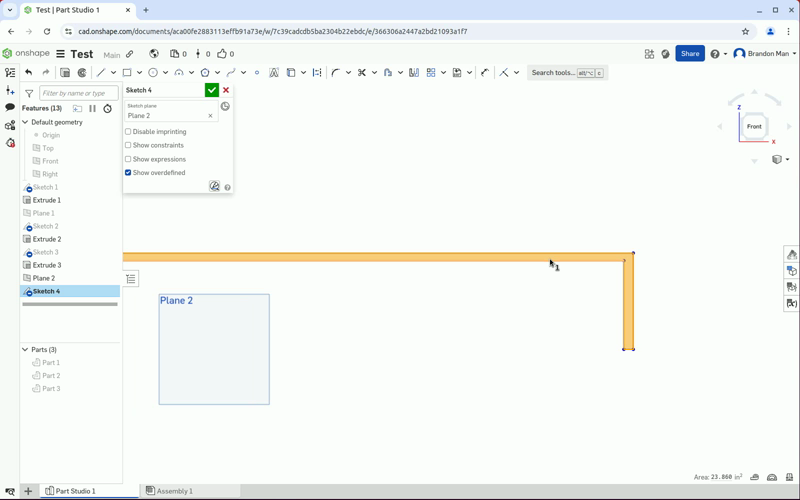
scroll(-6)
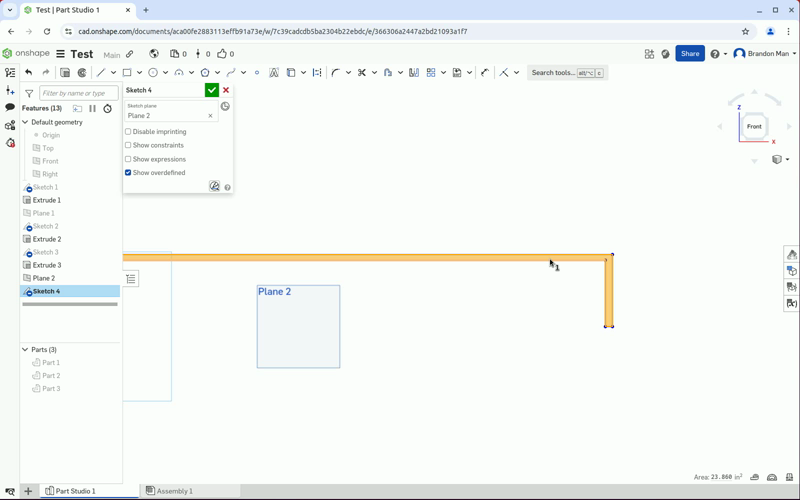
scroll(-6)
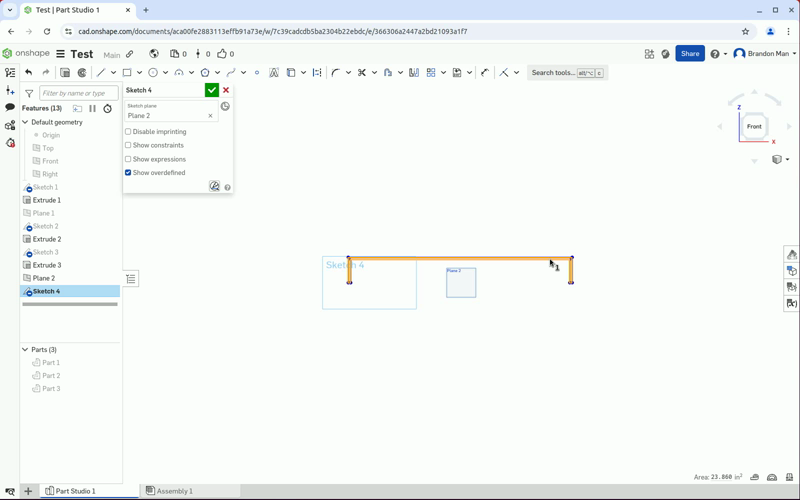
mouse_move(73, 352)
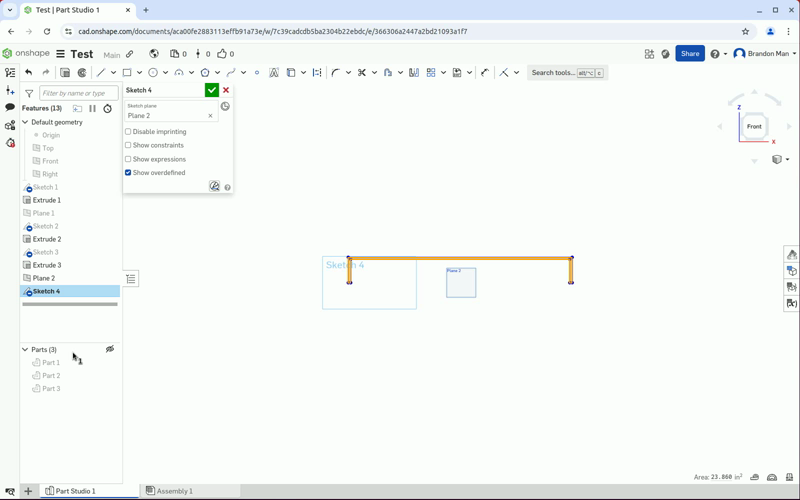
key(shift+y)
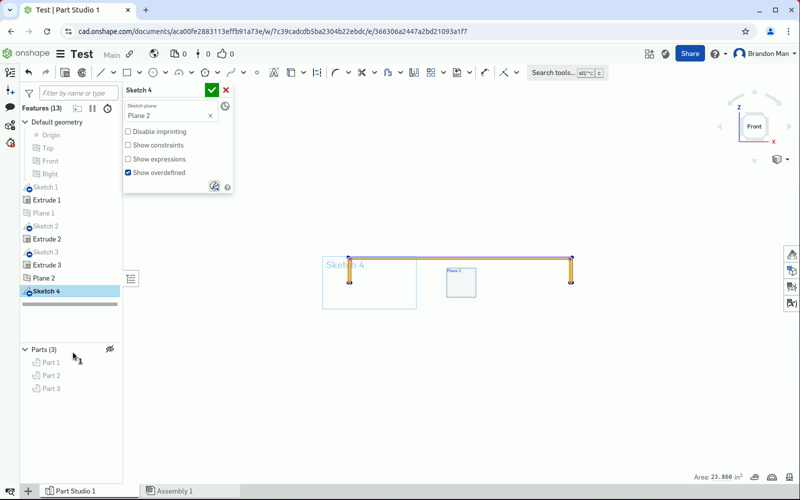
key(shift+e)
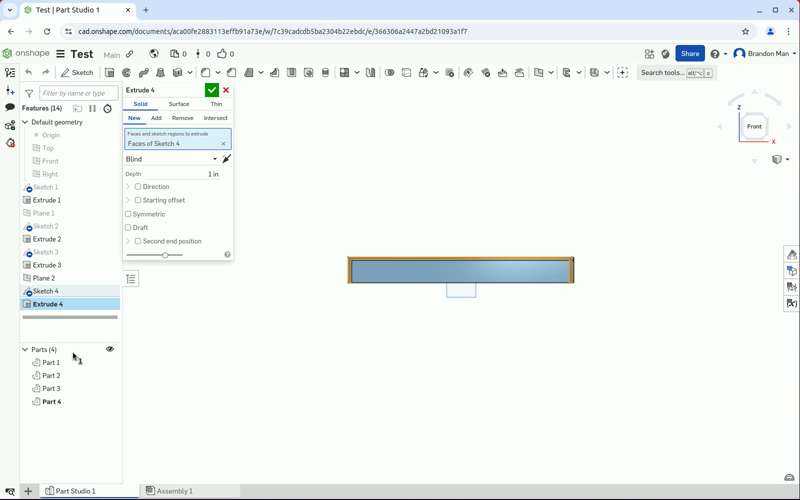
mouse_move(143, 106)
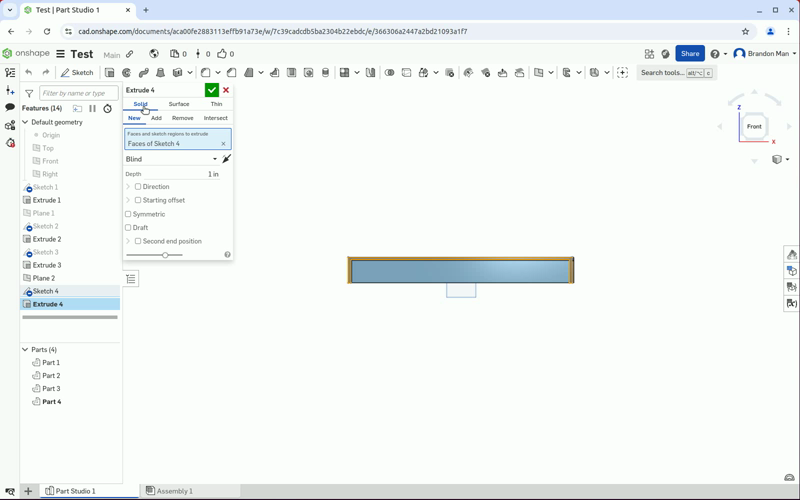
click(143, 106)
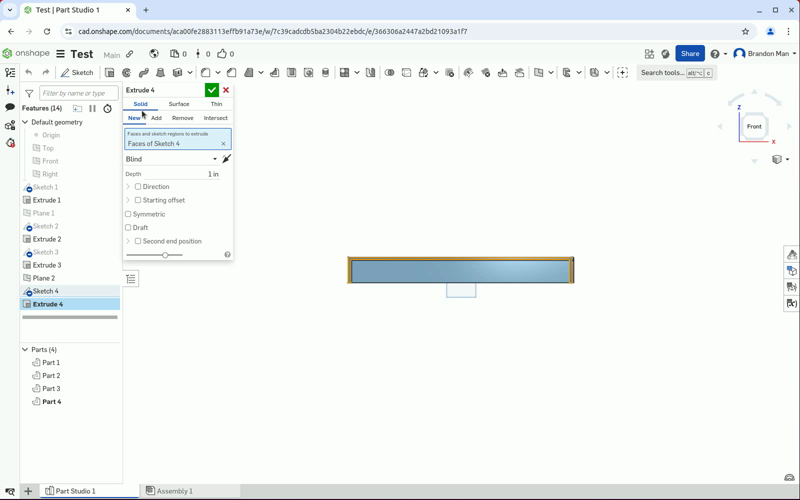
mouse_move(137, 120)
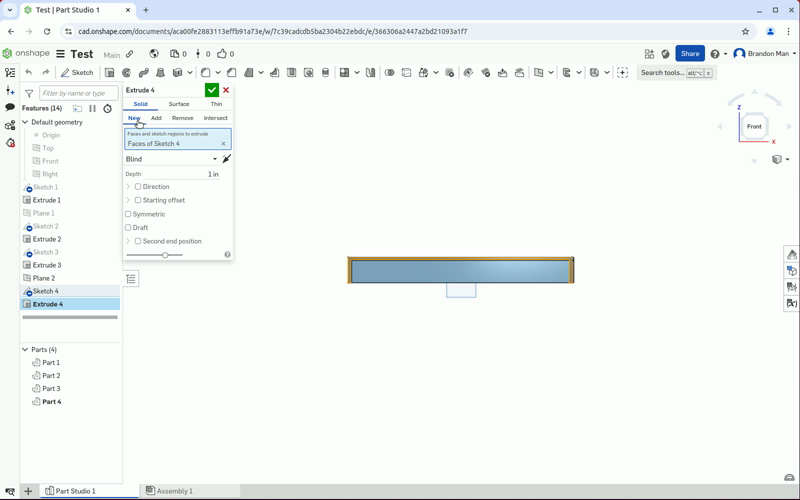
click(137, 120)
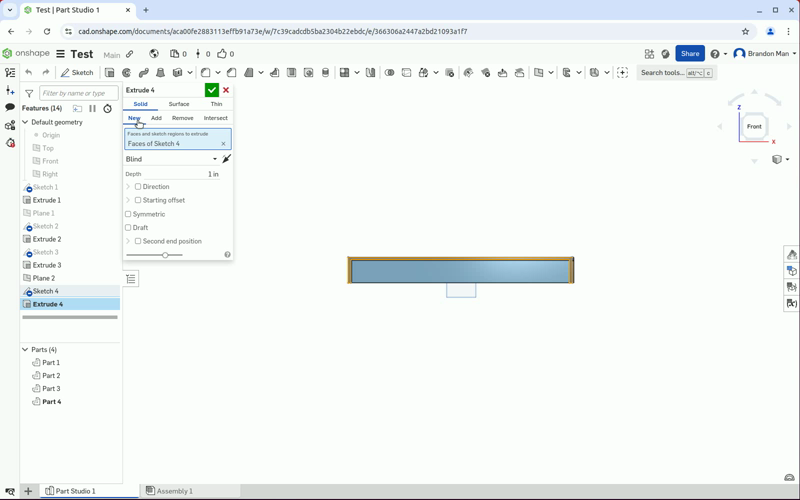
key(tab, 4)
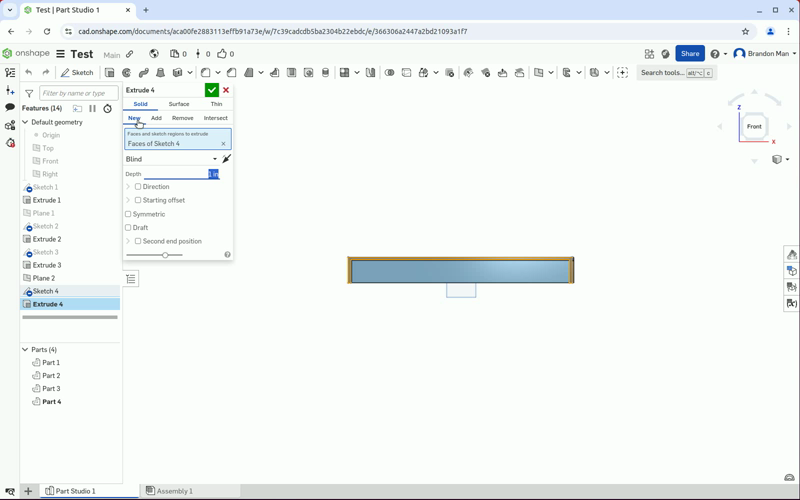
text(0.722)
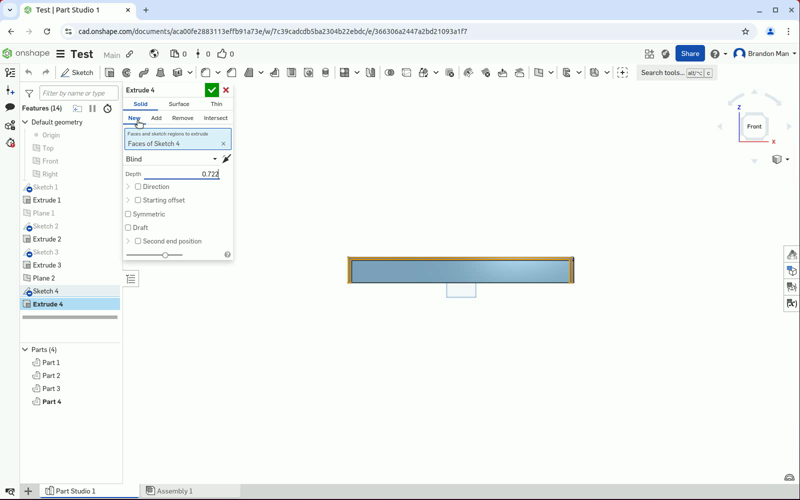
key(enter)
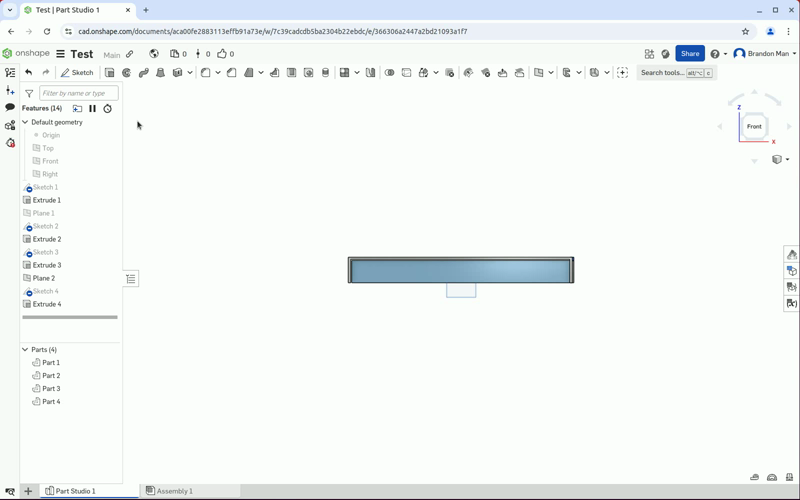
key(shift+h)
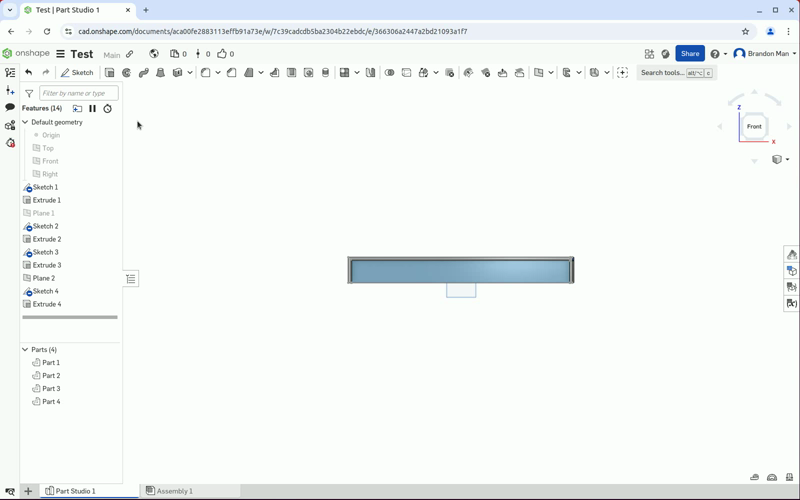
key(shift+h)
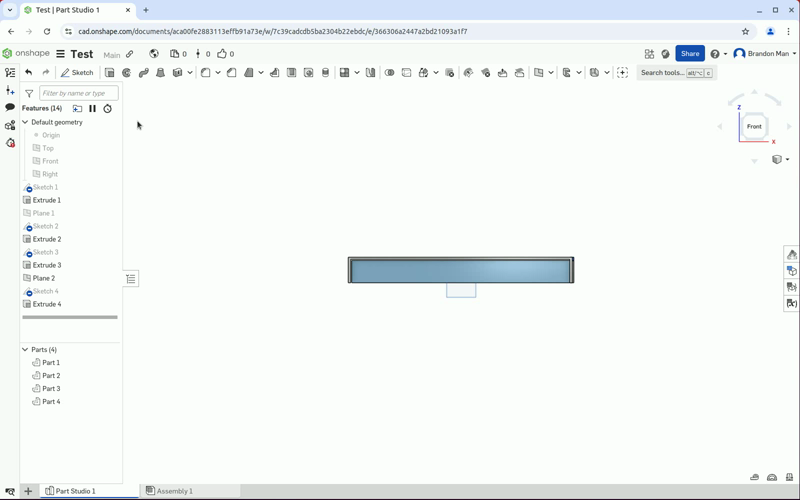
mouse_move(73, 189)
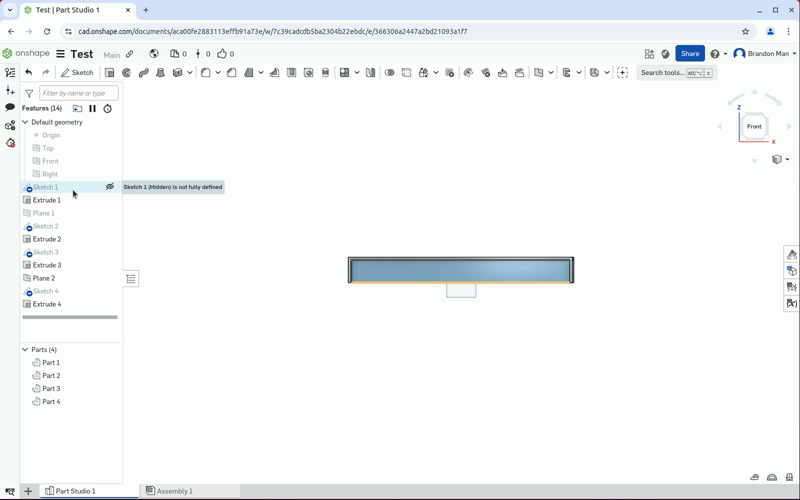
click(73, 189)
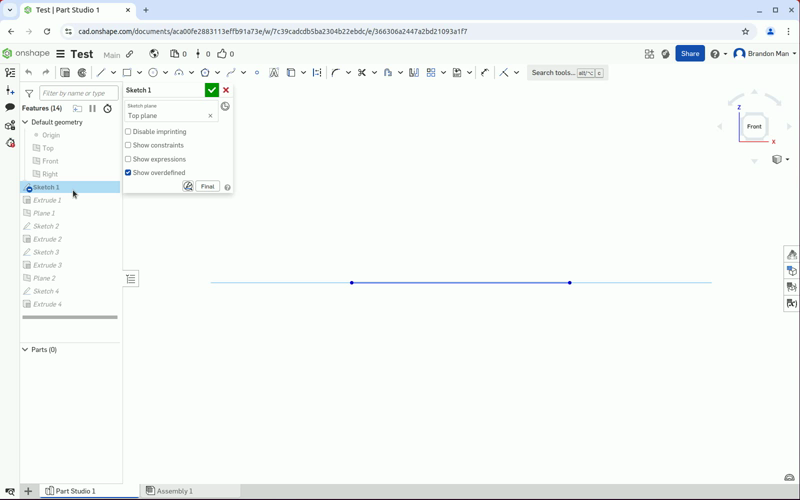
mouse_move(229, 92)
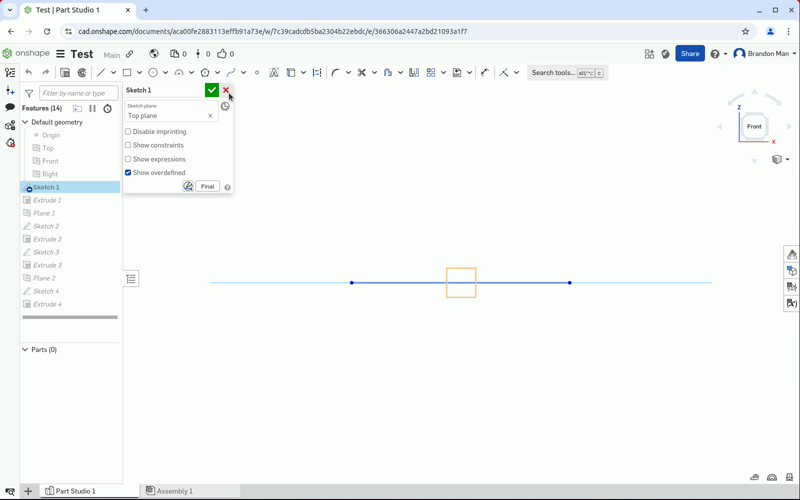
click(229, 92)
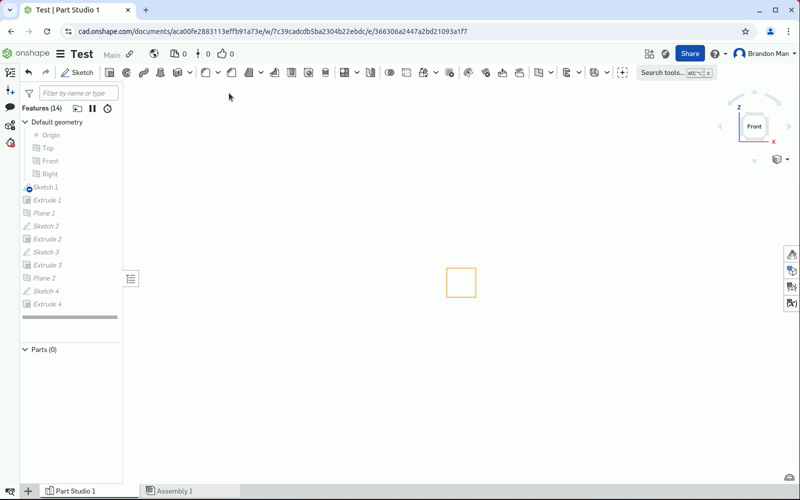
key(shift+s)
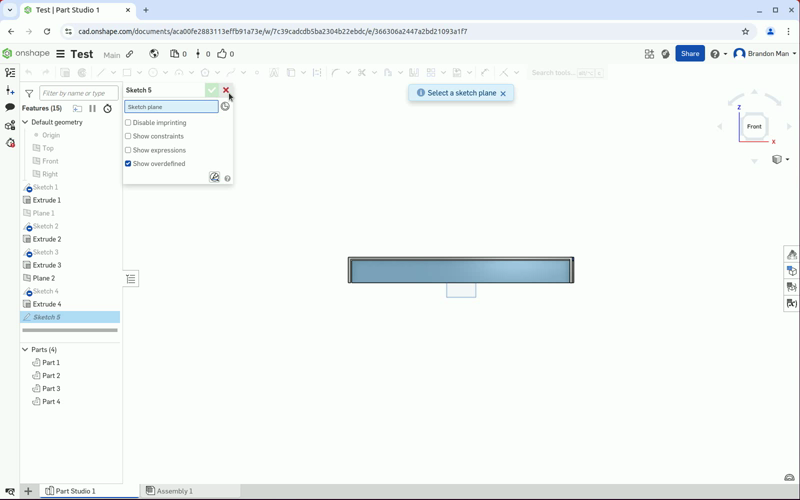
mouse_move(73, 280)
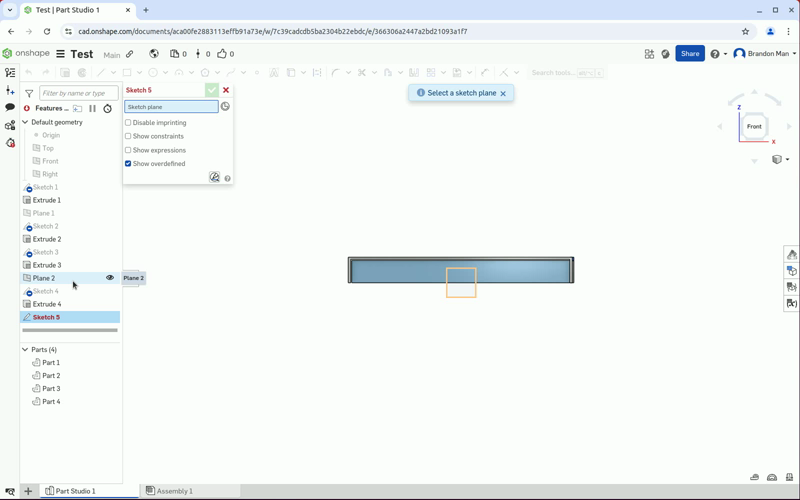
click(73, 280)
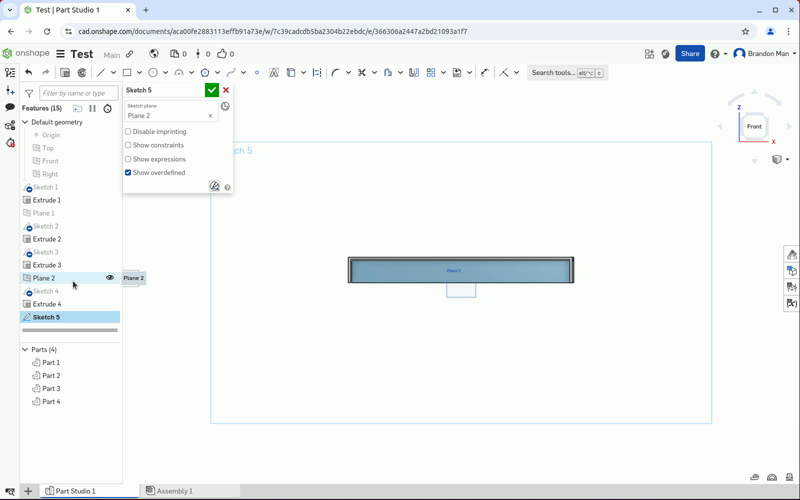
mouse_move(73, 352)
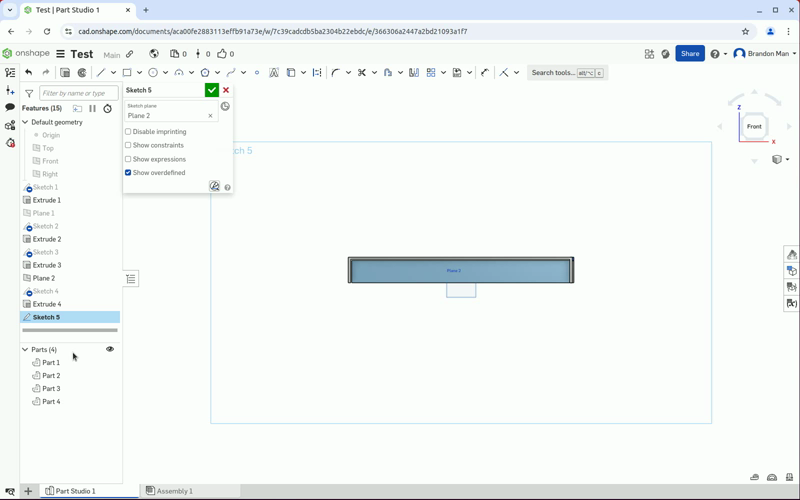
key(y)
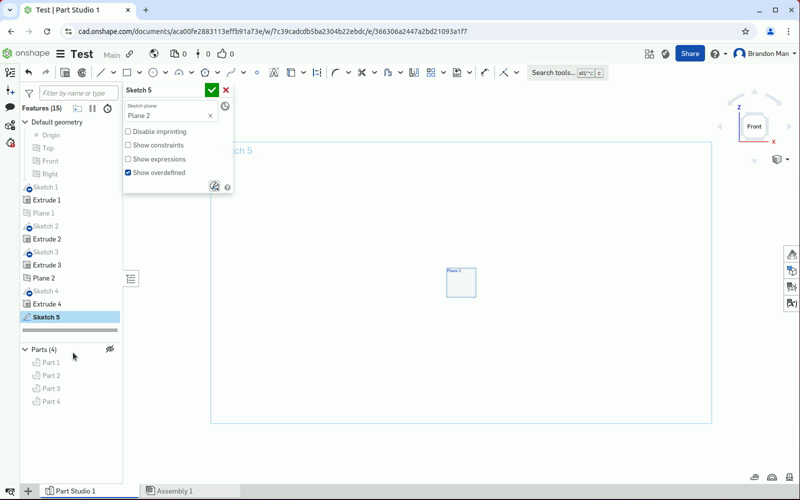
key(l)
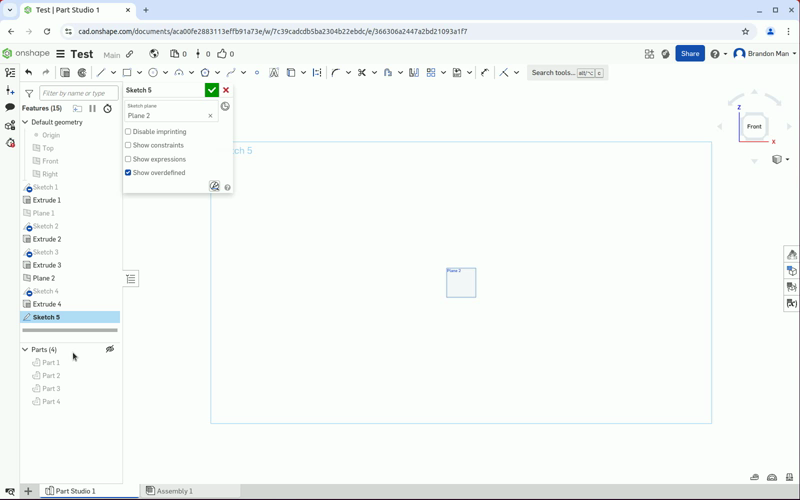
key_down(shift)
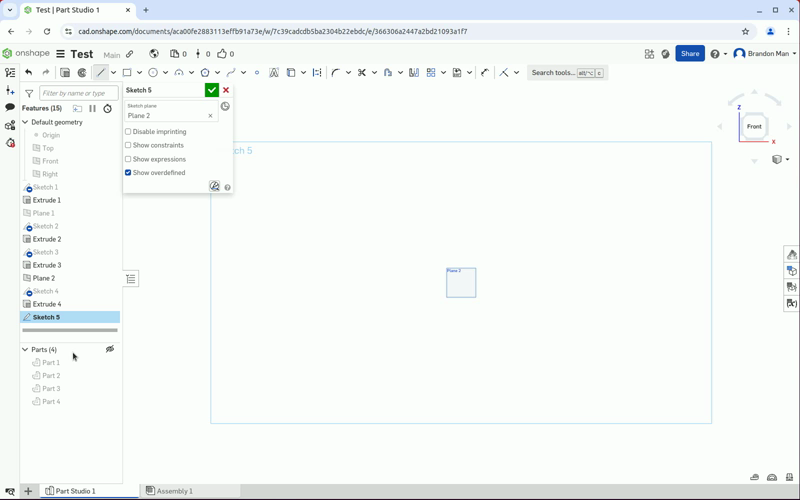
mouse_move(351, 282)
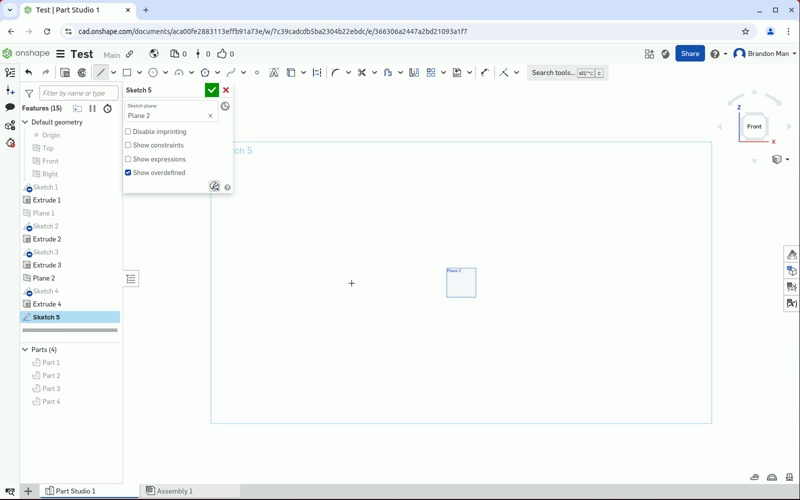
click(351, 282)
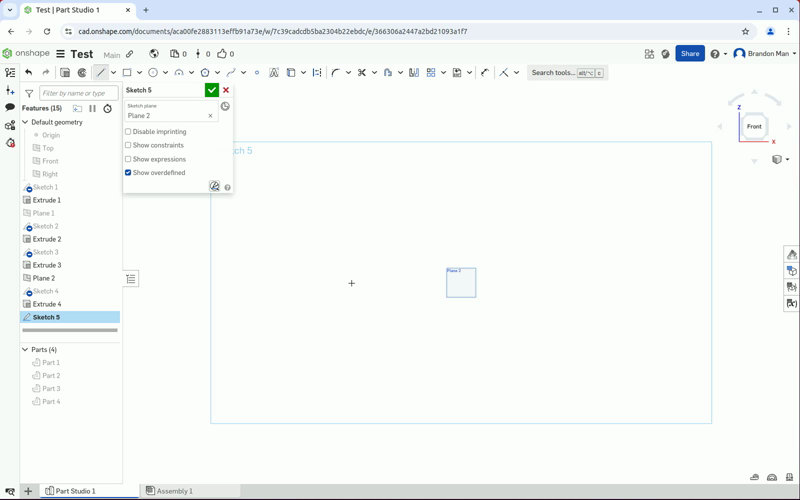
key_up(shift)
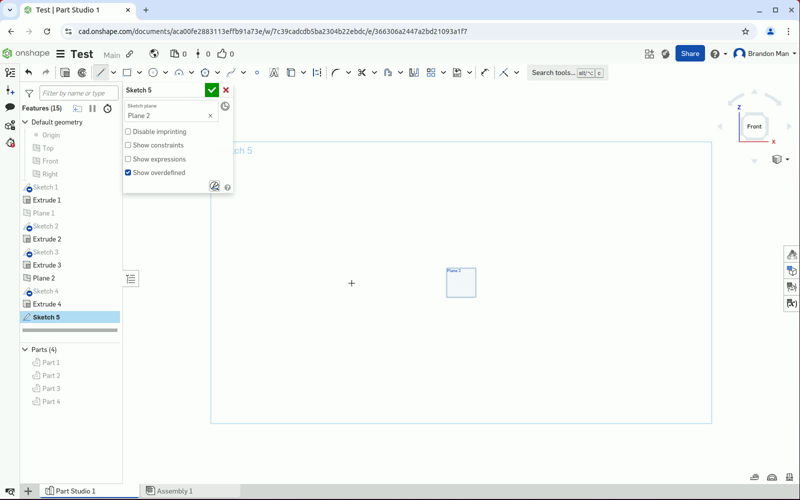
key_down(shift)
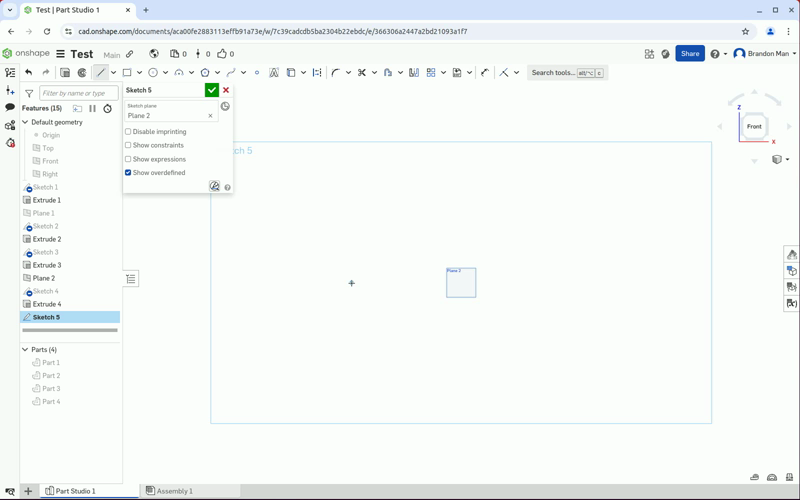
mouse_move(569, 282)
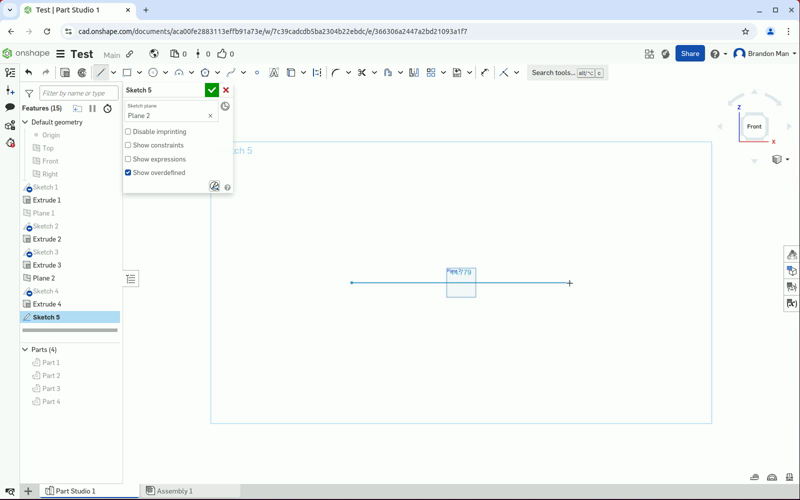
click(569, 282)
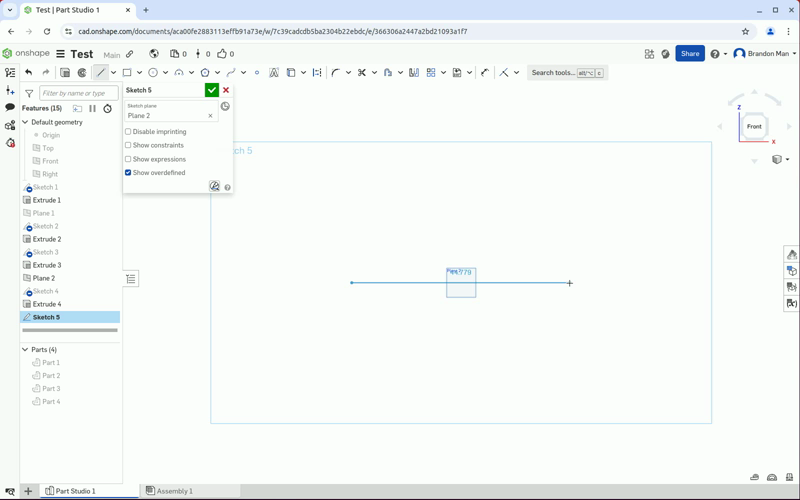
key_up(shift)
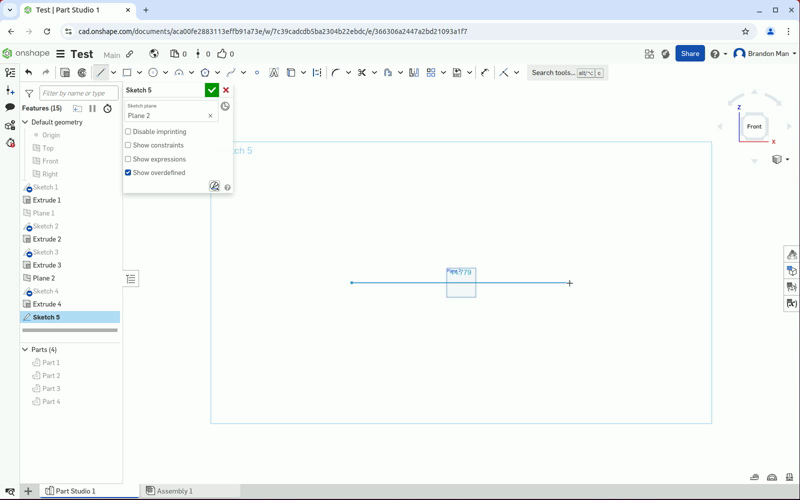
key_down(shift)
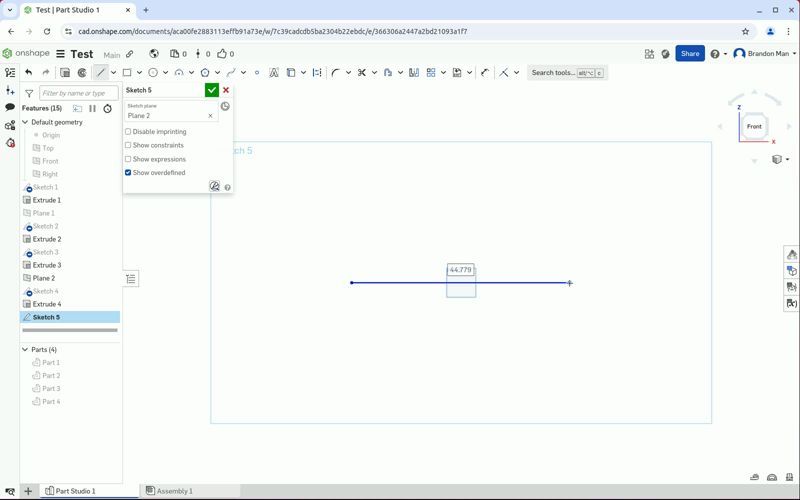
mouse_move(589, 282)
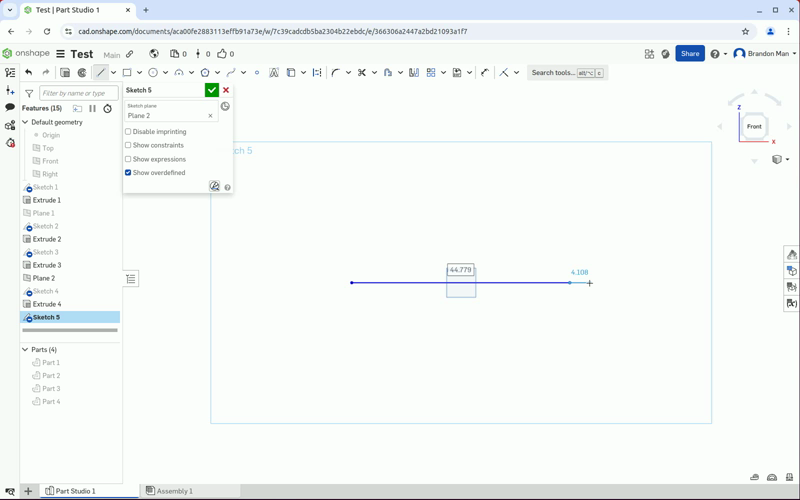
mouse_move(569, 260)
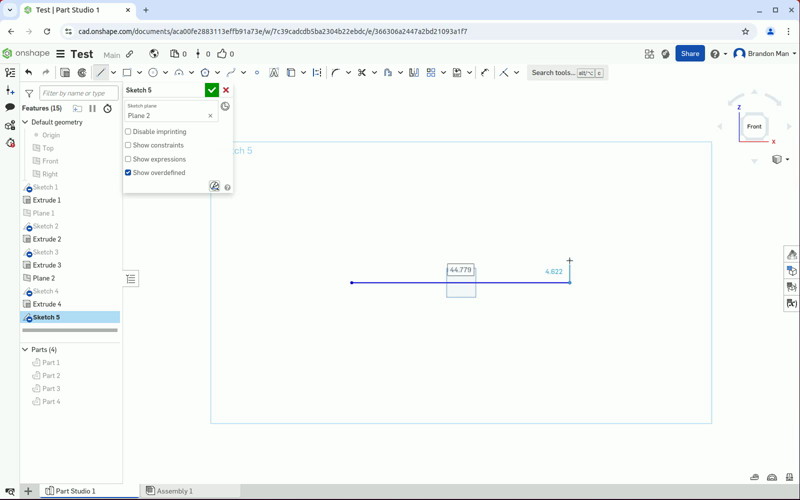
click(569, 260)
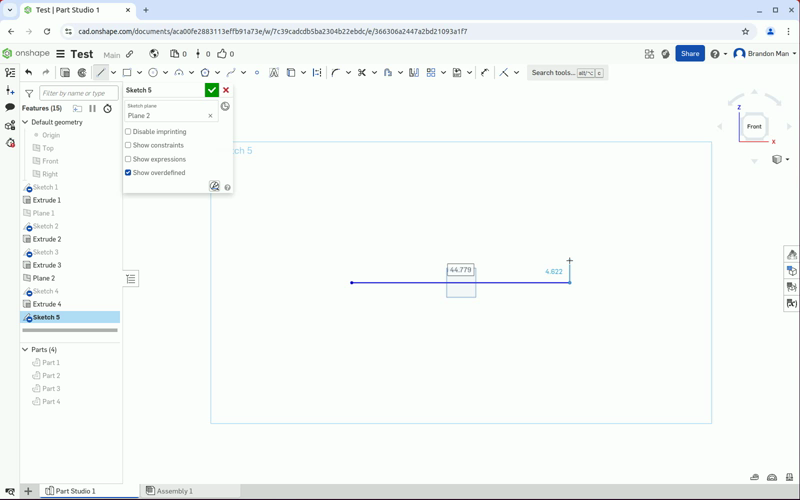
key_up(shift)
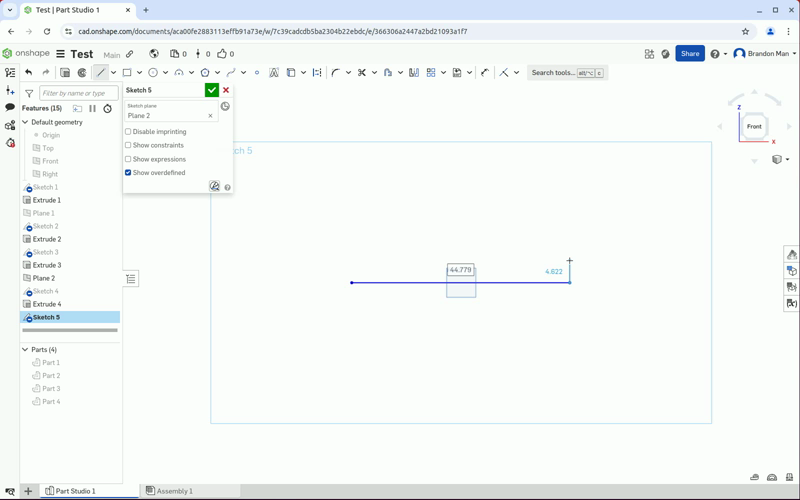
key_down(shift)
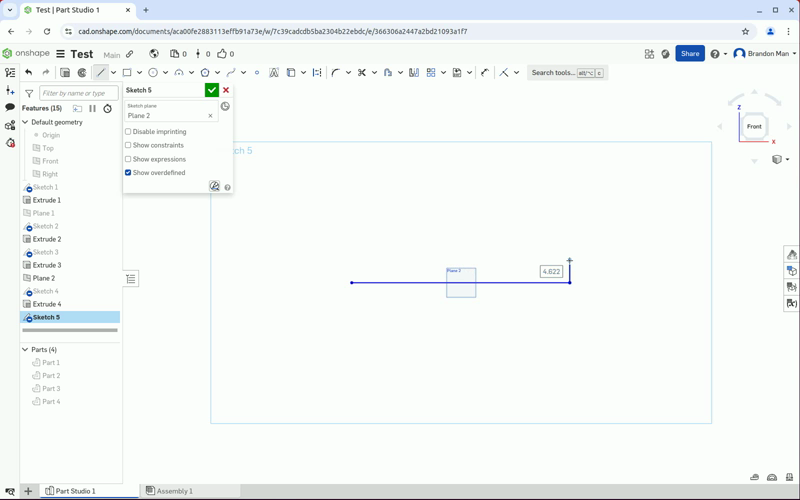
mouse_move(351, 260)
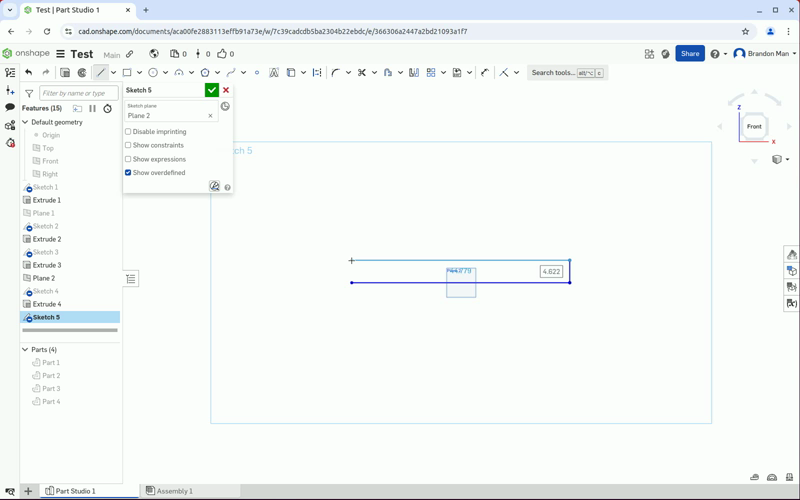
click(351, 260)
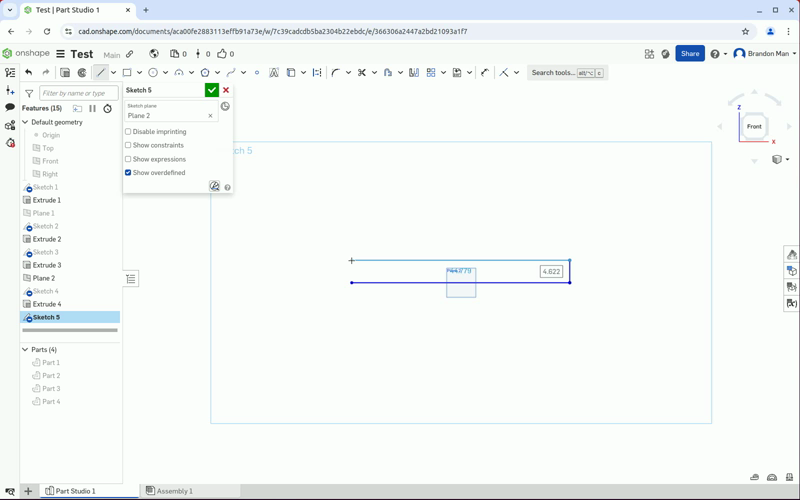
key_up(shift)
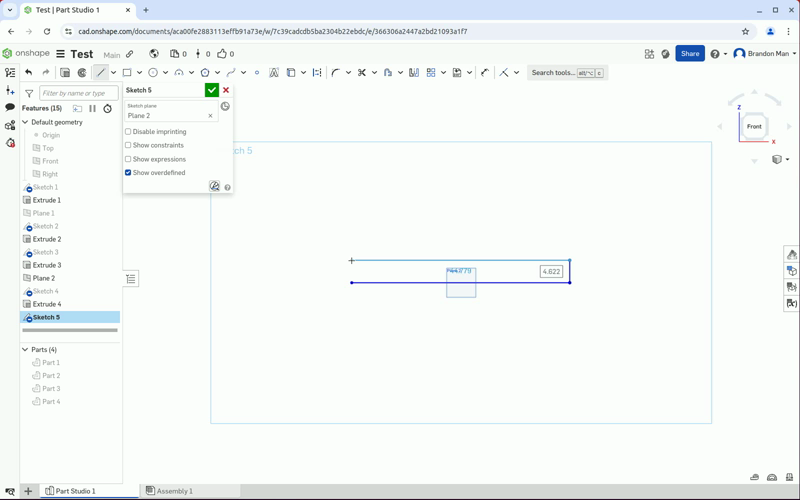
mouse_move(381, 260)
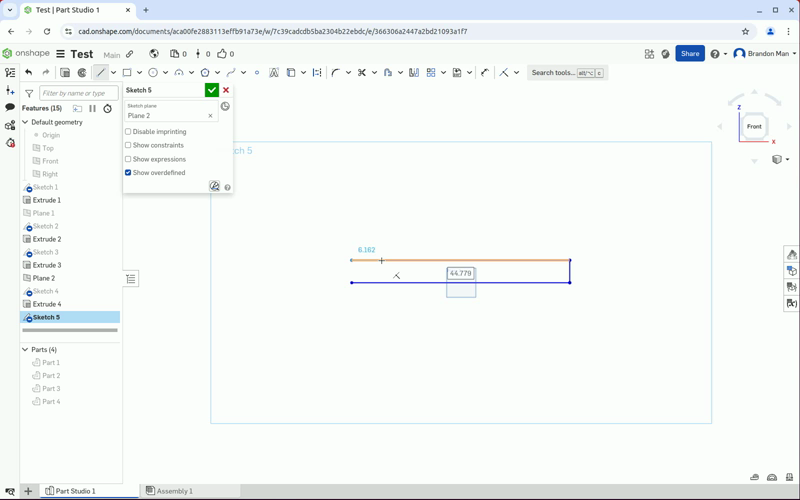
key_down(shift)
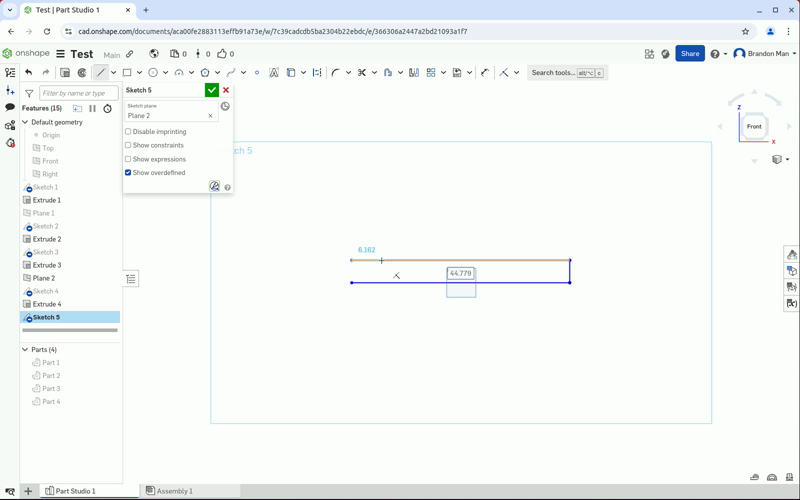
mouse_move(351, 282)
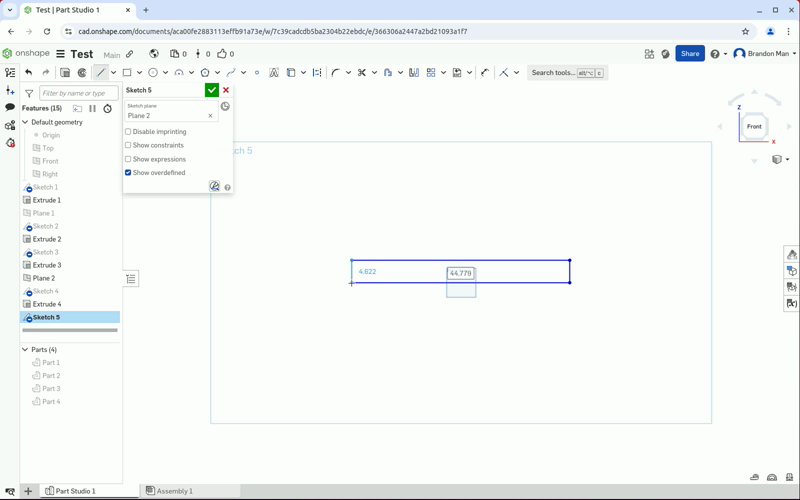
key_up(shift)
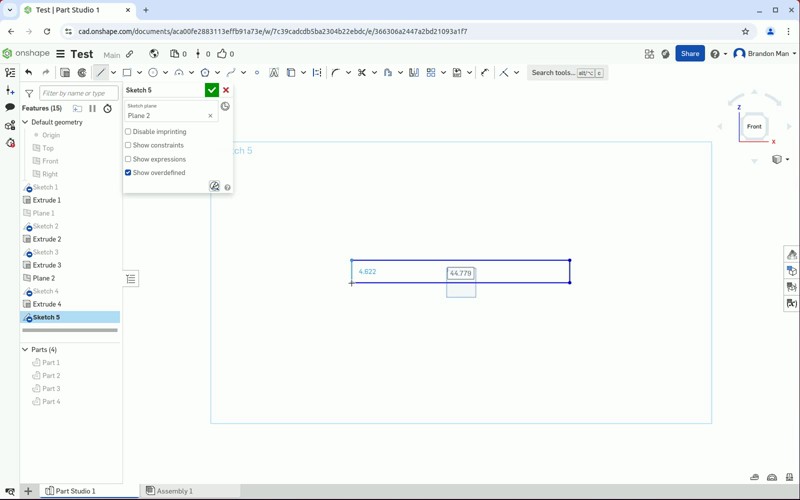
click(351, 282)
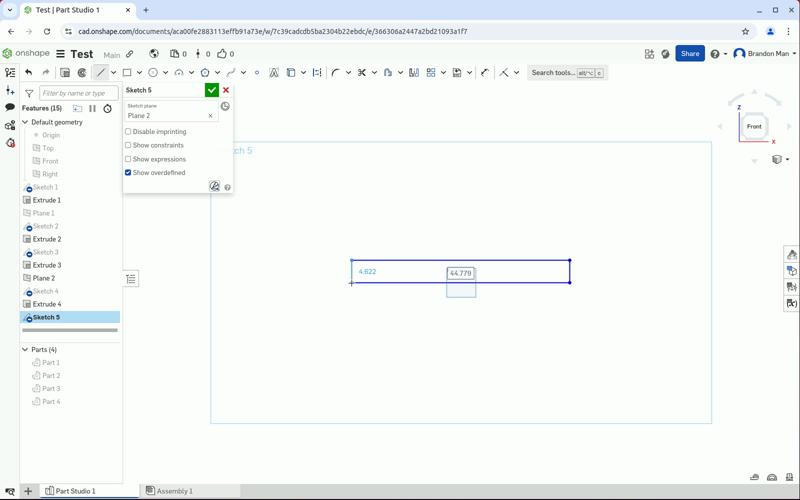
key(esc)
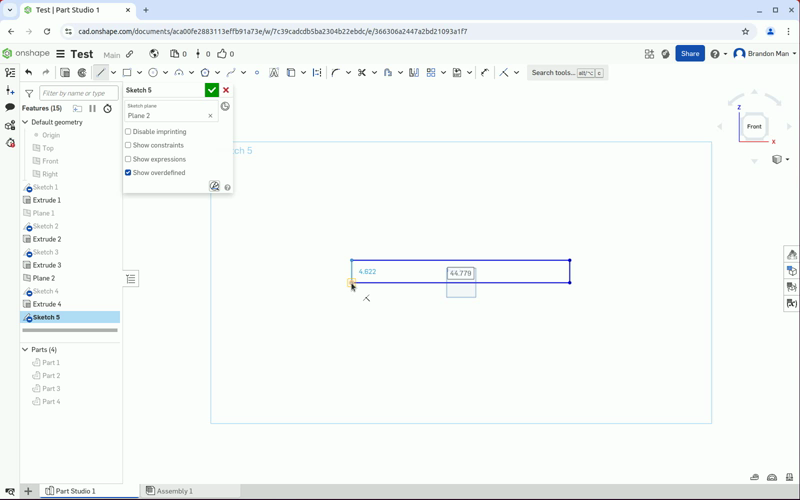
mouse_move(438, 275)
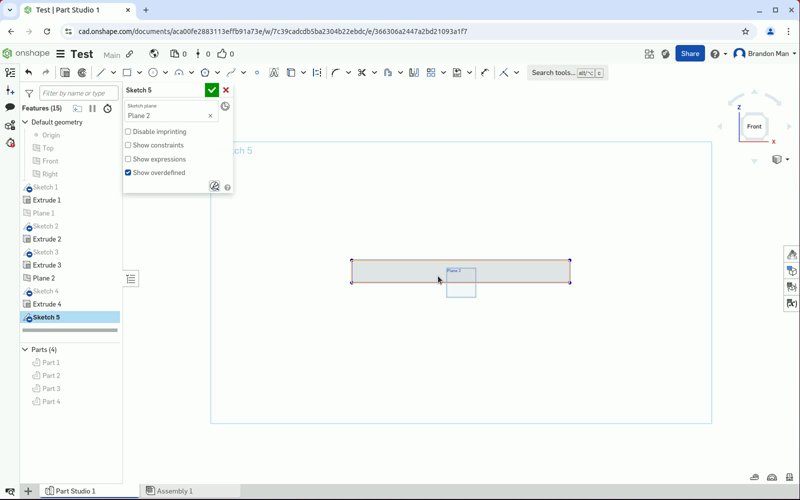
click(438, 275)
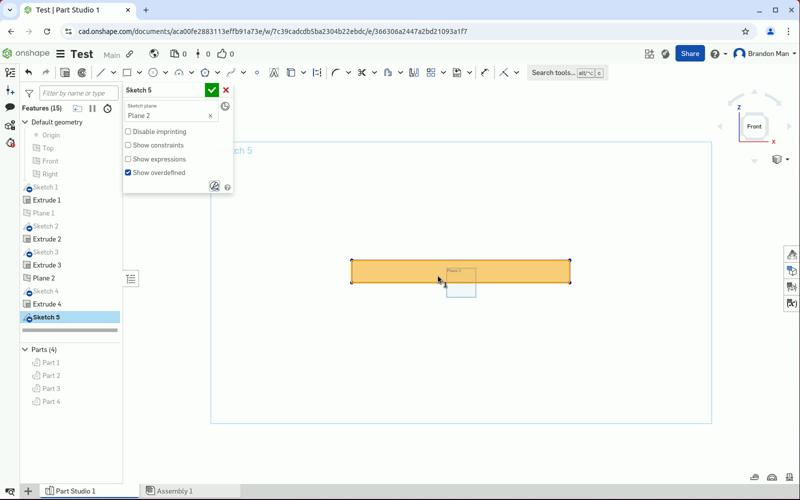
mouse_move(73, 352)
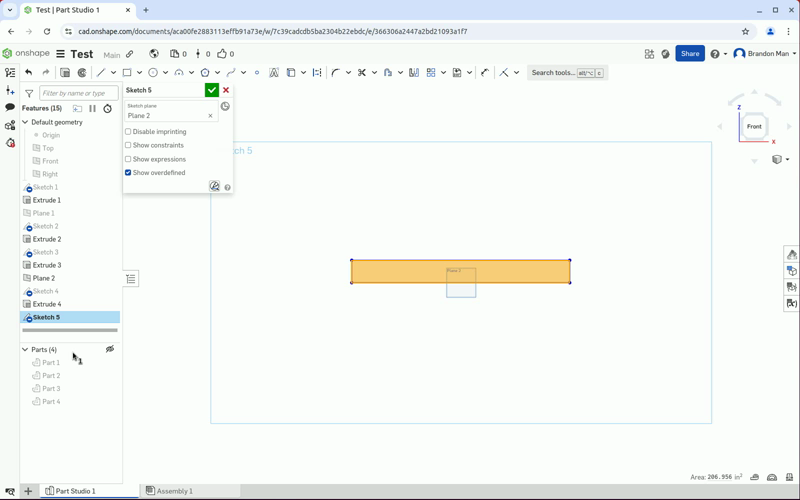
key(shift+y)
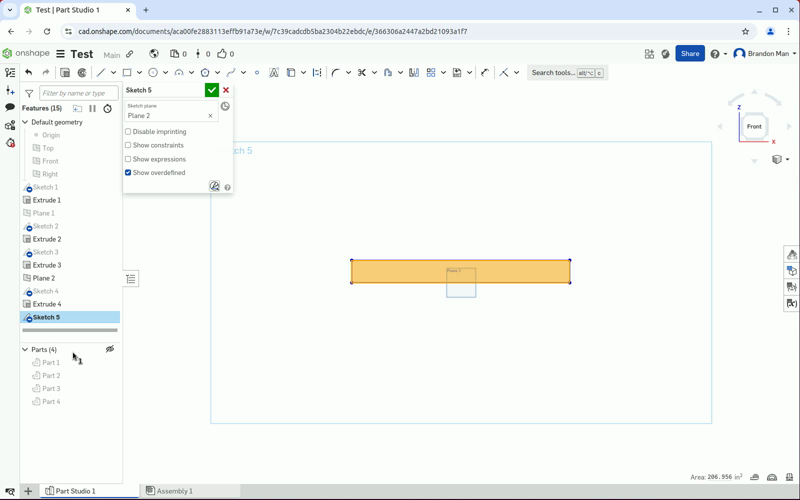
key(shift+e)
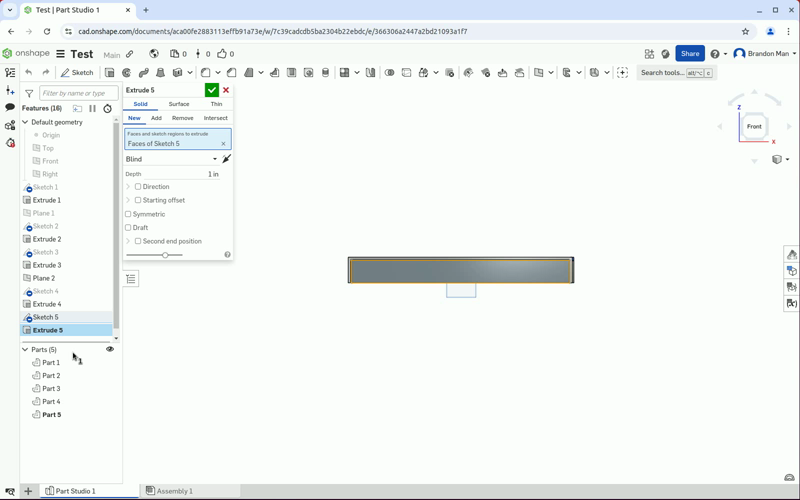
mouse_move(143, 106)
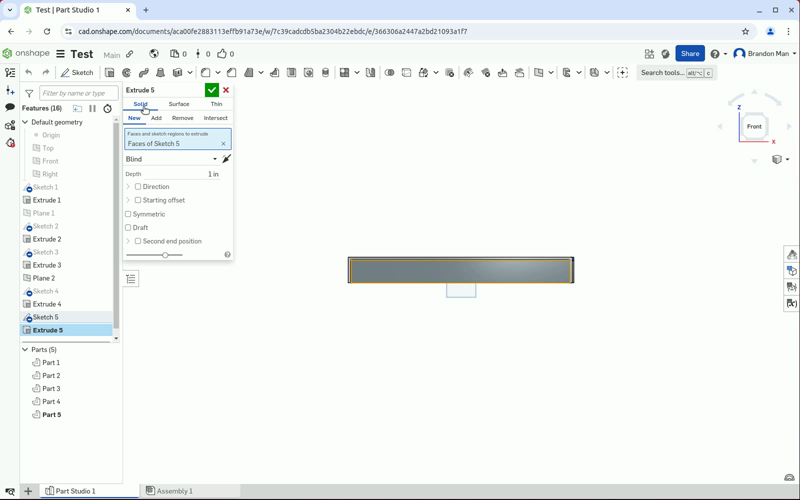
click(143, 106)
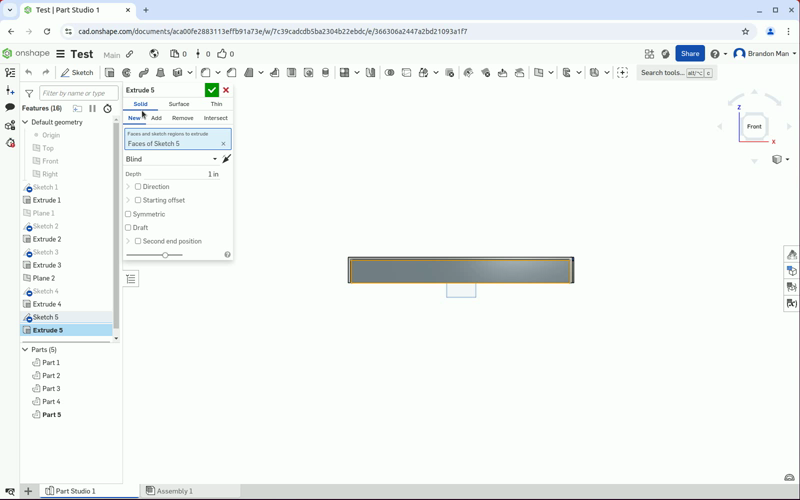
mouse_move(137, 120)
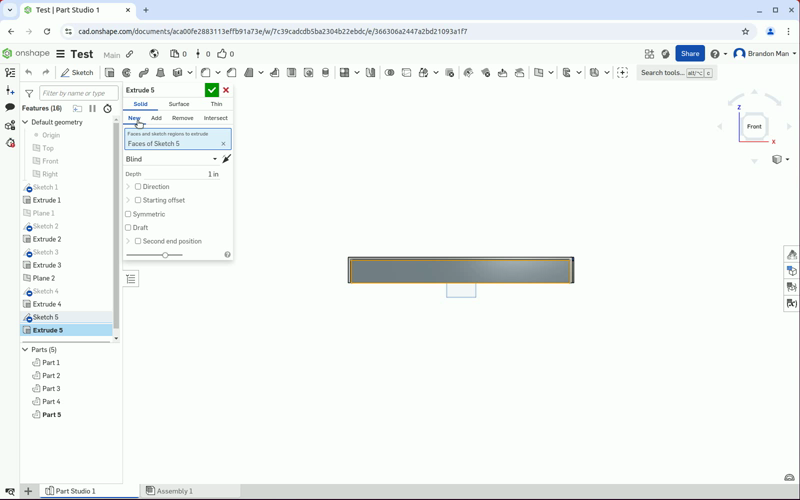
click(137, 120)
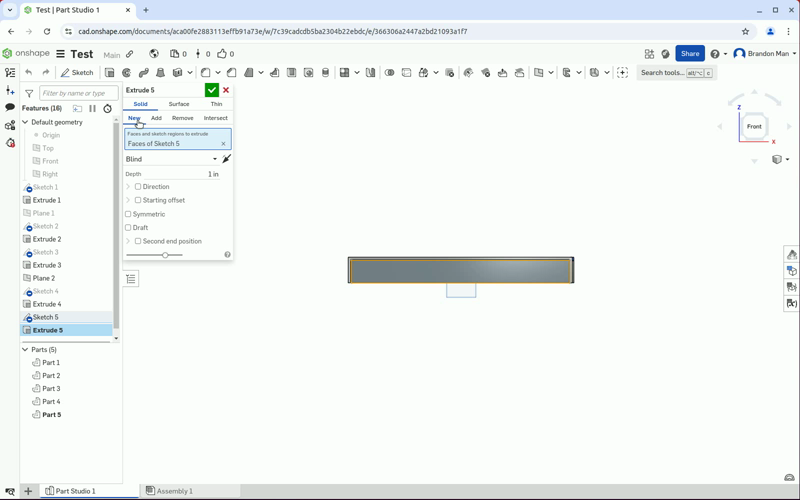
key(tab, 4)
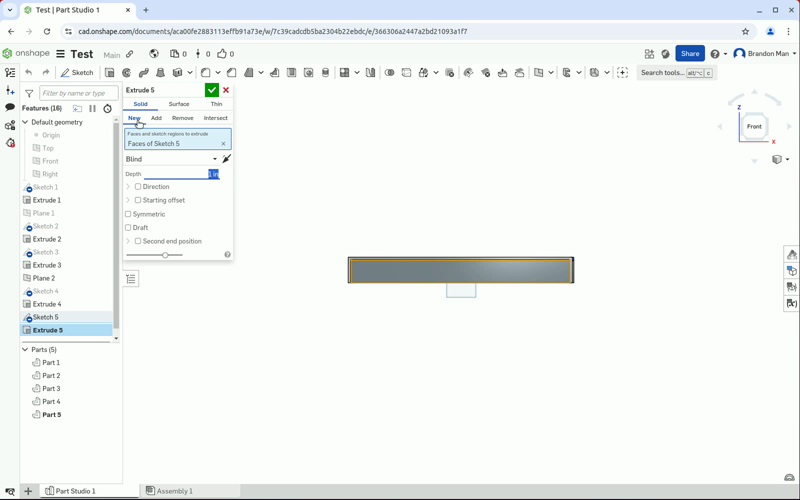
text(0.722)
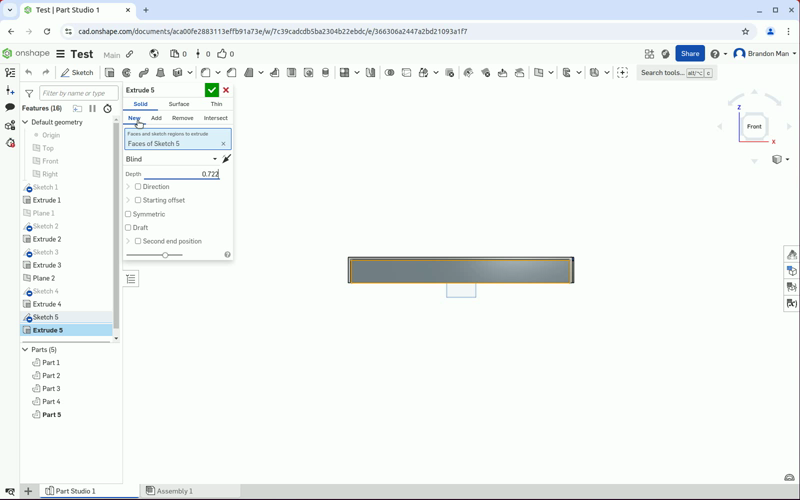
key(enter)
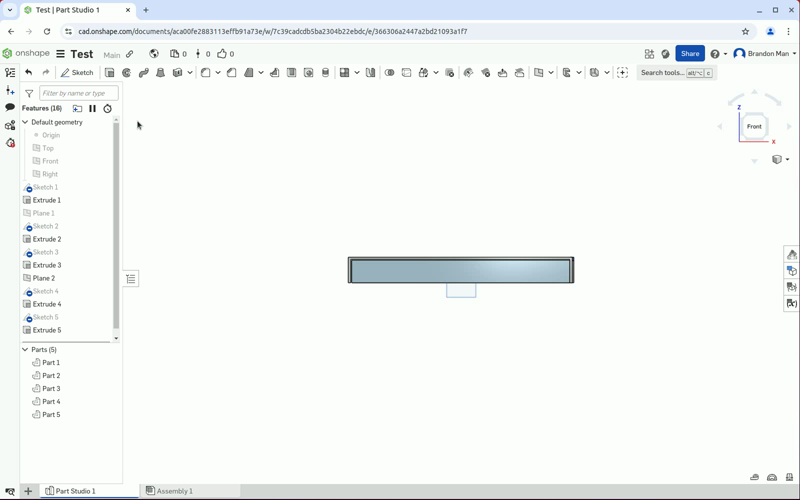
key(shift+h)
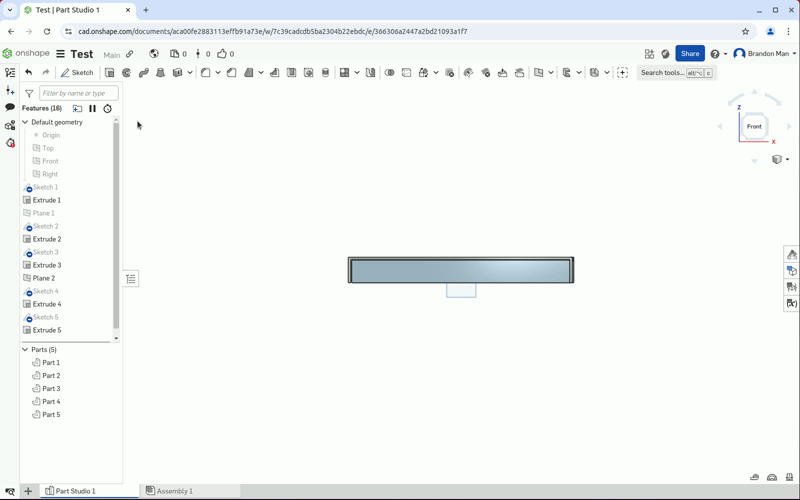
key(shift+h)
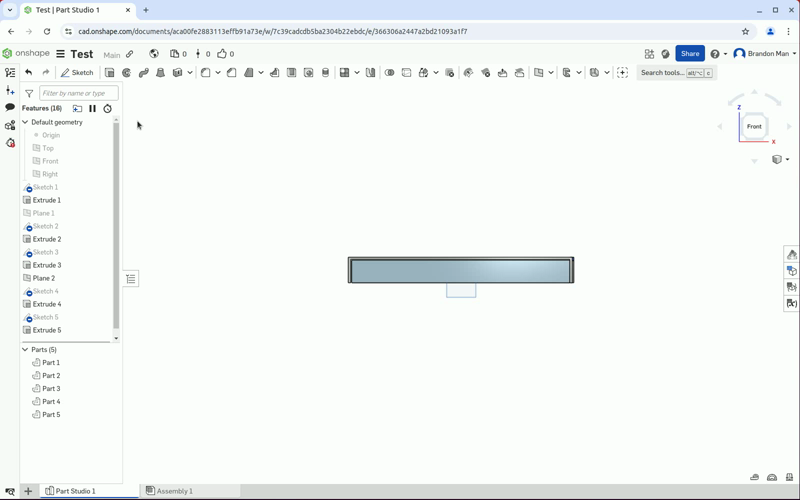
key(shift+7)
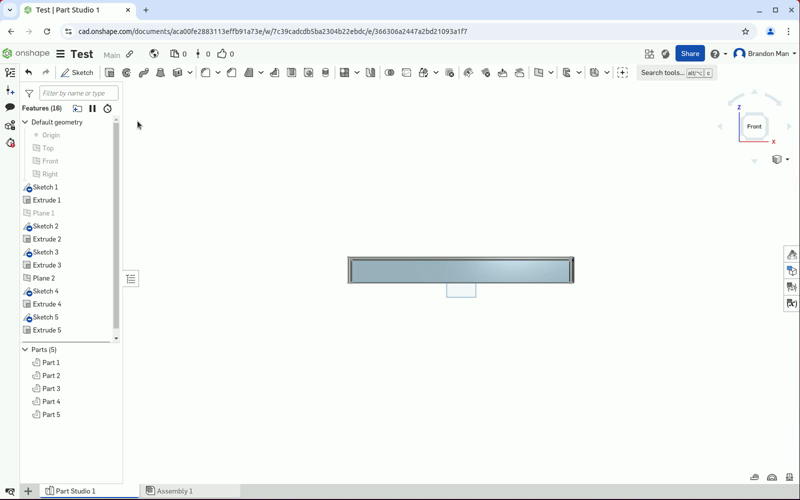
key(left, 2)
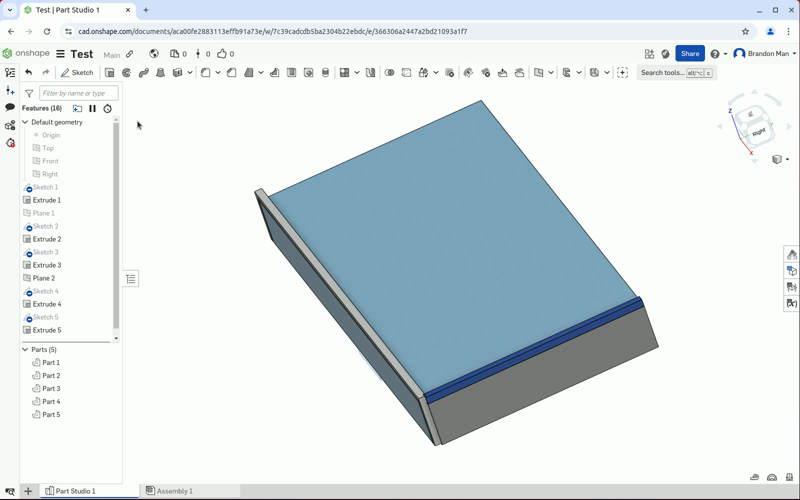
key(down, 2)
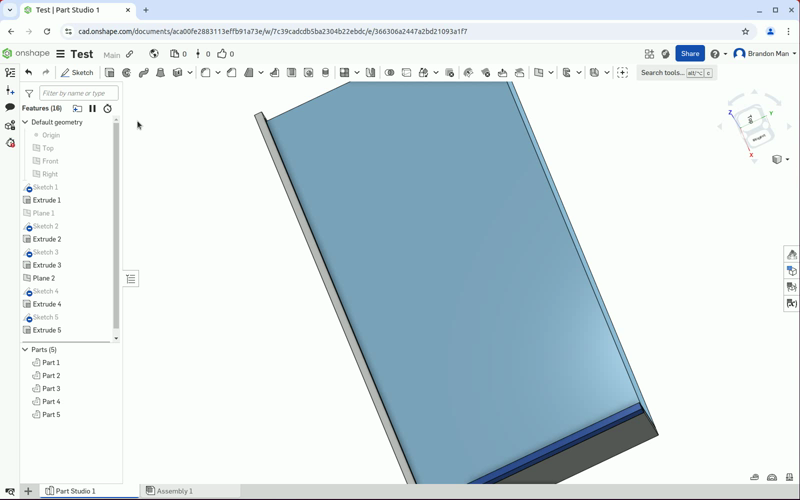
key(up, 2)
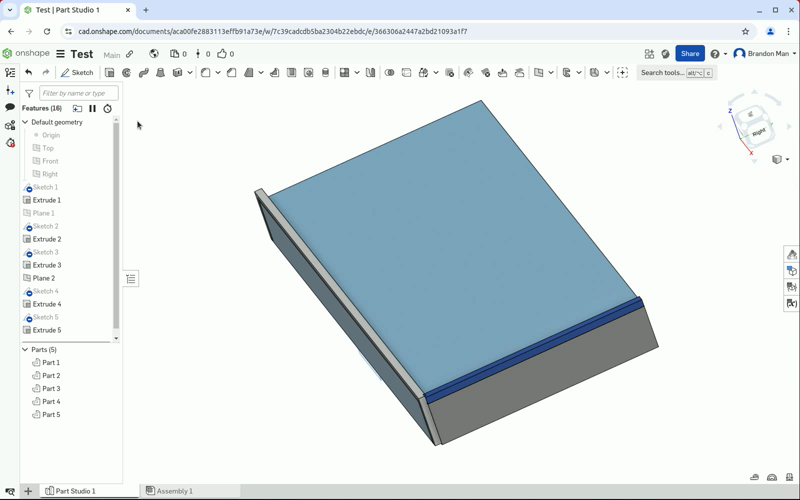
key(right, 2)
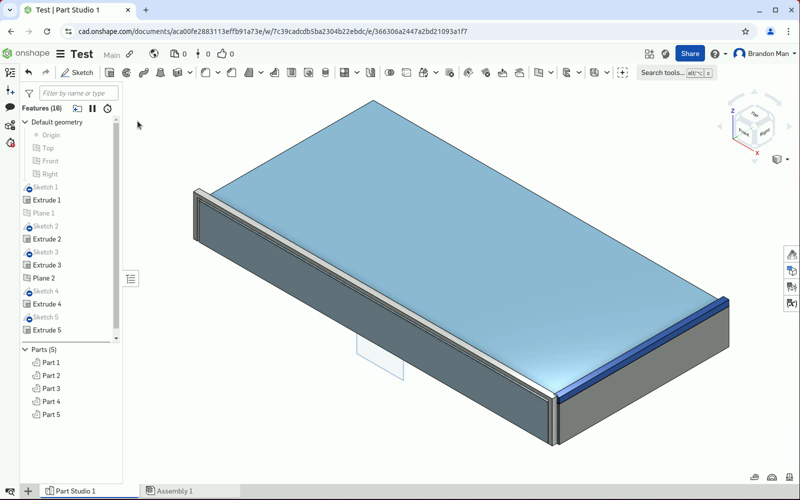
mouse_move(69, 189)
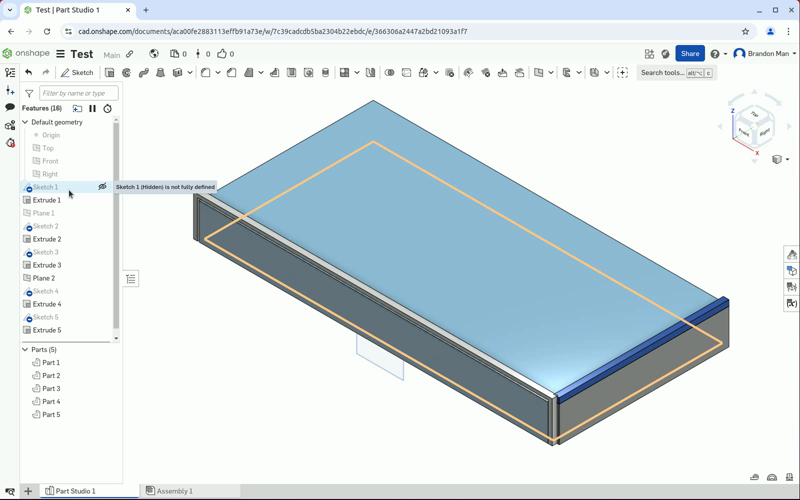
click(69, 189)